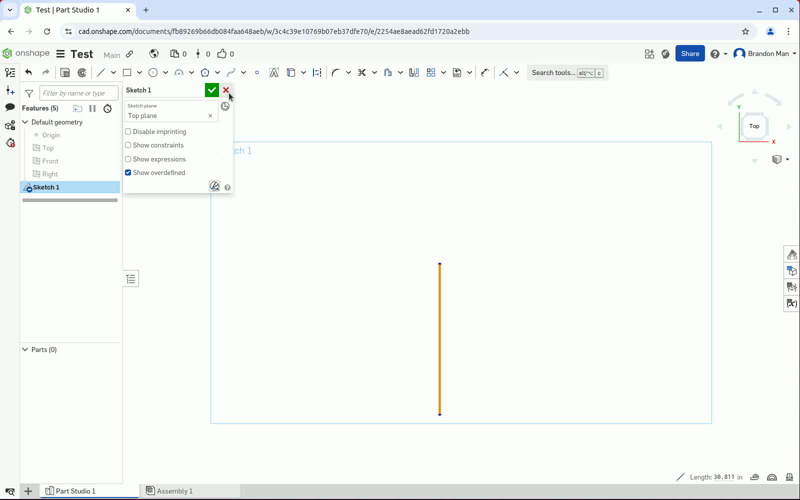
key(shift+h)
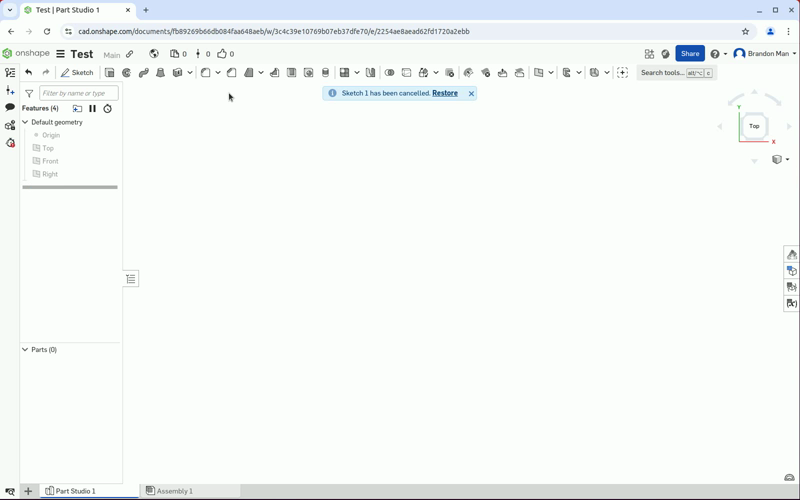
mouse_move(73, 352)
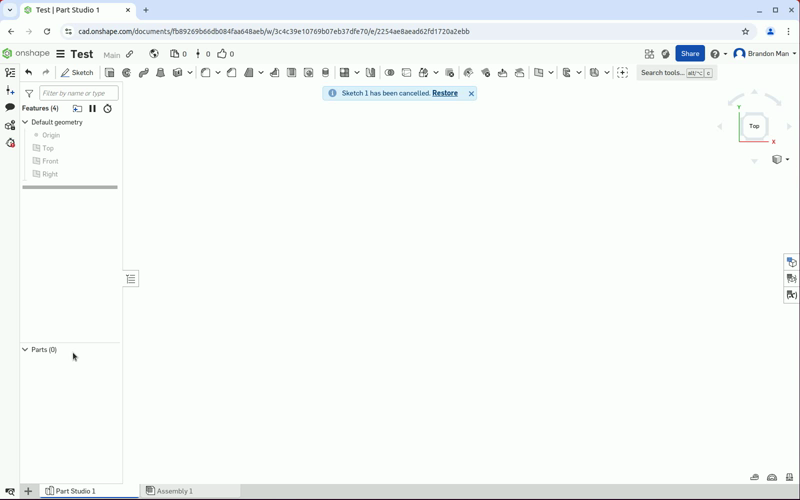
key(y)
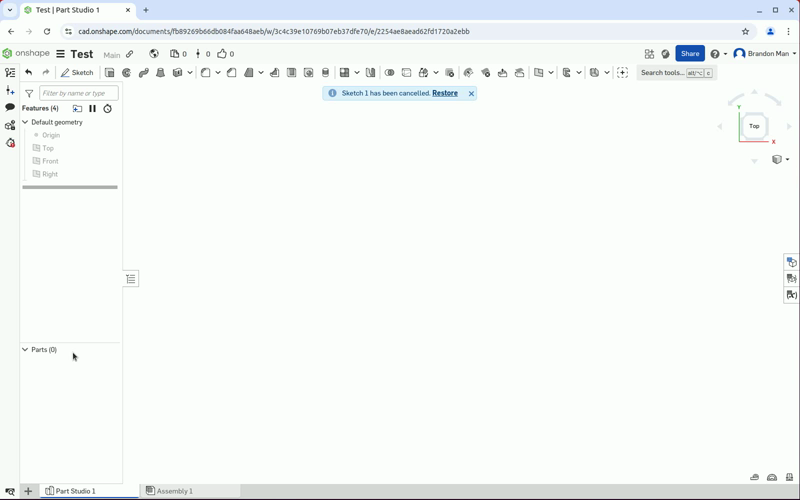
key(shift+p)
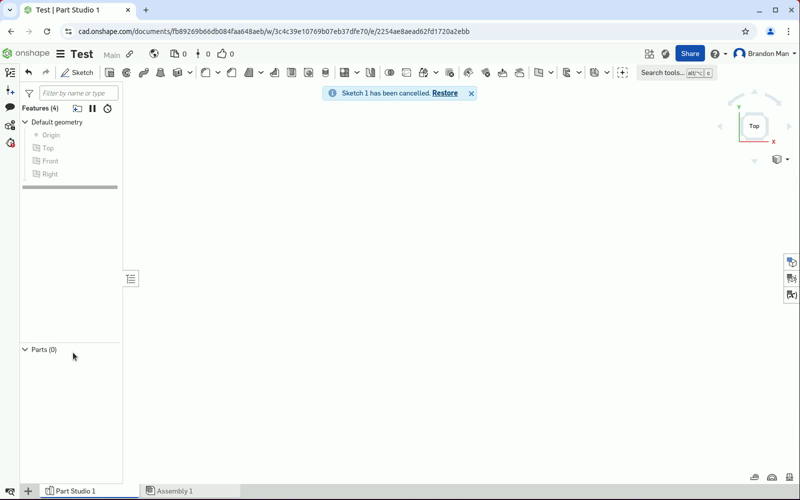
key(space)
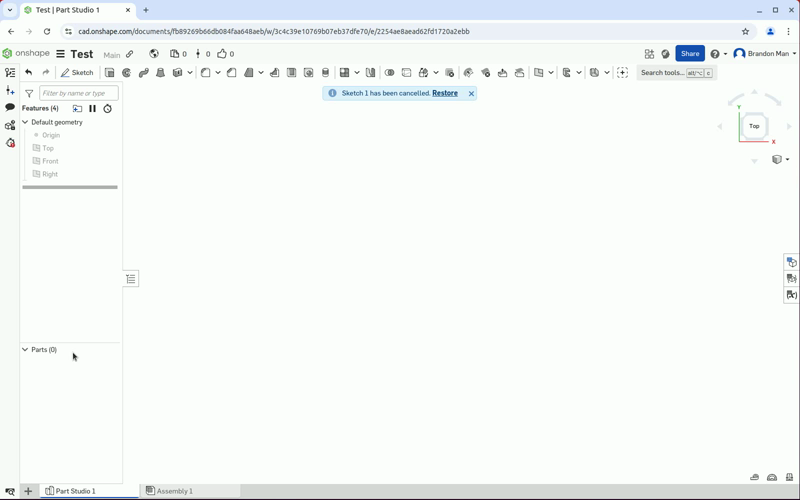
key_down(shift)
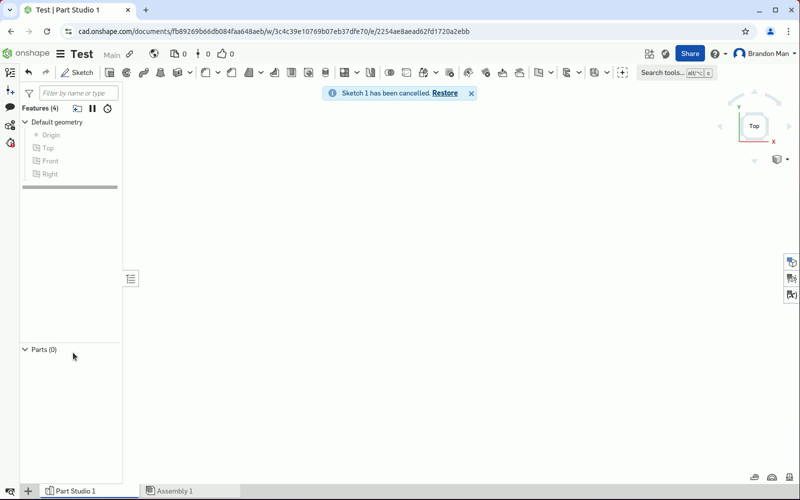
key(up)
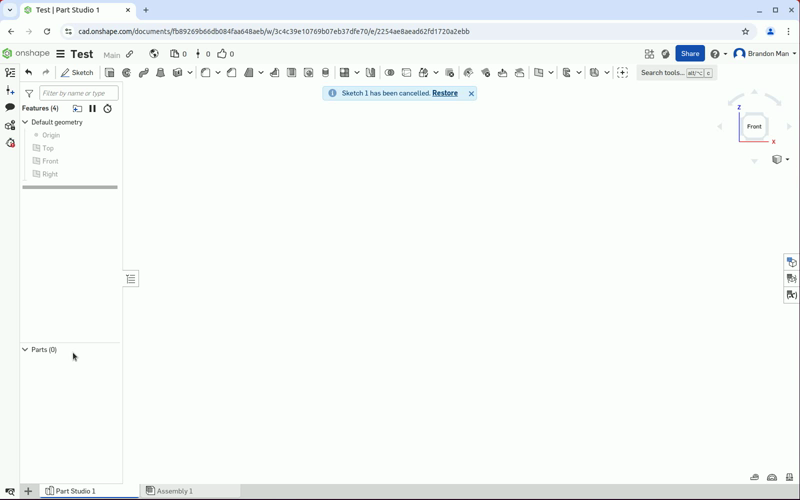
key_up(shift)
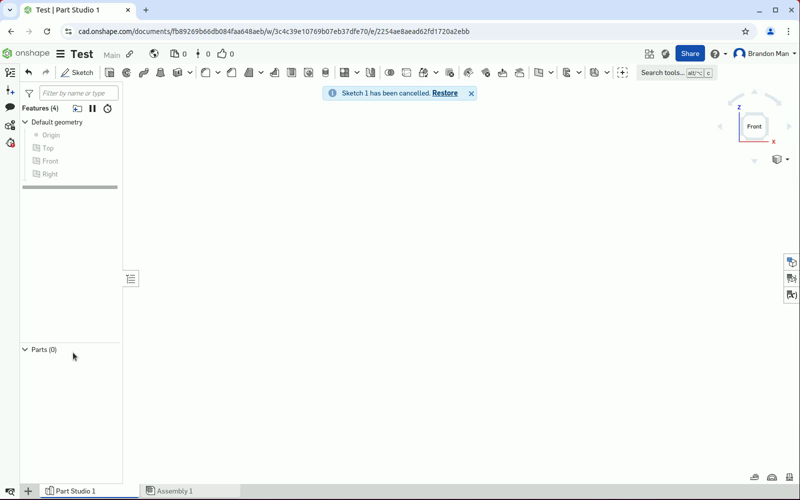
mouse_move(73, 352)
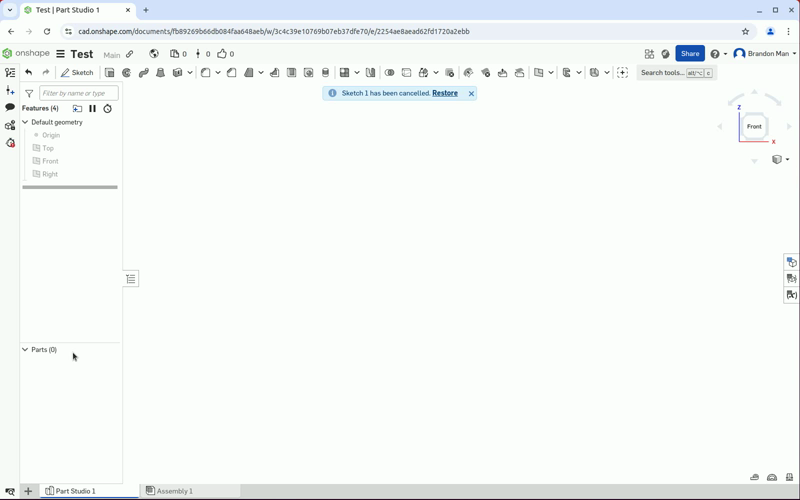
key(shift+y)
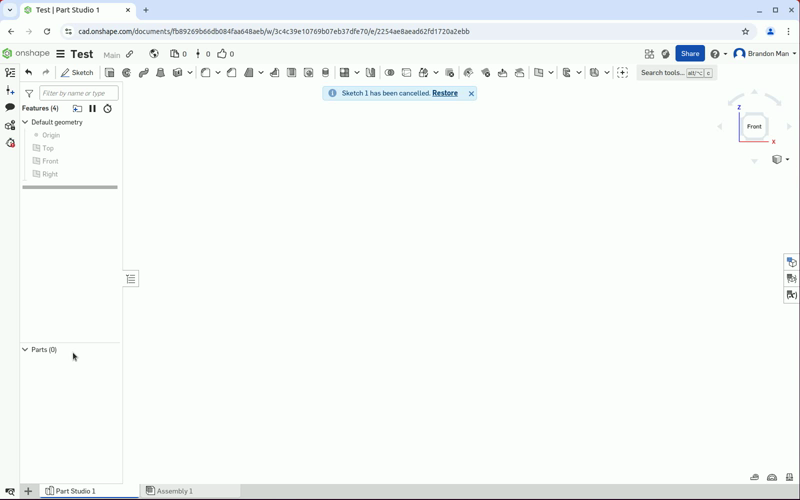
key(shift+s)
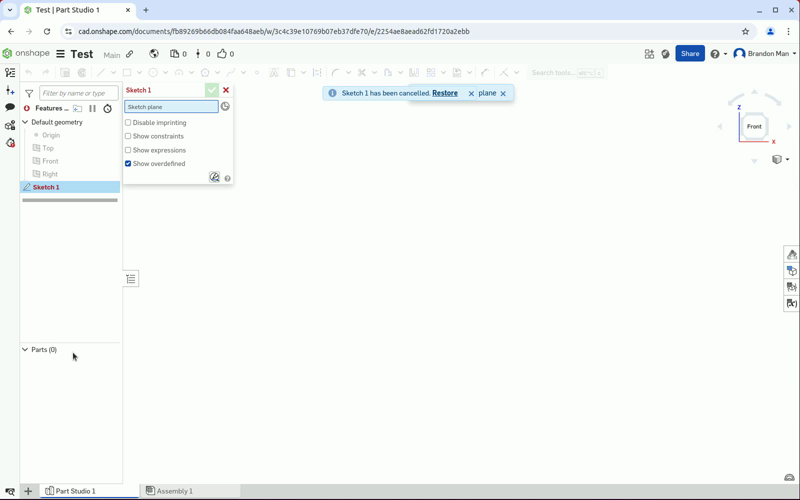
mouse_move(73, 163)
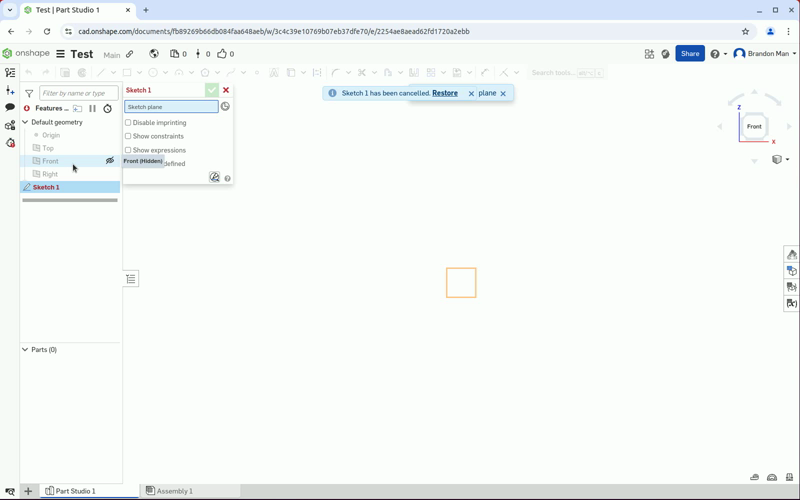
click(73, 163)
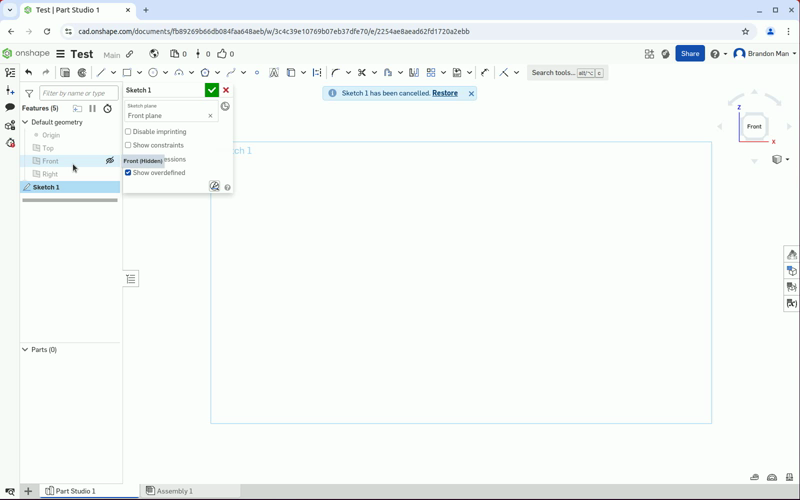
mouse_move(73, 352)
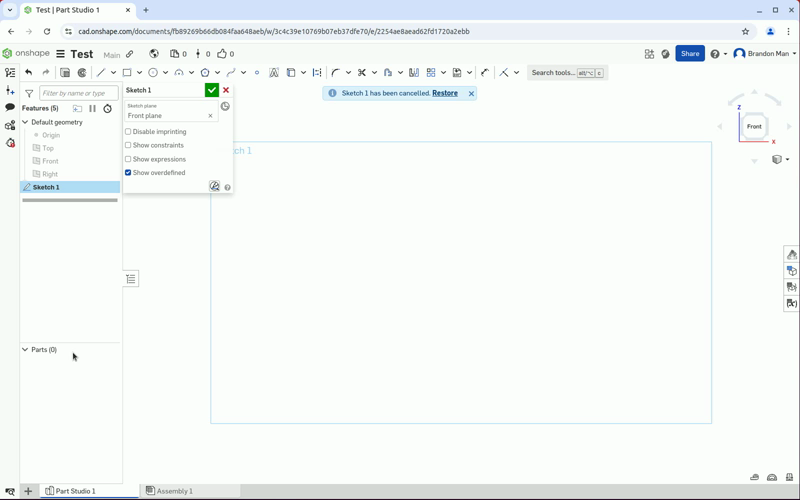
key(y)
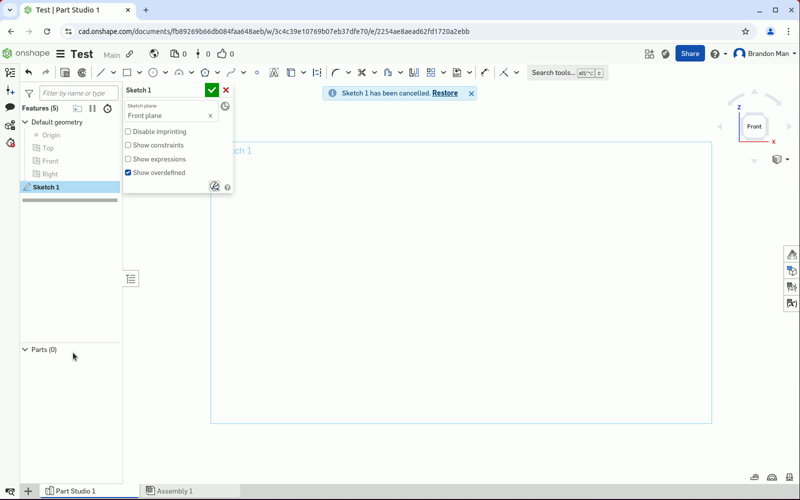
key(l)
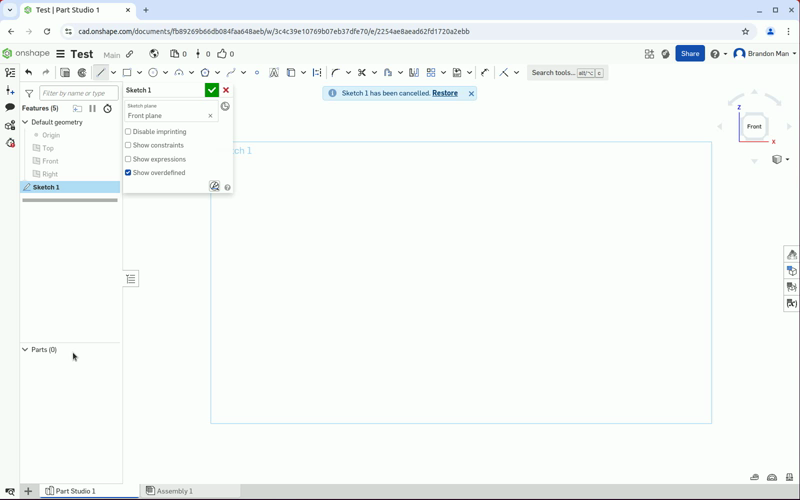
key_down(shift)
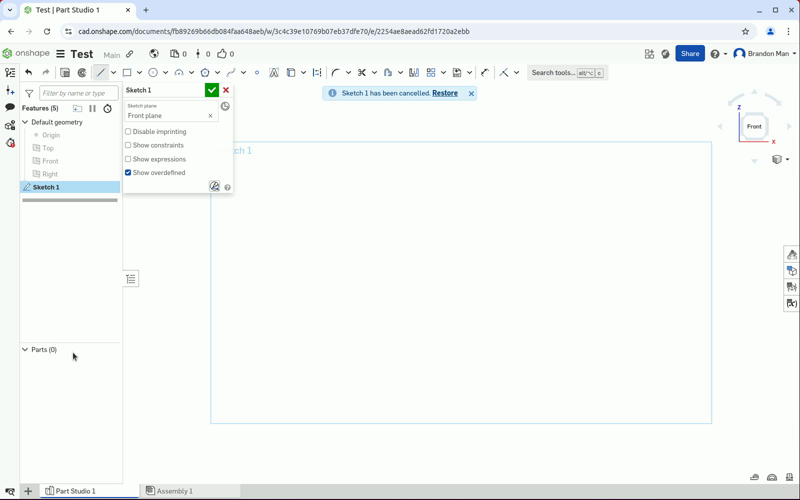
mouse_move(438, 299)
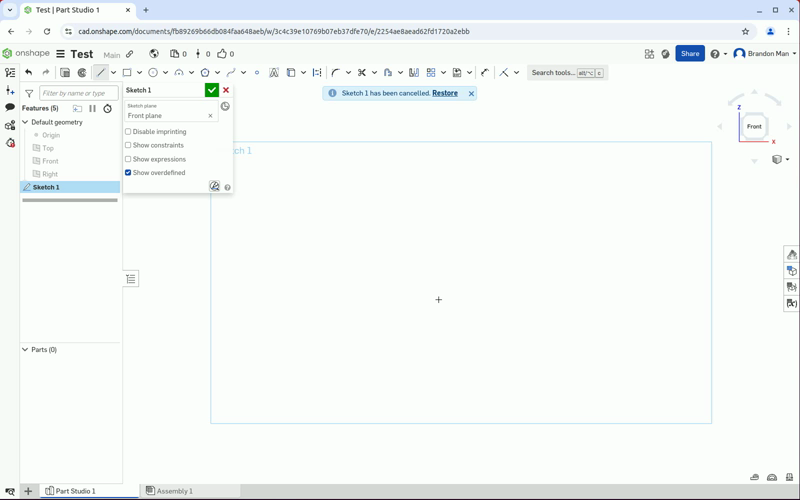
click(438, 299)
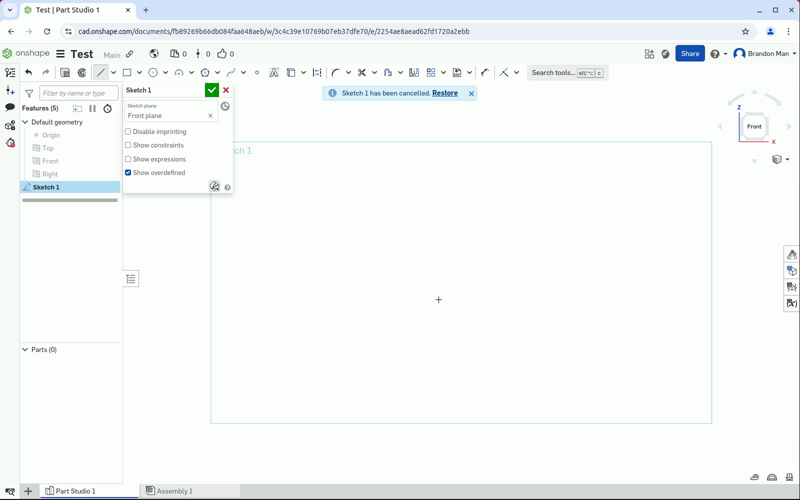
key_up(shift)
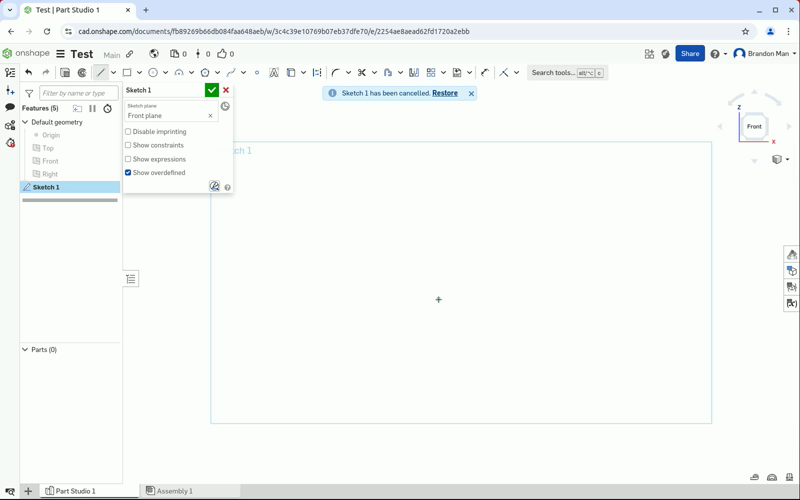
key_down(shift)
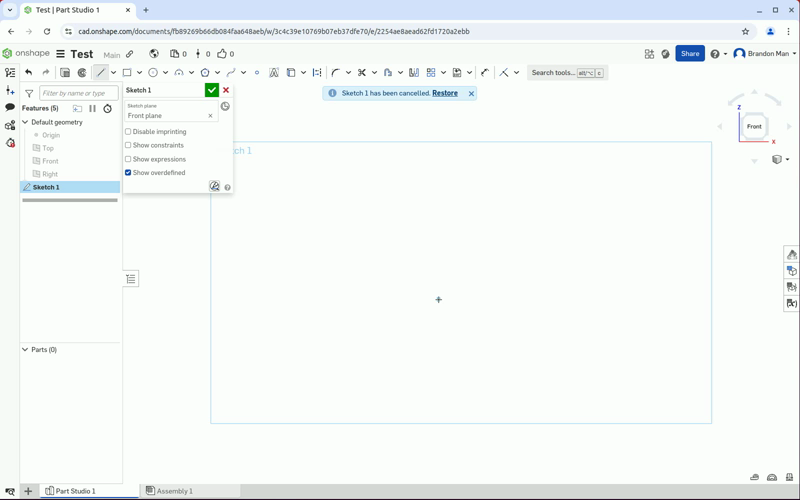
mouse_move(468, 299)
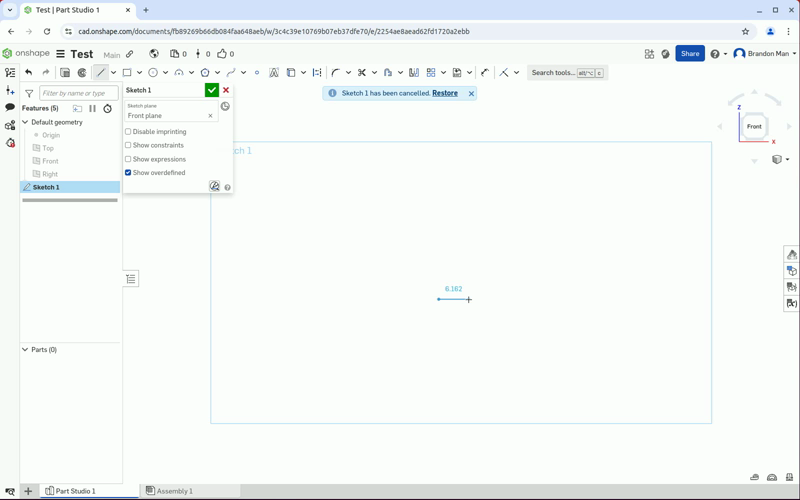
mouse_move(483, 299)
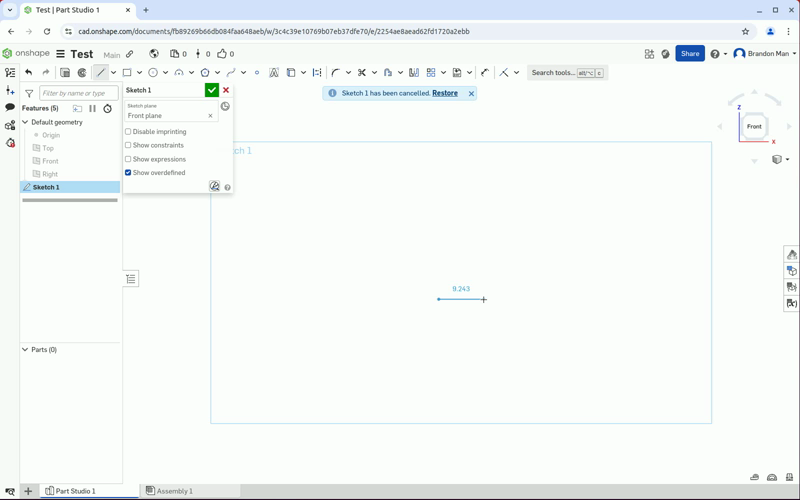
click(483, 299)
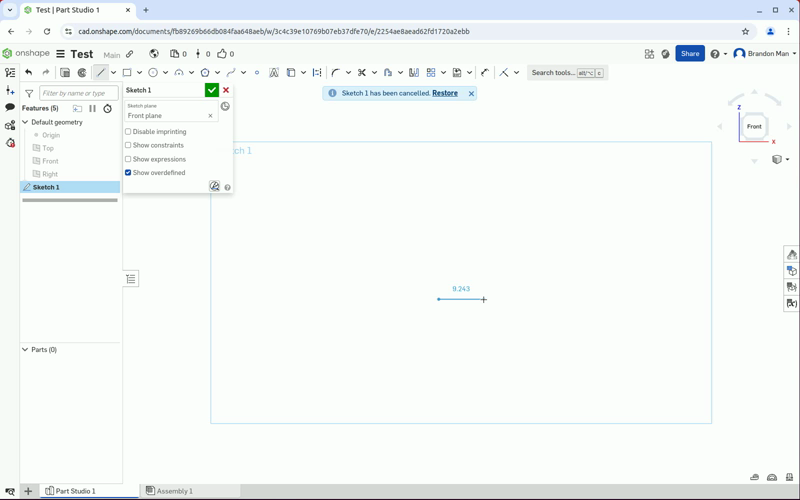
key_up(shift)
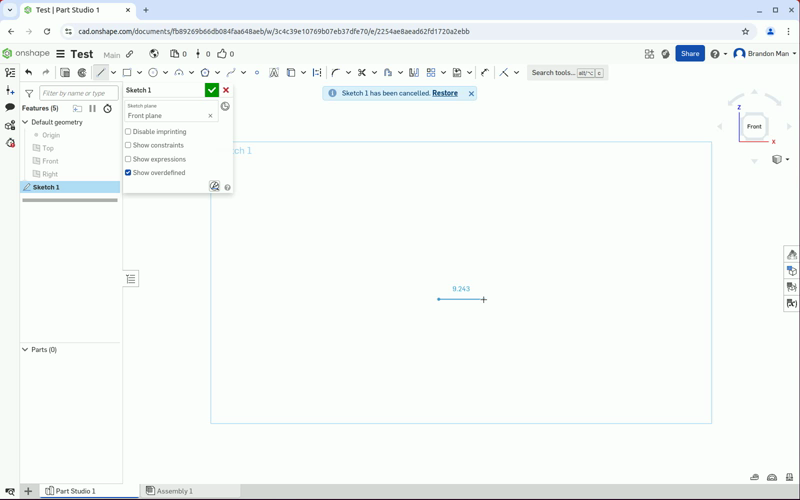
key_down(shift)
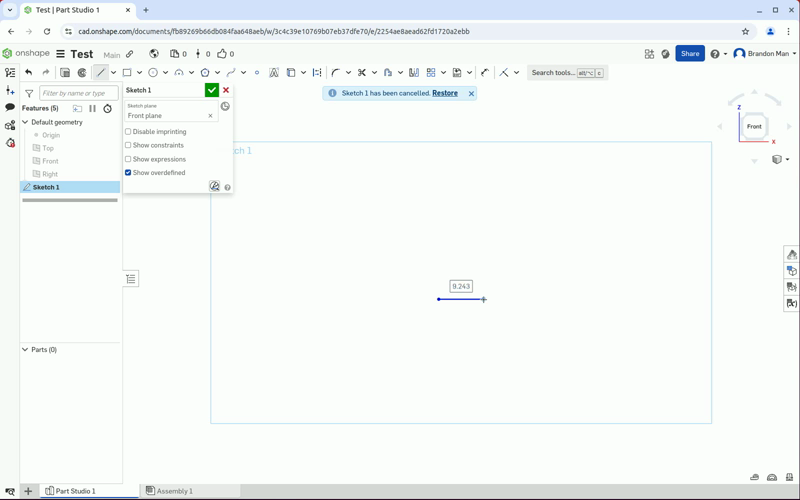
mouse_move(513, 299)
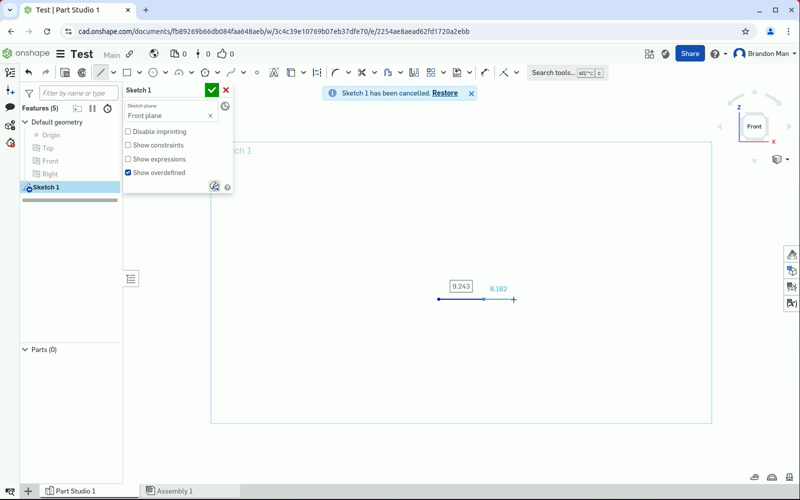
mouse_move(483, 283)
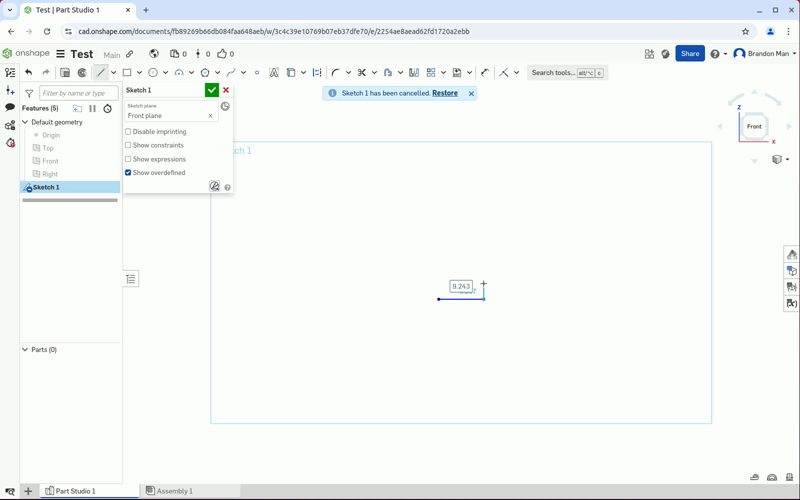
click(483, 283)
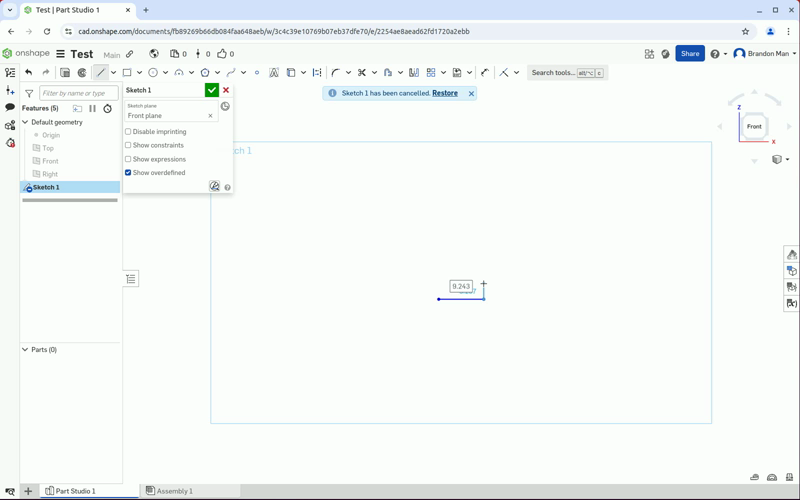
key_up(shift)
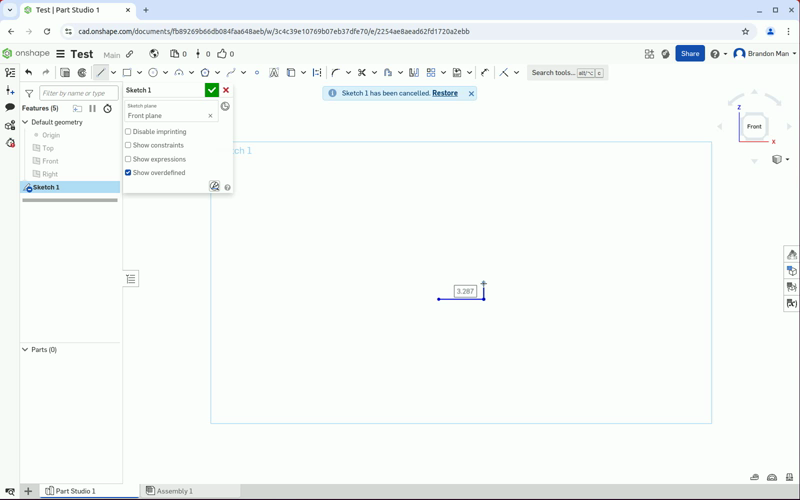
key_down(shift)
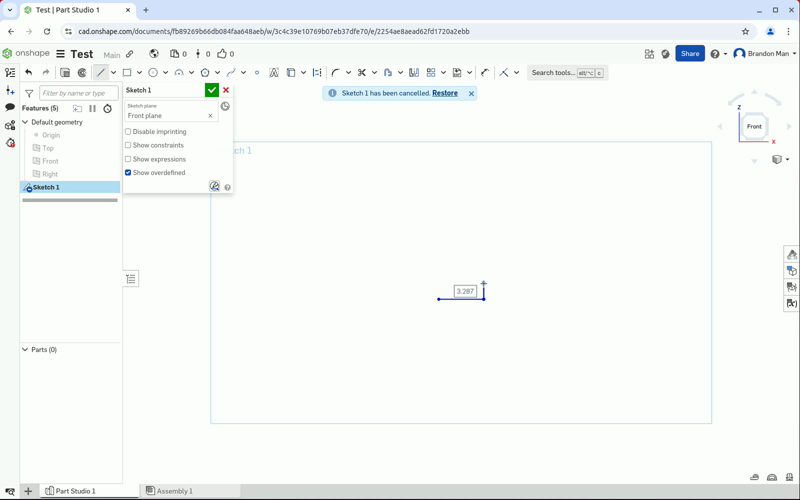
mouse_move(513, 283)
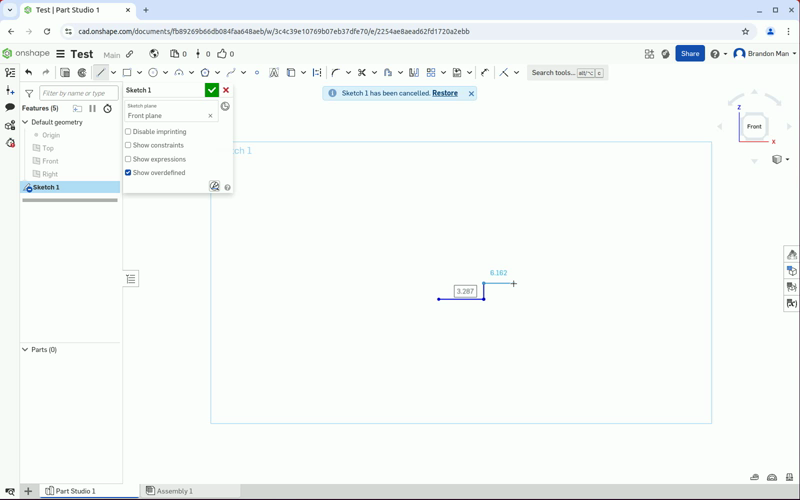
mouse_move(461, 283)
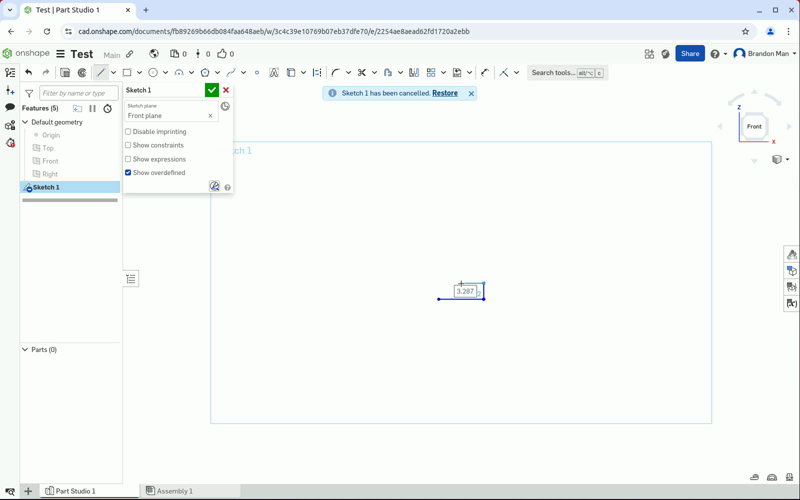
click(461, 283)
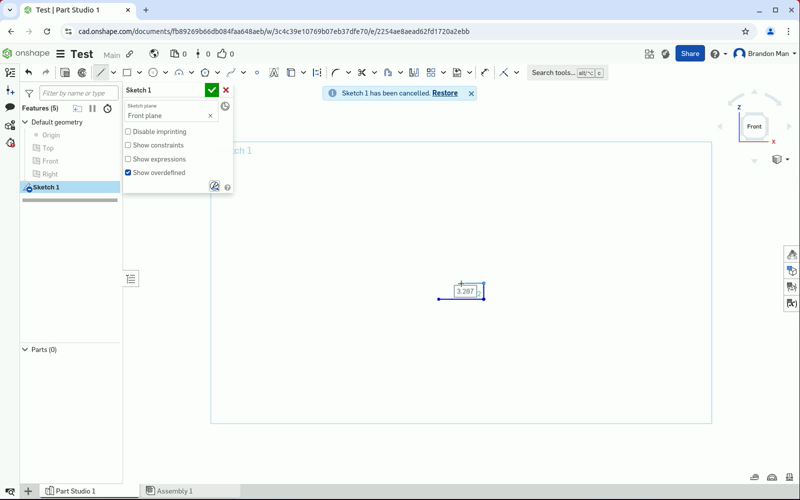
key_up(shift)
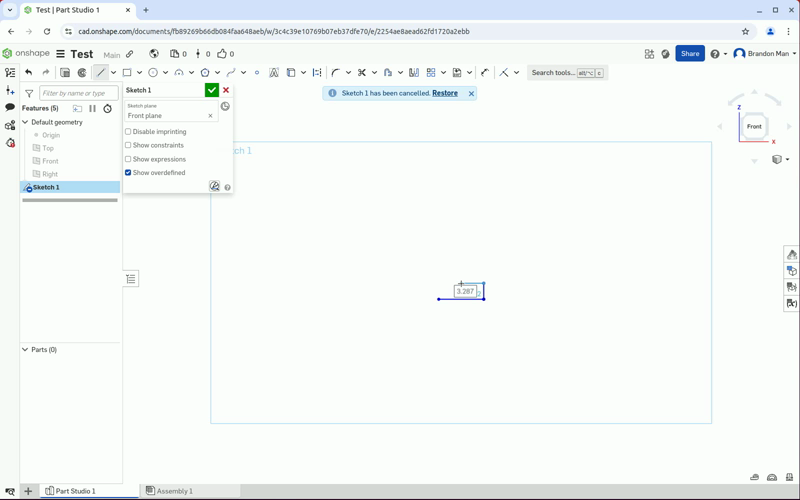
key_down(shift)
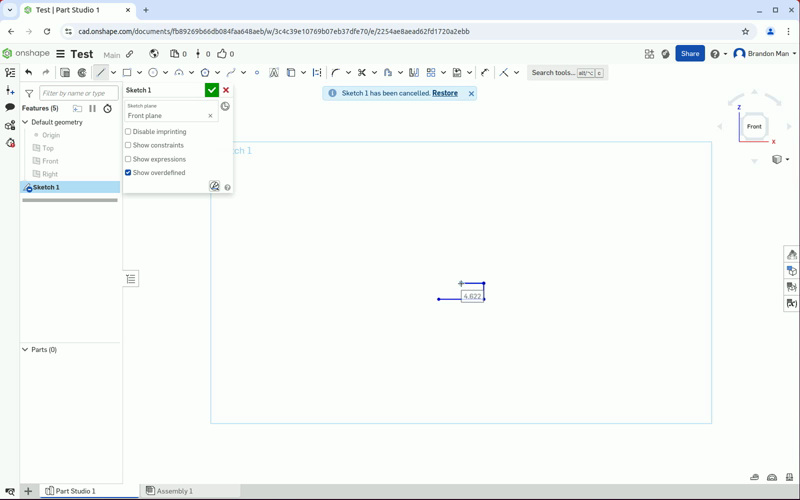
mouse_move(491, 283)
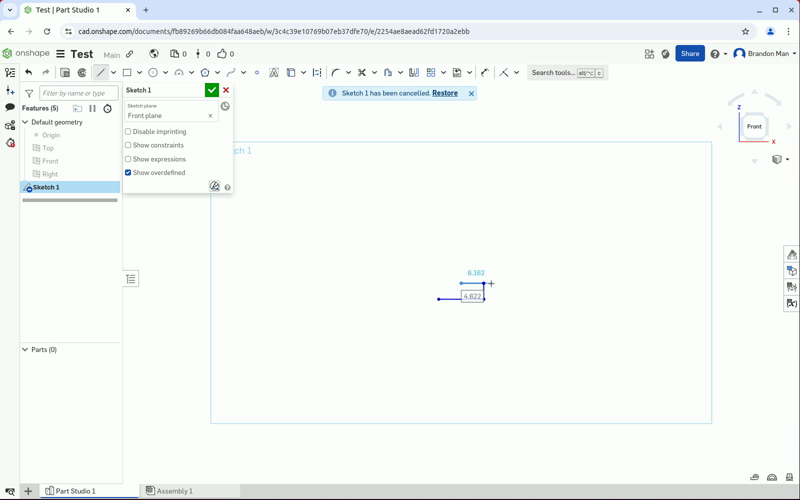
mouse_move(438, 283)
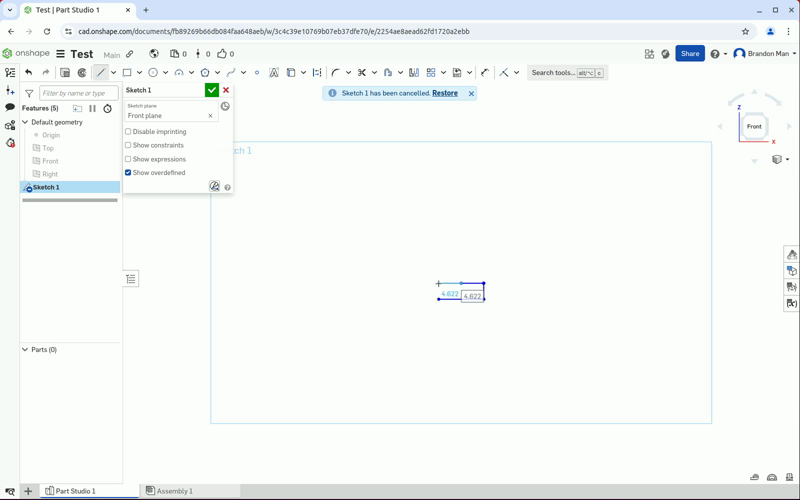
click(438, 283)
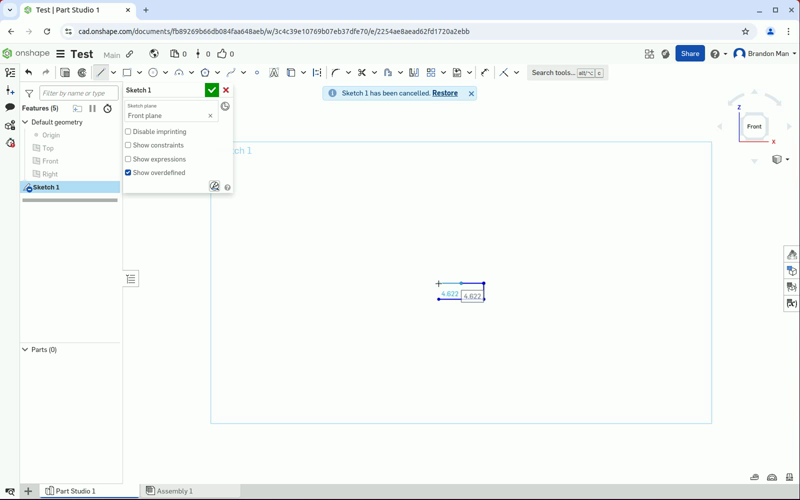
key_up(shift)
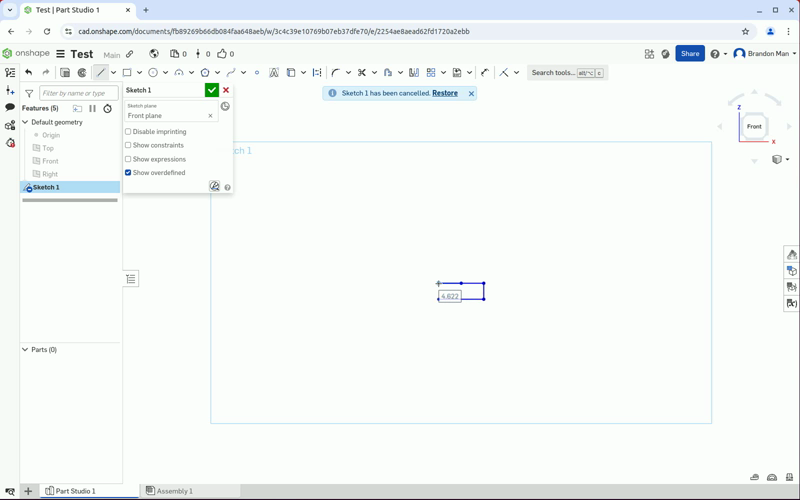
mouse_move(468, 283)
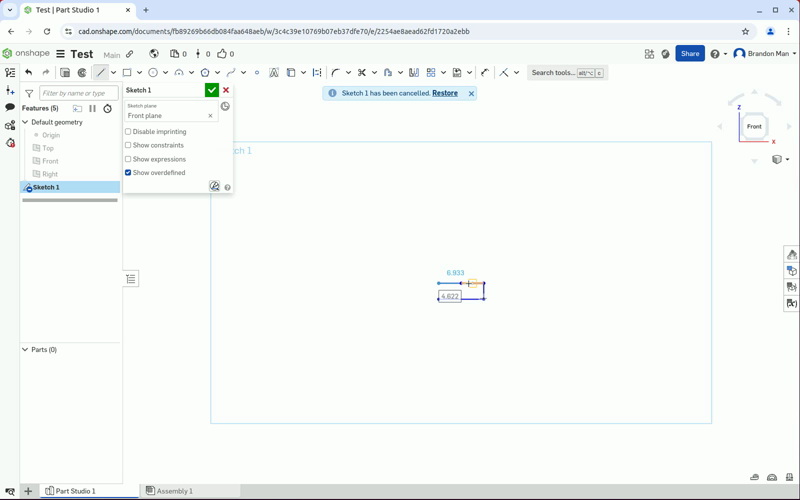
key_down(shift)
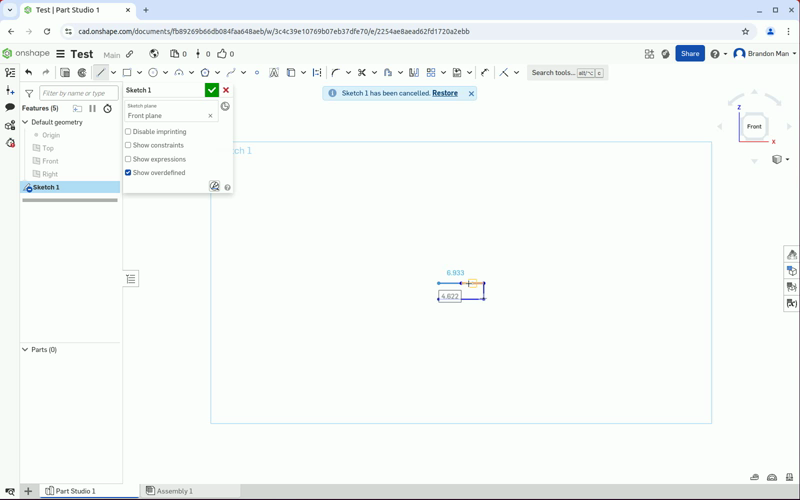
mouse_move(438, 299)
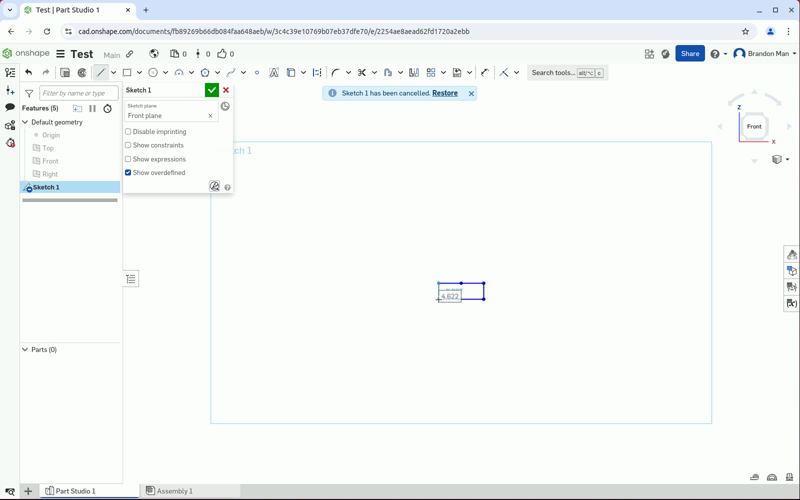
key_up(shift)
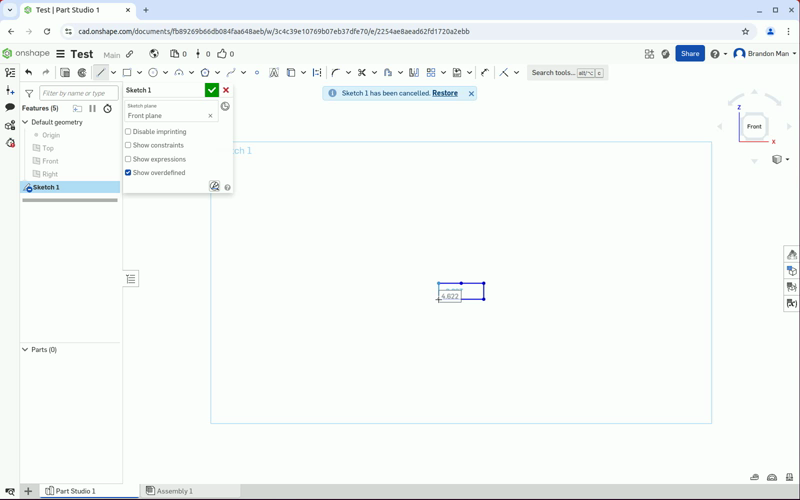
click(438, 299)
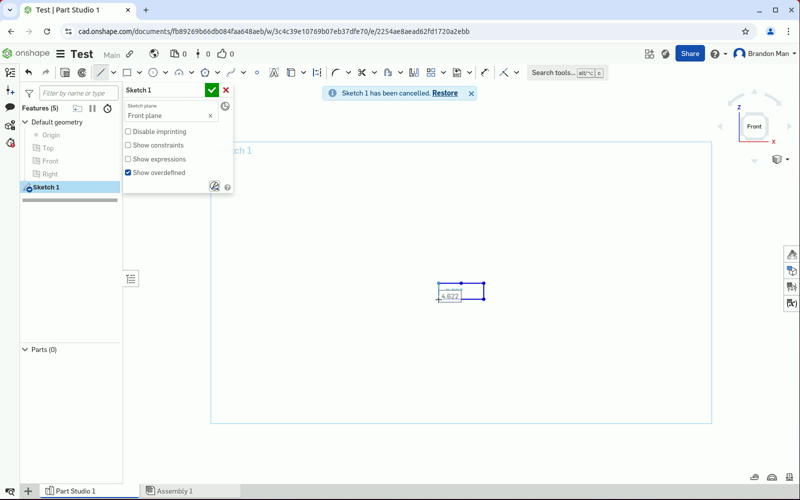
key(esc)
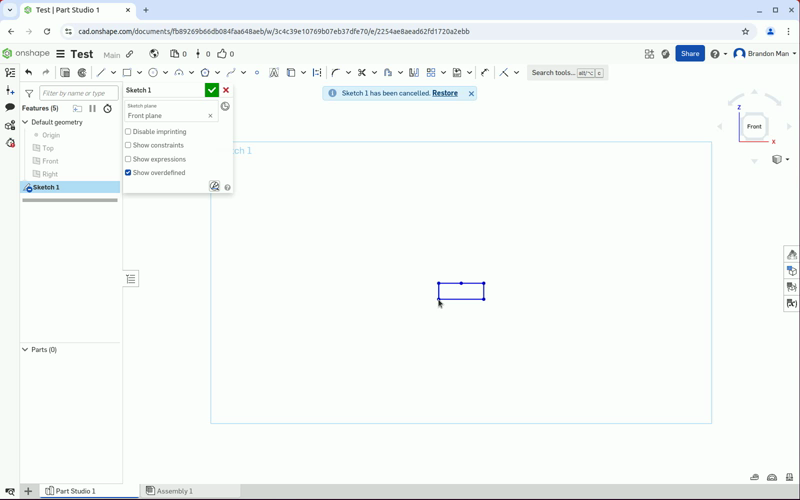
mouse_move(470, 284)
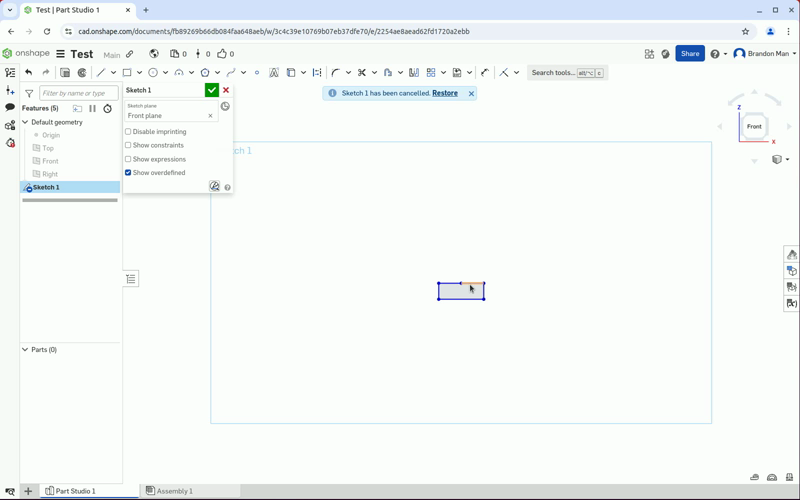
scroll(6)
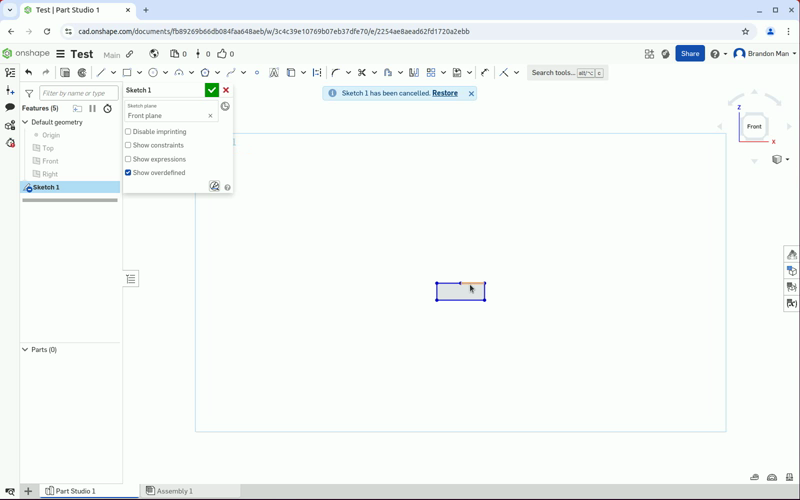
scroll(6)
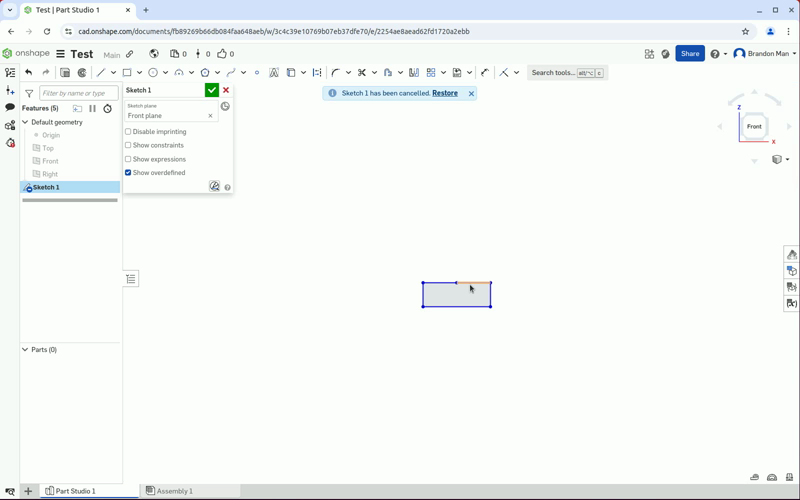
scroll(6)
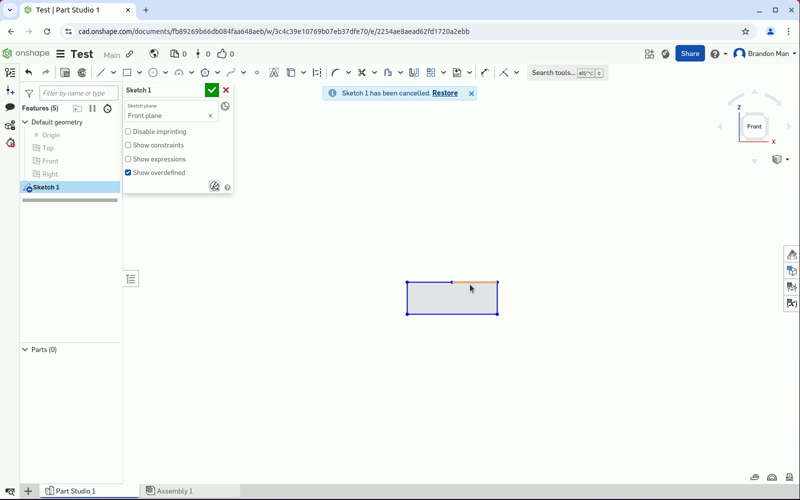
scroll(6)
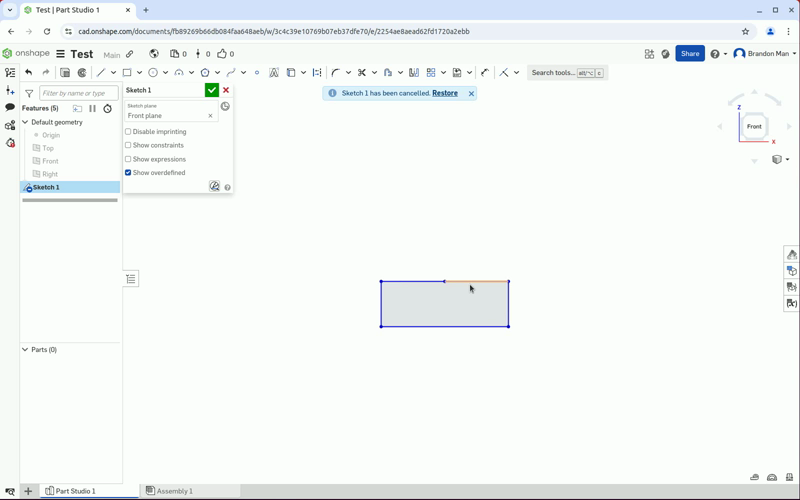
scroll(6)
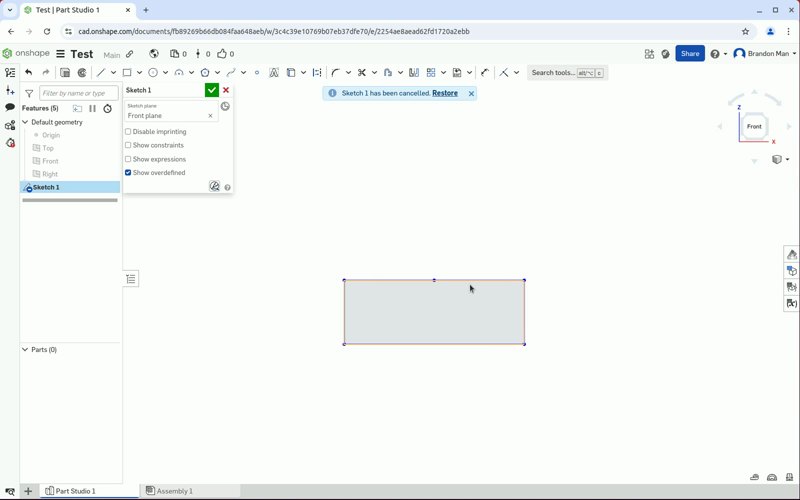
scroll(6)
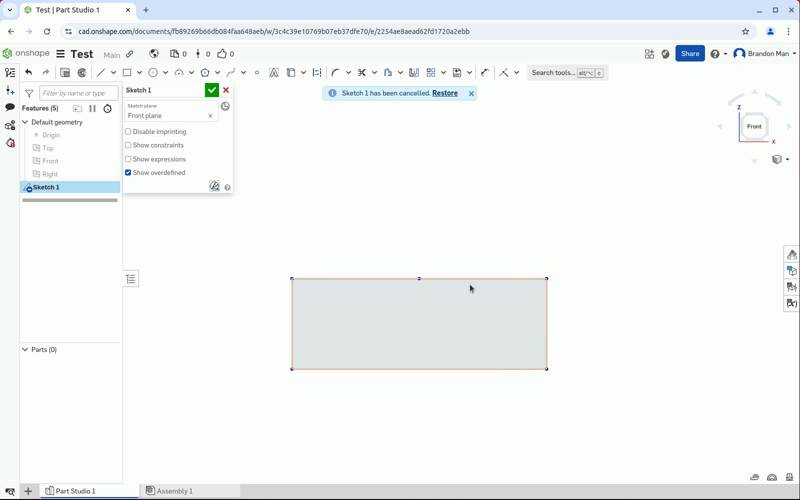
scroll(6)
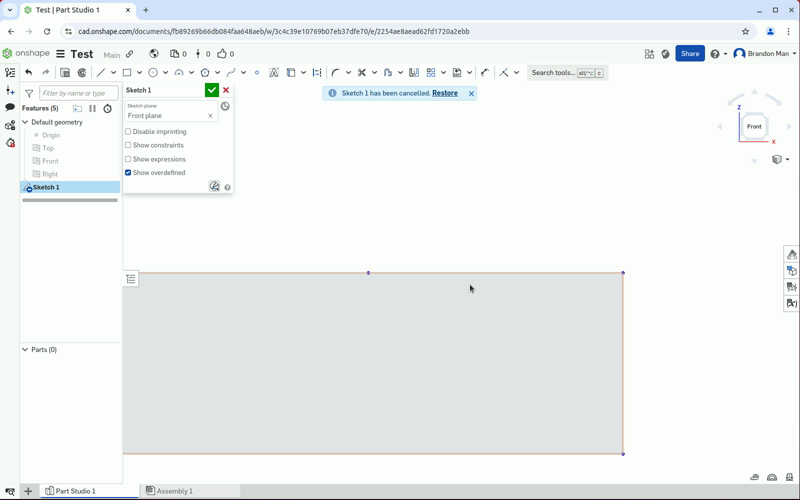
click(470, 284)
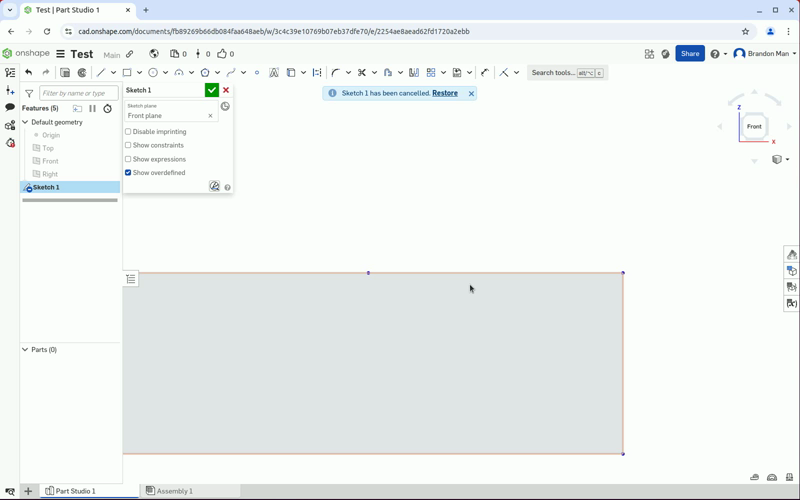
scroll(-6)
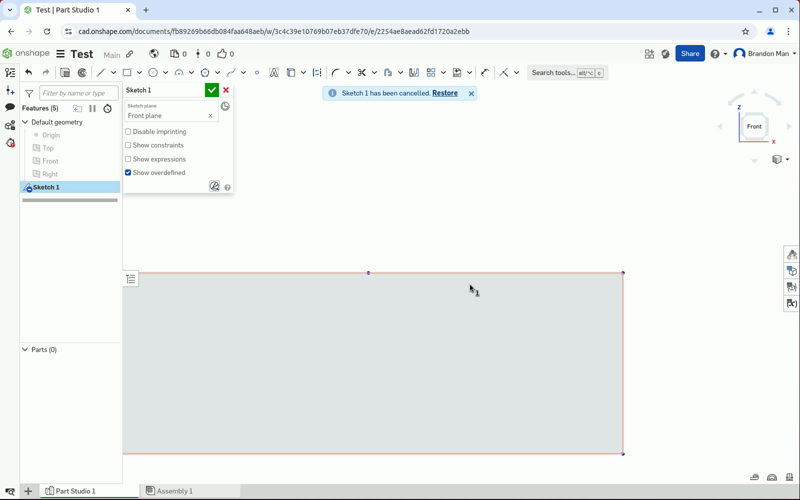
scroll(-6)
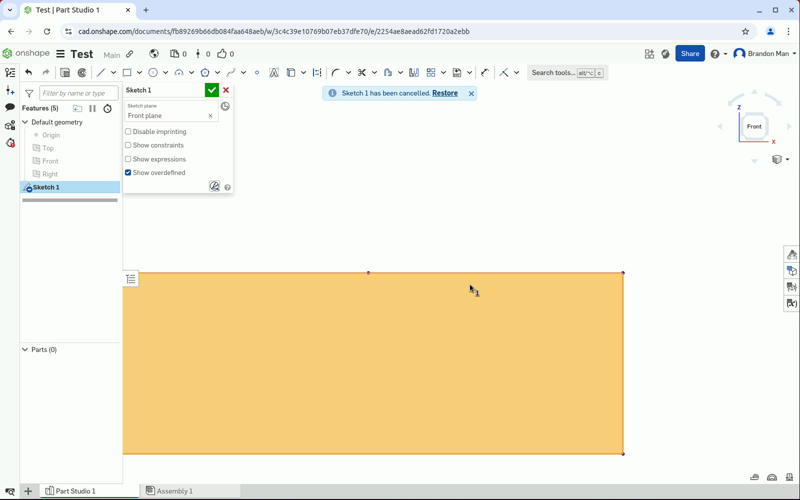
scroll(-6)
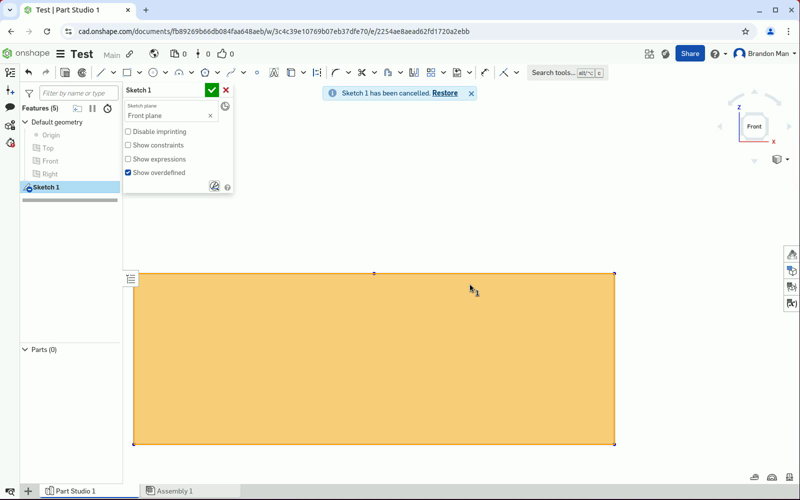
scroll(-6)
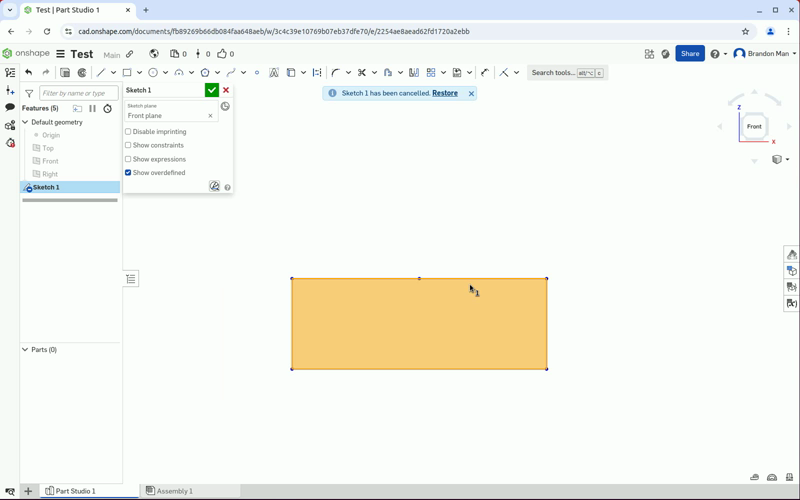
scroll(-6)
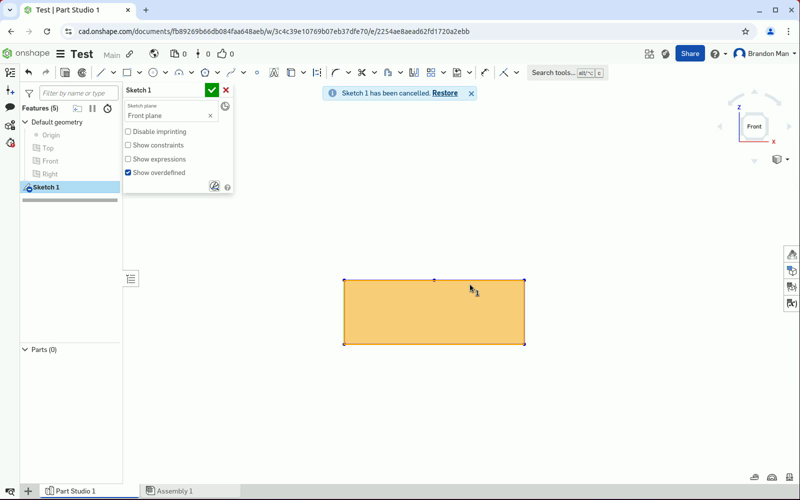
scroll(-6)
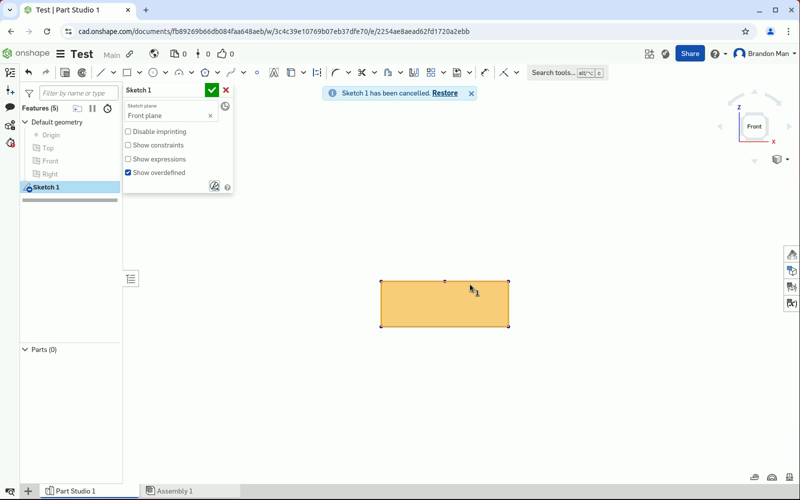
scroll(-6)
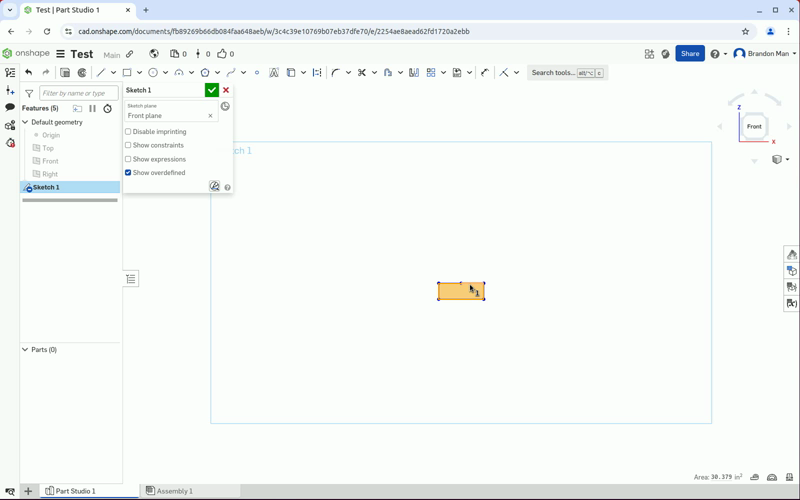
mouse_move(73, 352)
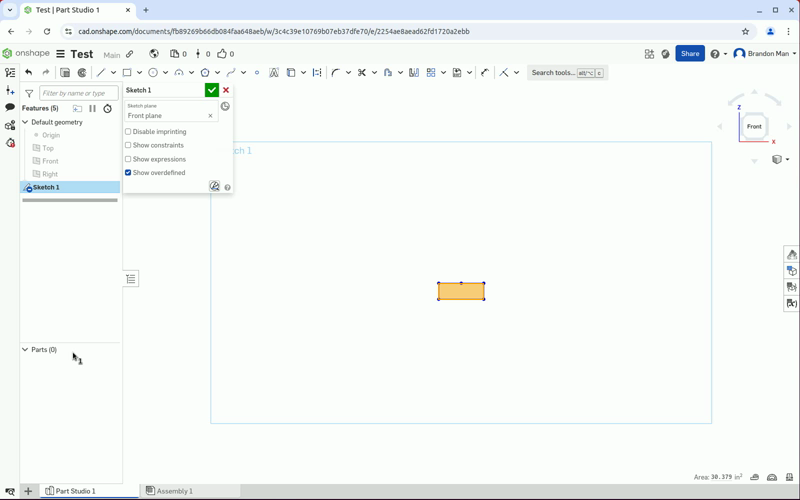
key(shift+y)
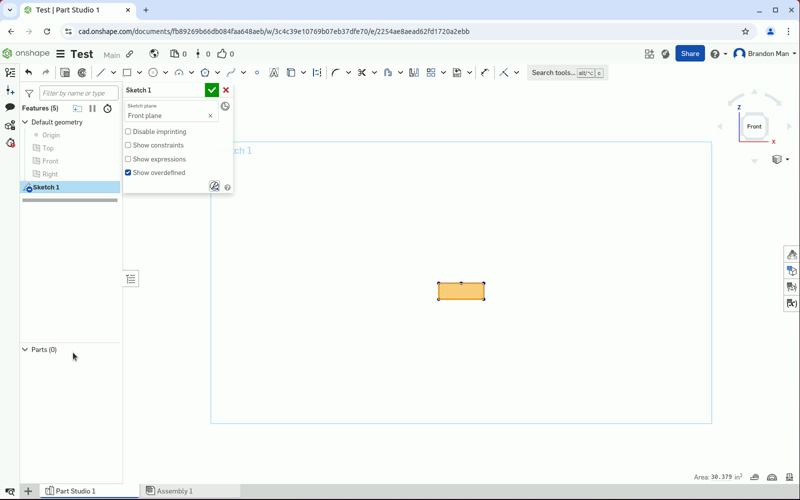
key(shift+e)
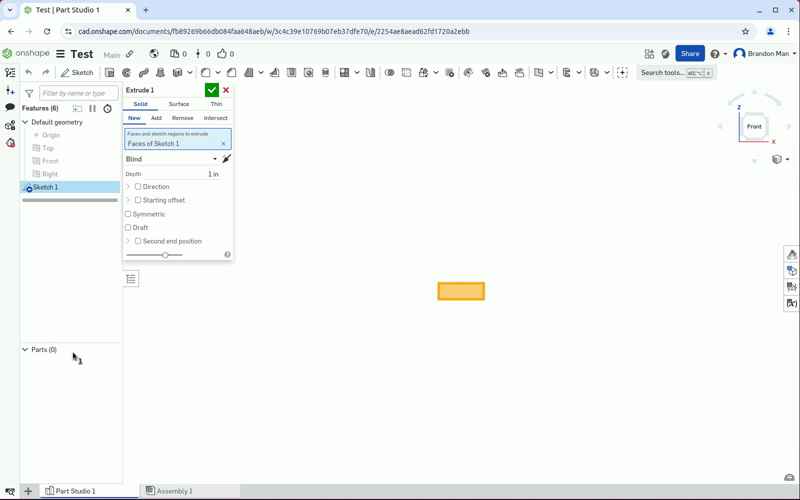
mouse_move(143, 106)
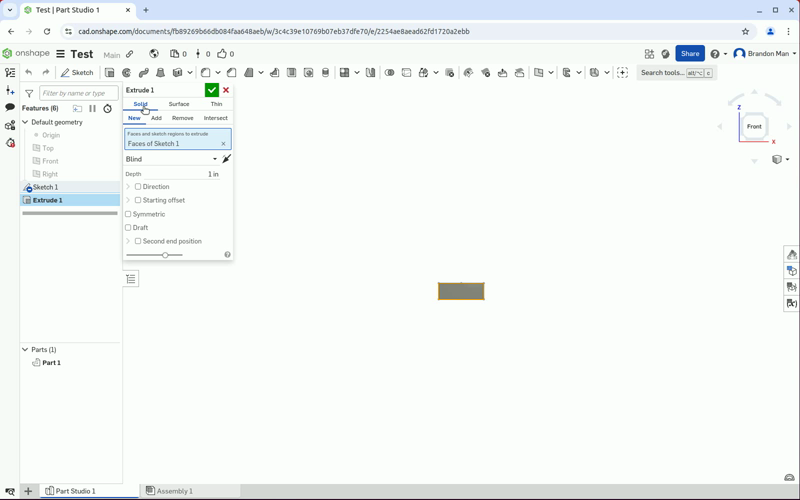
click(143, 106)
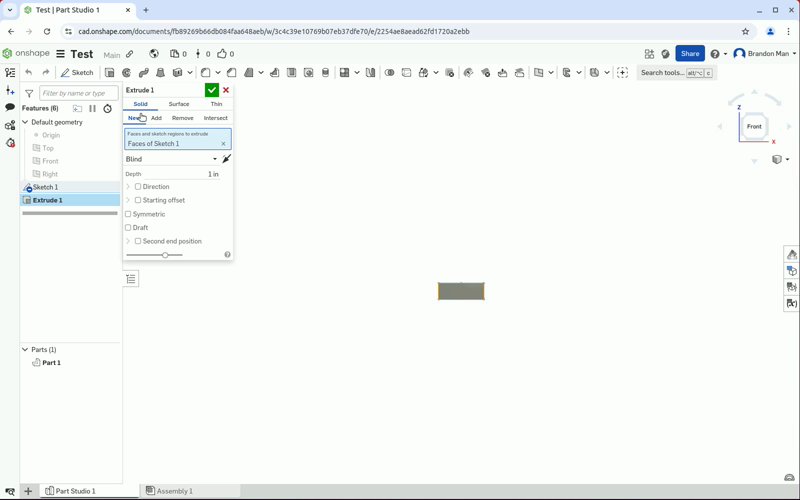
mouse_move(137, 120)
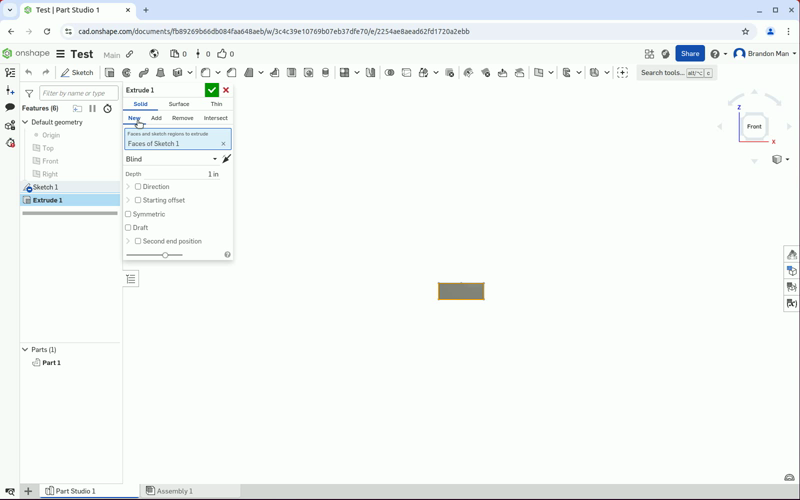
click(137, 120)
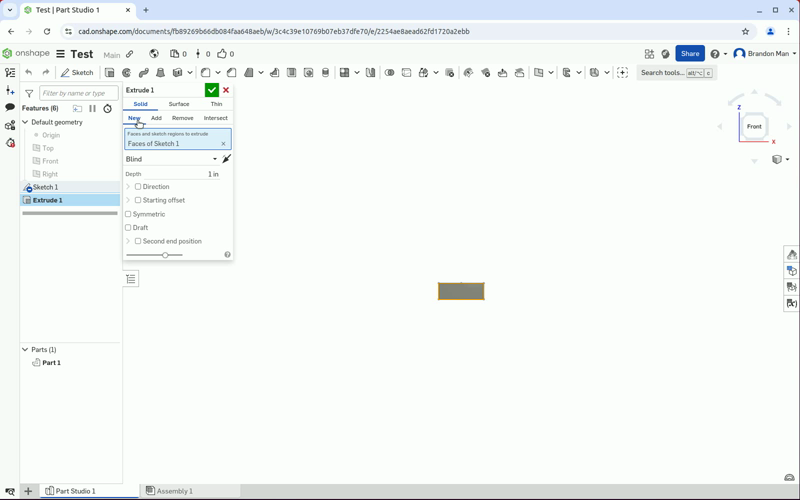
key(tab, 4)
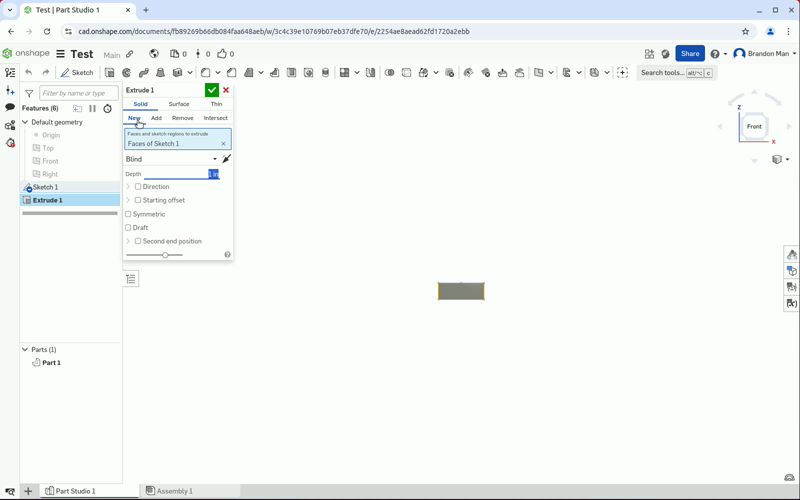
text(23.108)
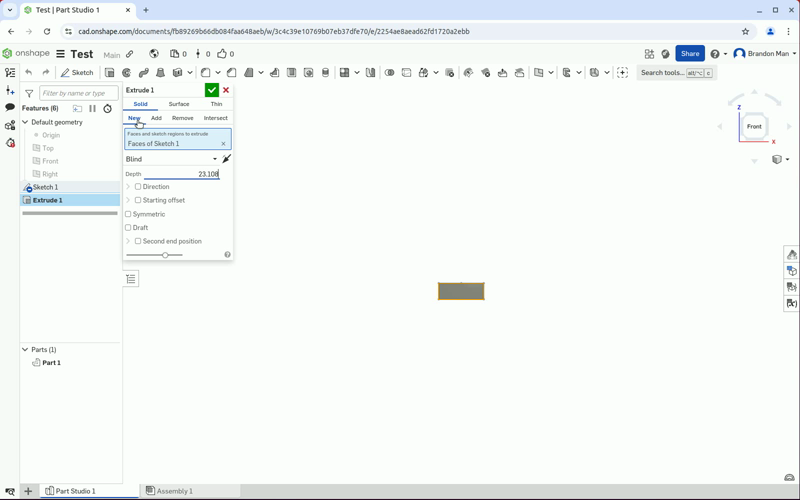
key(enter)
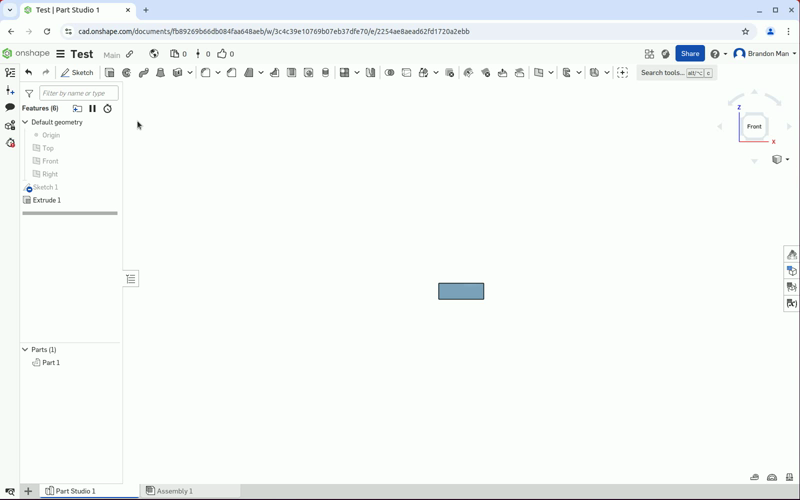
key(shift+h)
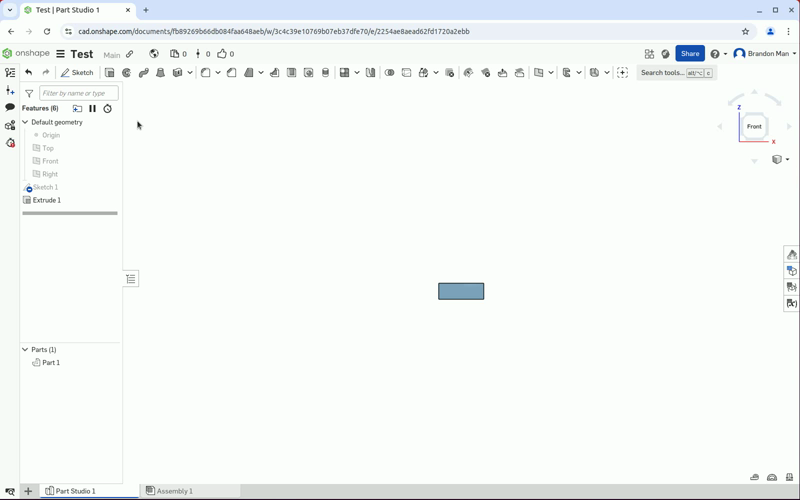
key(shift+h)
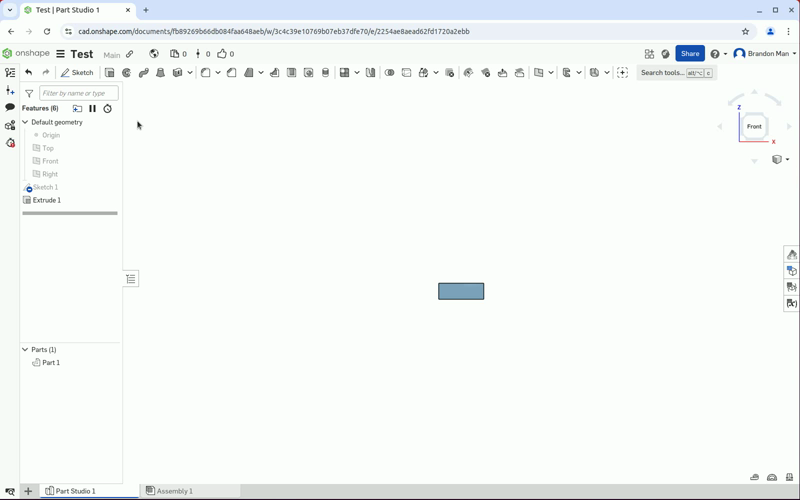
mouse_move(73, 189)
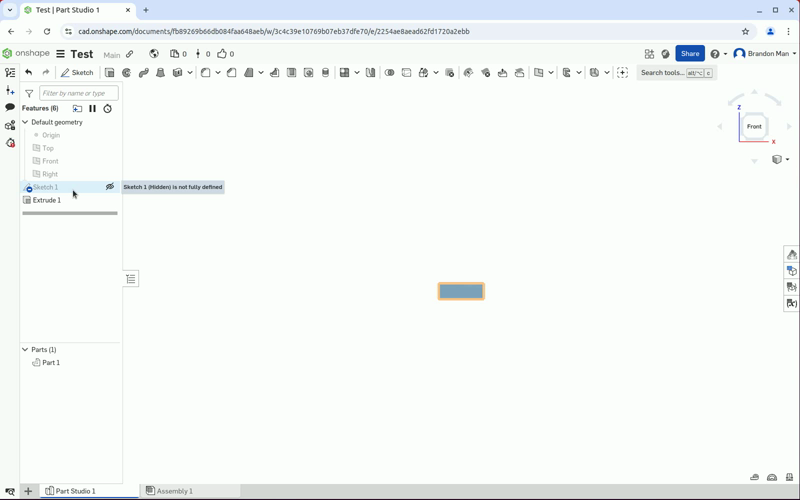
click(73, 189)
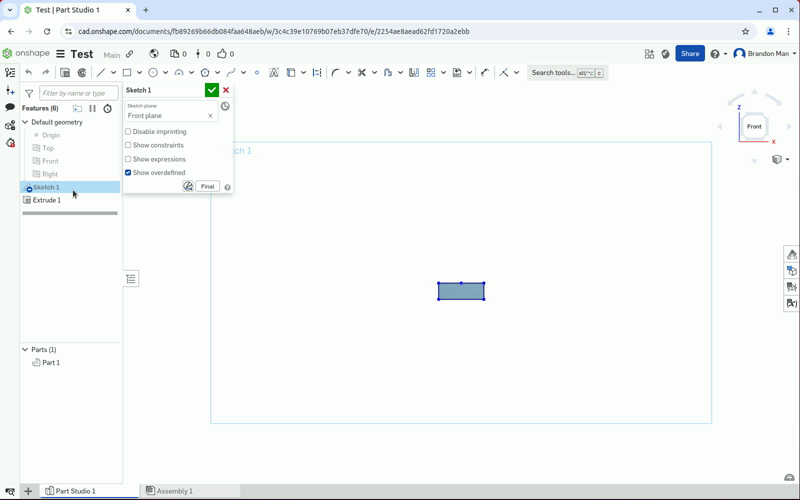
mouse_move(229, 92)
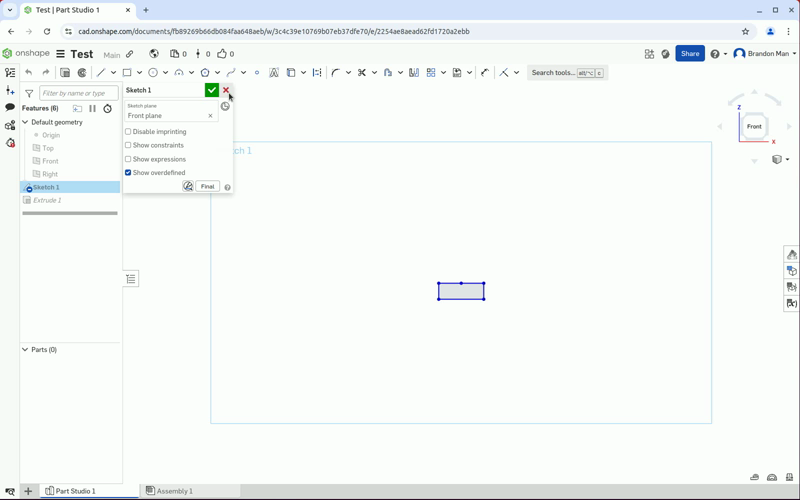
click(229, 92)
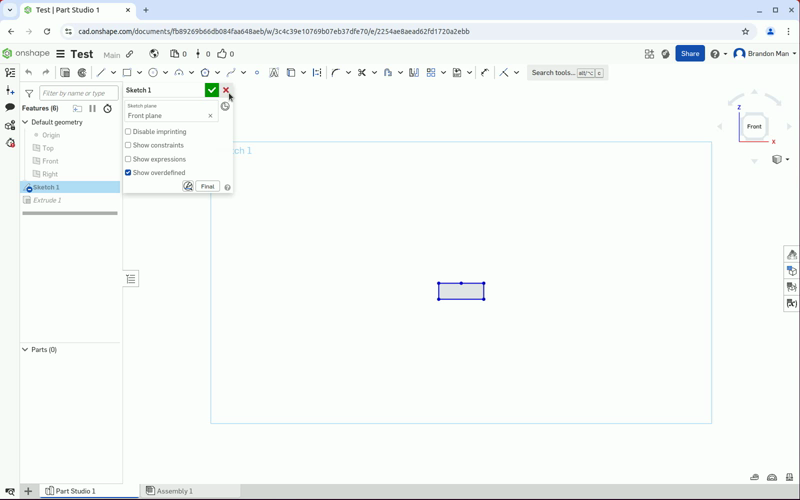
key(shift+s)
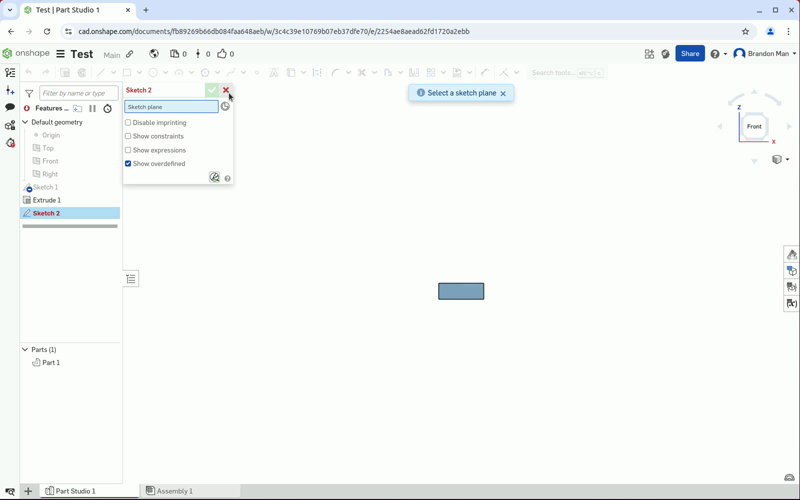
mouse_move(73, 163)
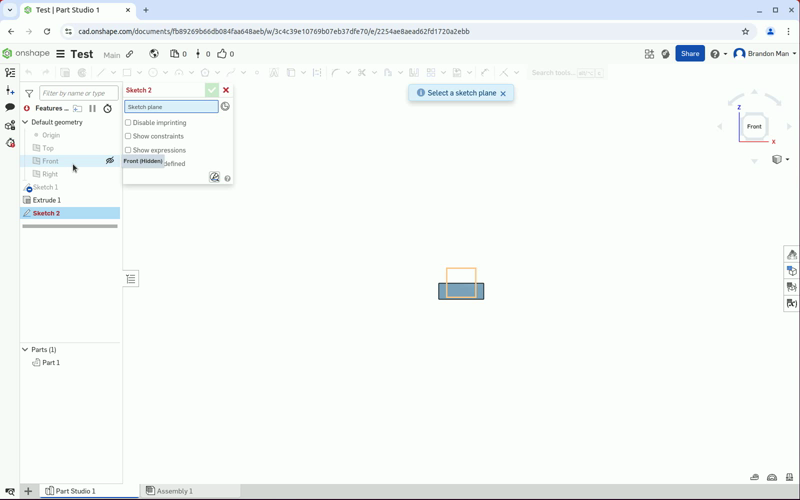
click(73, 163)
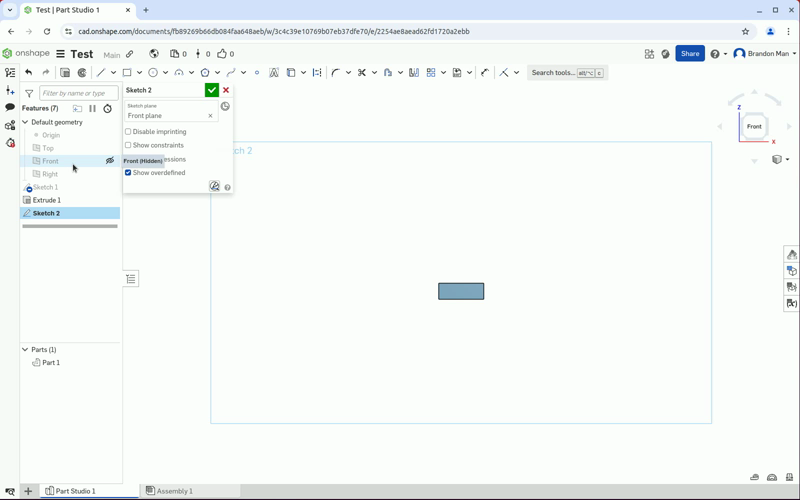
mouse_move(73, 352)
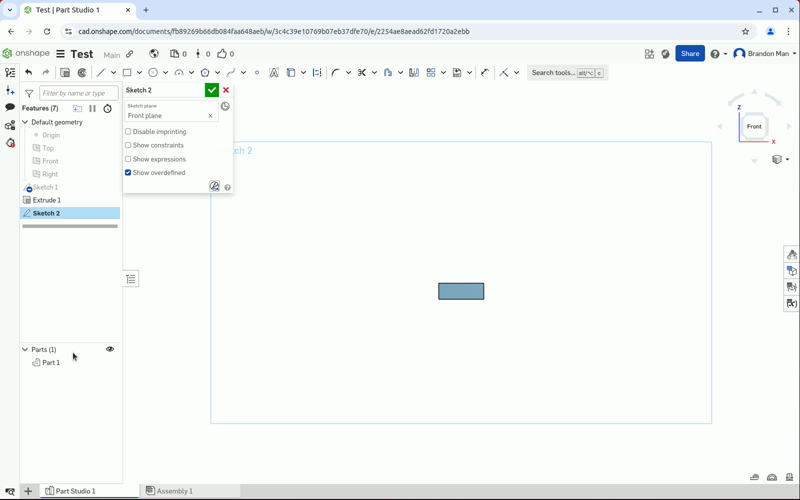
key(y)
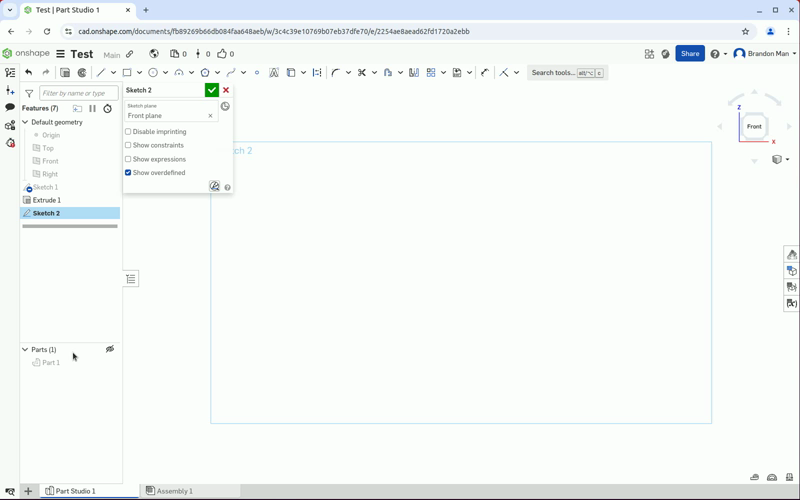
key(l)
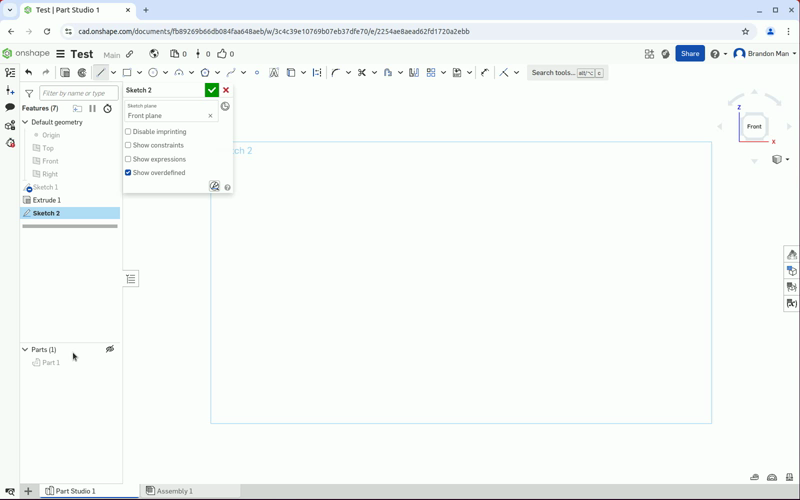
key_down(shift)
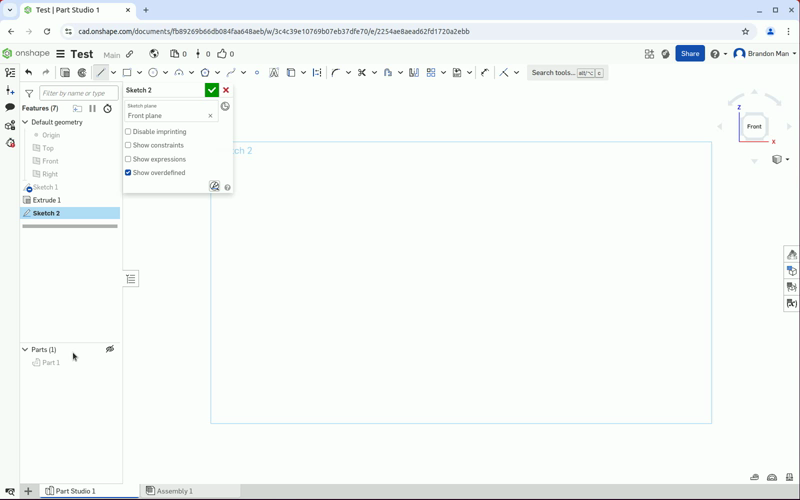
mouse_move(438, 282)
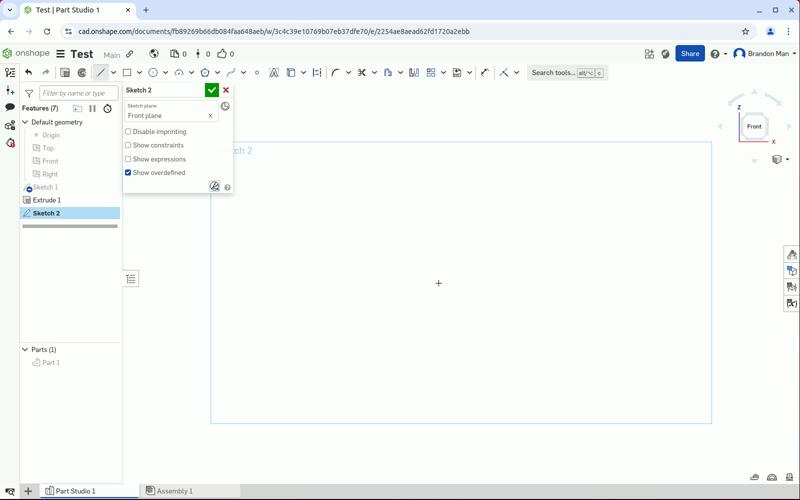
click(438, 282)
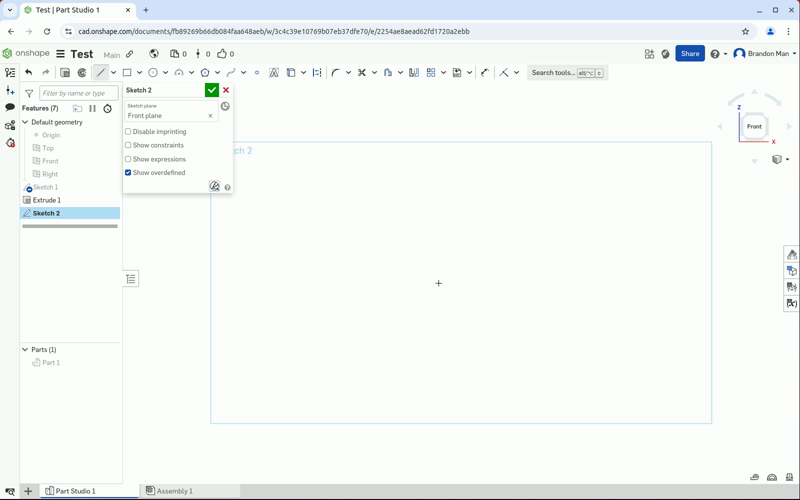
key_up(shift)
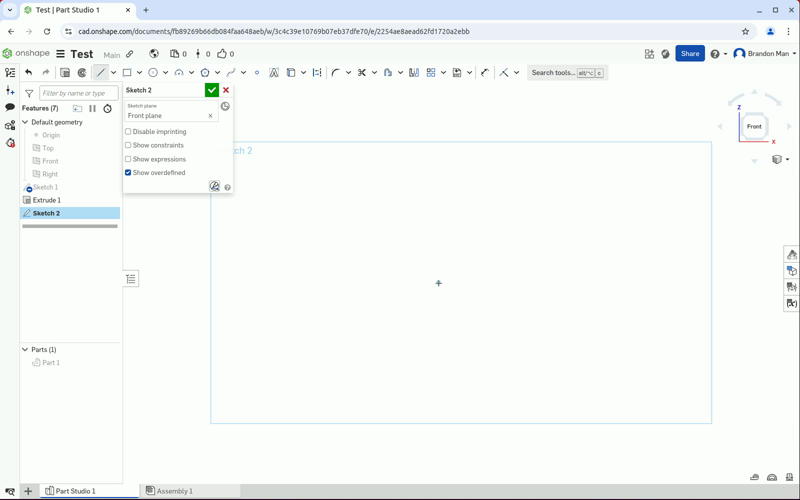
key_down(shift)
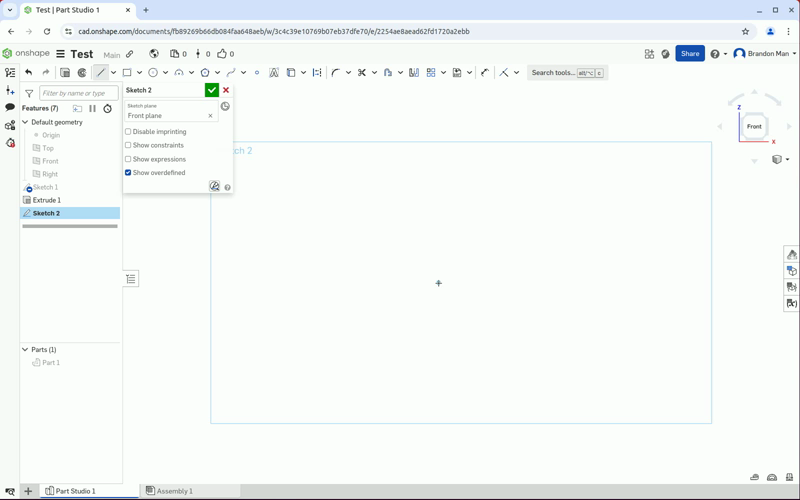
mouse_move(468, 282)
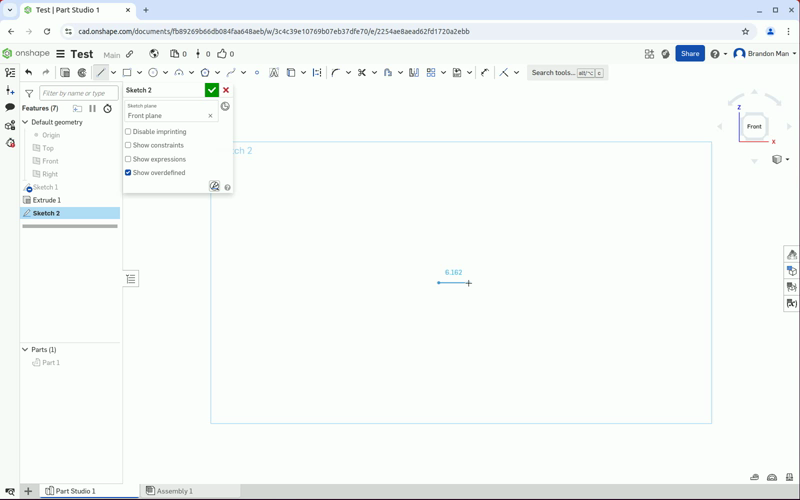
mouse_move(461, 282)
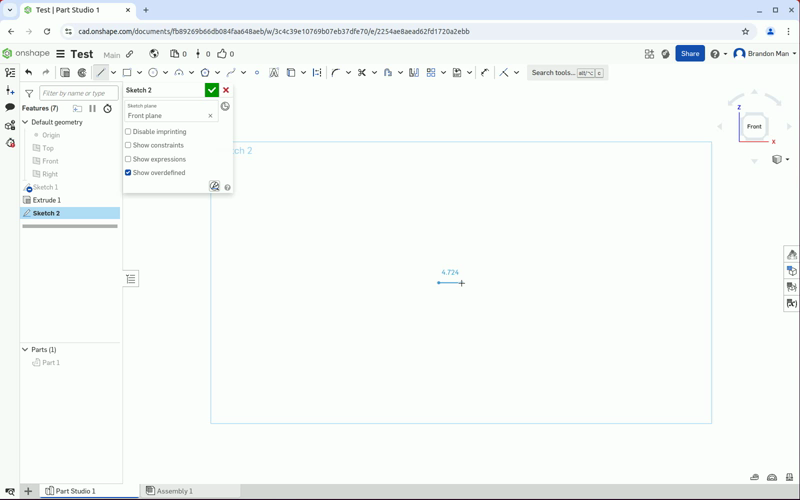
click(461, 282)
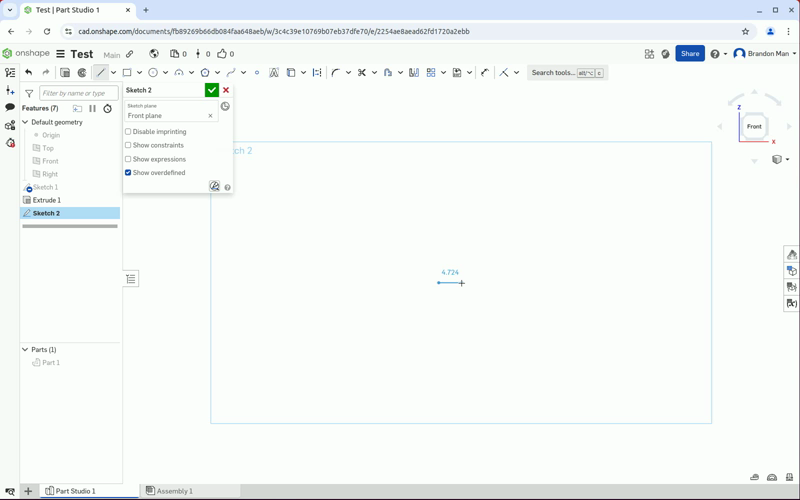
key_up(shift)
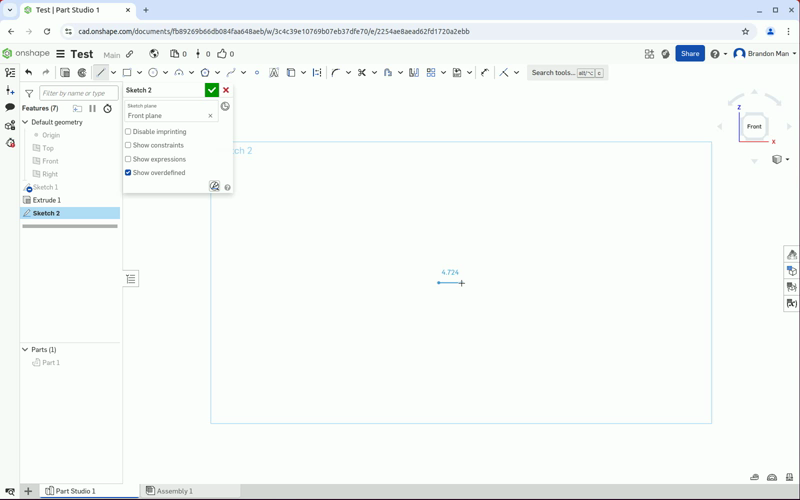
key_down(shift)
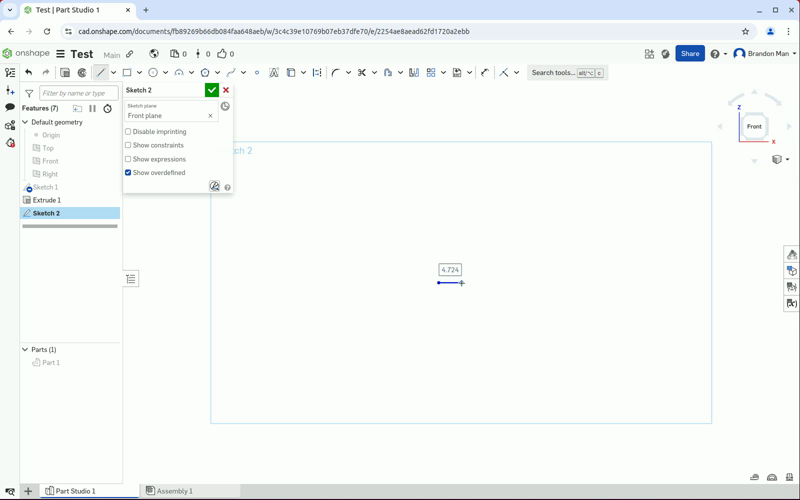
mouse_move(491, 282)
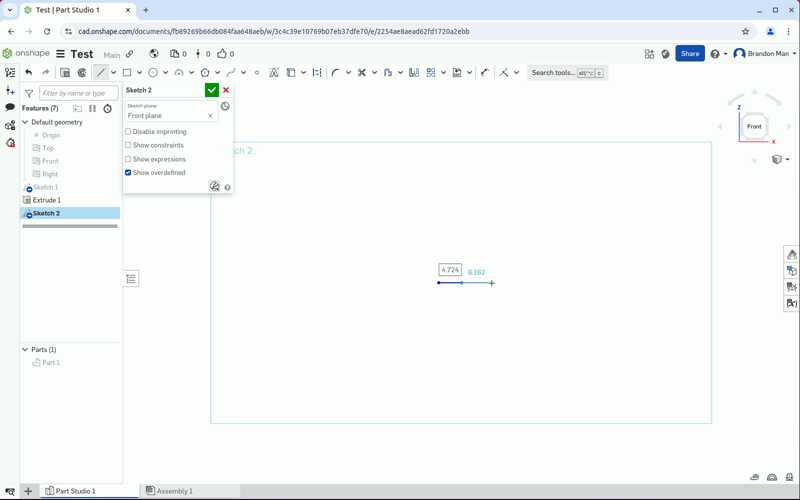
mouse_move(461, 264)
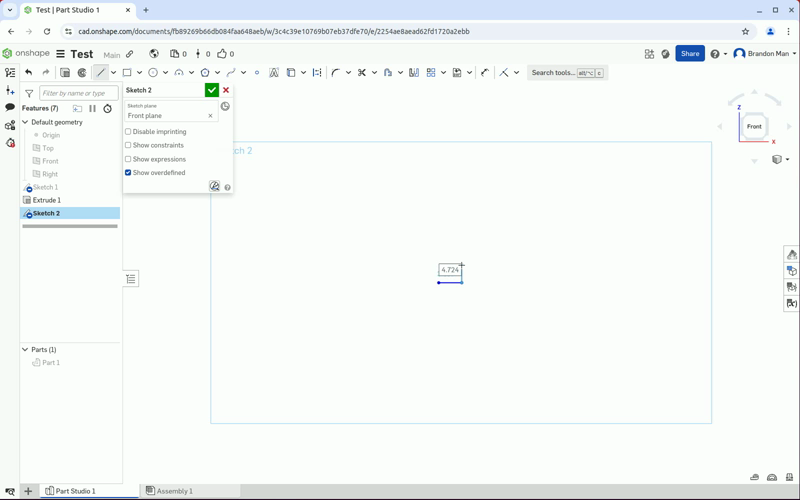
click(461, 264)
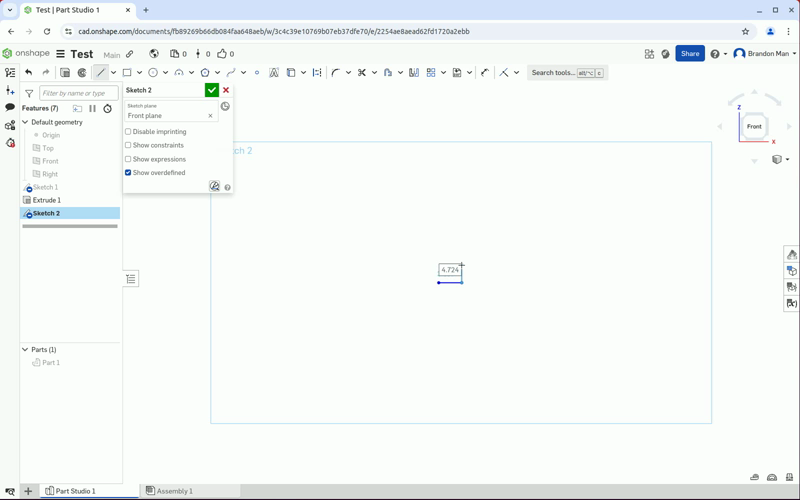
key_up(shift)
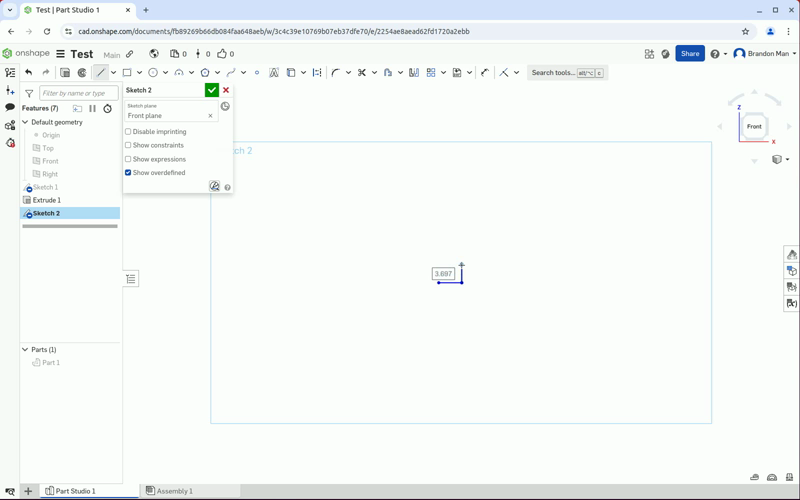
key_down(shift)
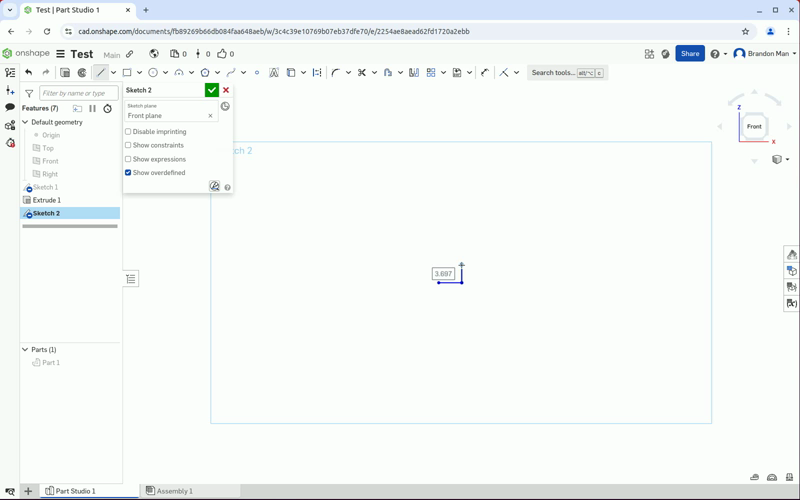
mouse_move(491, 264)
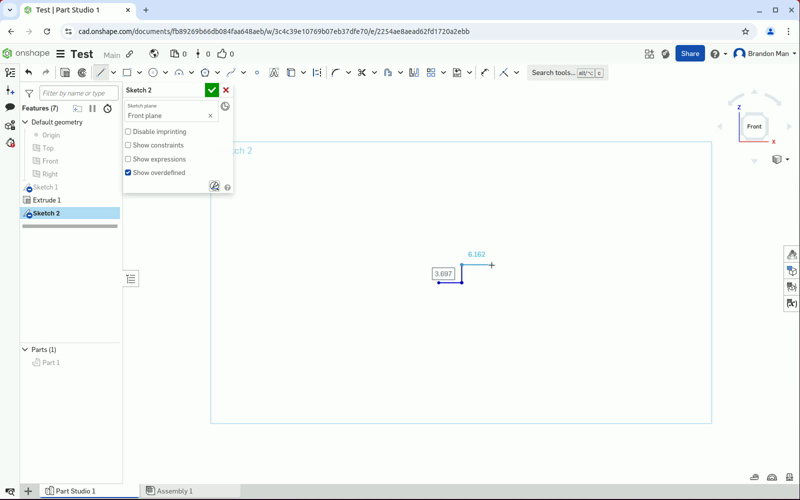
mouse_move(438, 264)
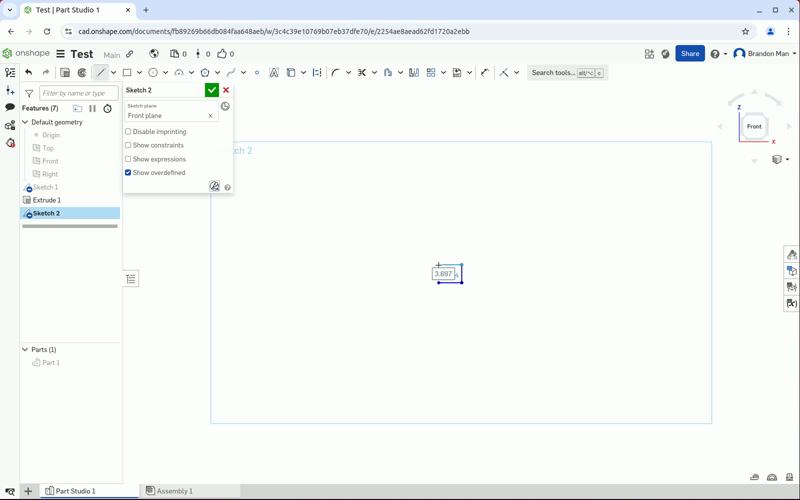
click(438, 264)
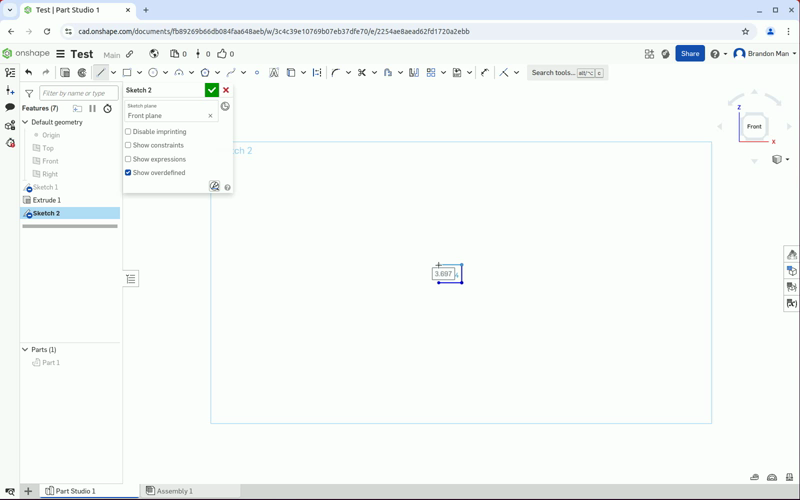
key_up(shift)
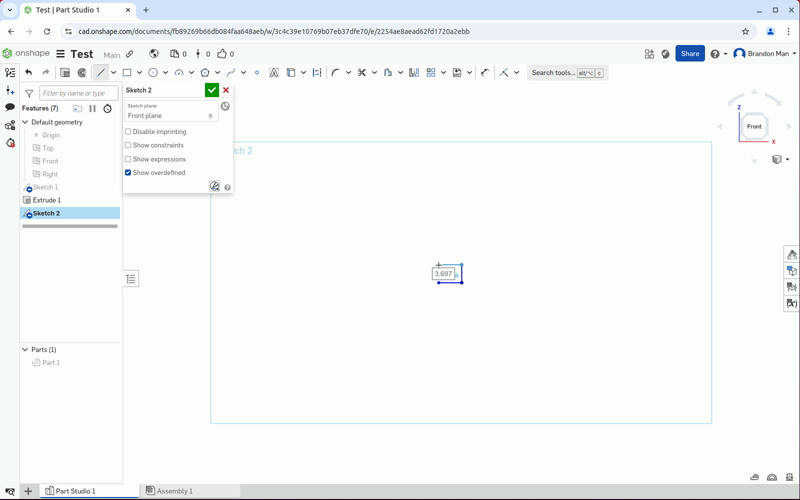
mouse_move(468, 264)
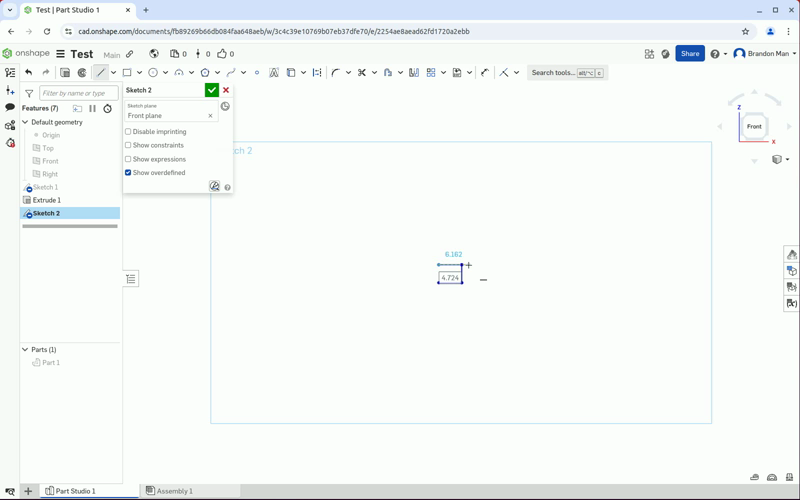
key_down(shift)
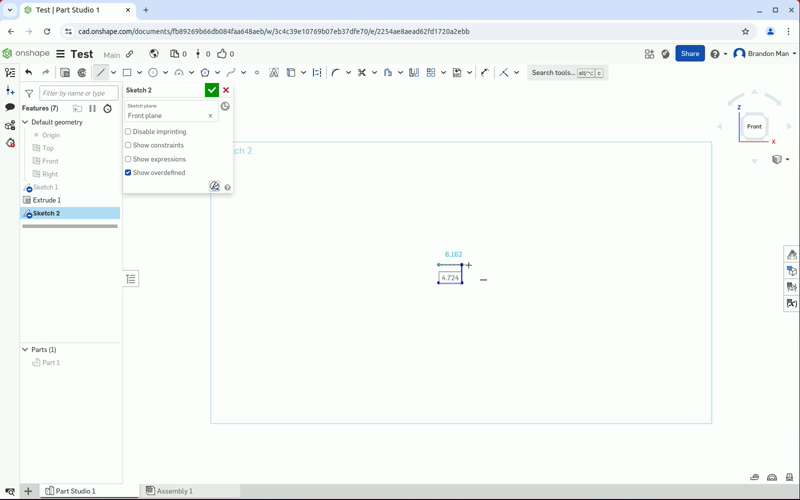
mouse_move(438, 282)
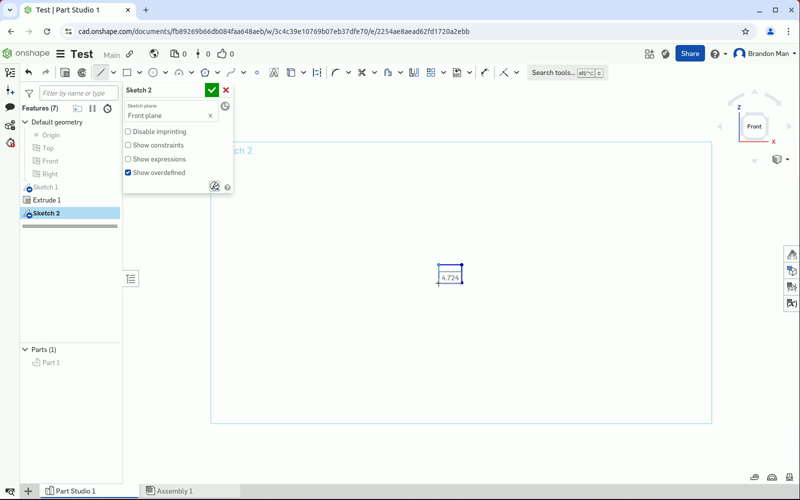
key_up(shift)
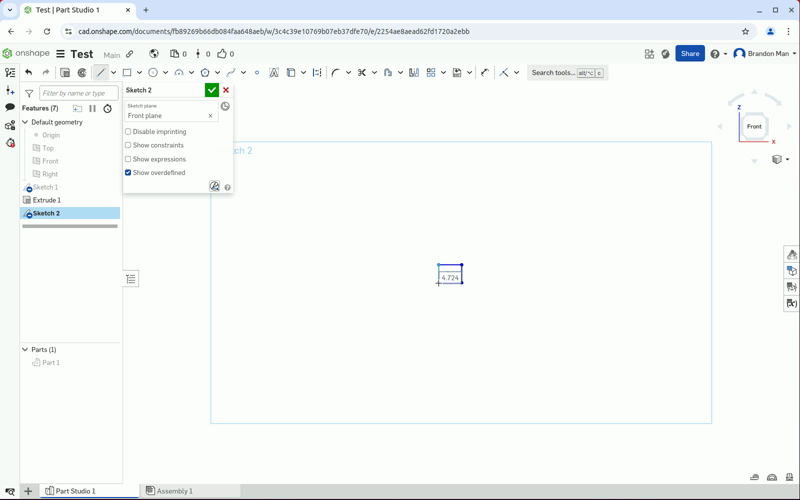
click(438, 282)
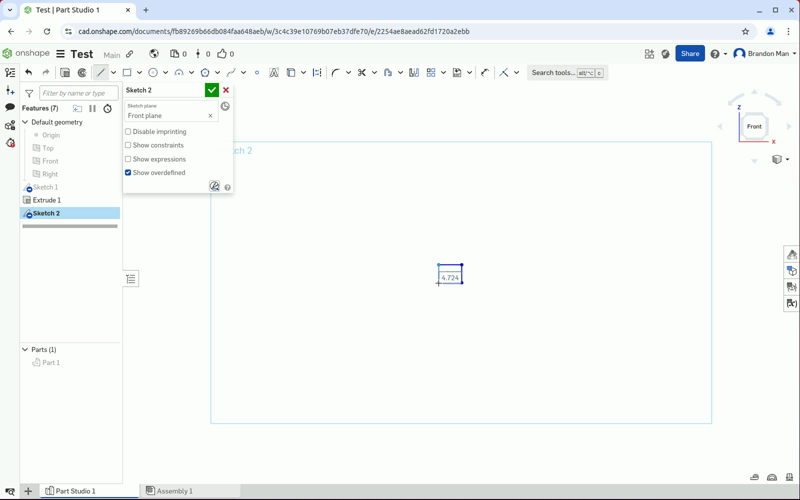
key(esc)
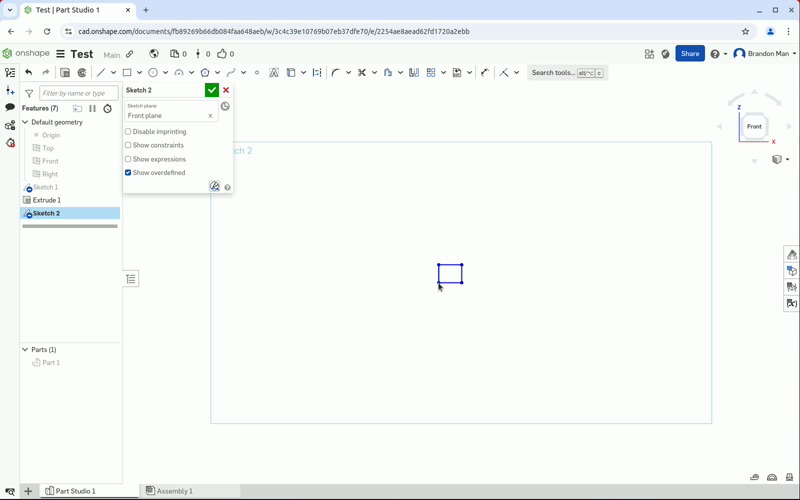
mouse_move(448, 279)
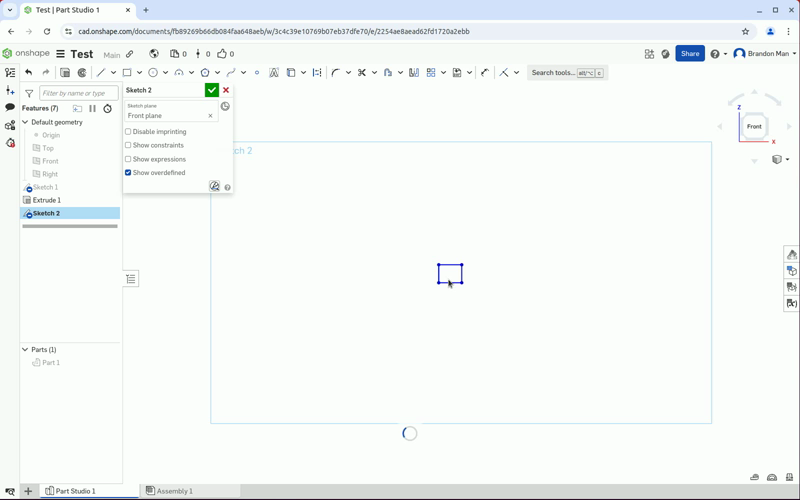
scroll(6)
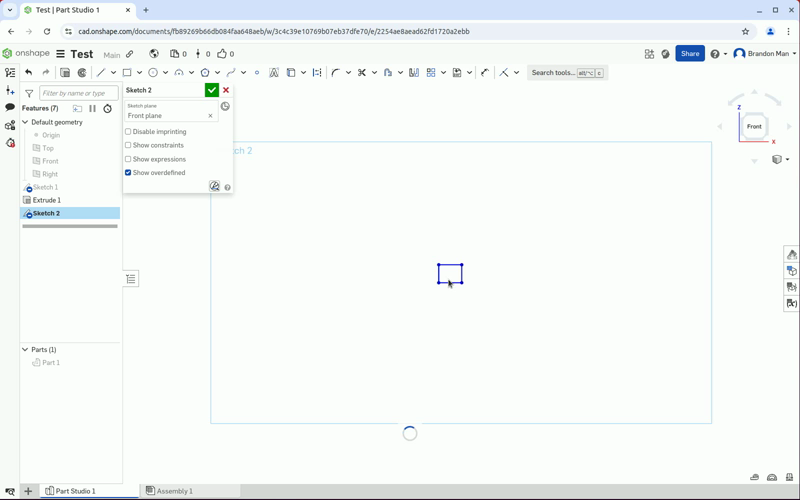
scroll(6)
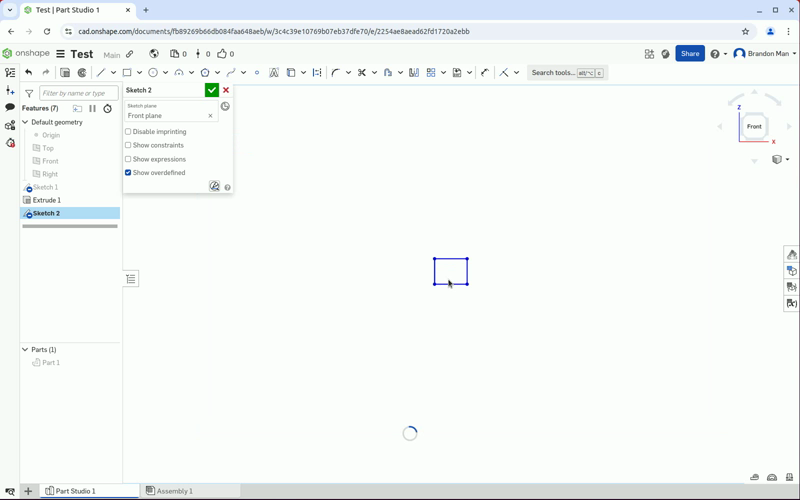
scroll(6)
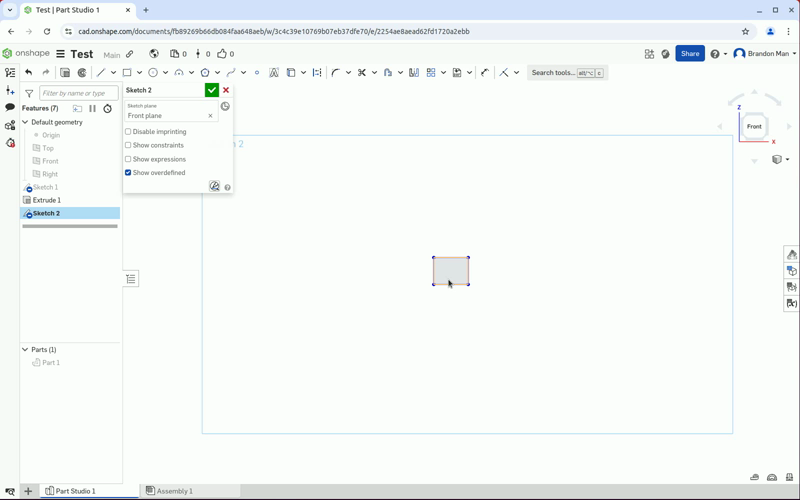
scroll(6)
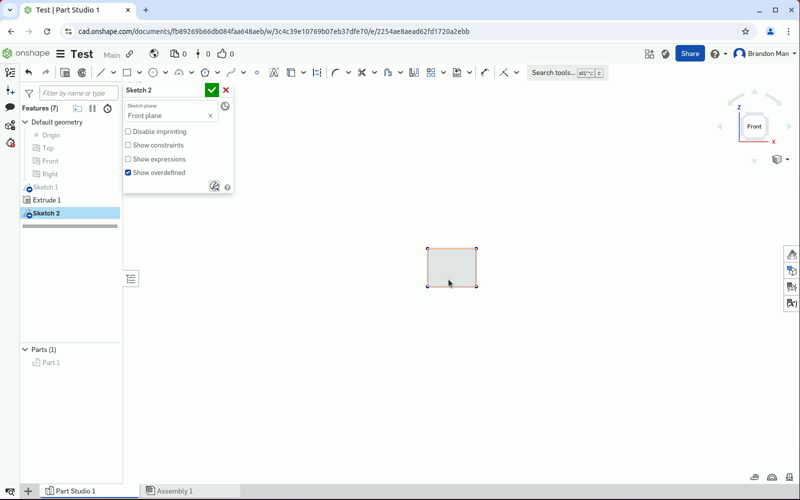
scroll(6)
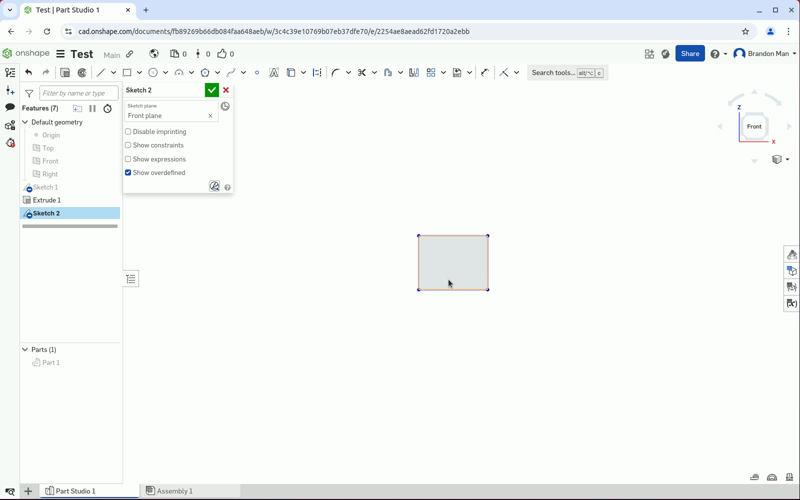
scroll(6)
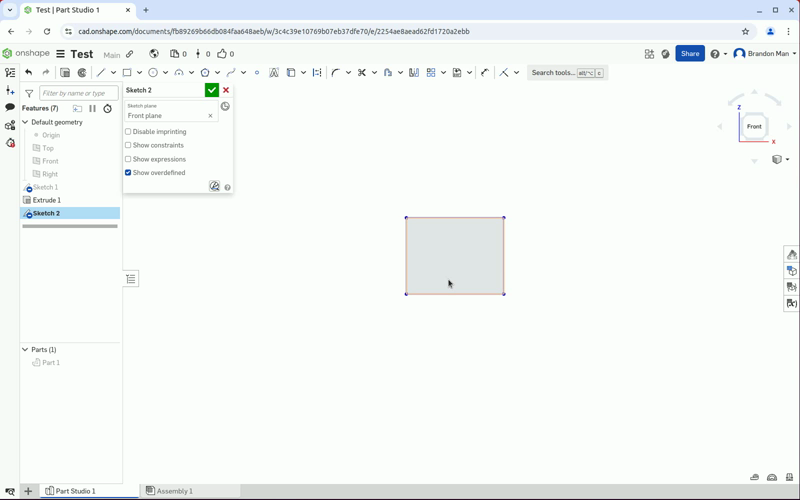
scroll(6)
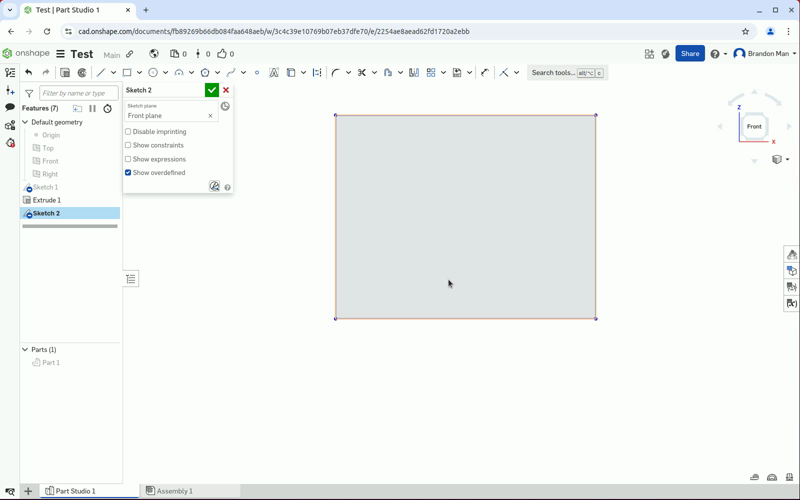
click(448, 279)
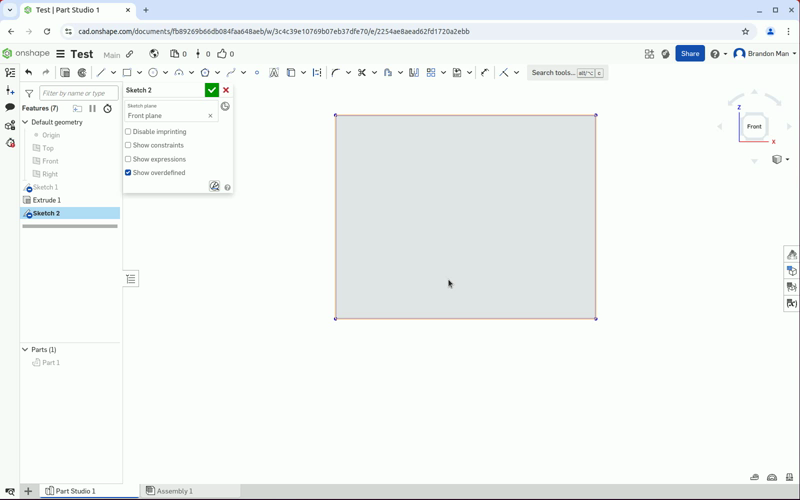
scroll(-6)
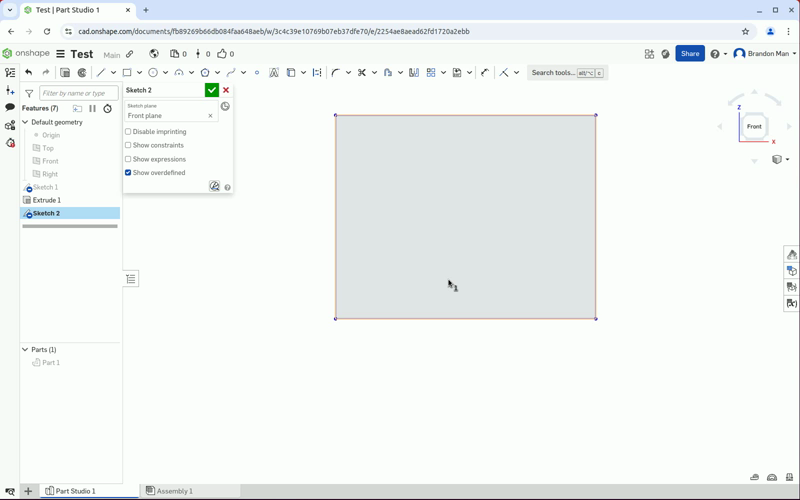
scroll(-6)
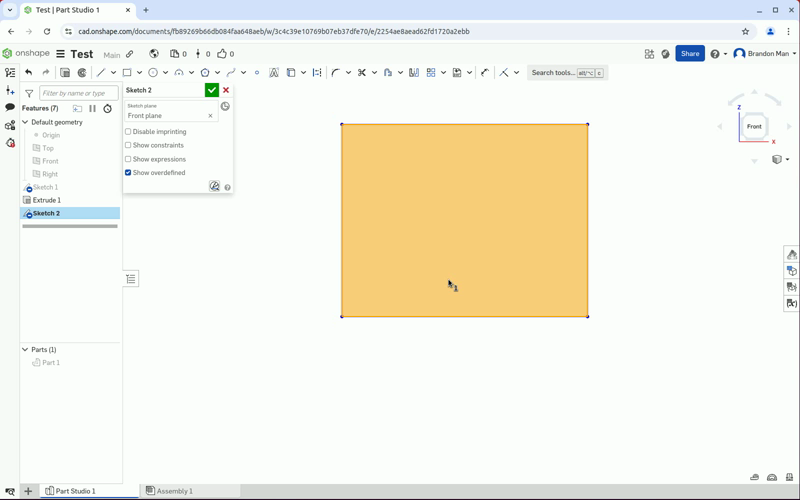
scroll(-6)
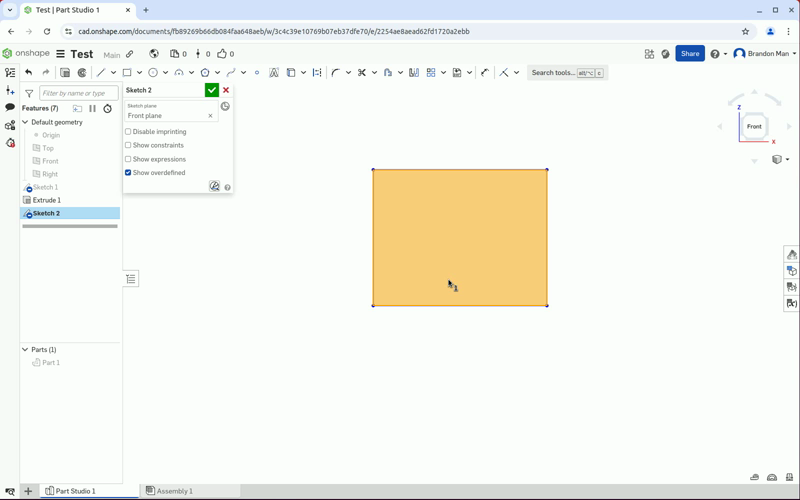
scroll(-6)
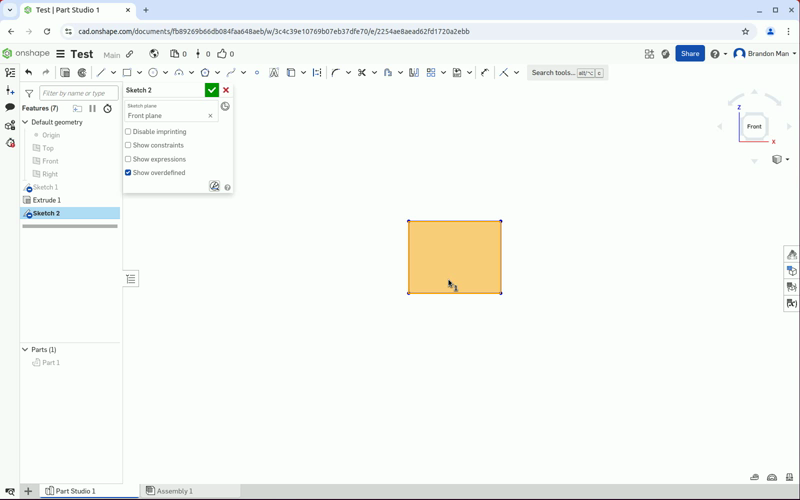
scroll(-6)
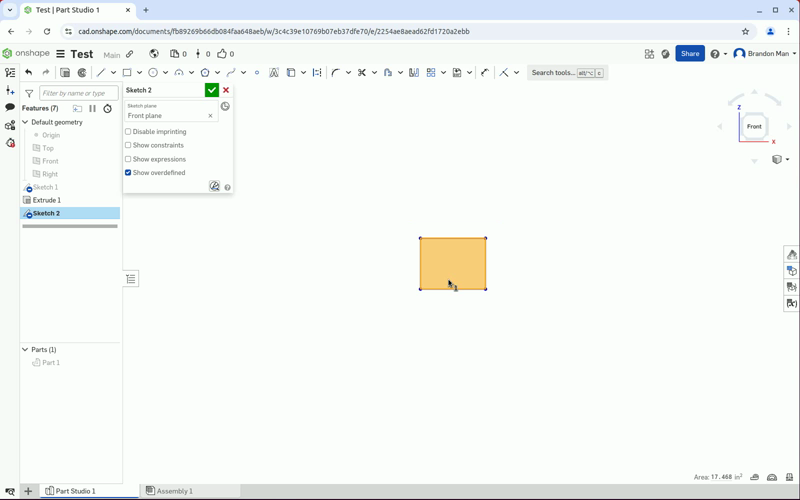
scroll(-6)
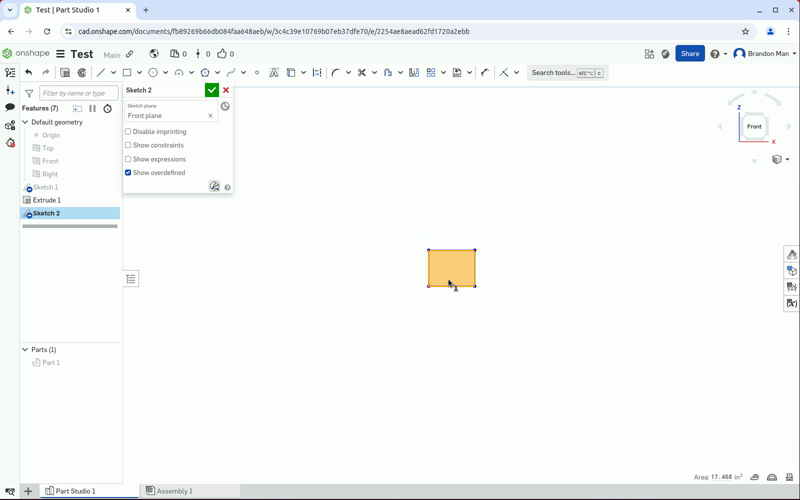
scroll(-6)
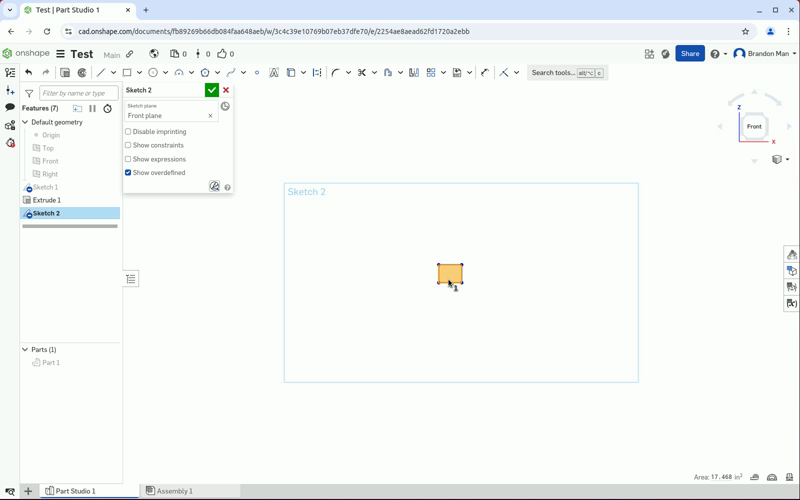
mouse_move(73, 352)
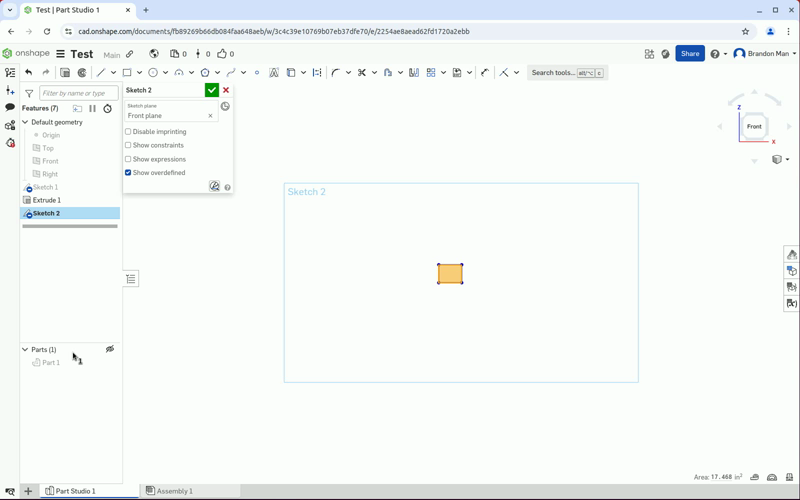
key(shift+y)
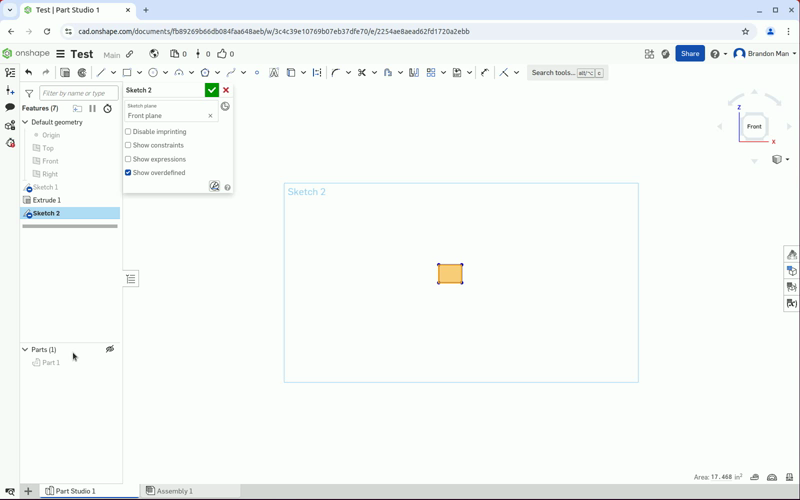
key(shift+e)
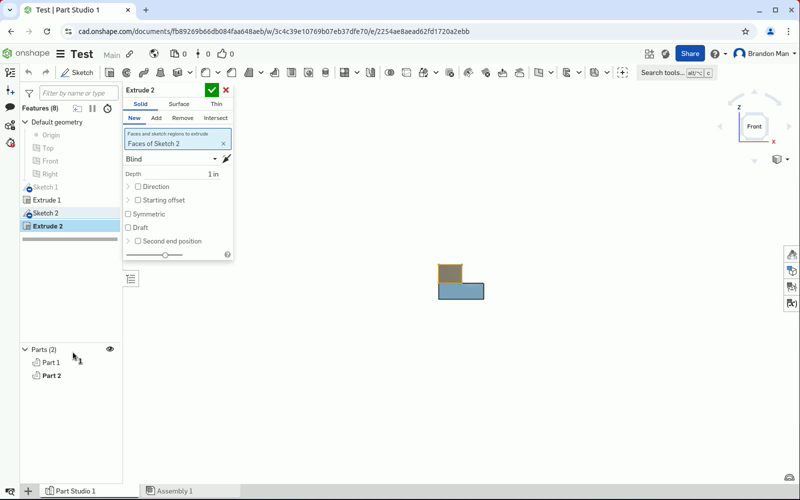
mouse_move(143, 106)
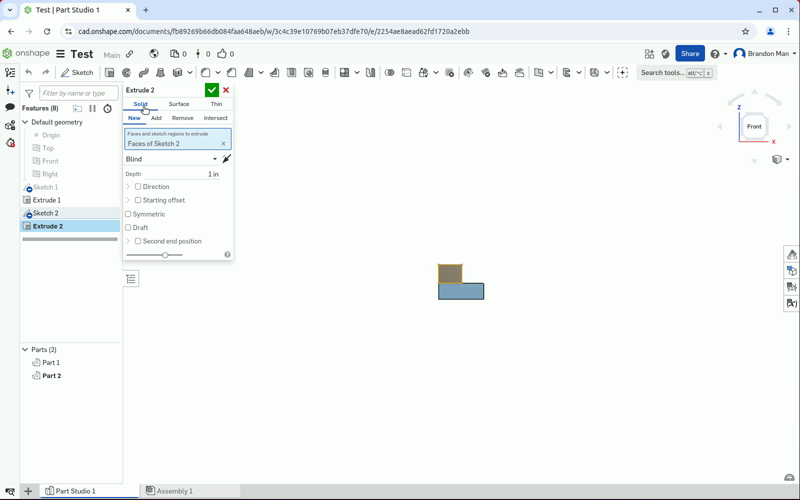
click(143, 106)
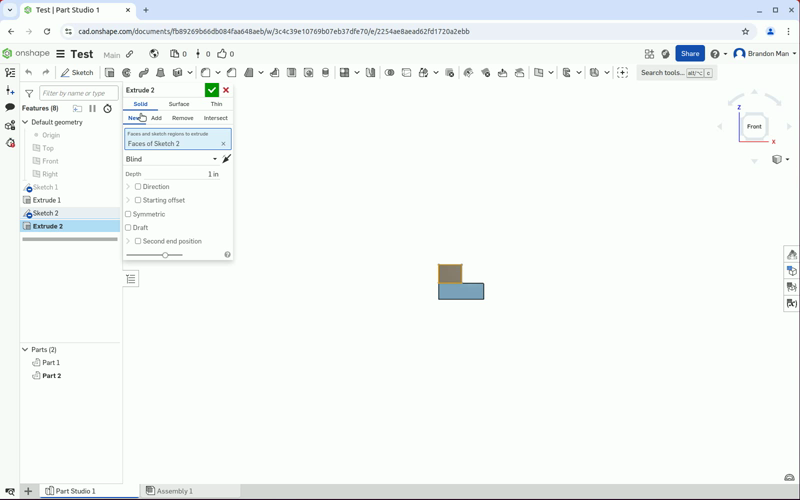
mouse_move(137, 120)
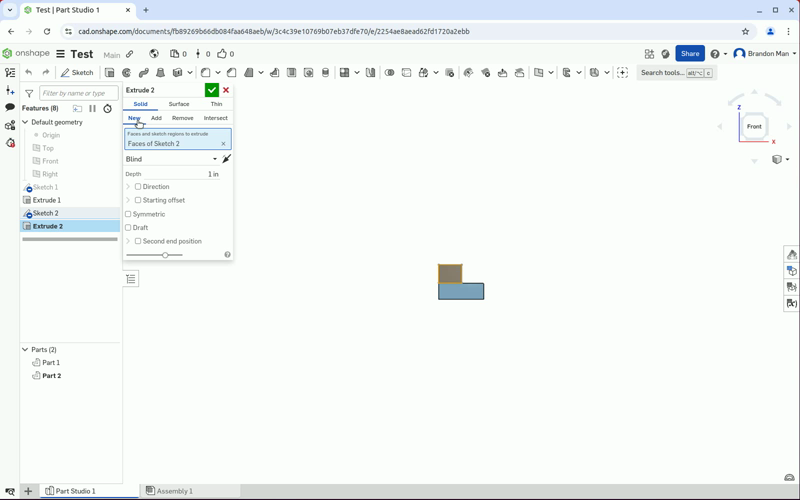
click(137, 120)
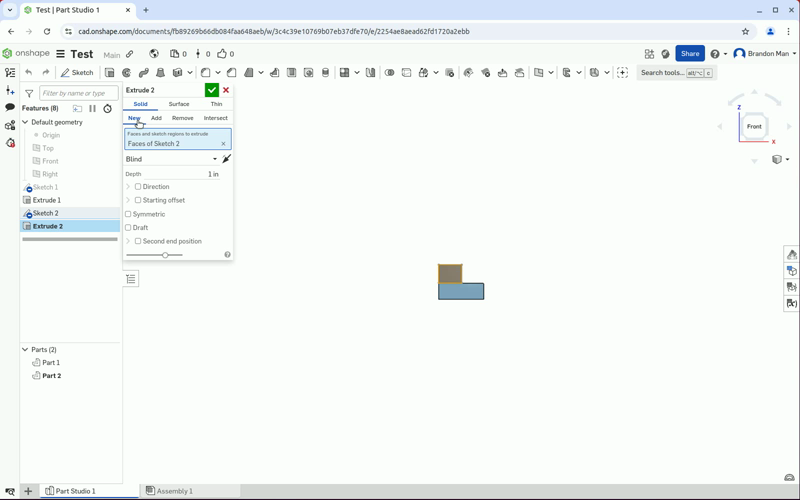
key(tab, 4)
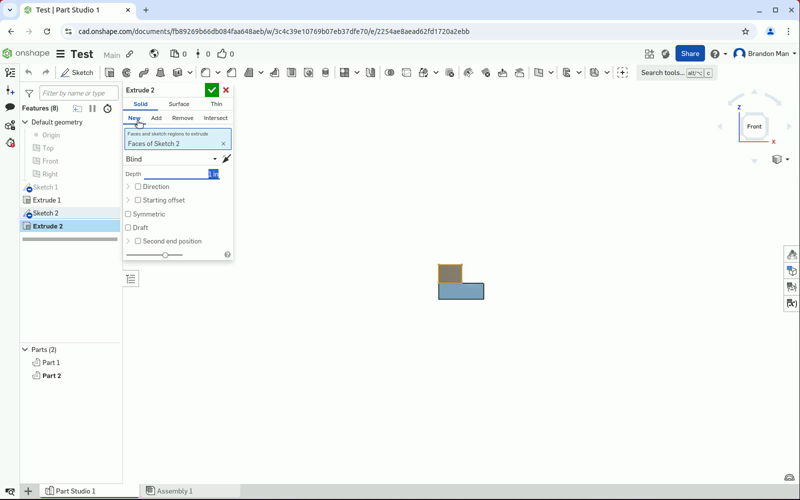
text(23.108)
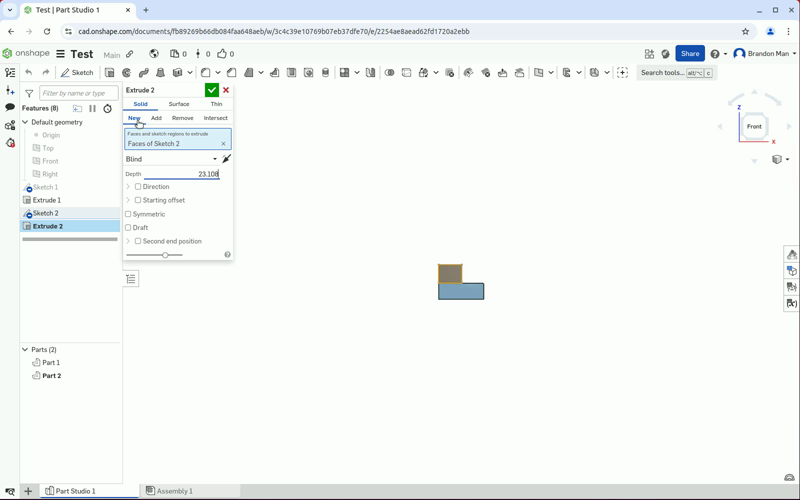
key(enter)
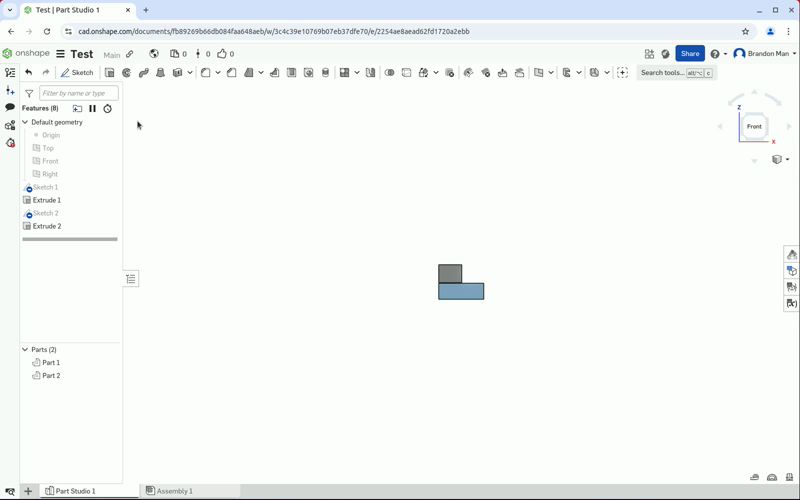
key(shift+h)
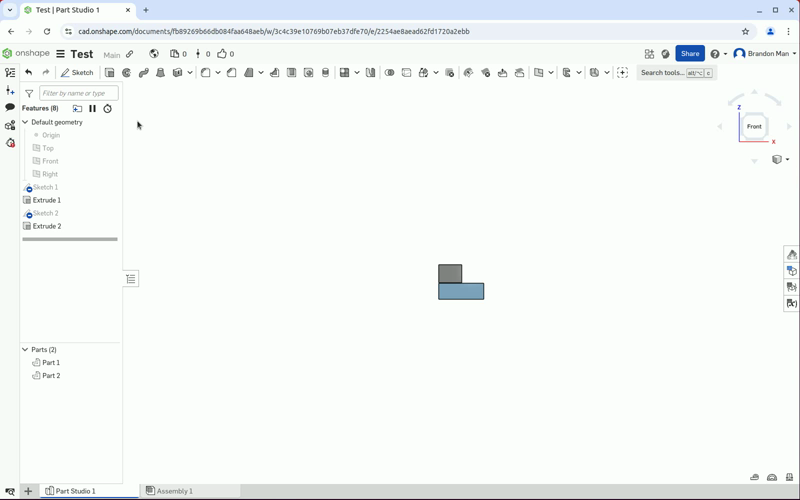
key(shift+h)
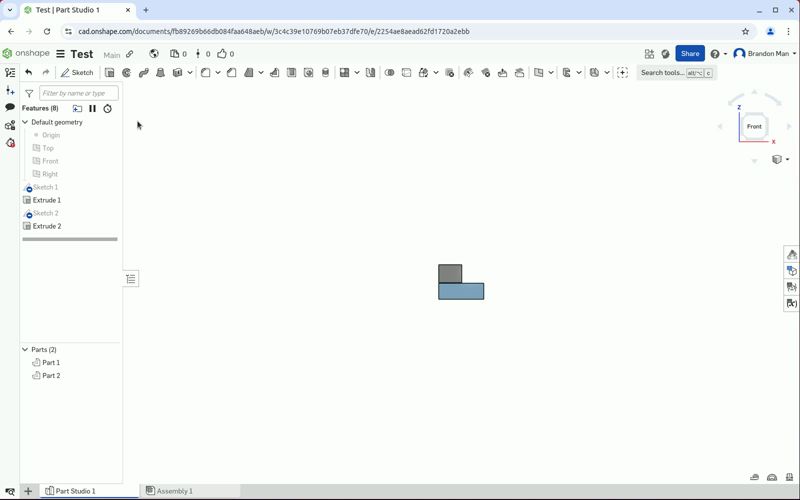
mouse_move(73, 189)
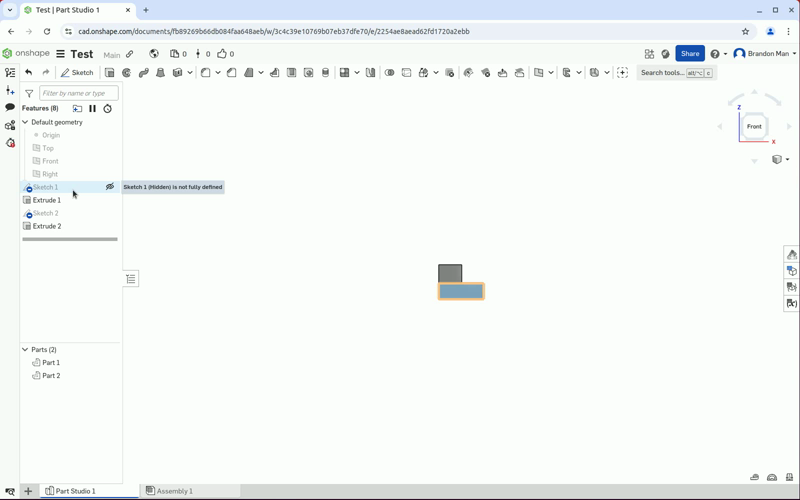
click(73, 189)
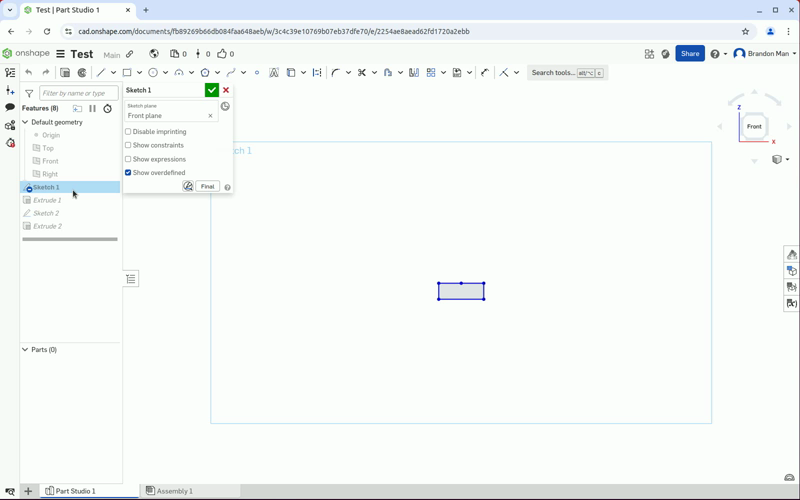
mouse_move(229, 92)
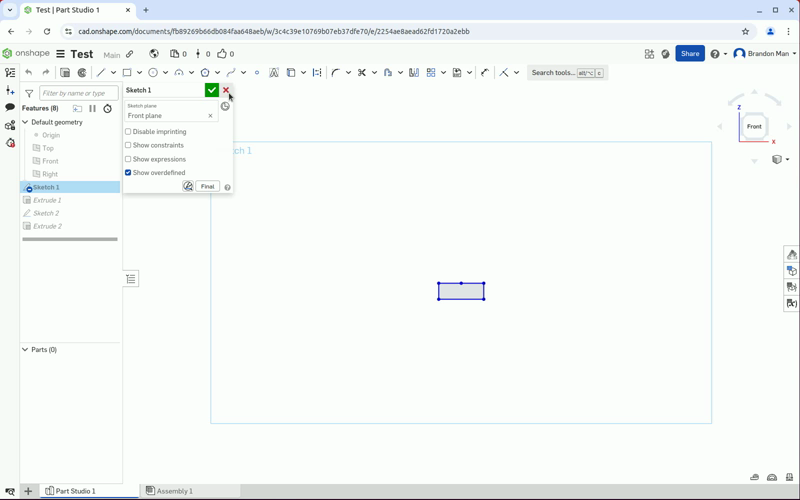
click(229, 92)
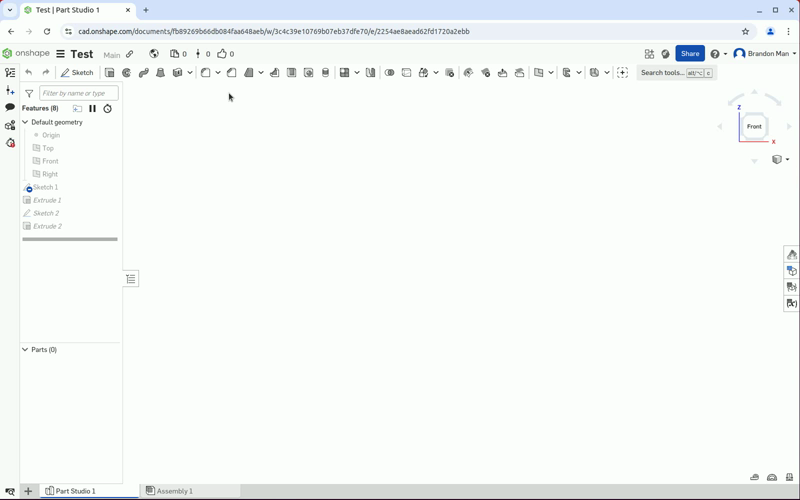
mouse_move(73, 352)
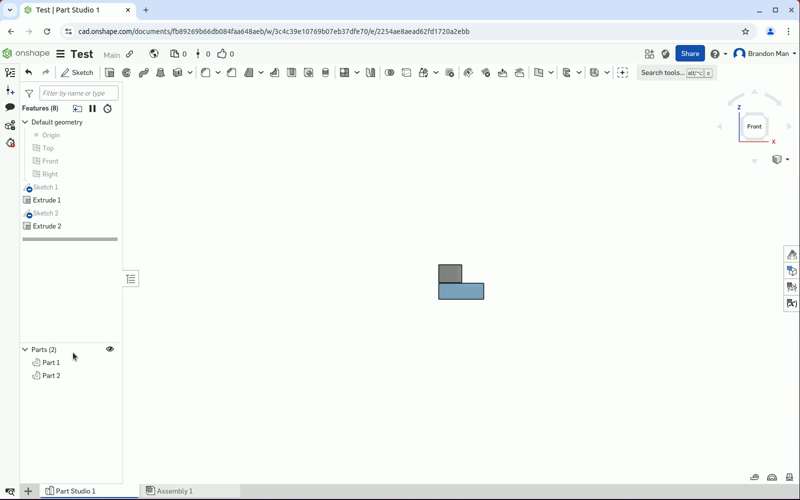
key(y)
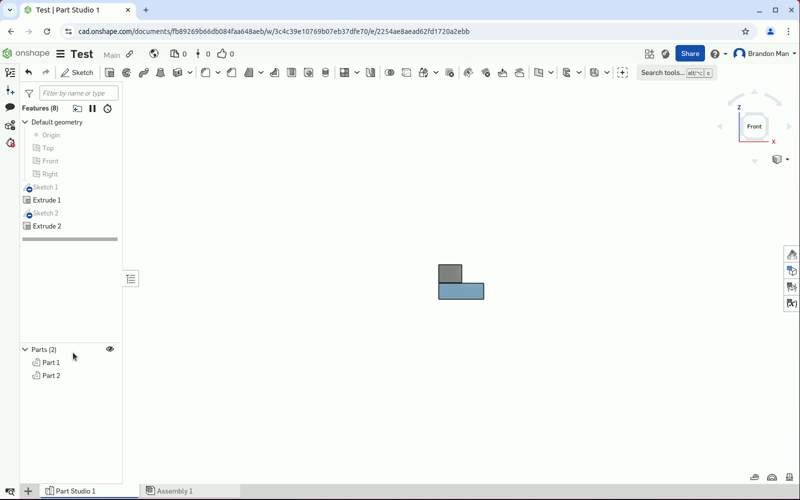
key(shift+p)
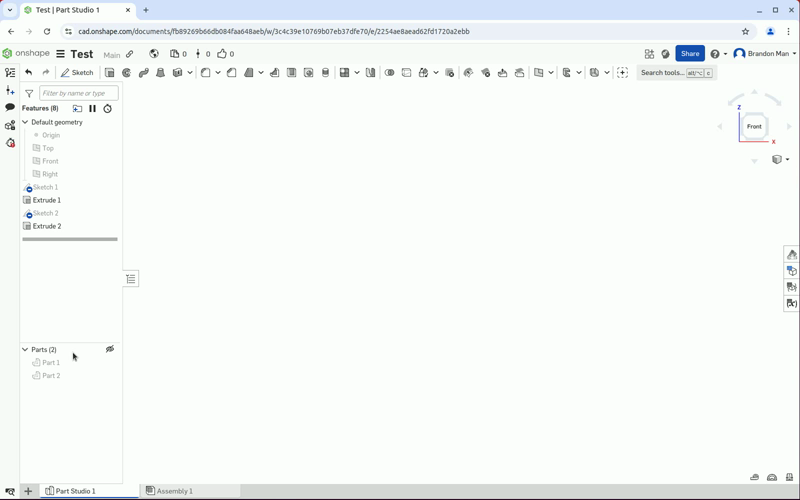
key(space)
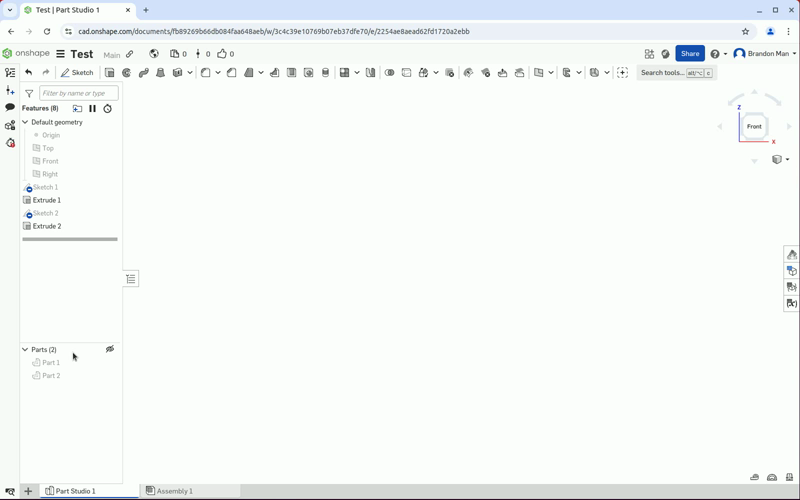
key_down(shift)
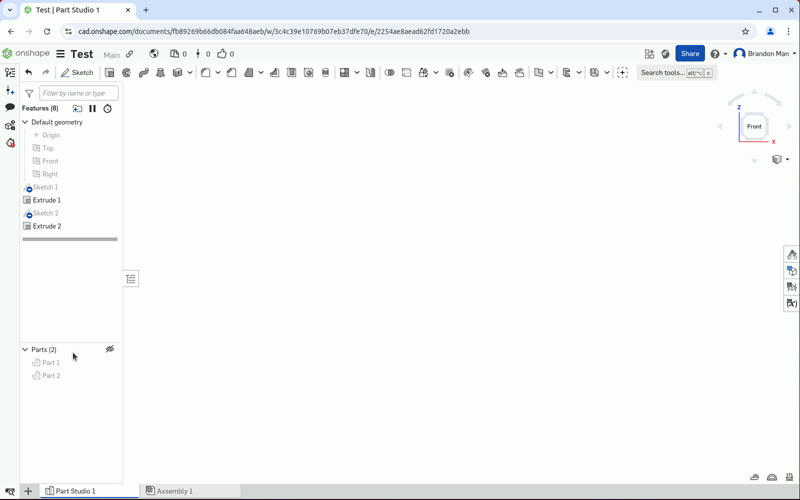
key(down)
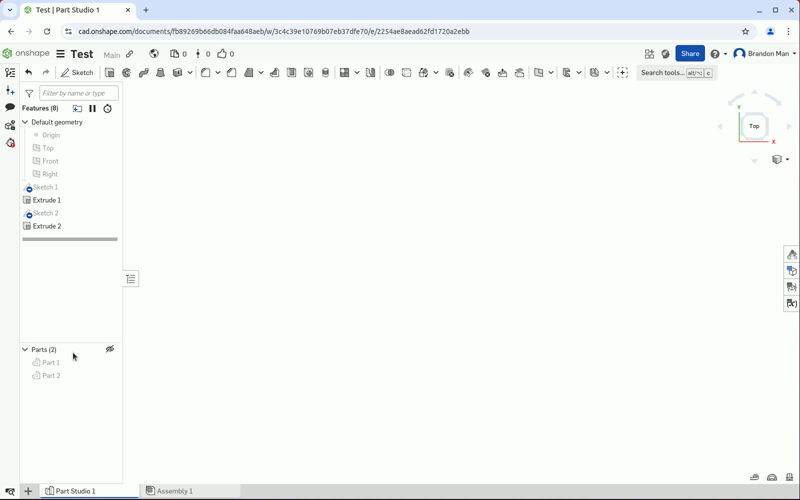
key_up(shift)
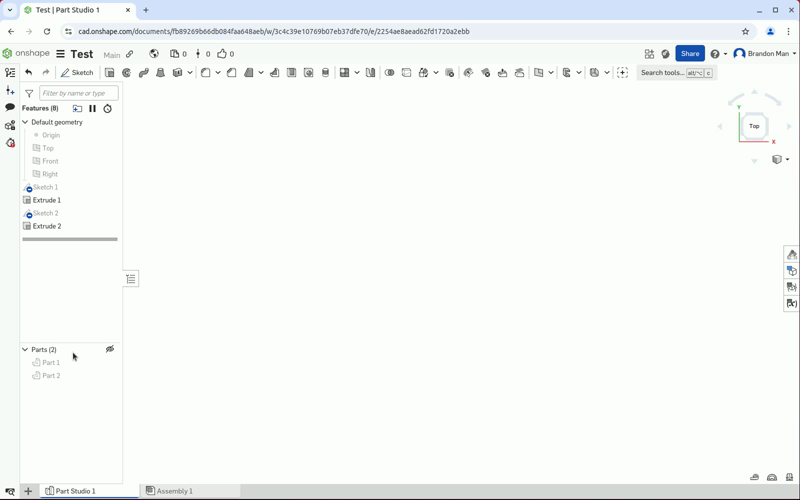
mouse_move(73, 352)
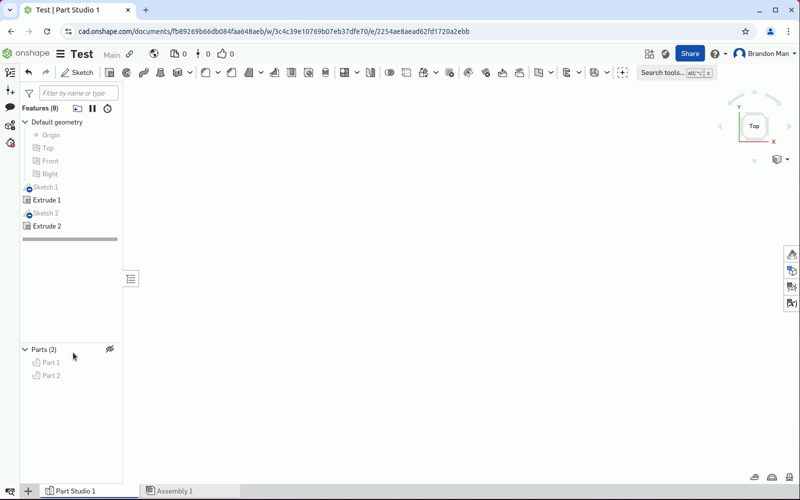
key(shift+y)
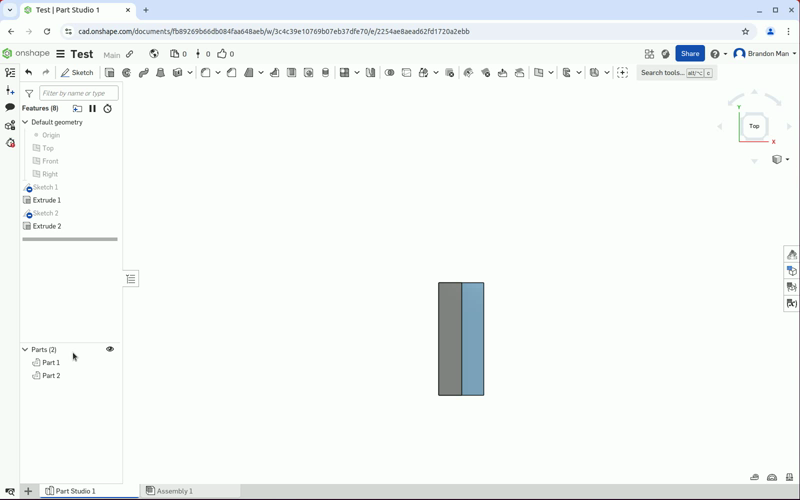
mouse_move(541, 75)
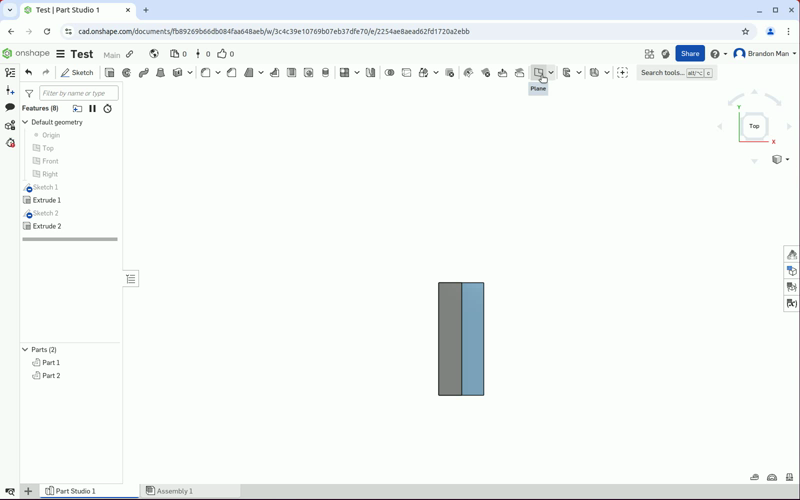
click(541, 75)
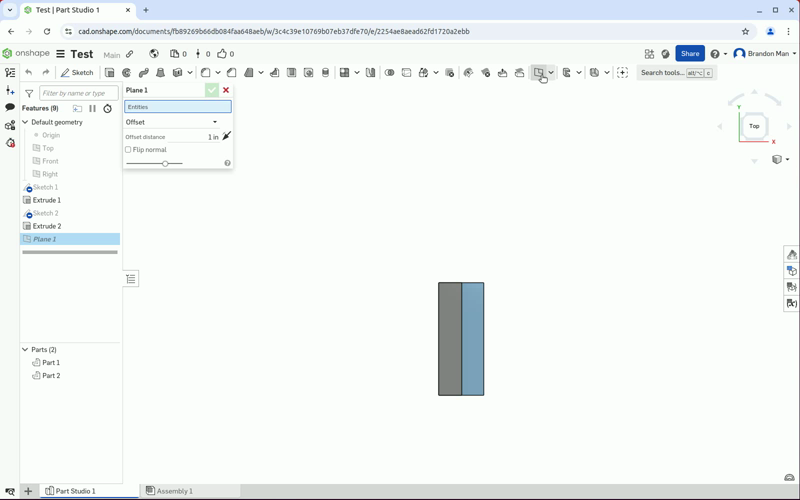
mouse_move(73, 150)
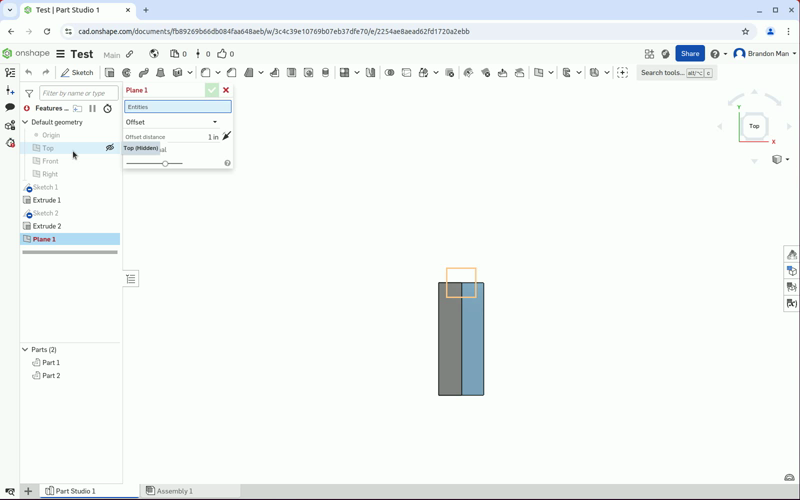
click(73, 150)
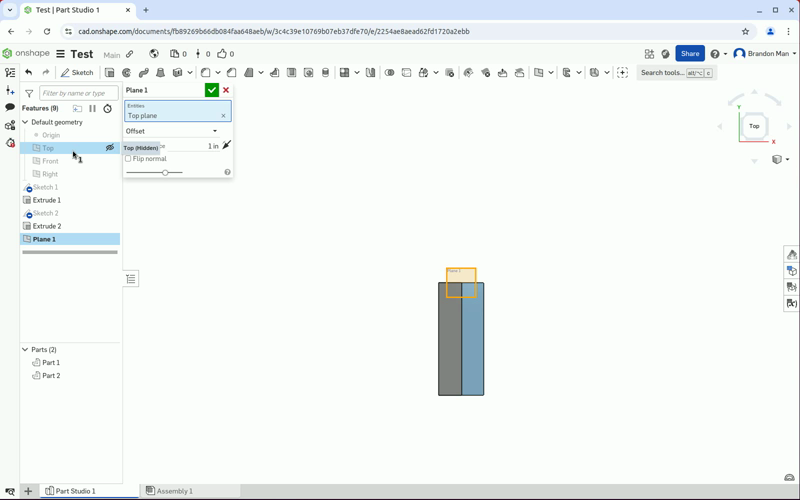
key(tab, 2)
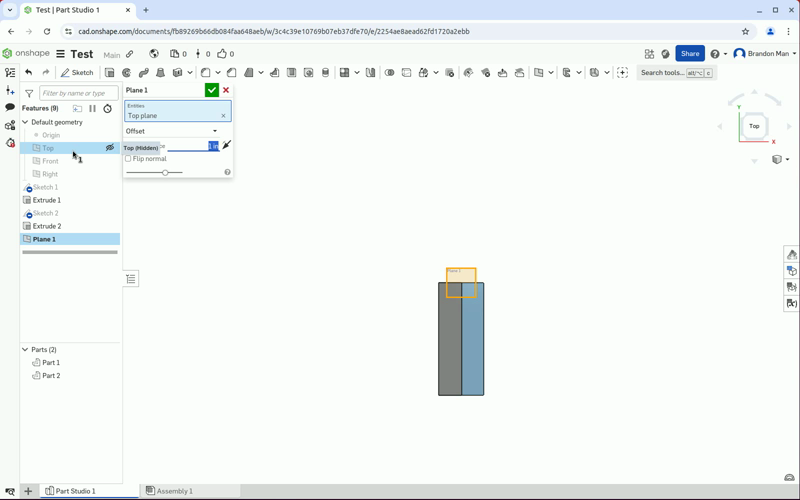
text(3.605)
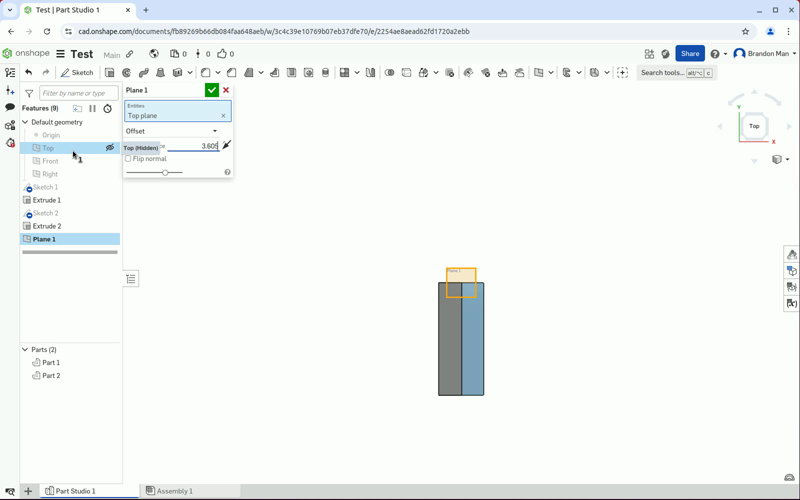
key(enter, 2)
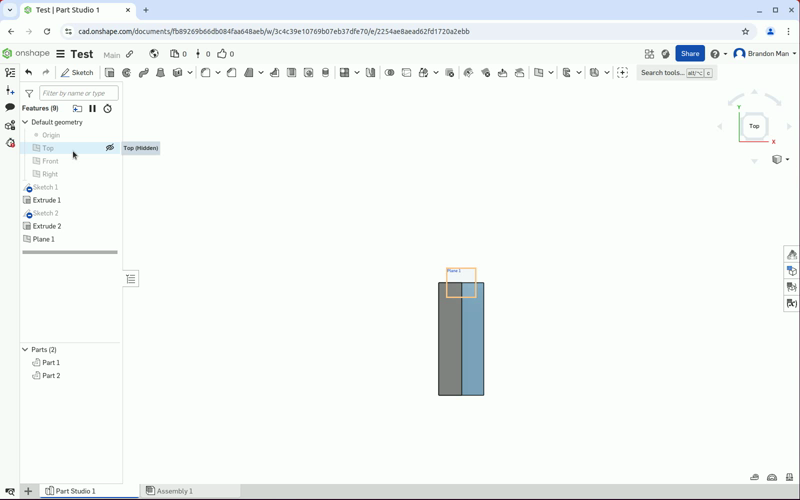
key(shift+s)
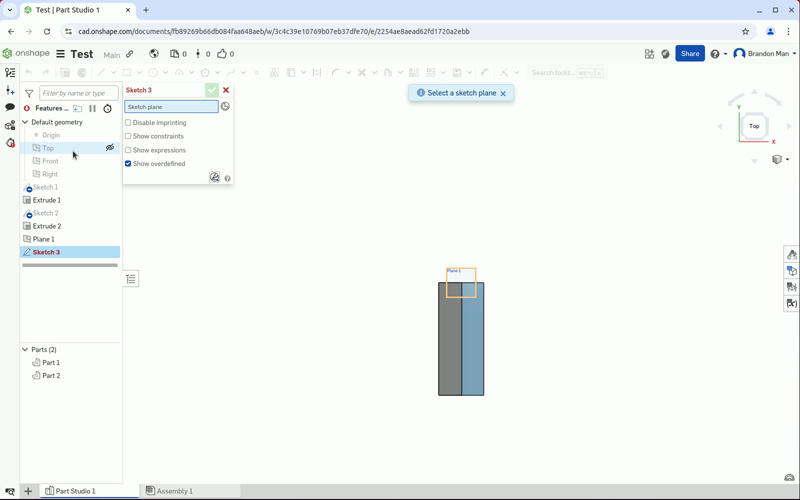
mouse_move(73, 241)
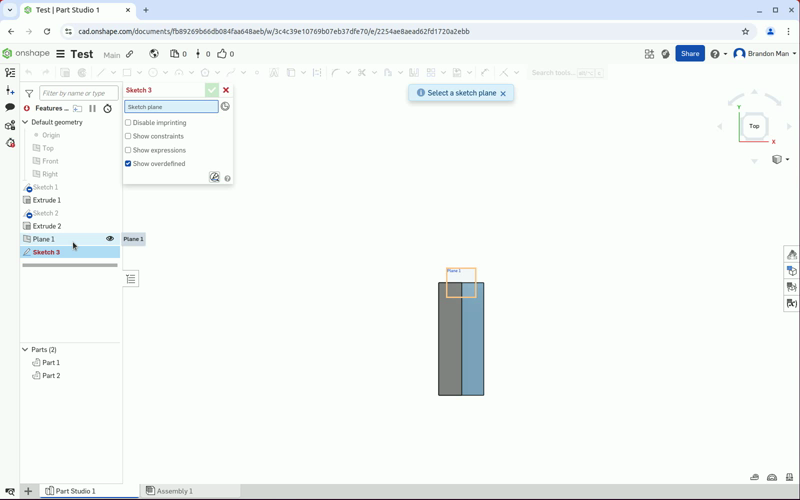
click(73, 241)
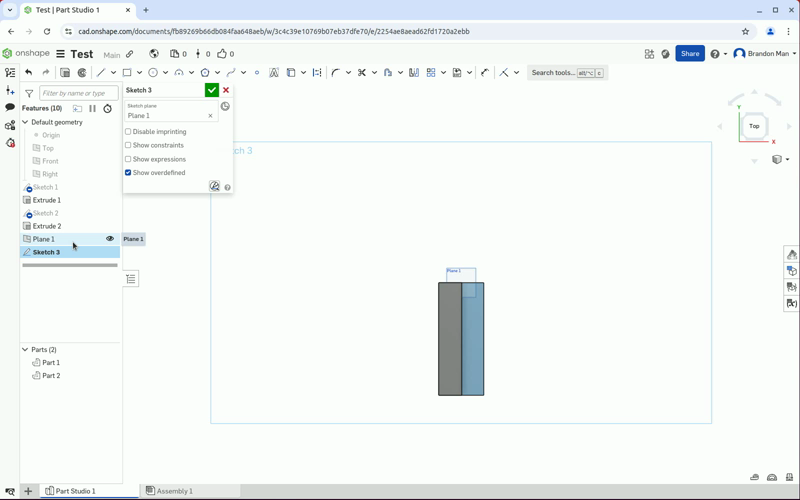
mouse_move(73, 352)
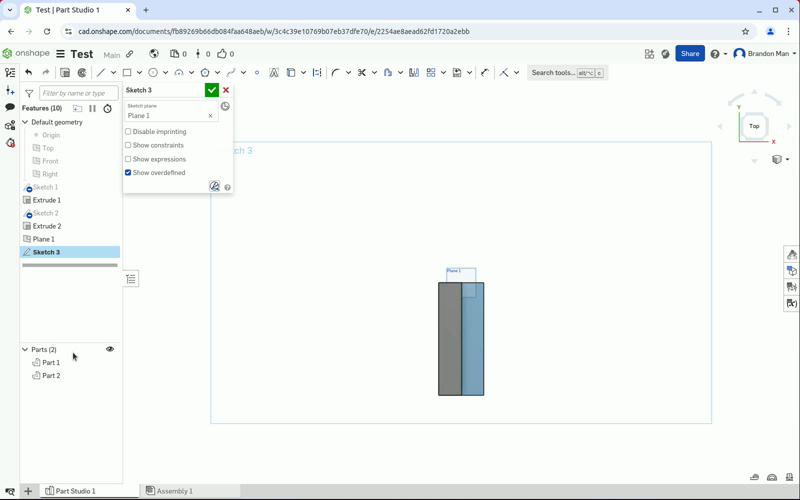
key(y)
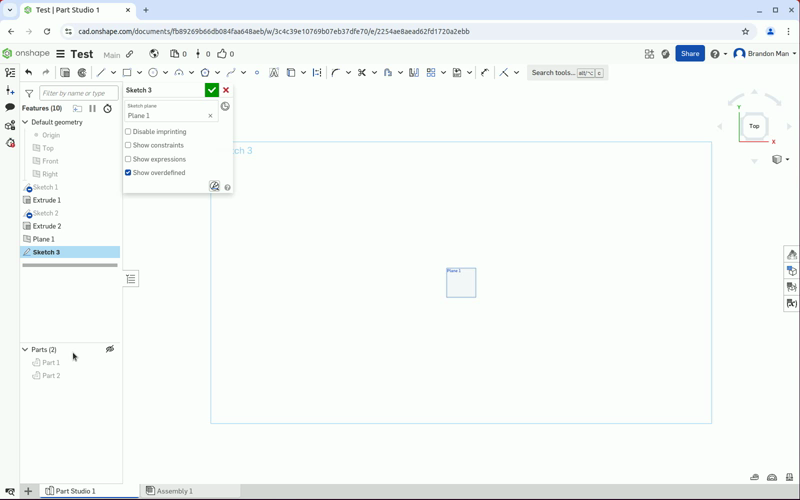
key(c)
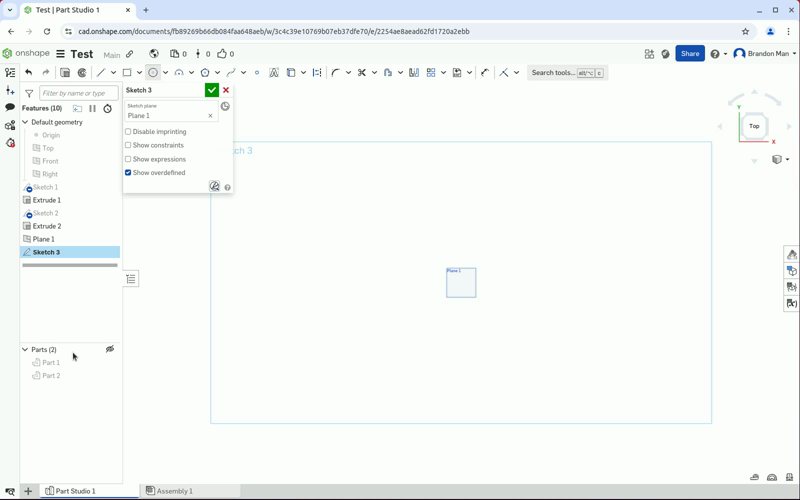
key_down(shift)
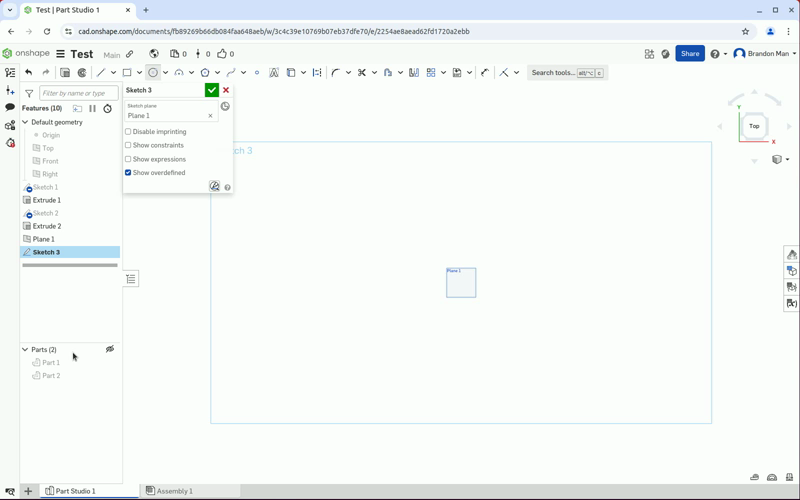
mouse_move(441, 285)
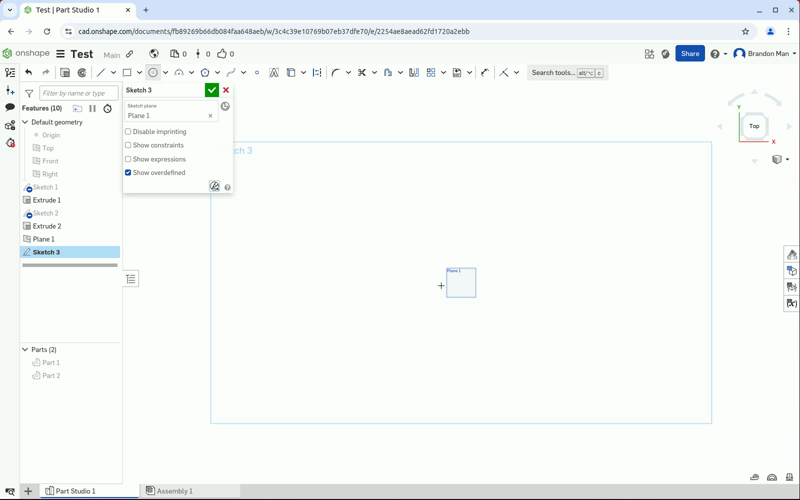
click(441, 285)
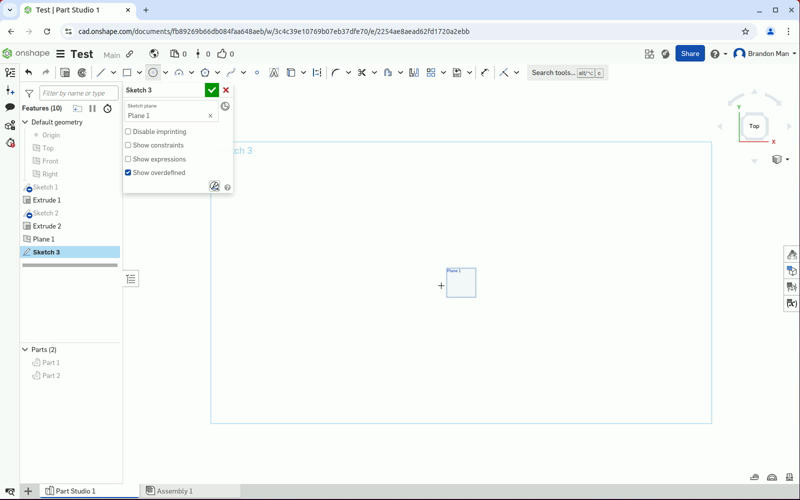
key_up(shift)
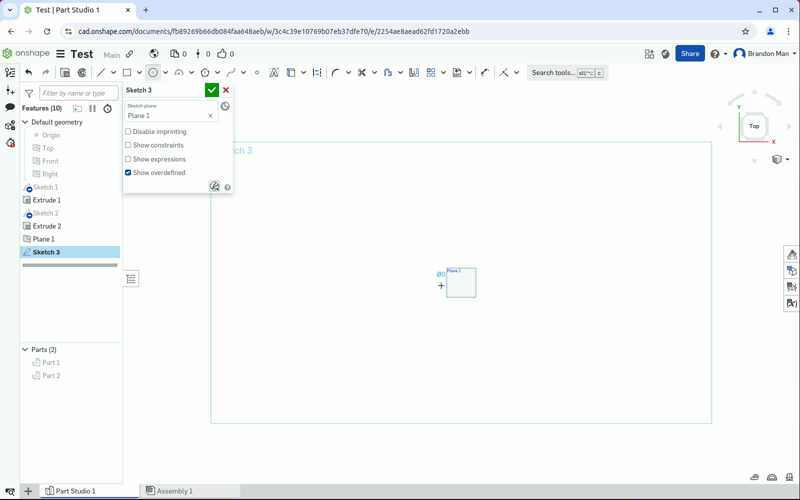
mouse_move(443, 285)
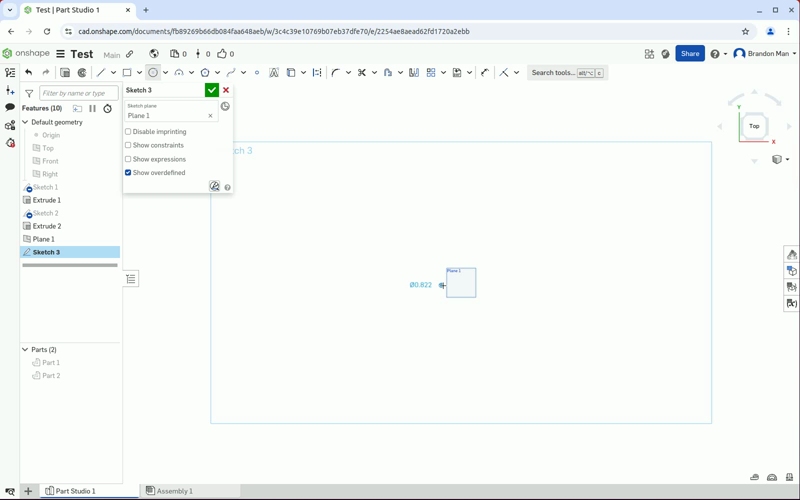
scroll(6)
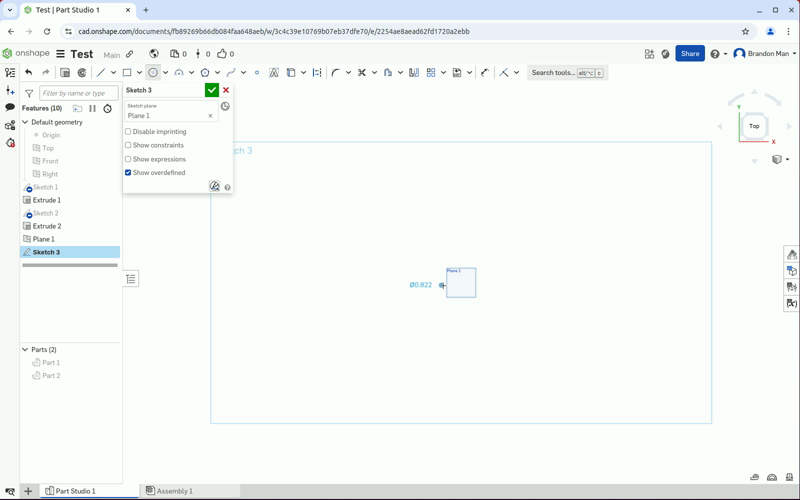
scroll(6)
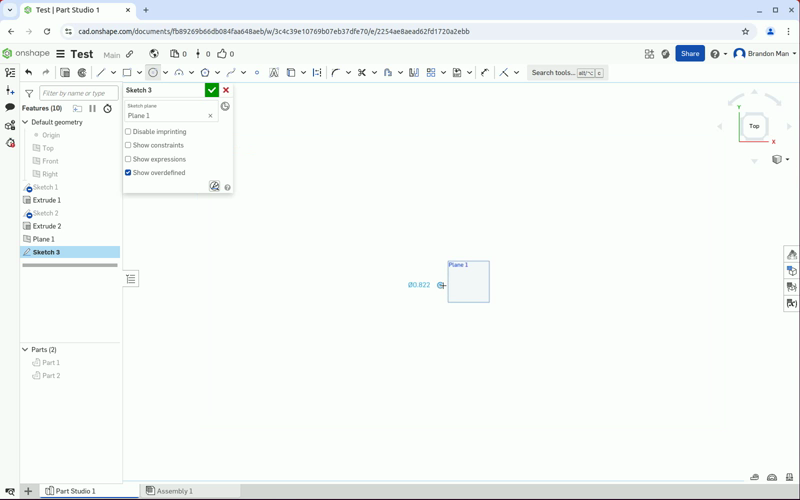
scroll(6)
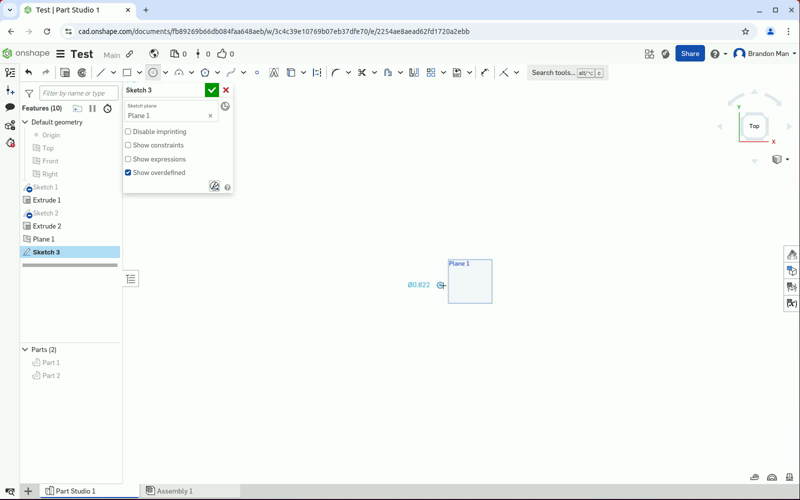
scroll(6)
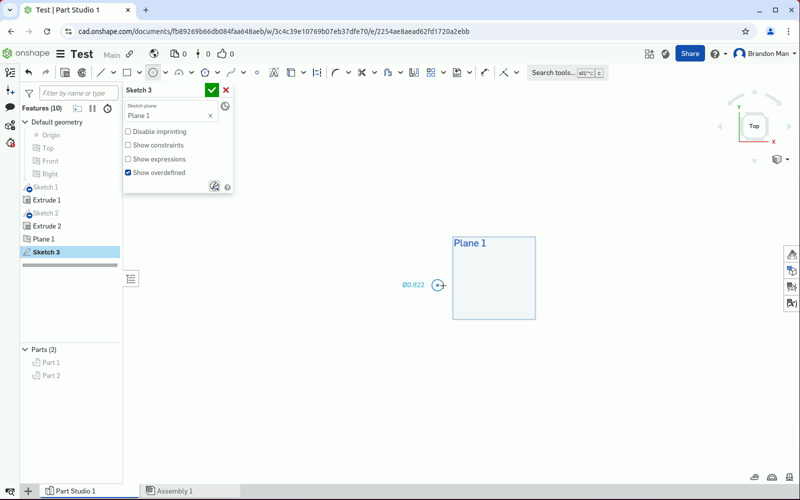
scroll(6)
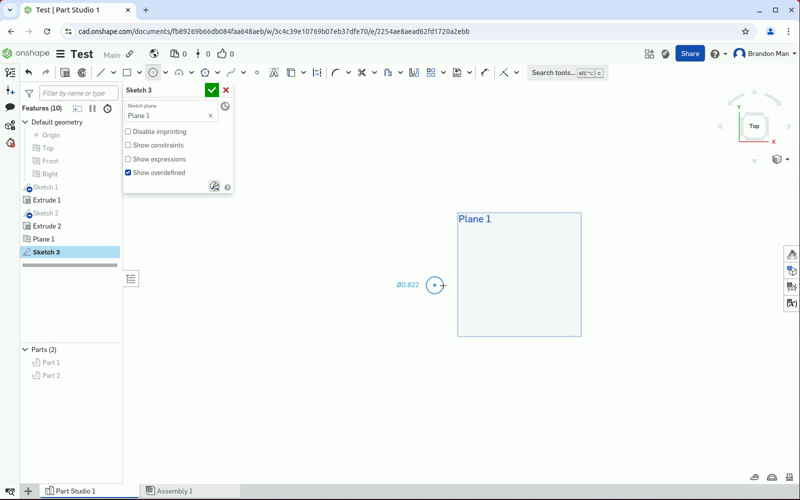
scroll(6)
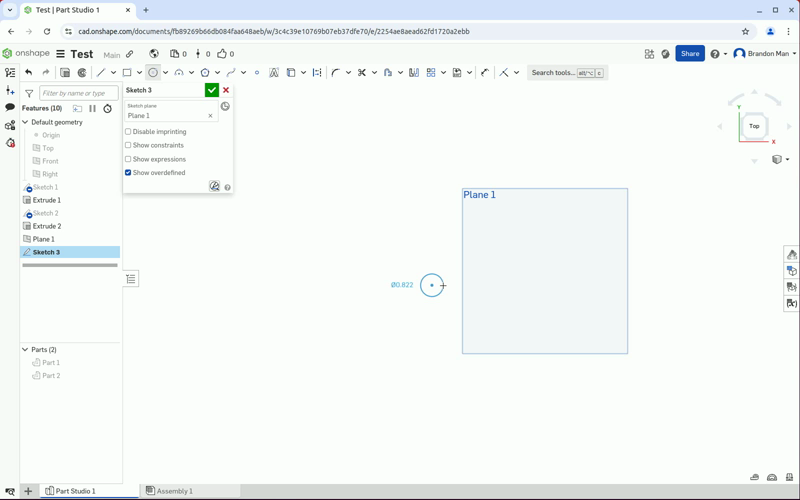
scroll(6)
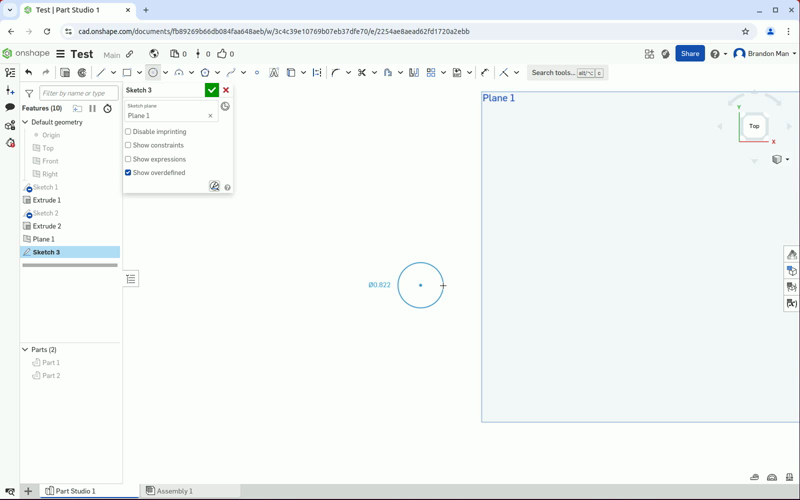
click(443, 285)
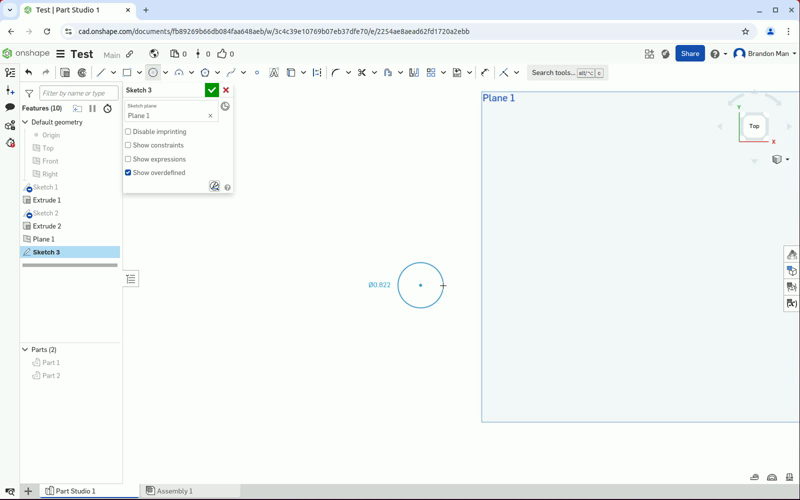
scroll(-6)
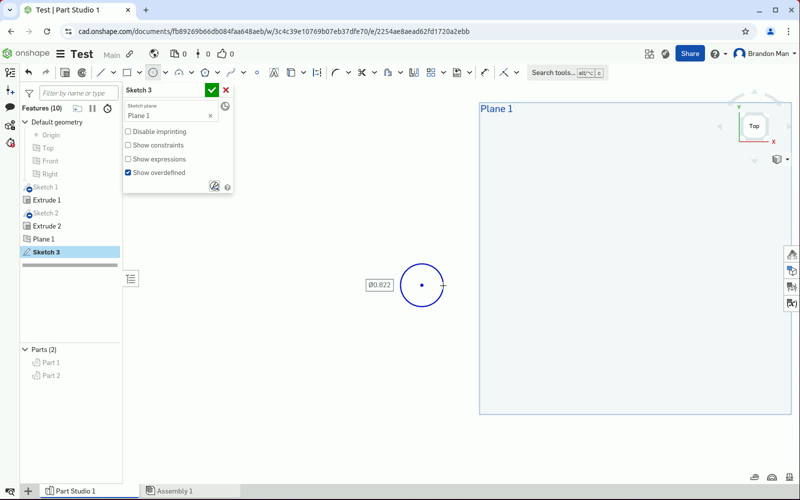
scroll(-6)
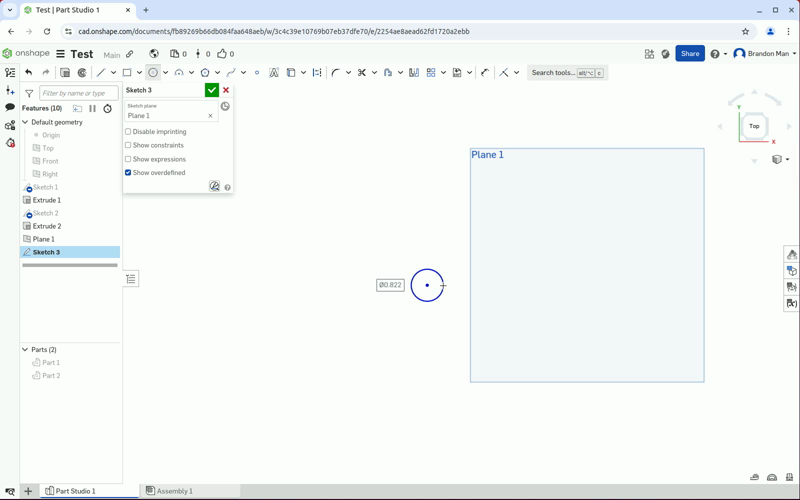
scroll(-6)
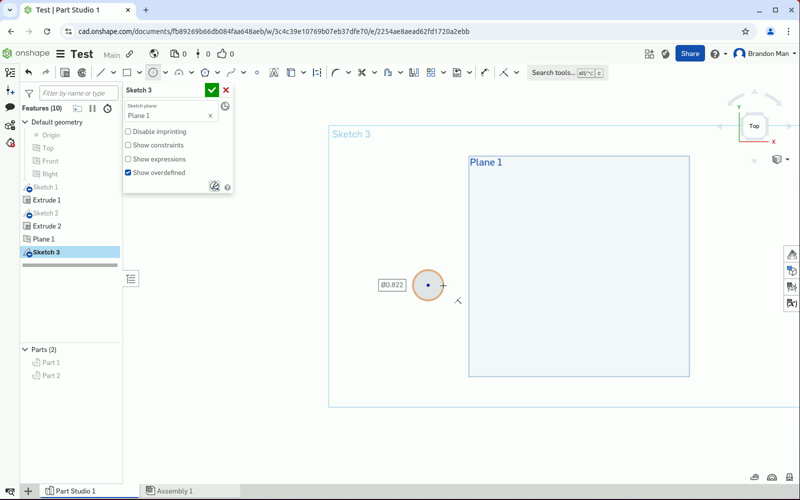
scroll(-6)
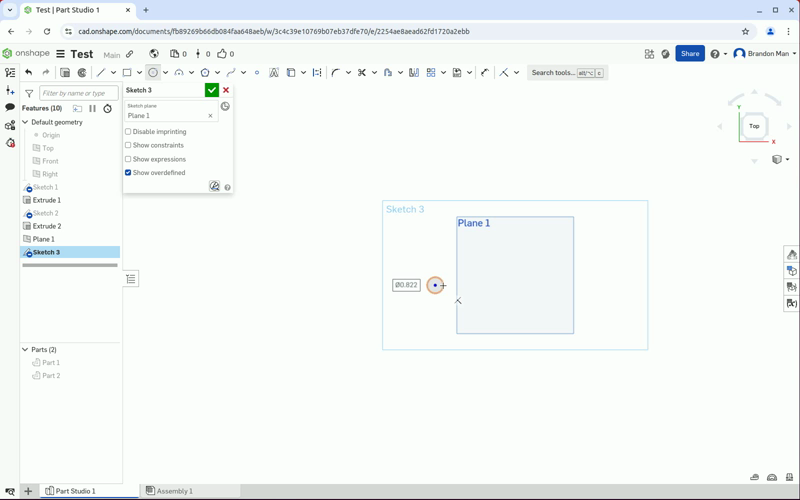
scroll(-6)
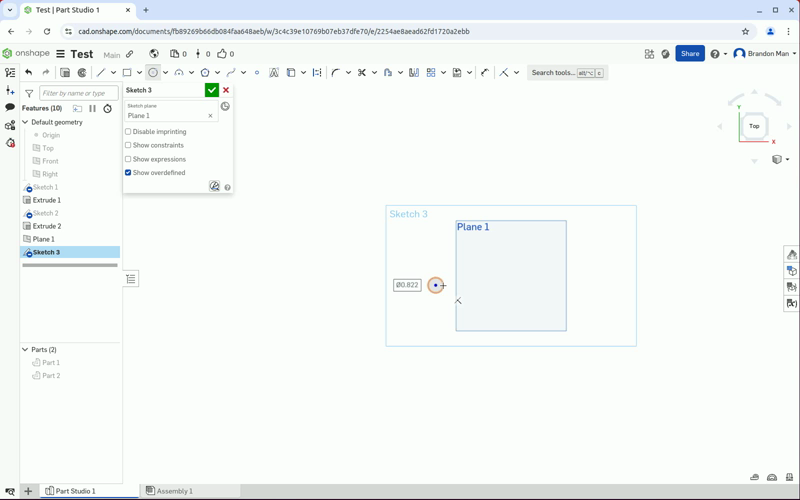
scroll(-6)
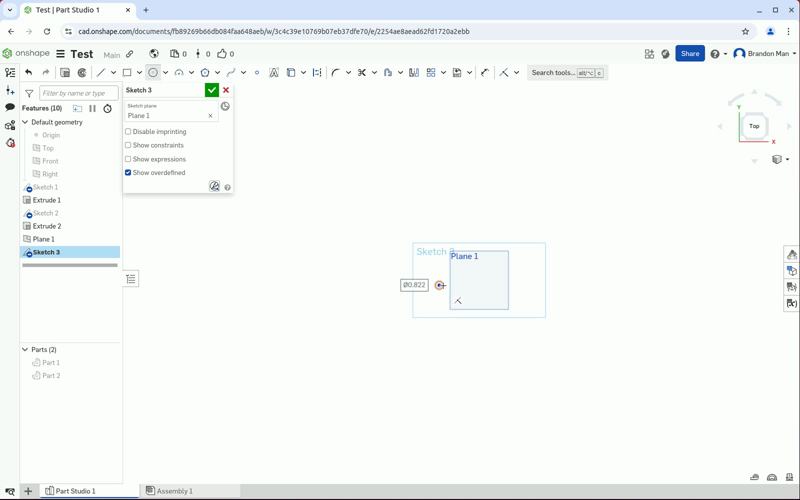
scroll(-6)
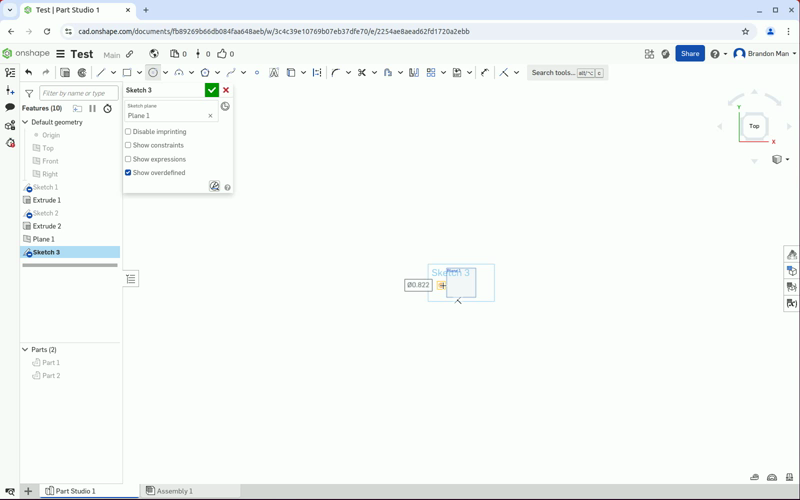
key(esc)
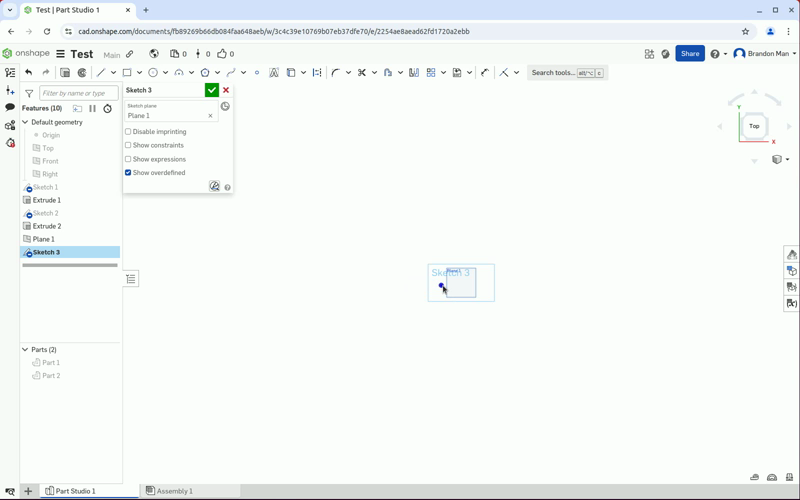
mouse_move(439, 285)
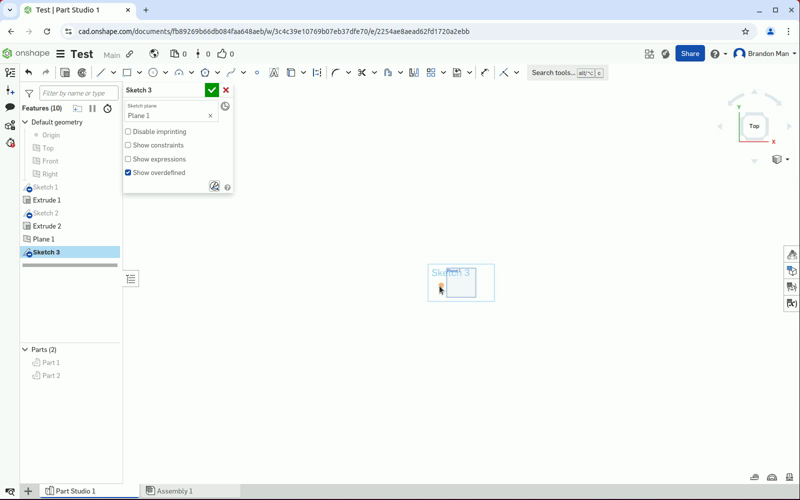
scroll(6)
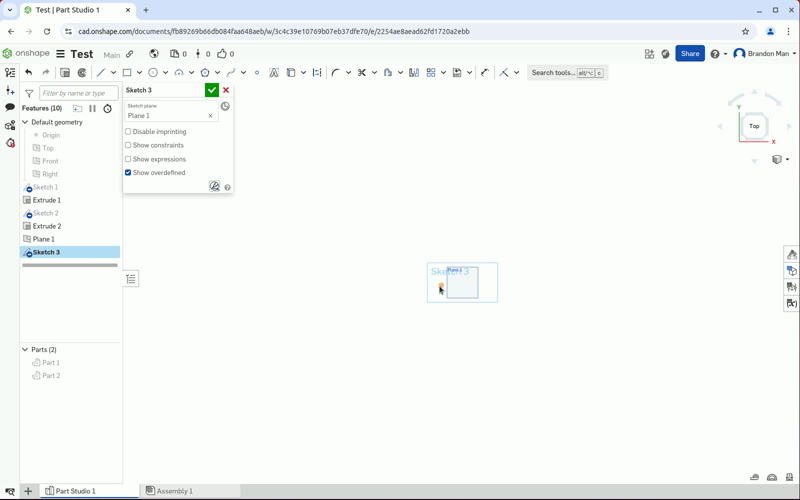
scroll(6)
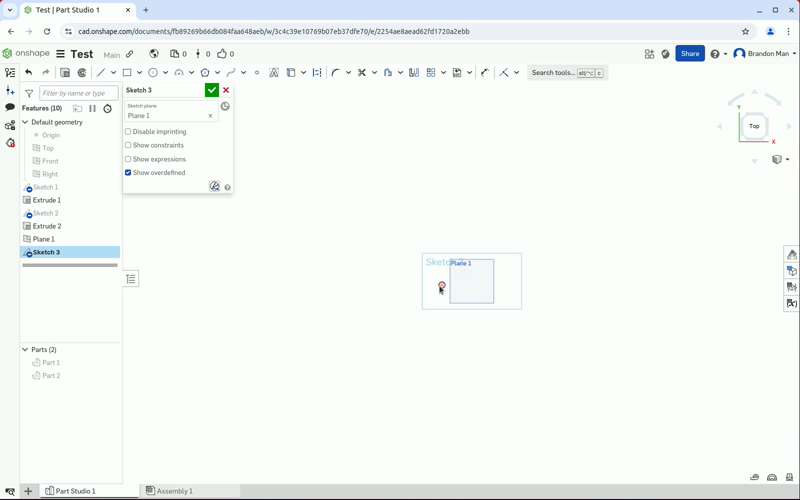
scroll(6)
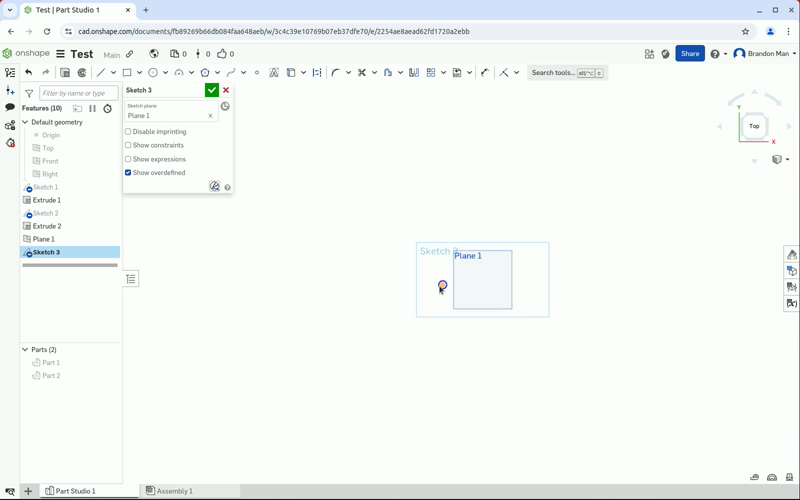
scroll(6)
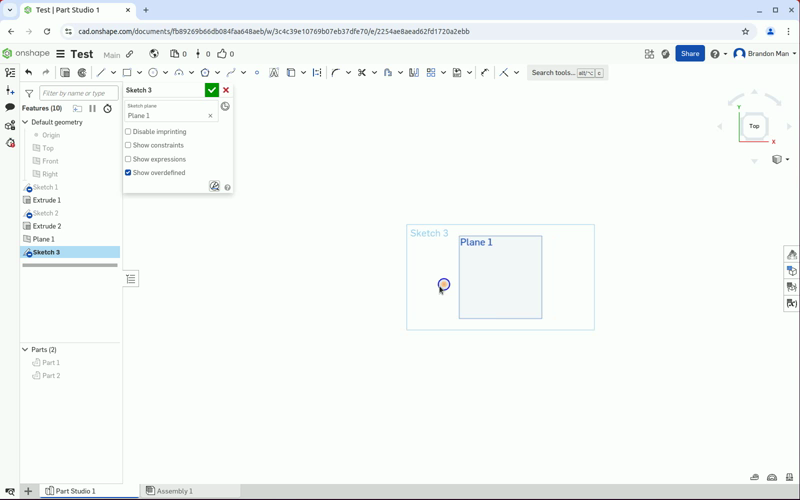
scroll(6)
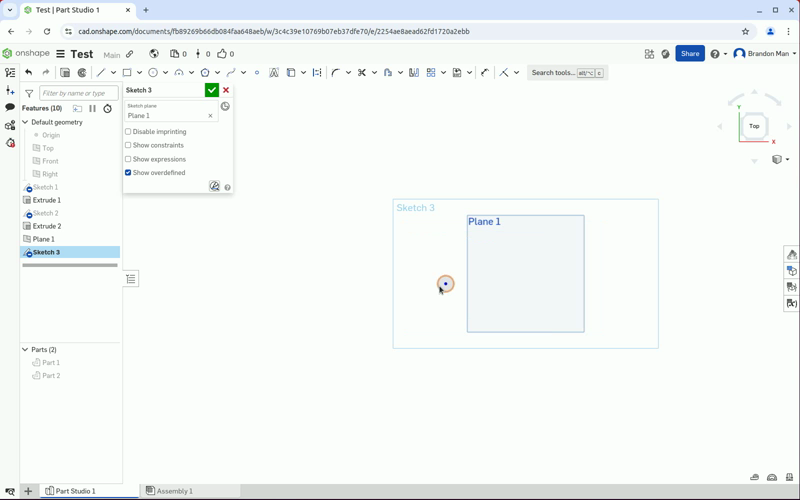
scroll(6)
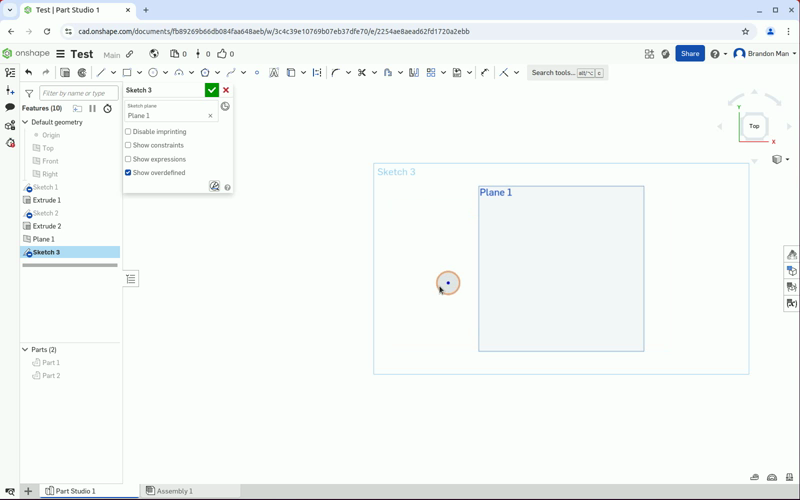
scroll(6)
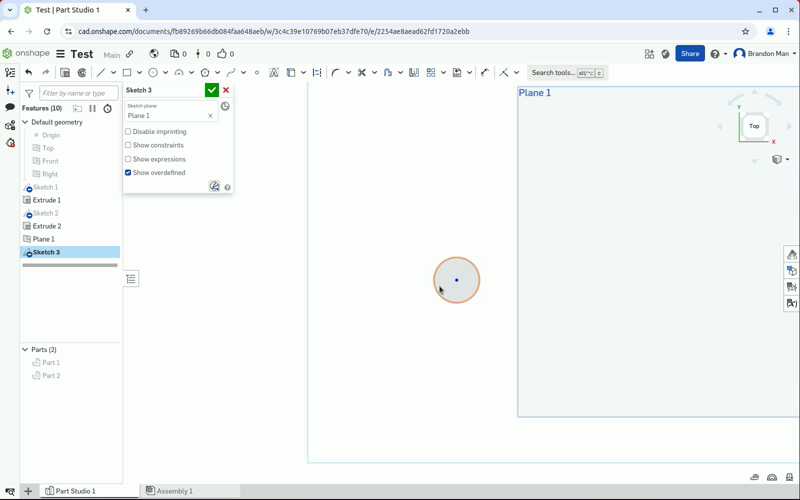
click(439, 285)
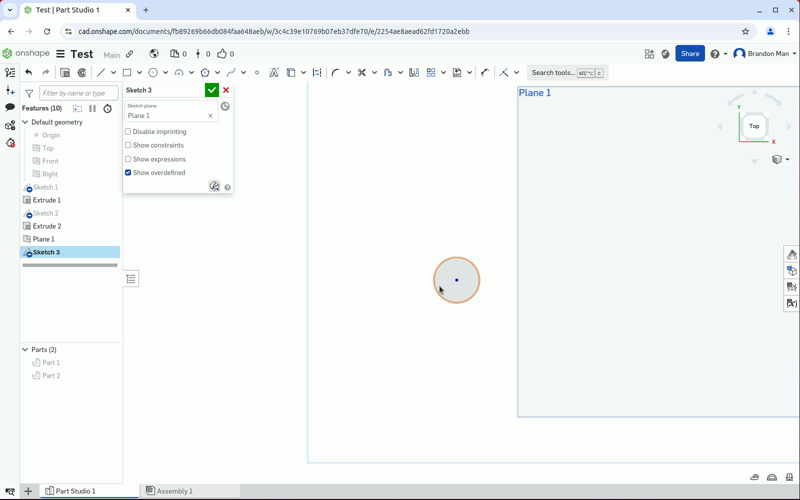
scroll(-6)
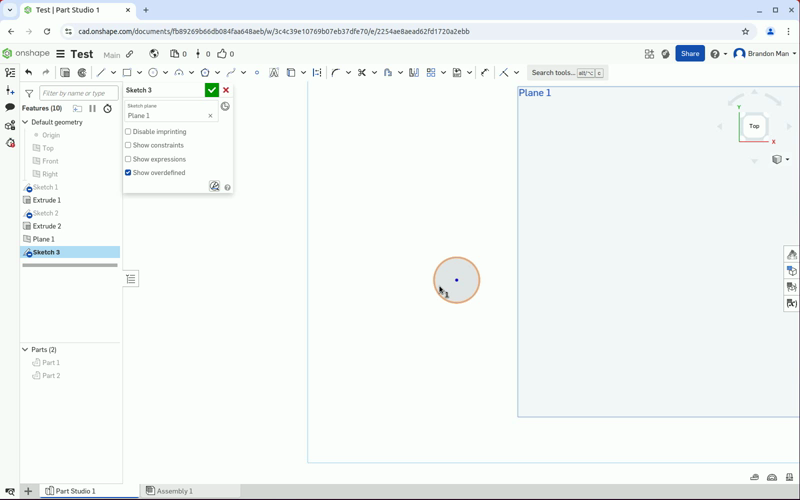
scroll(-6)
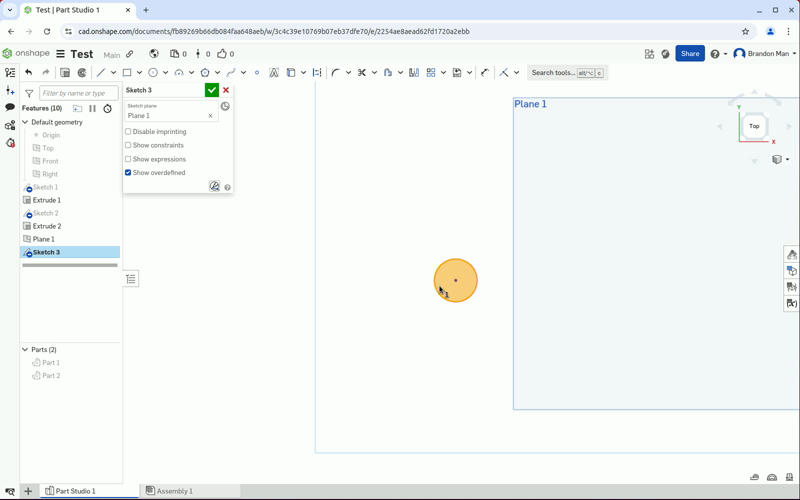
scroll(-6)
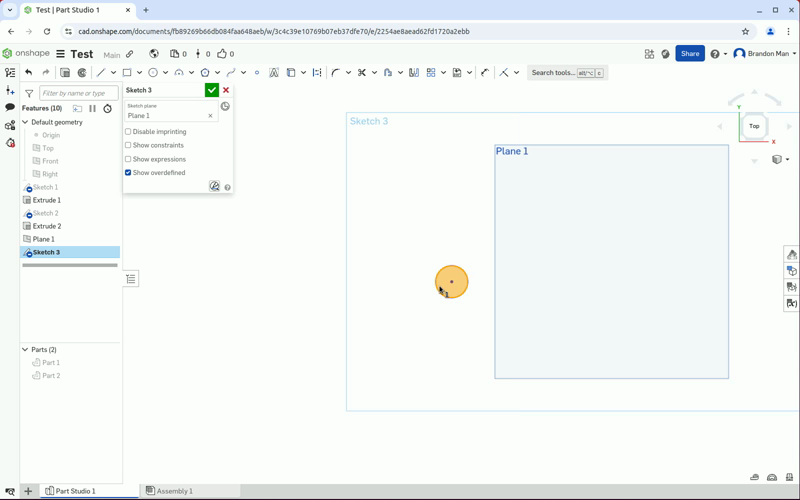
scroll(-6)
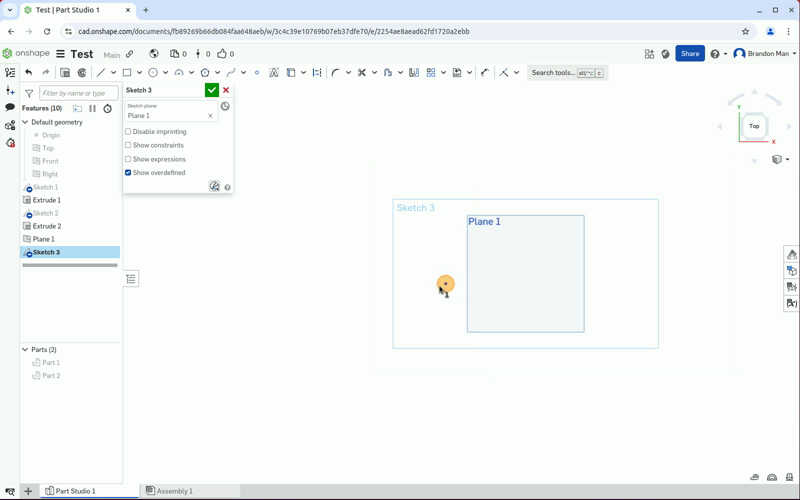
scroll(-6)
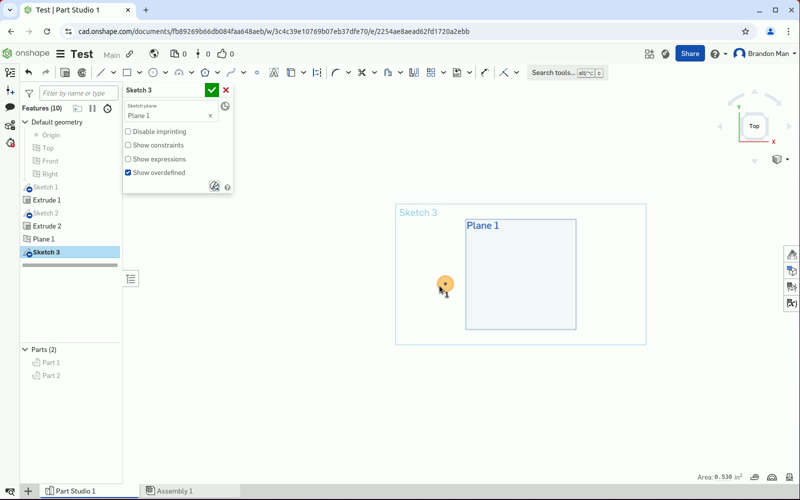
scroll(-6)
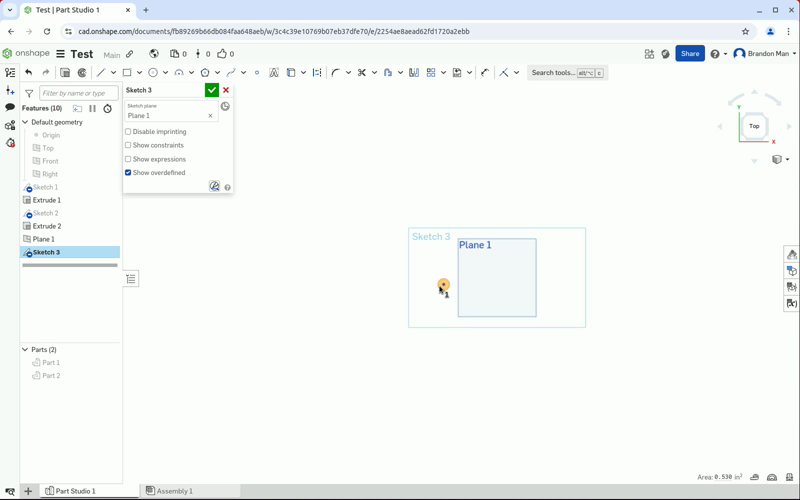
scroll(-6)
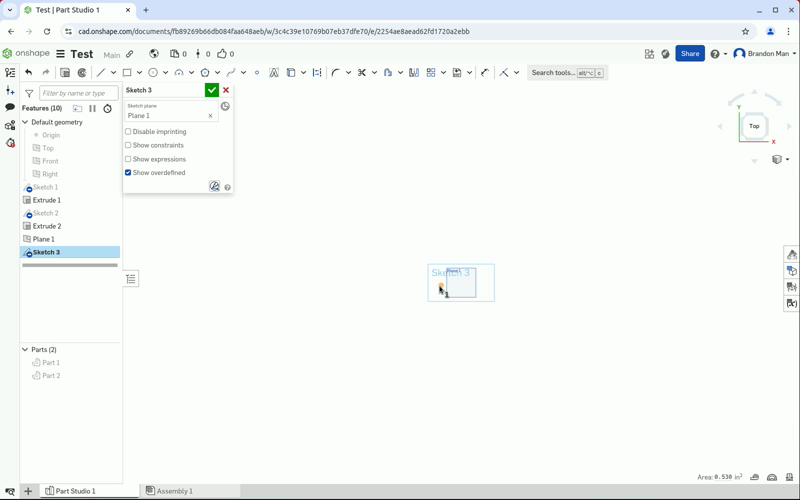
mouse_move(73, 352)
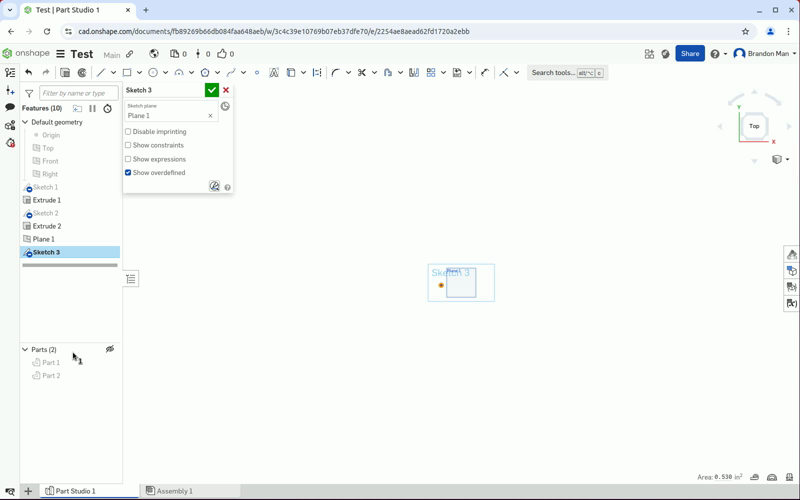
key(shift+y)
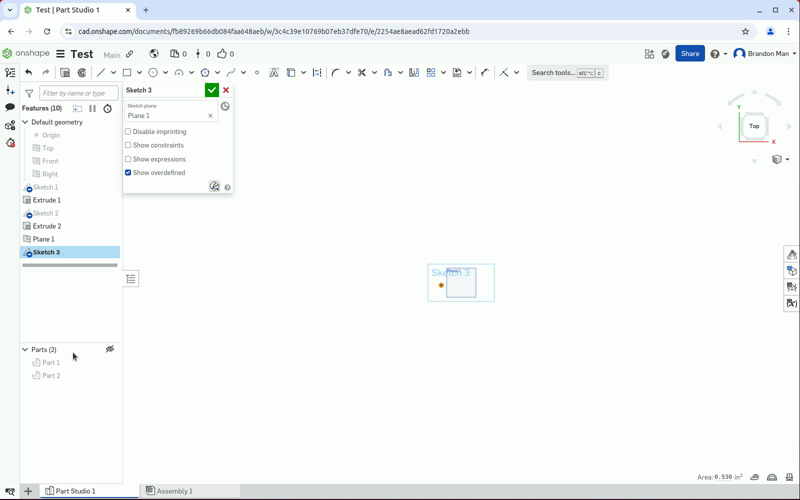
key(shift+e)
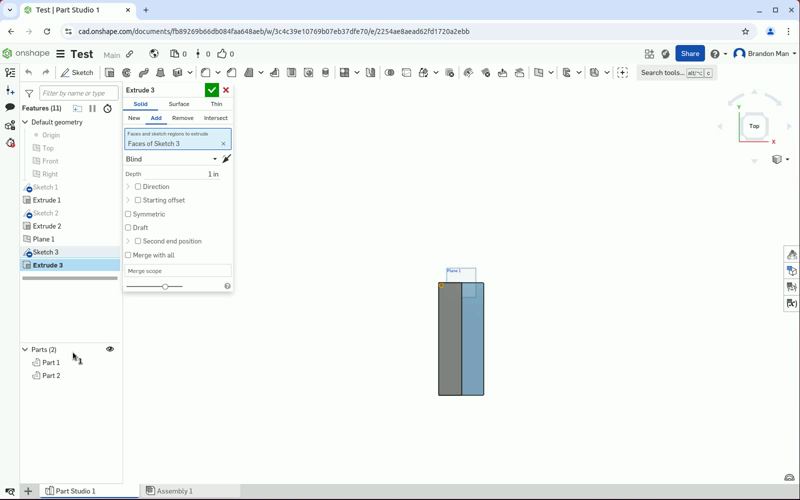
mouse_move(143, 106)
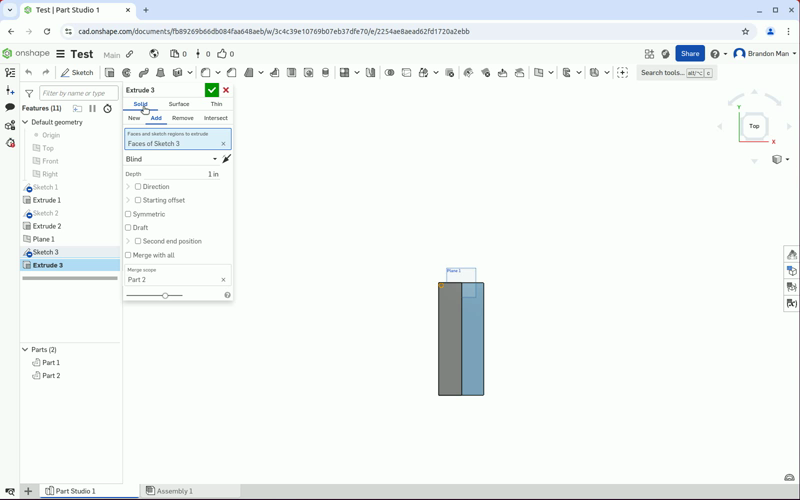
click(143, 106)
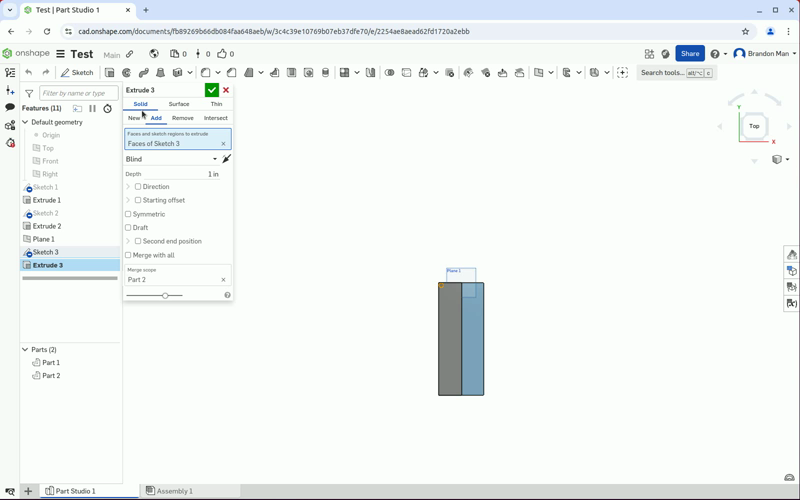
mouse_move(137, 120)
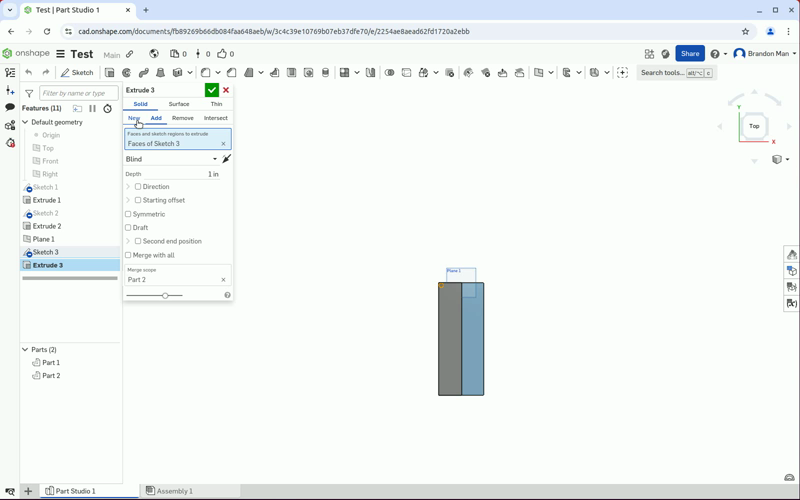
click(137, 120)
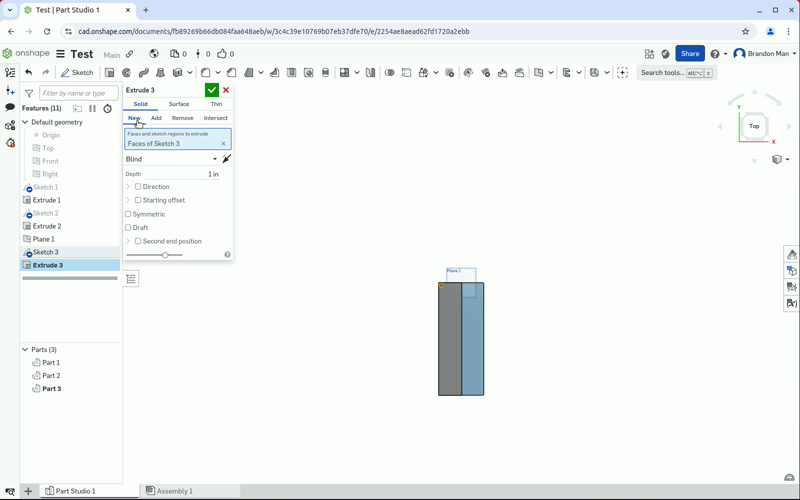
key(tab, 4)
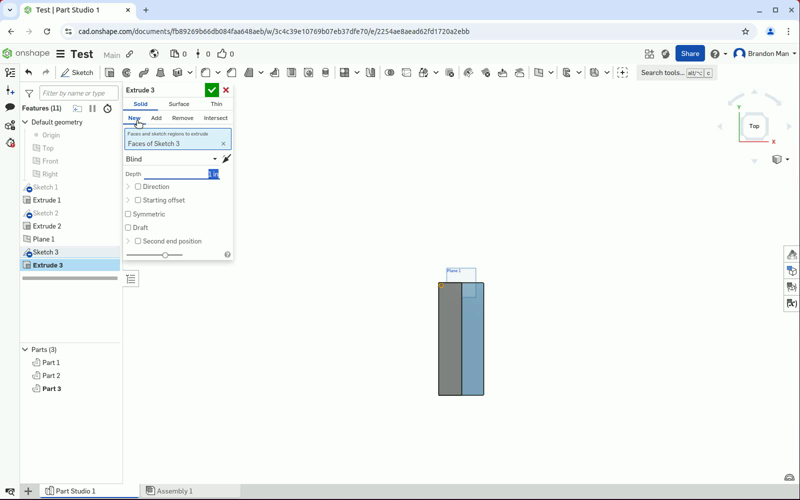
text(11.554)
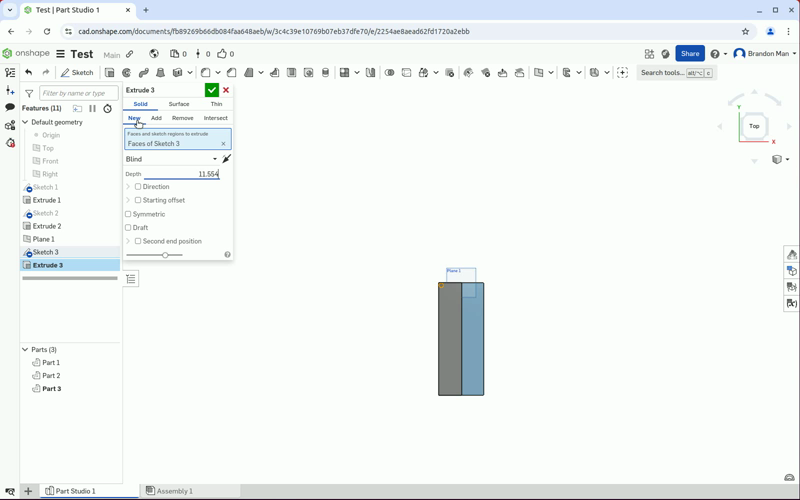
key(enter)
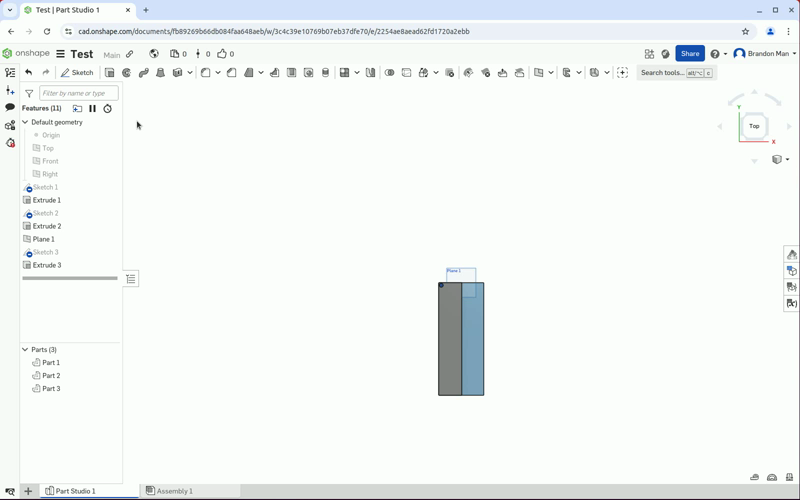
key(shift+h)
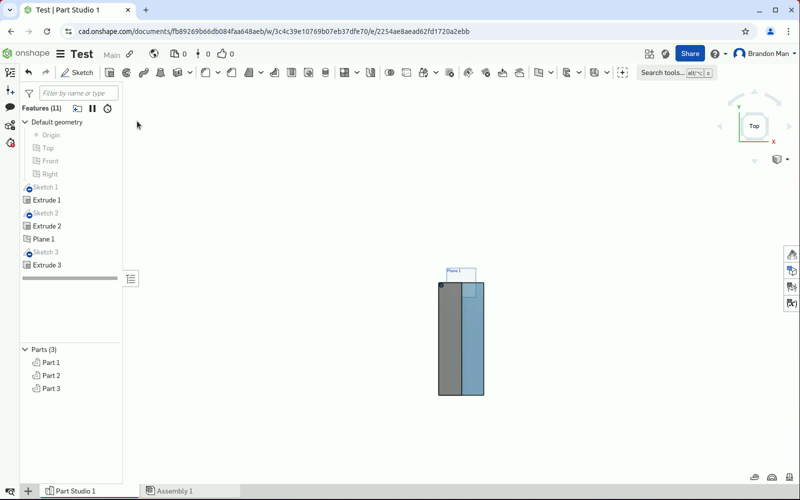
key(shift+h)
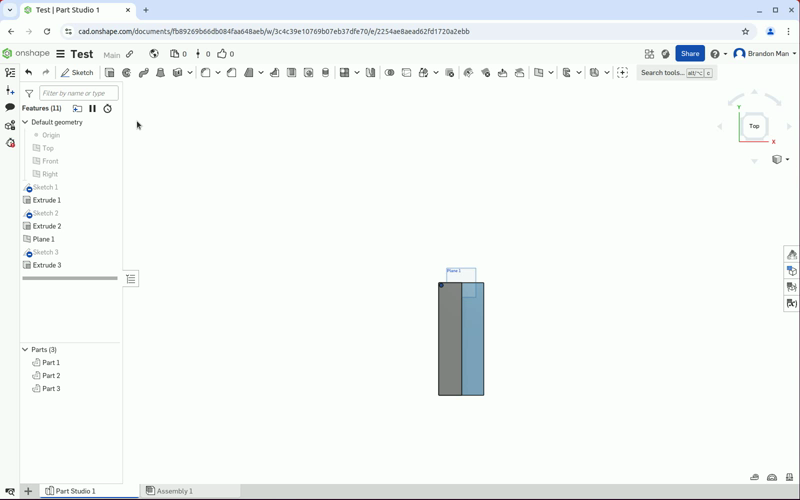
mouse_move(73, 189)
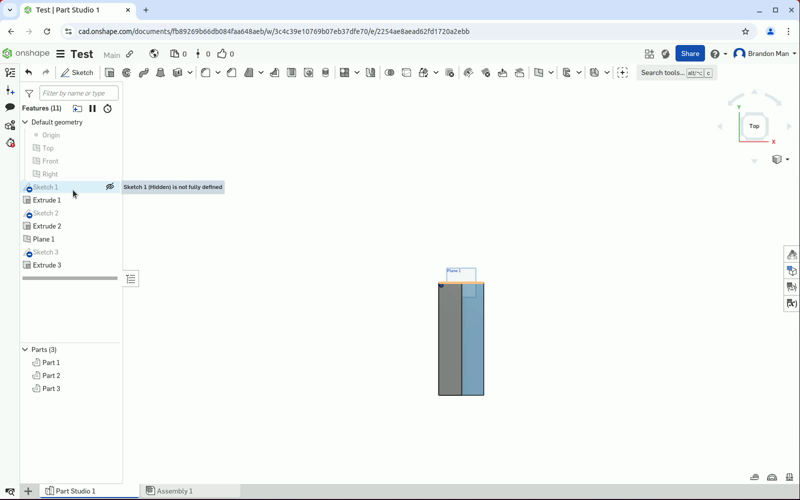
click(73, 189)
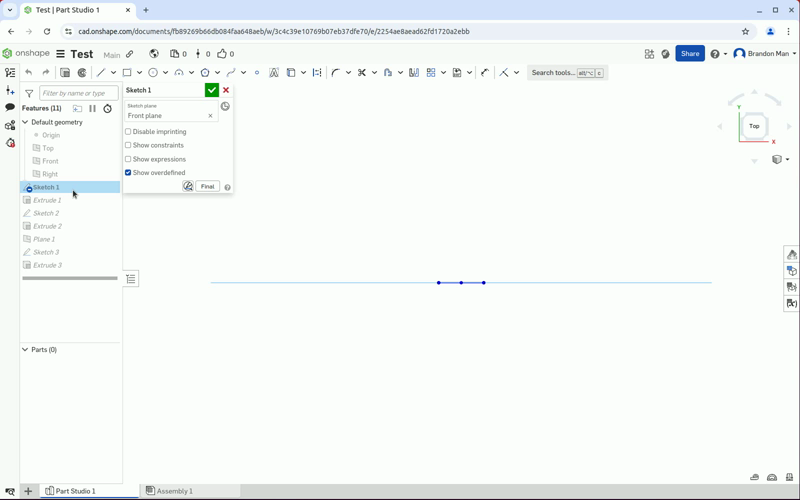
mouse_move(229, 92)
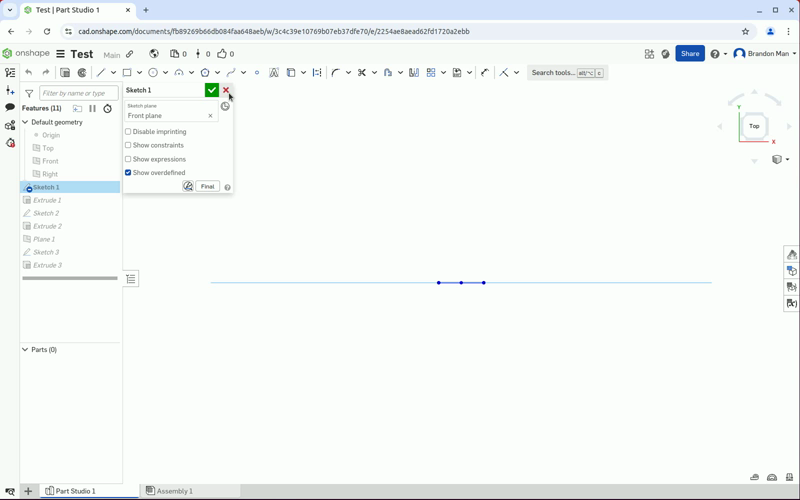
click(229, 92)
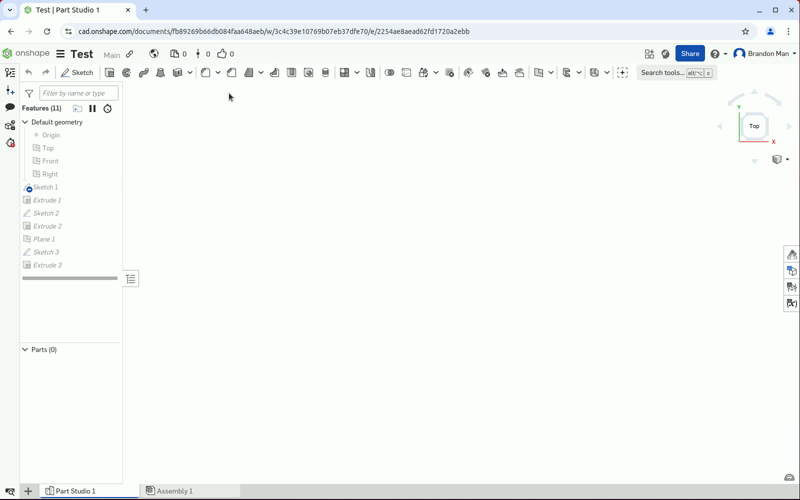
key(shift+s)
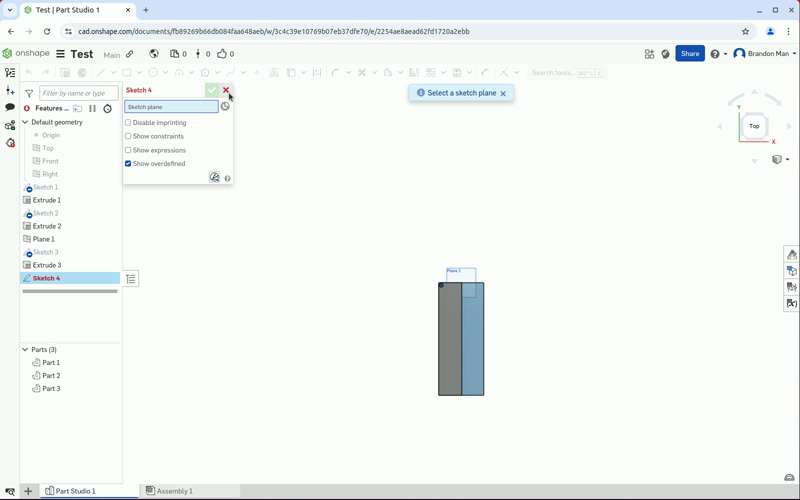
mouse_move(73, 241)
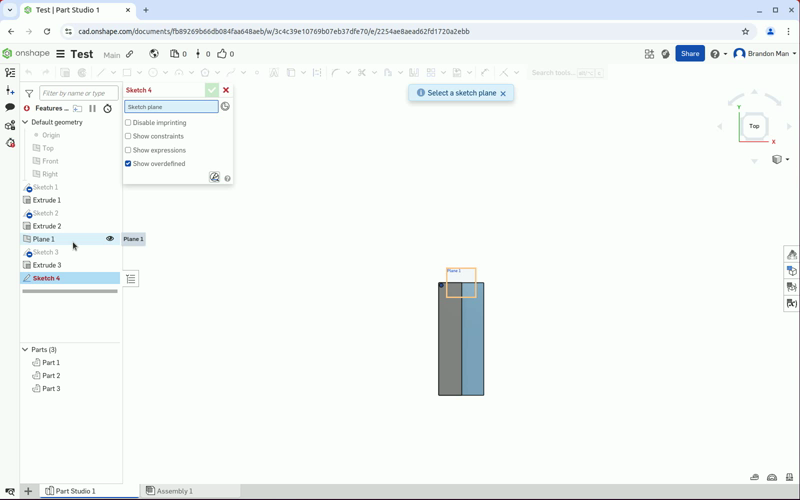
click(73, 241)
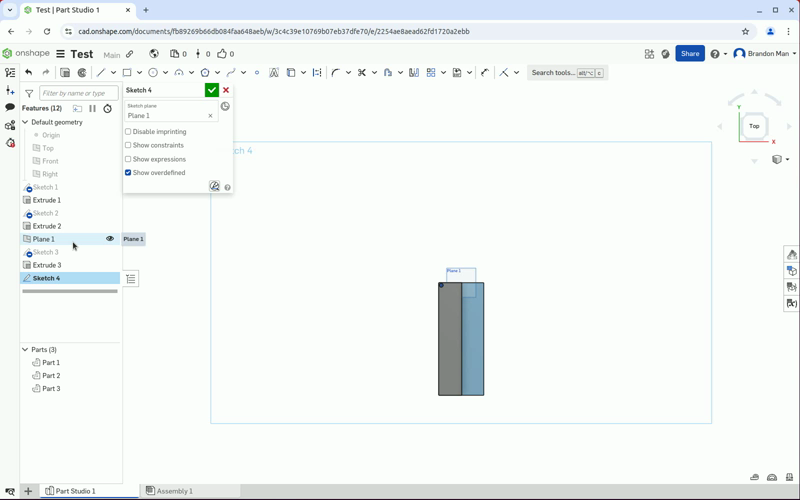
mouse_move(73, 352)
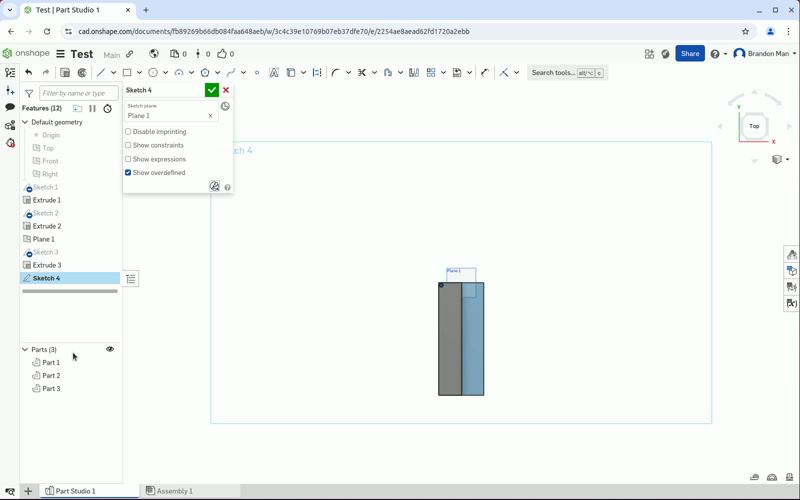
key(y)
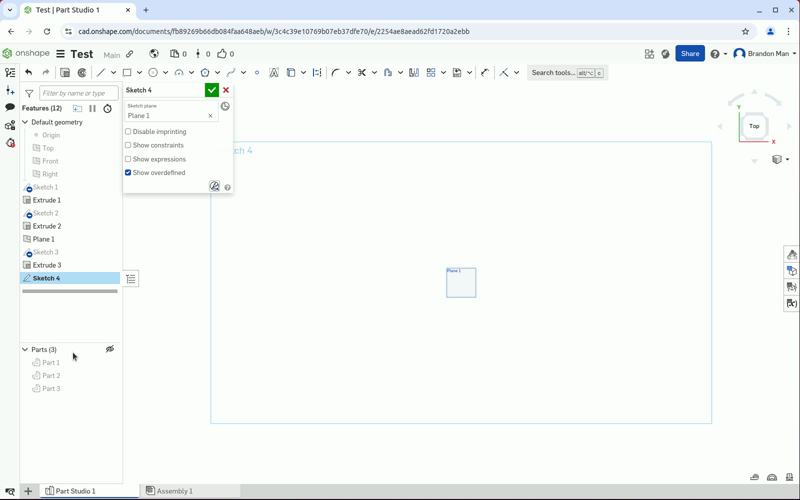
key(c)
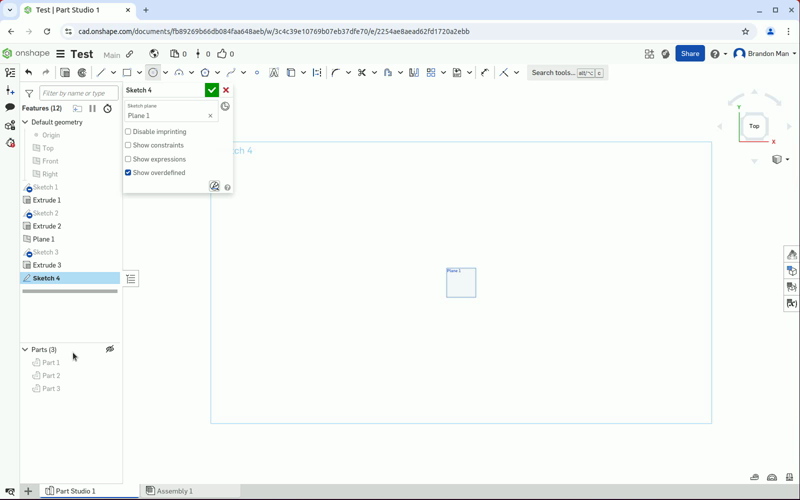
key_down(shift)
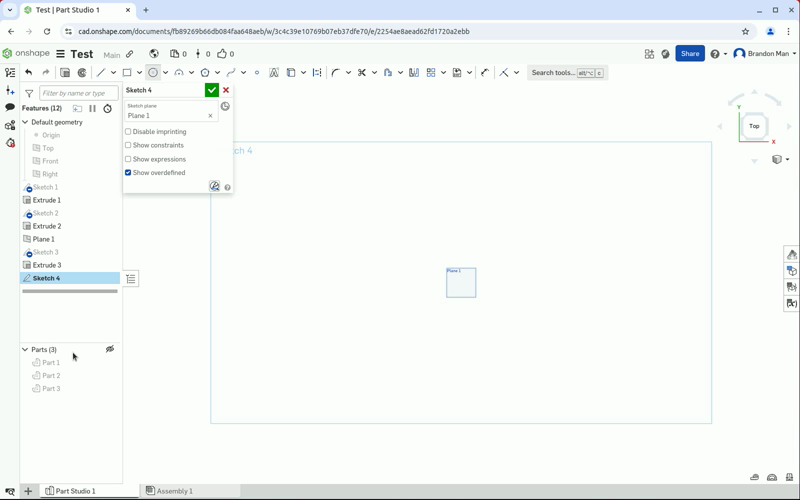
mouse_move(441, 393)
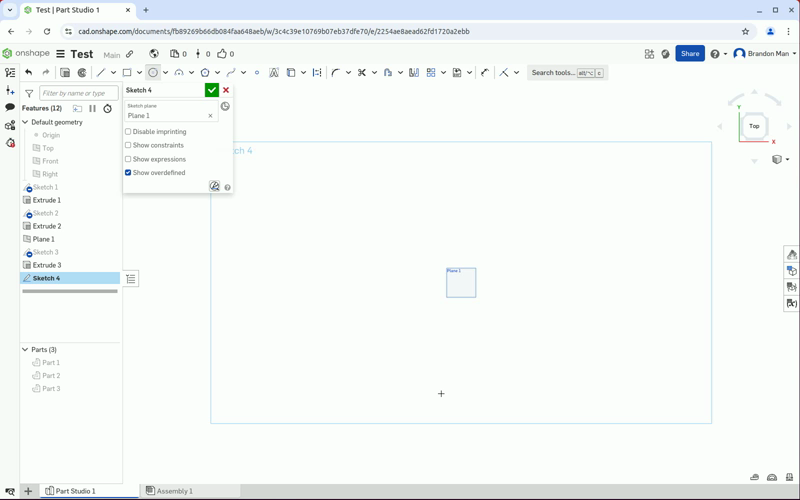
click(441, 393)
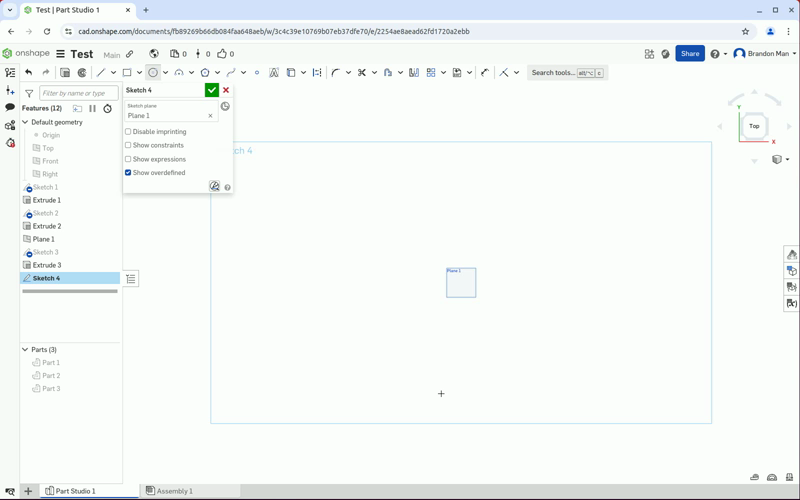
key_up(shift)
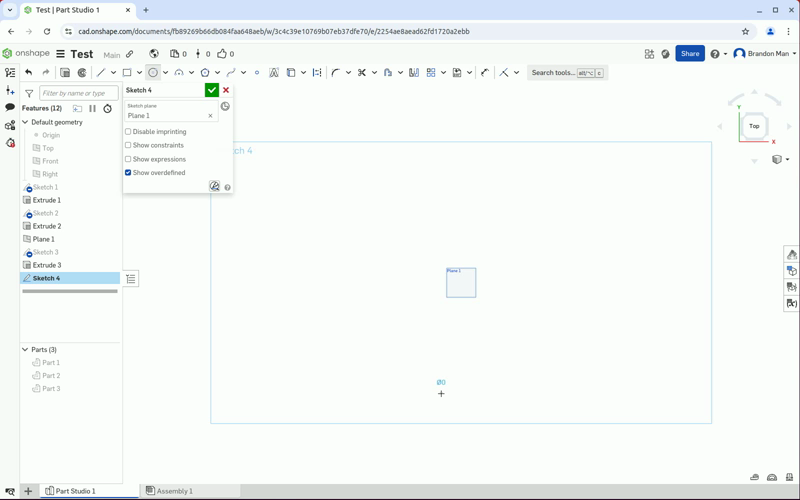
mouse_move(443, 393)
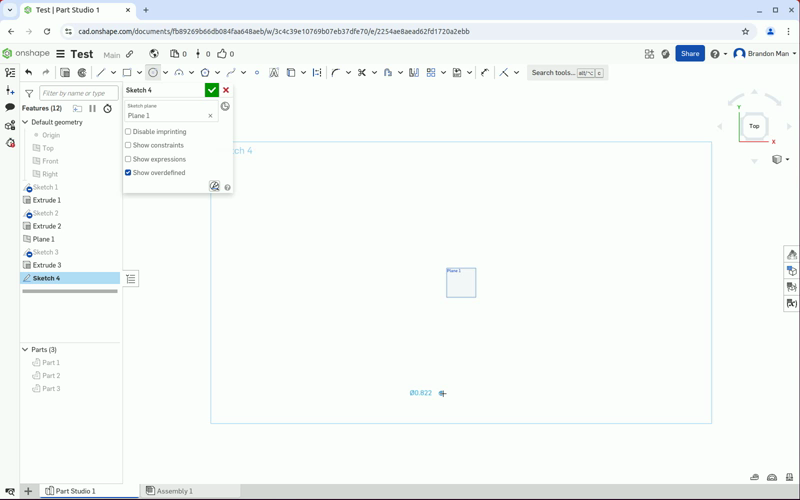
scroll(6)
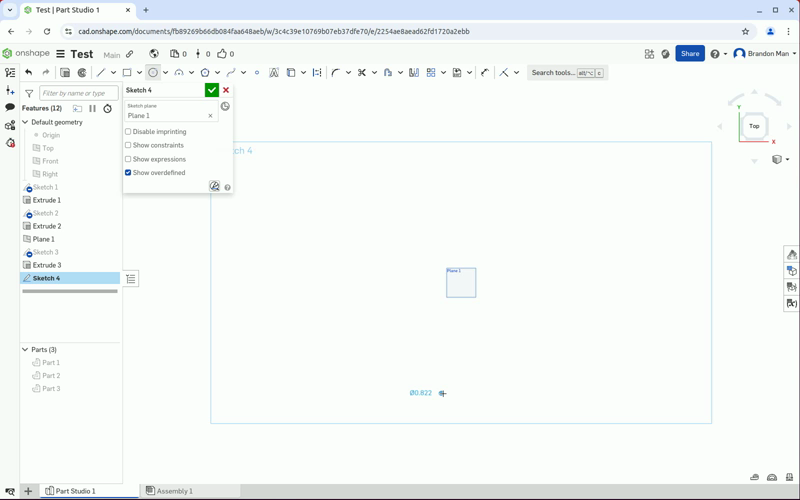
scroll(6)
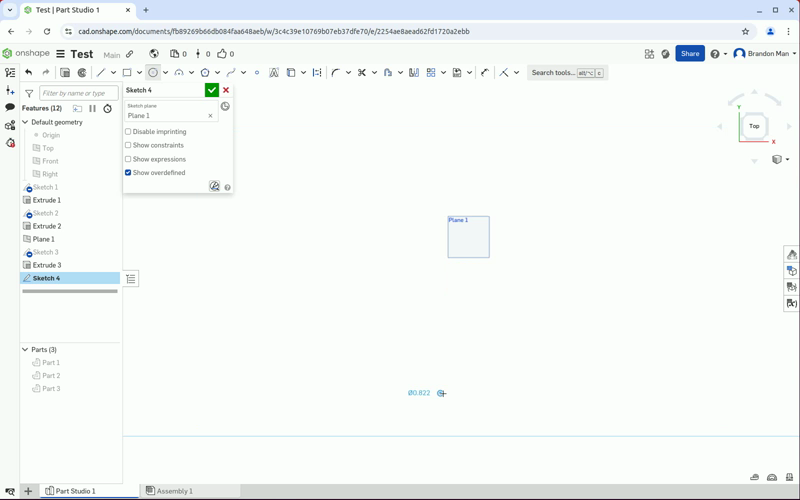
scroll(6)
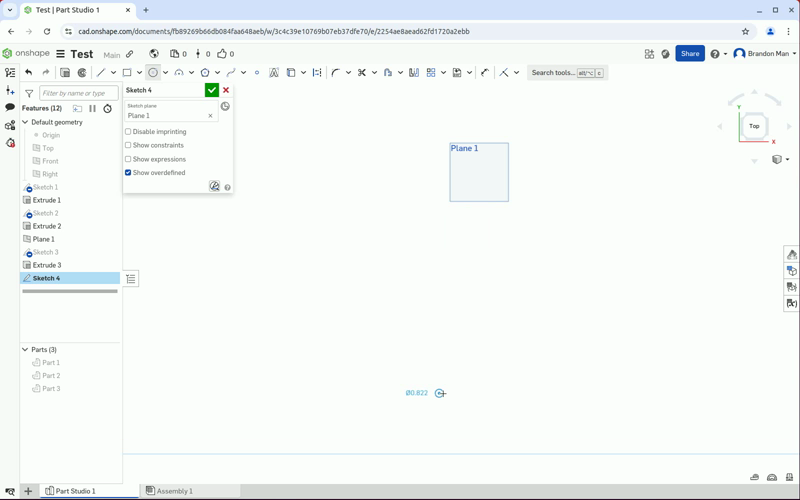
scroll(6)
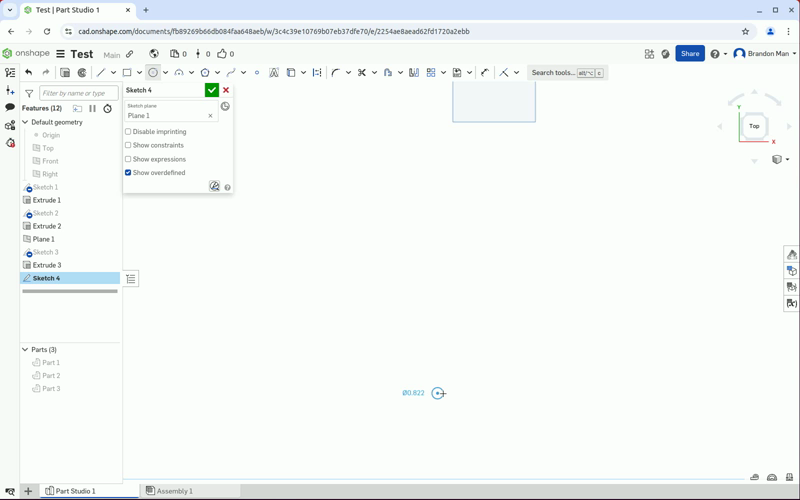
scroll(6)
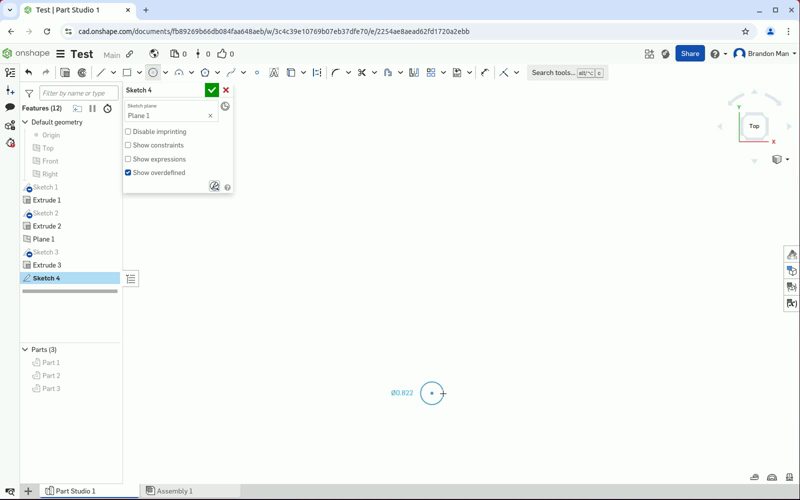
scroll(6)
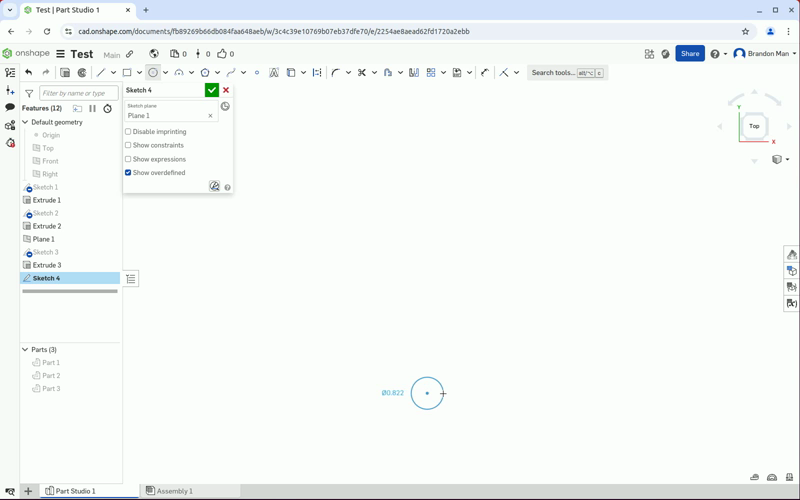
scroll(6)
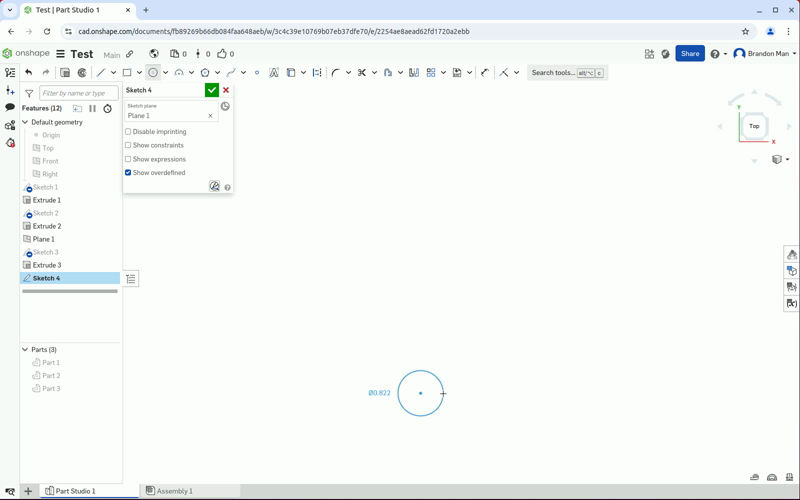
click(443, 393)
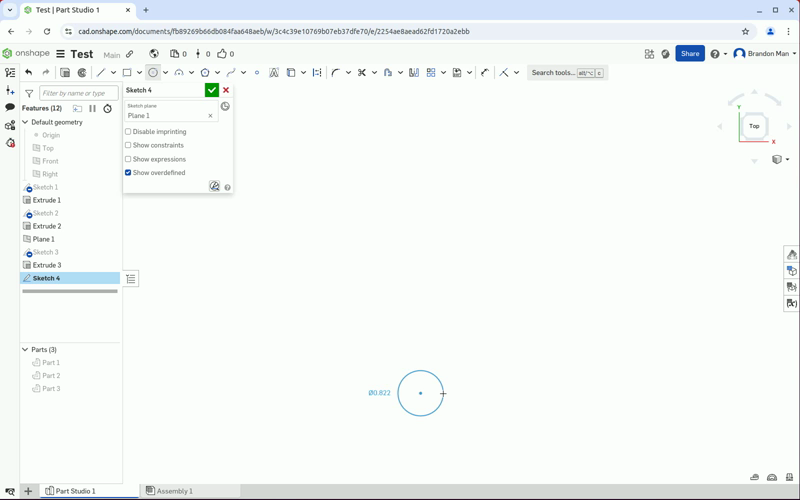
scroll(-6)
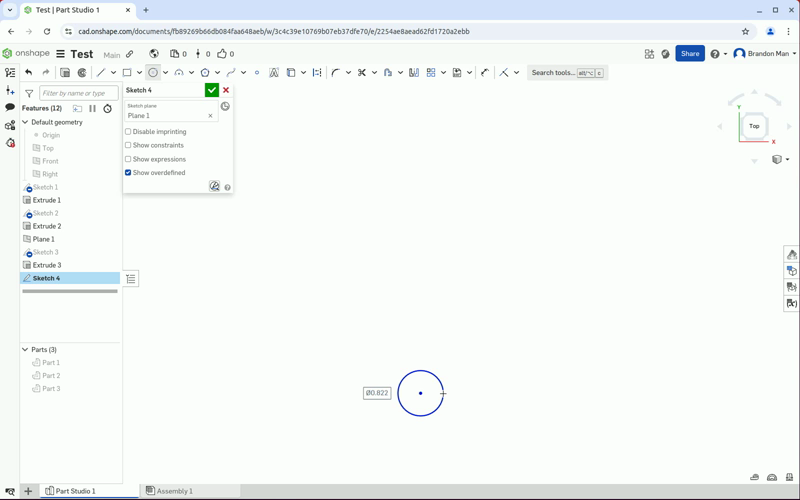
scroll(-6)
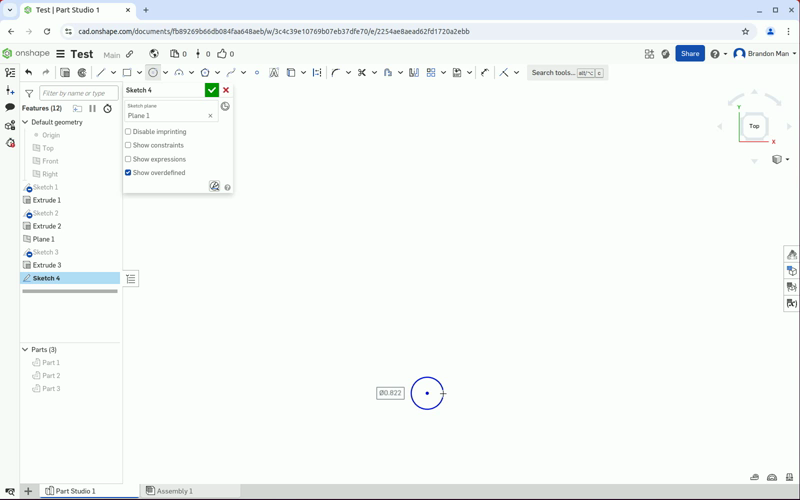
scroll(-6)
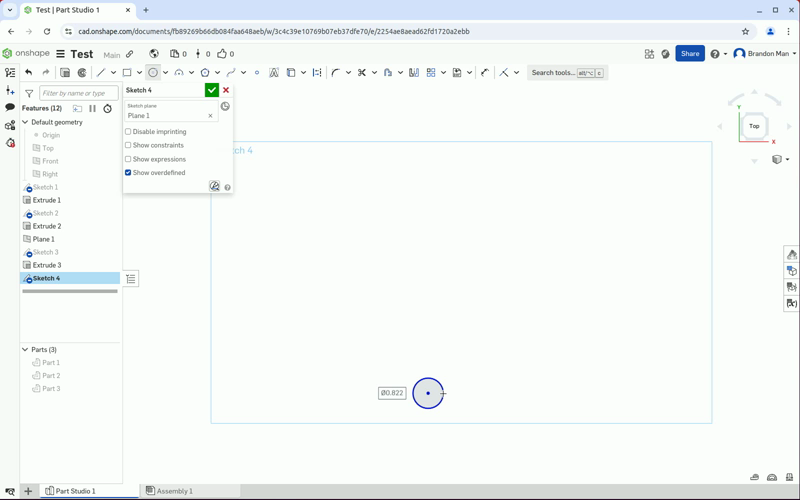
scroll(-6)
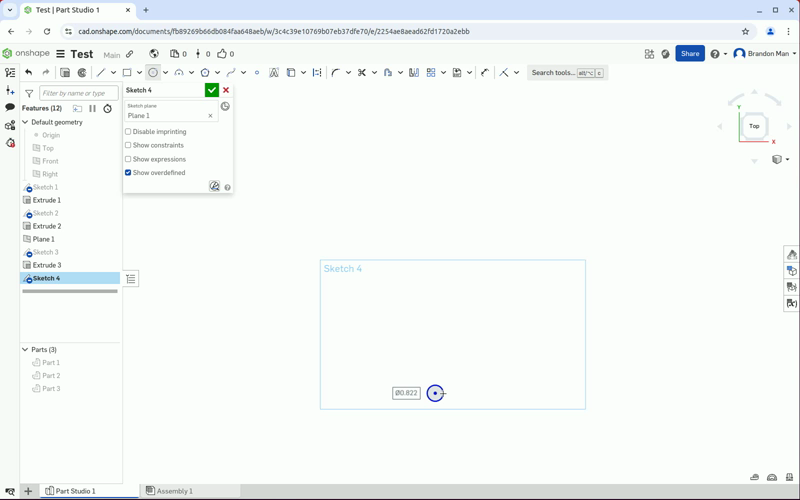
scroll(-6)
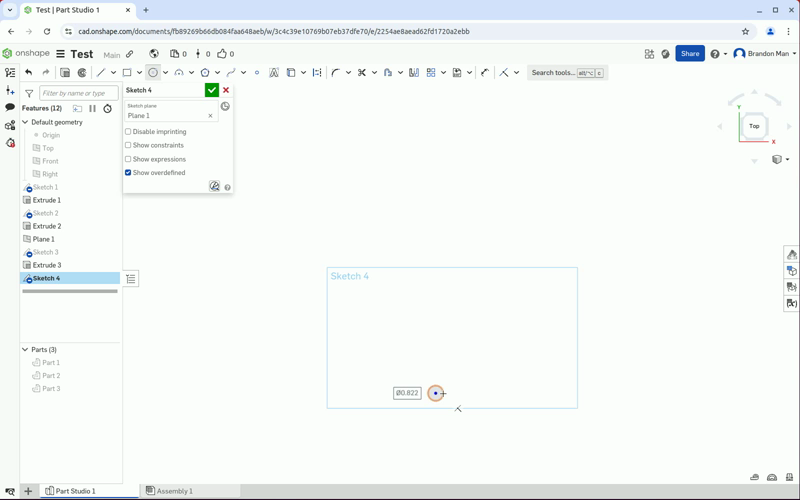
scroll(-6)
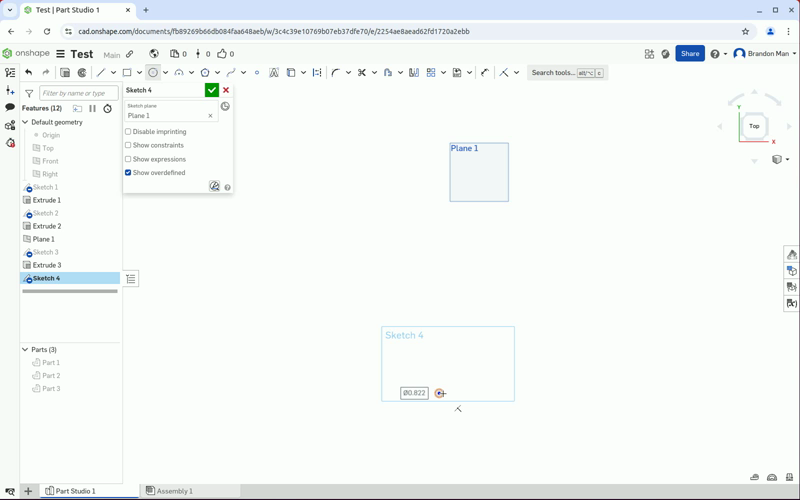
scroll(-6)
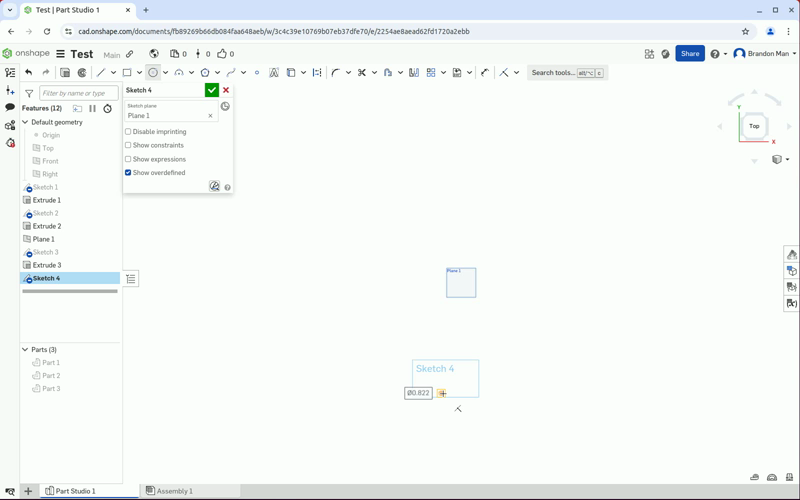
key(esc)
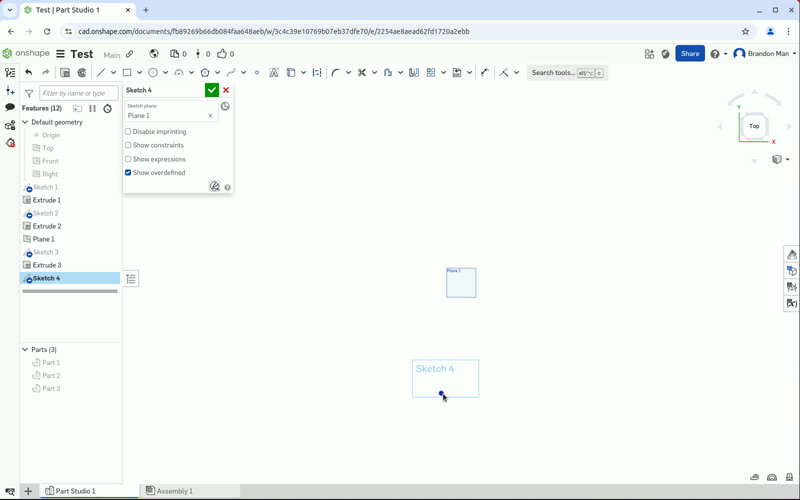
mouse_move(440, 392)
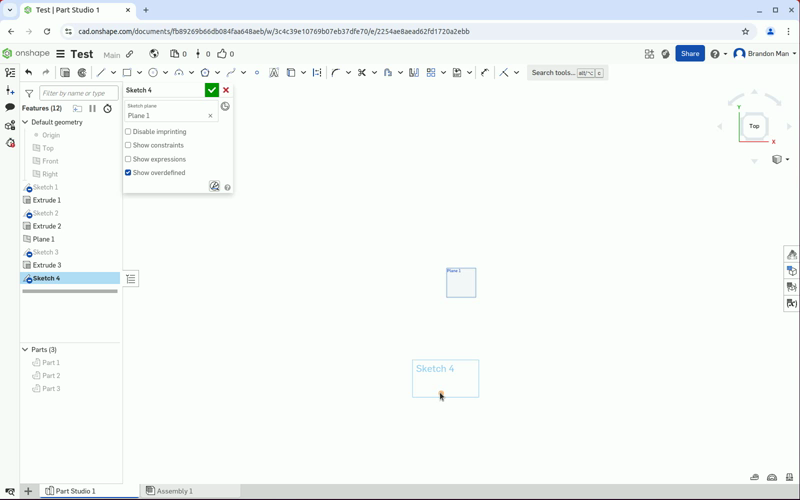
scroll(6)
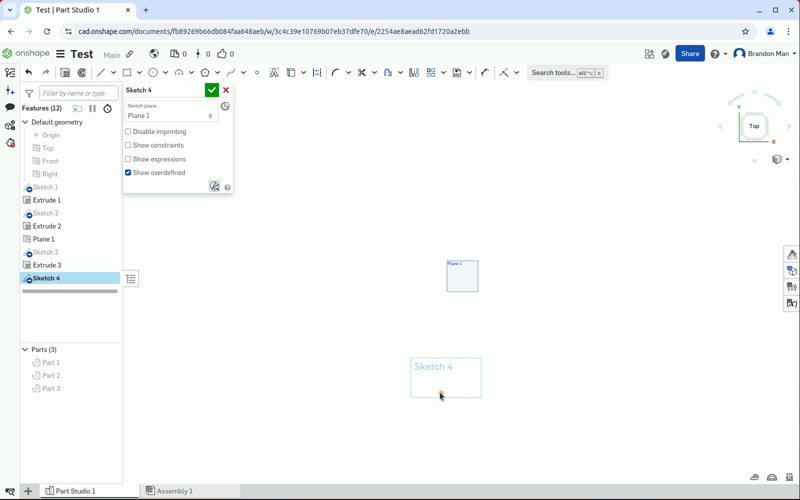
scroll(6)
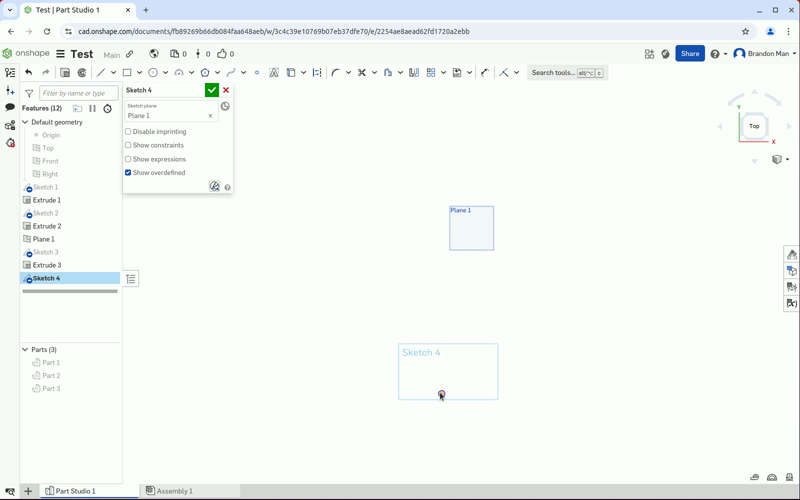
scroll(6)
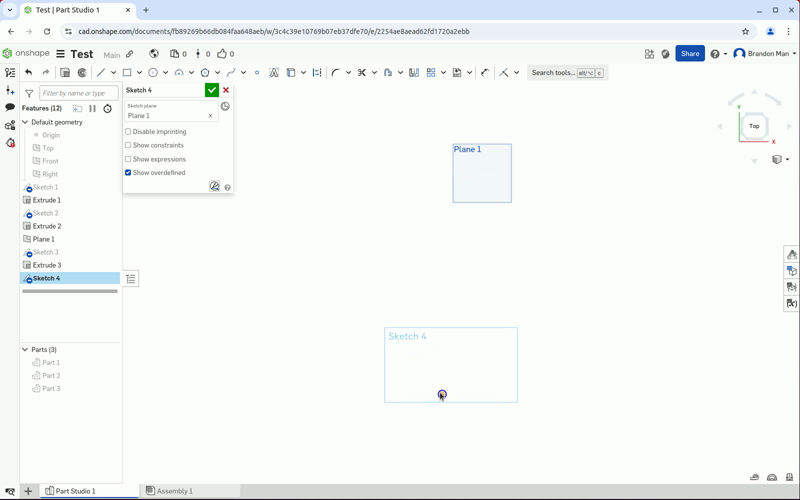
scroll(6)
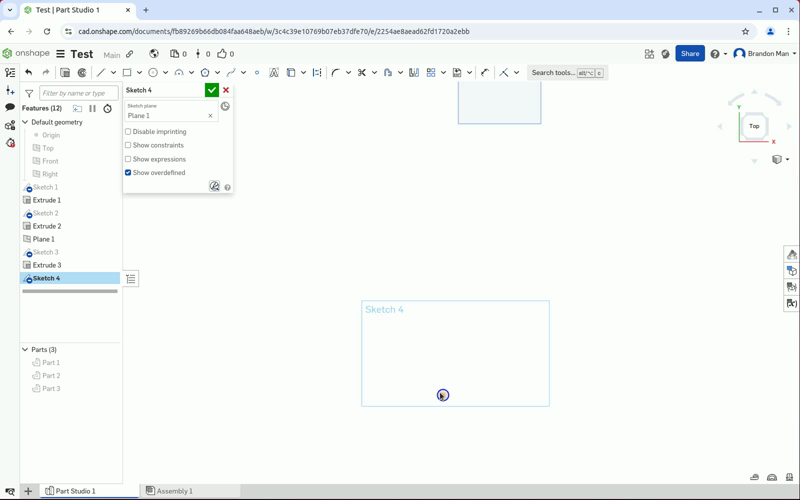
scroll(6)
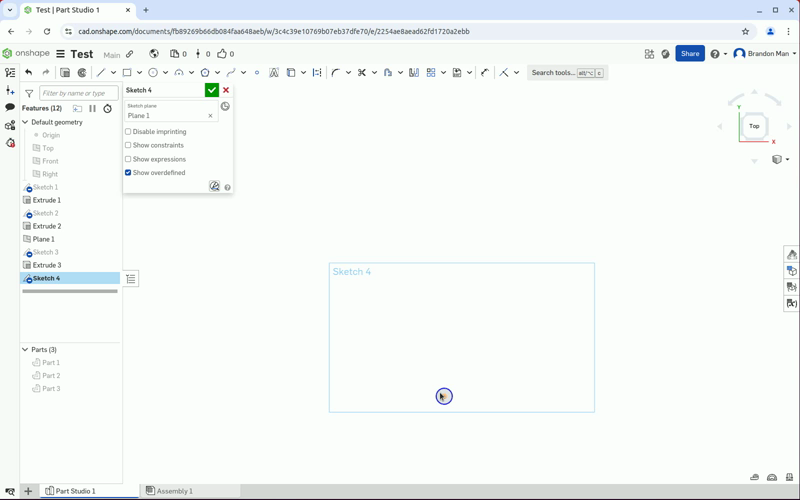
scroll(6)
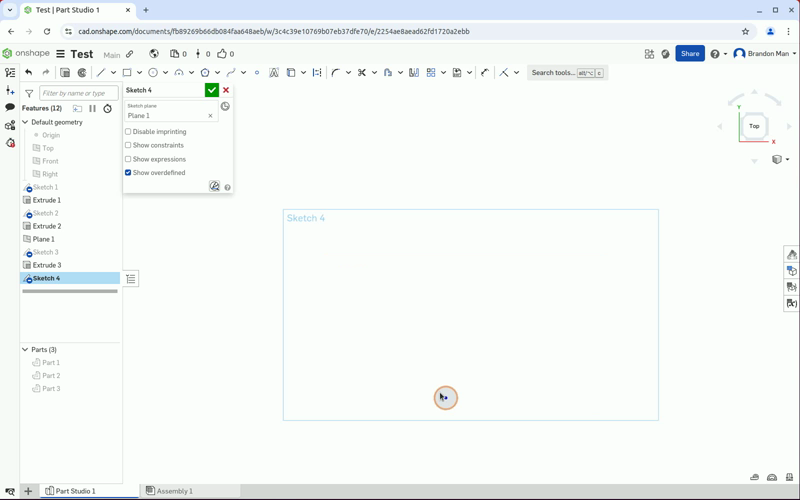
scroll(6)
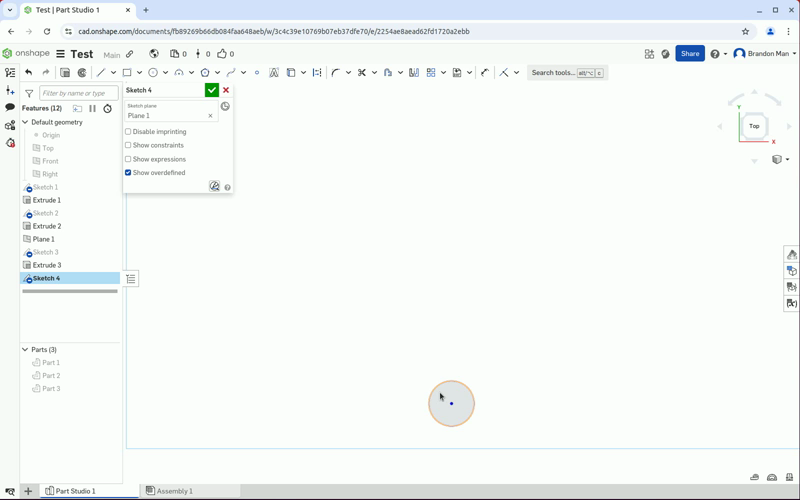
click(440, 392)
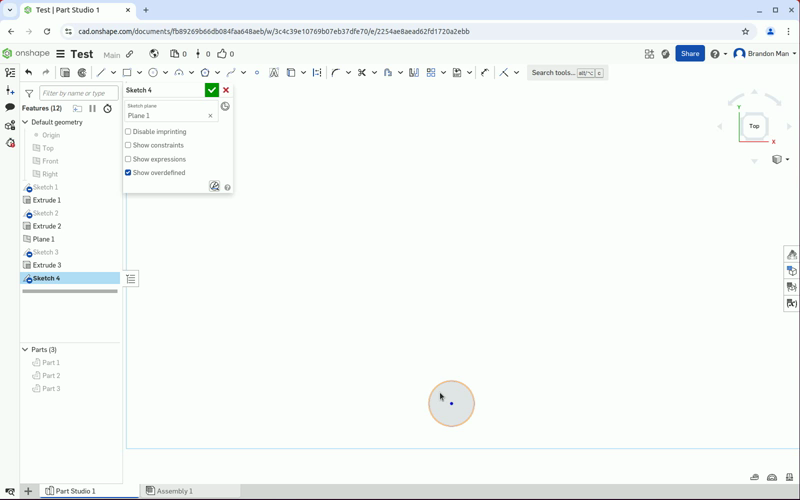
scroll(-6)
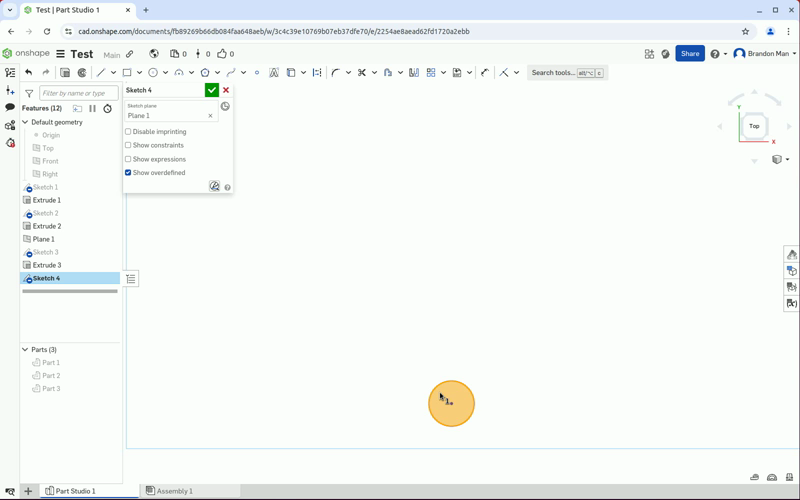
scroll(-6)
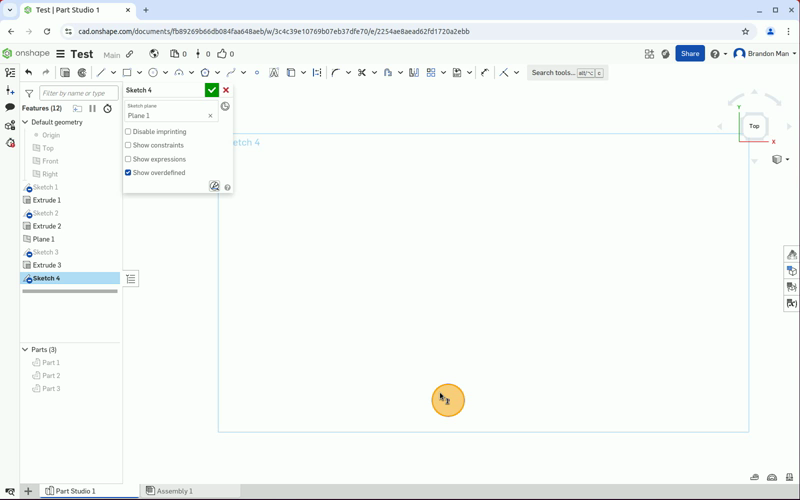
scroll(-6)
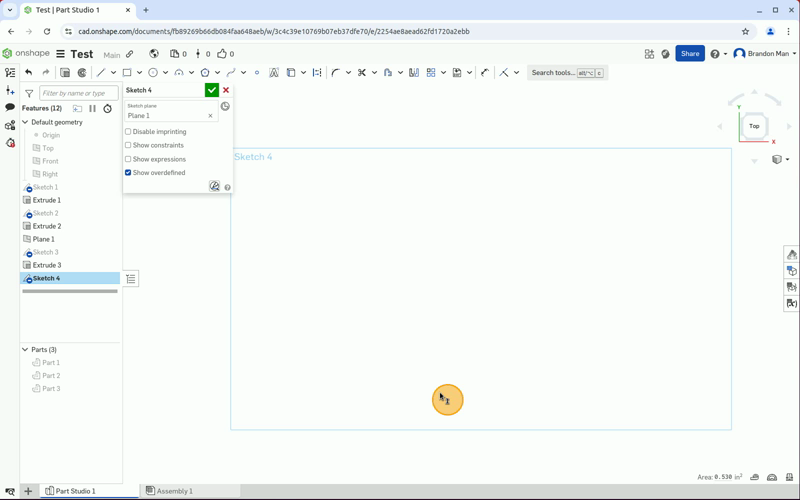
scroll(-6)
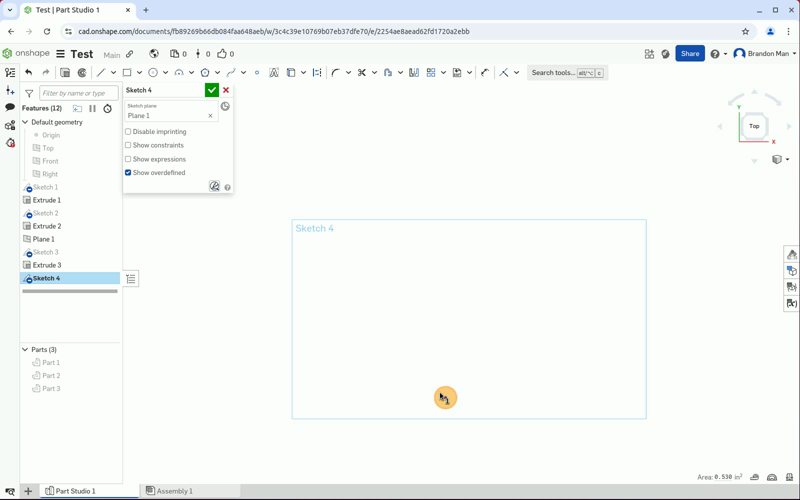
scroll(-6)
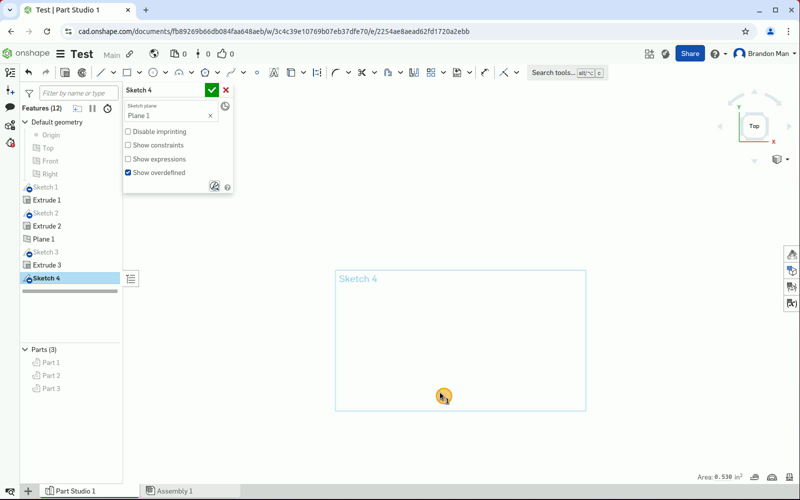
scroll(-6)
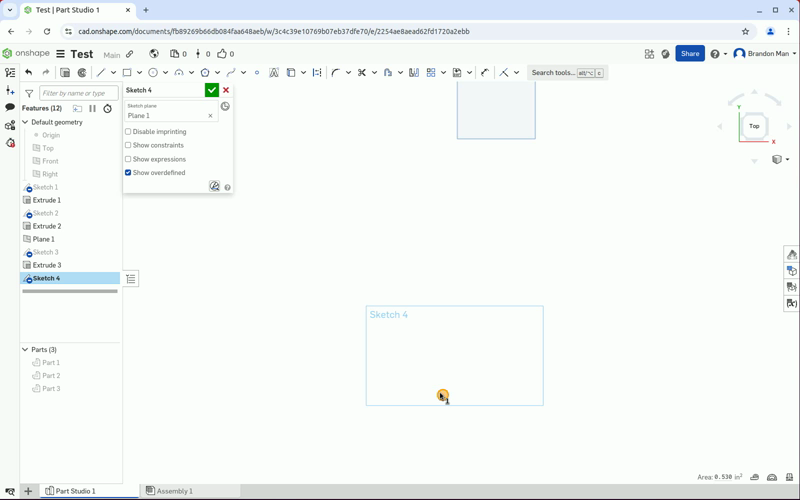
scroll(-6)
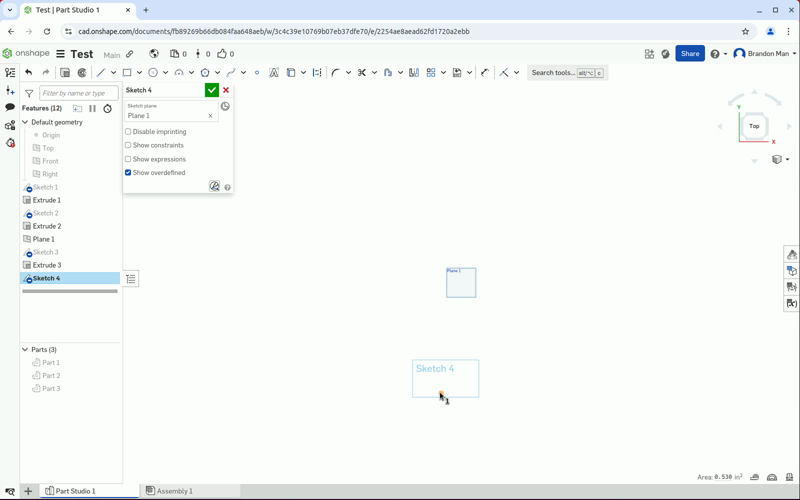
mouse_move(73, 352)
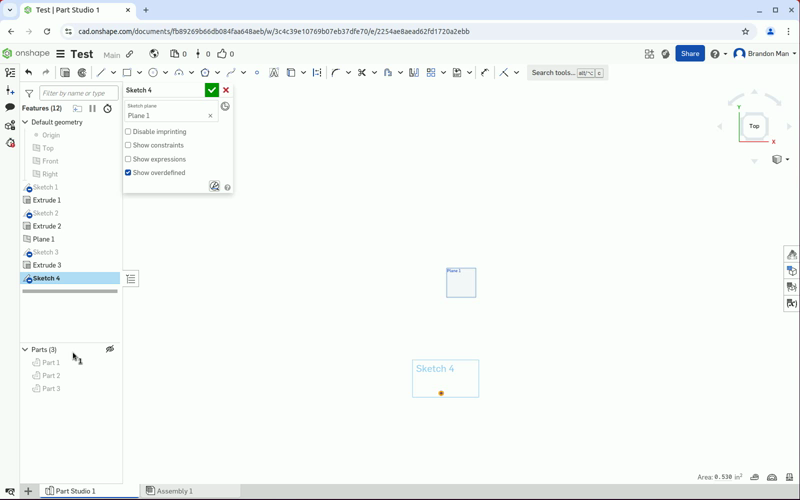
key(shift+y)
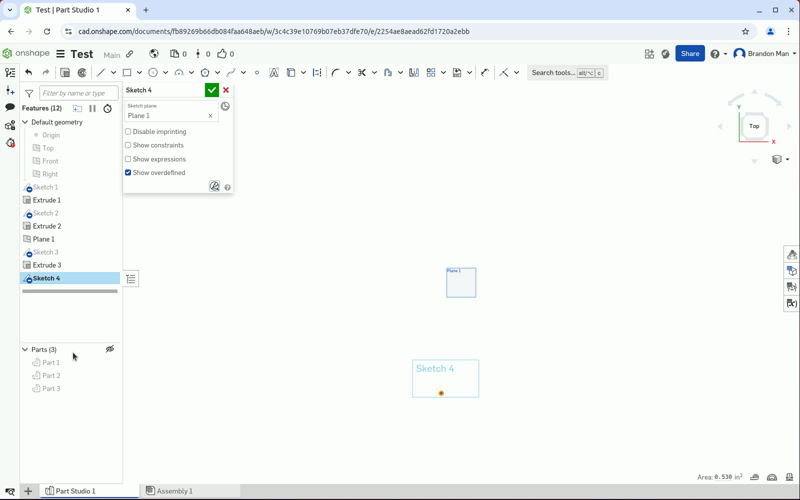
key(shift+e)
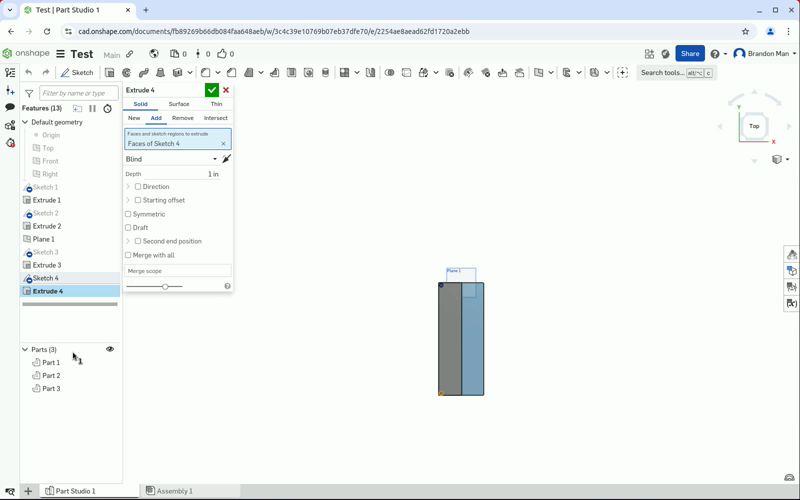
mouse_move(143, 106)
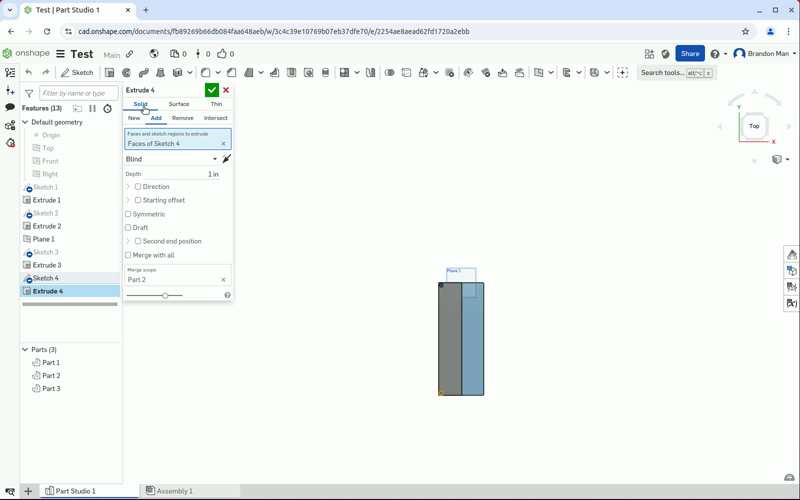
click(143, 106)
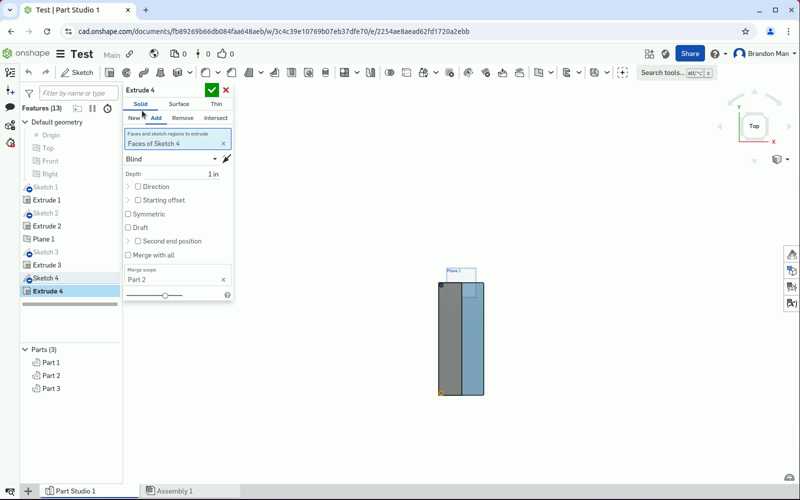
mouse_move(137, 120)
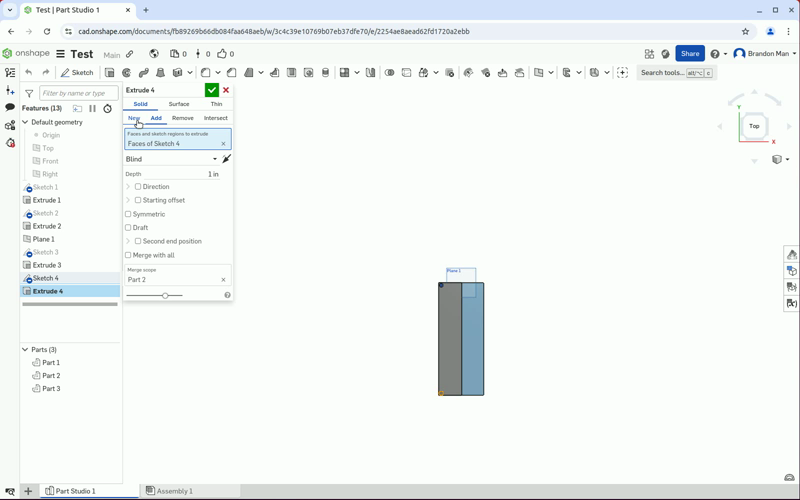
click(137, 120)
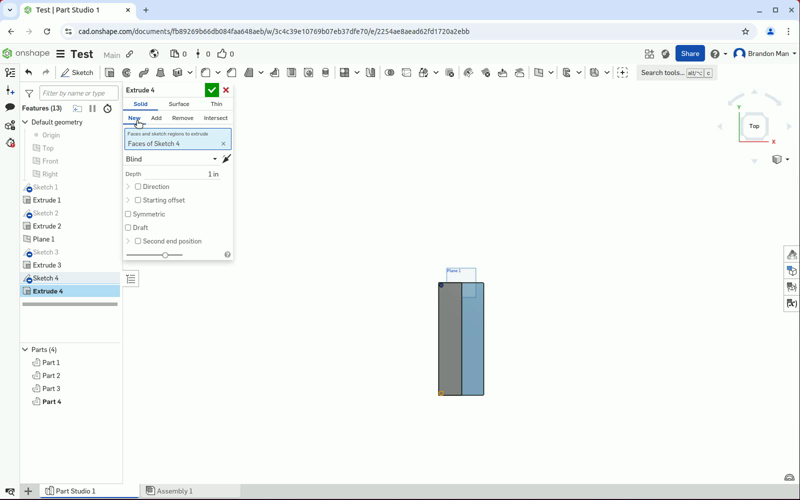
key(tab, 4)
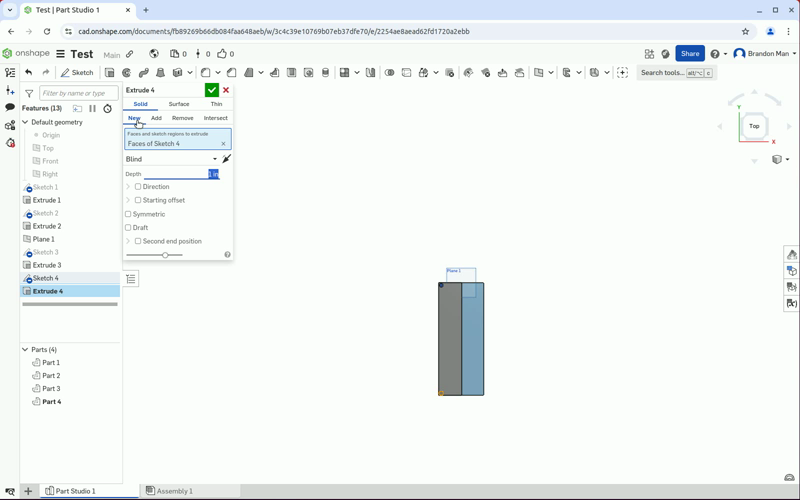
text(11.554)
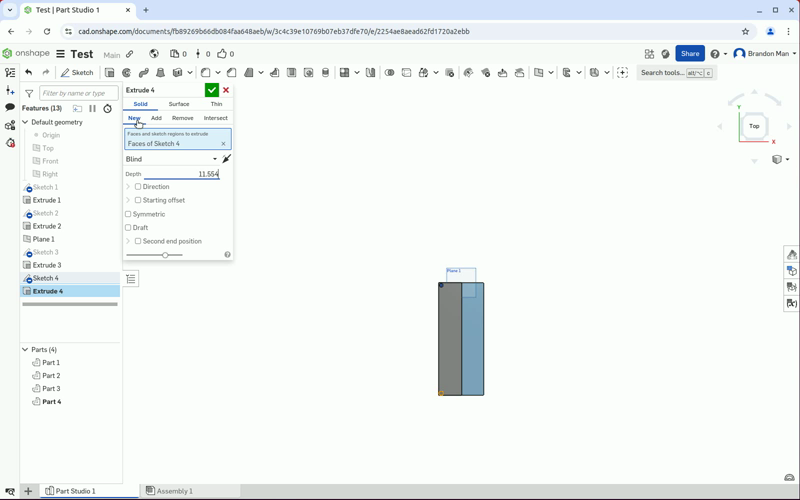
key(enter)
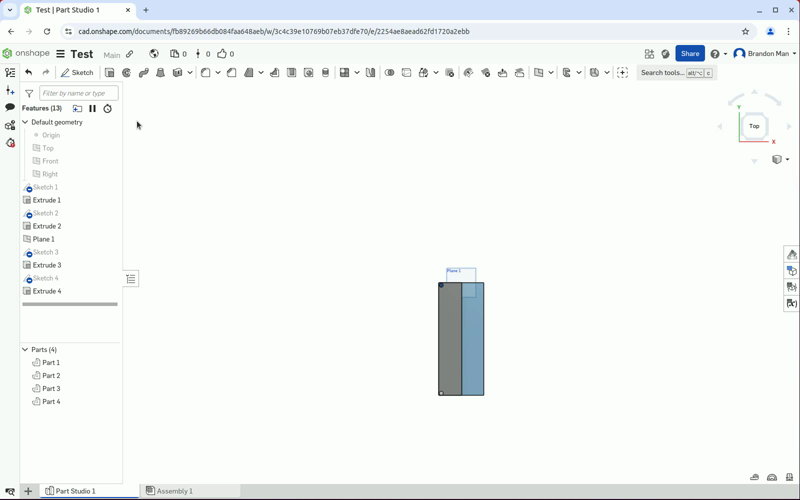
key(shift+h)
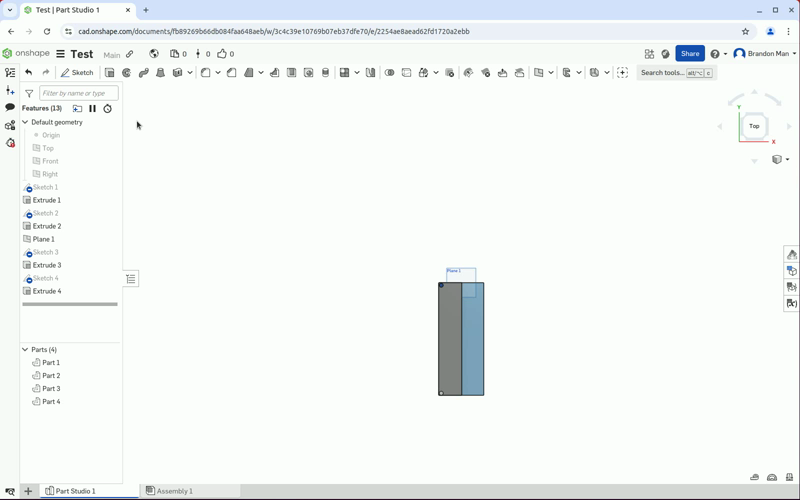
key(shift+h)
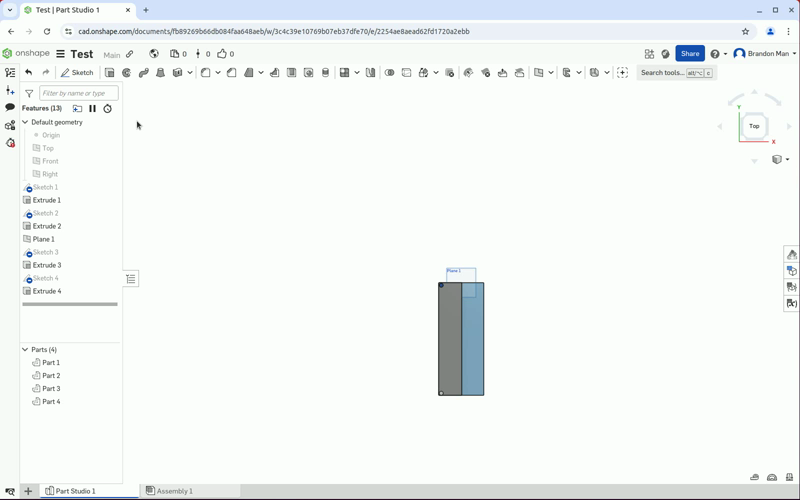
mouse_move(73, 189)
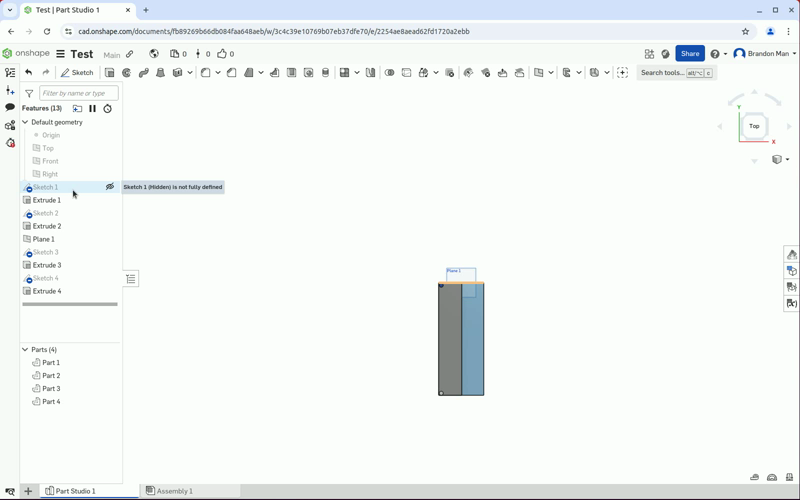
click(73, 189)
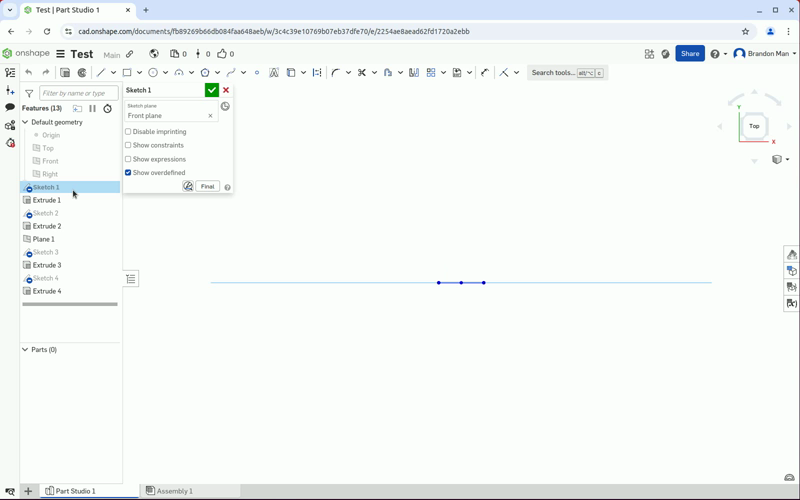
mouse_move(229, 92)
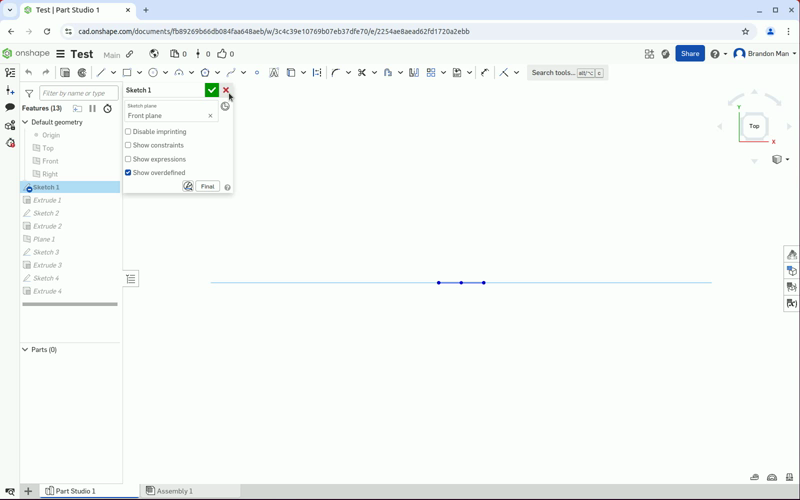
click(229, 92)
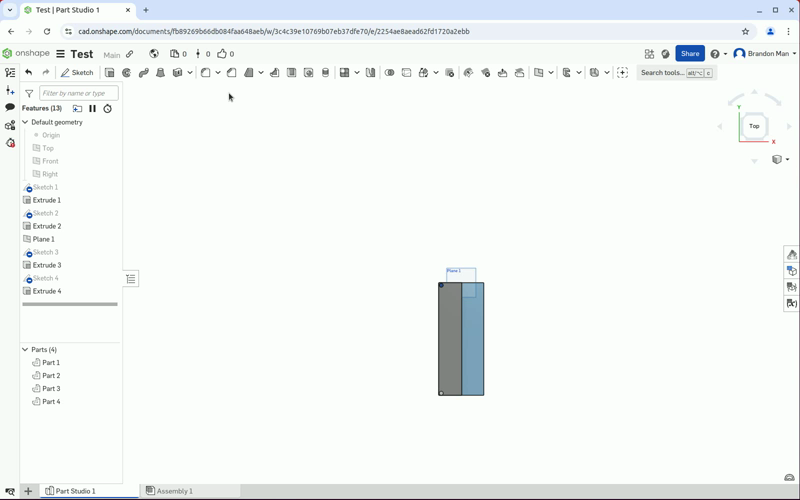
mouse_move(73, 352)
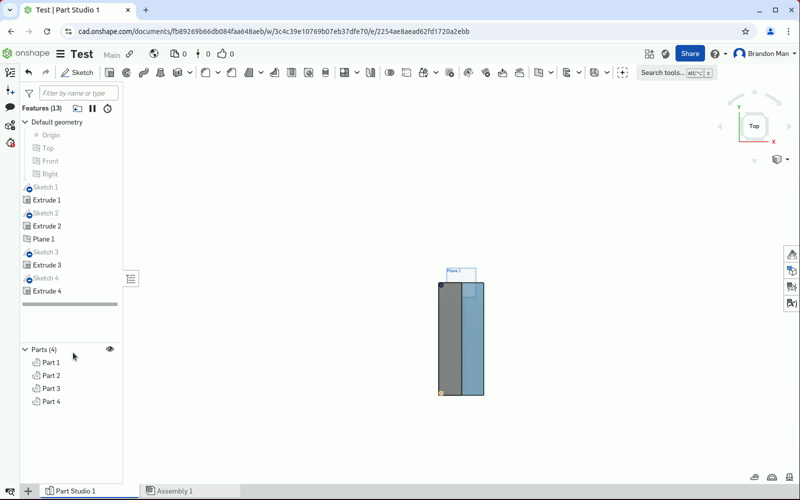
key(y)
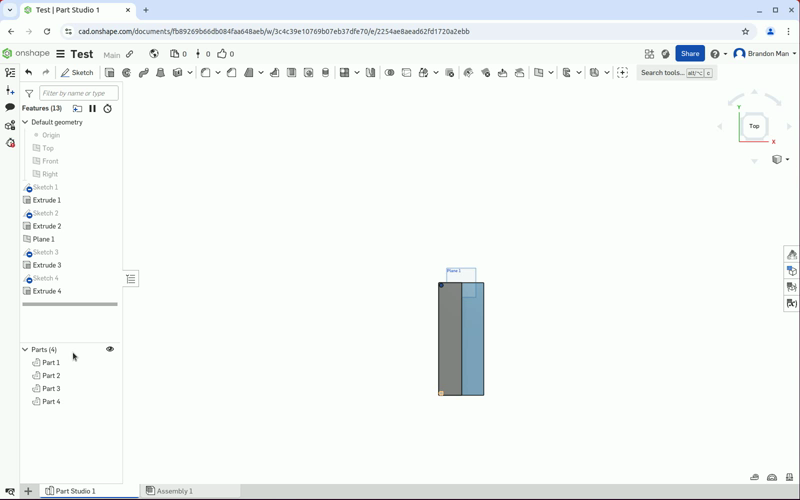
key(shift+p)
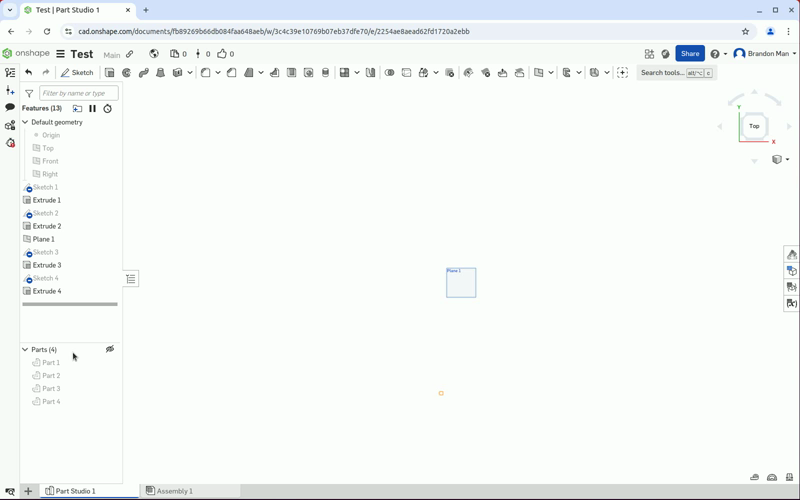
key(space)
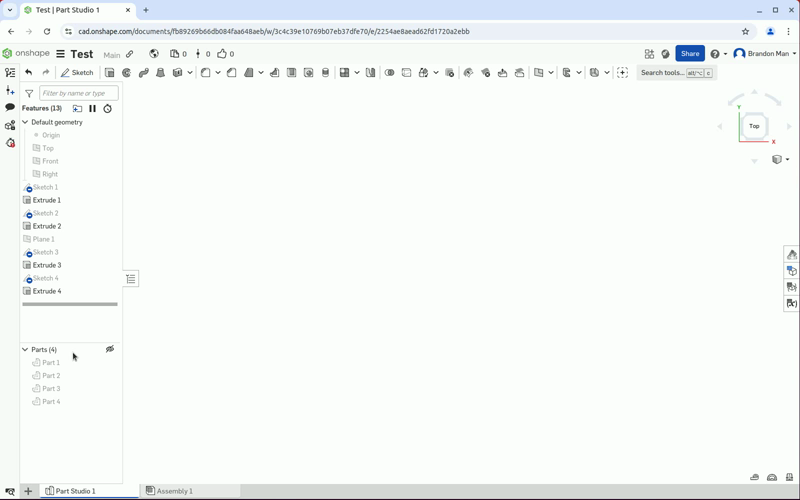
key_down(shift)
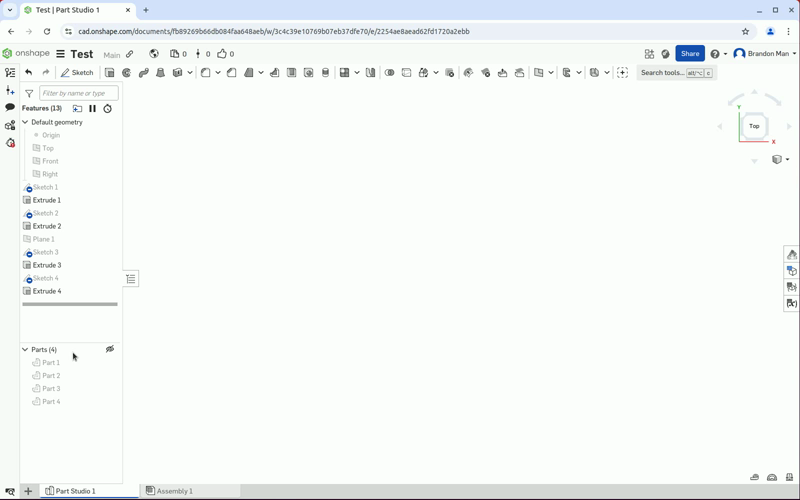
key(up)
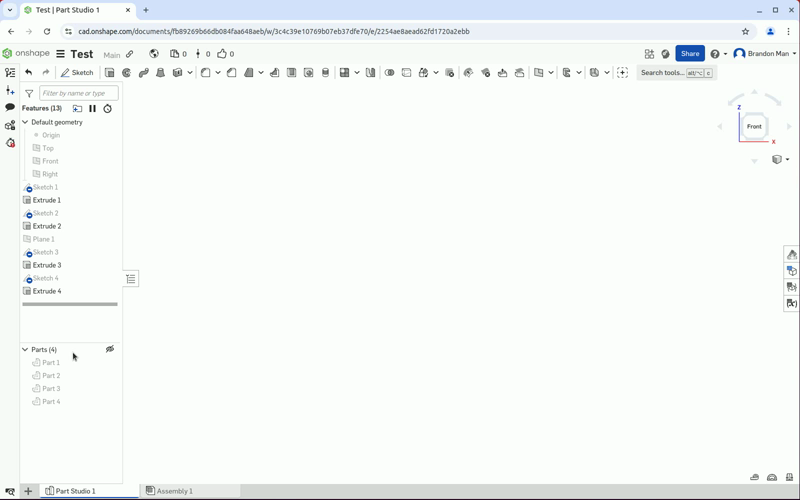
key_up(shift)
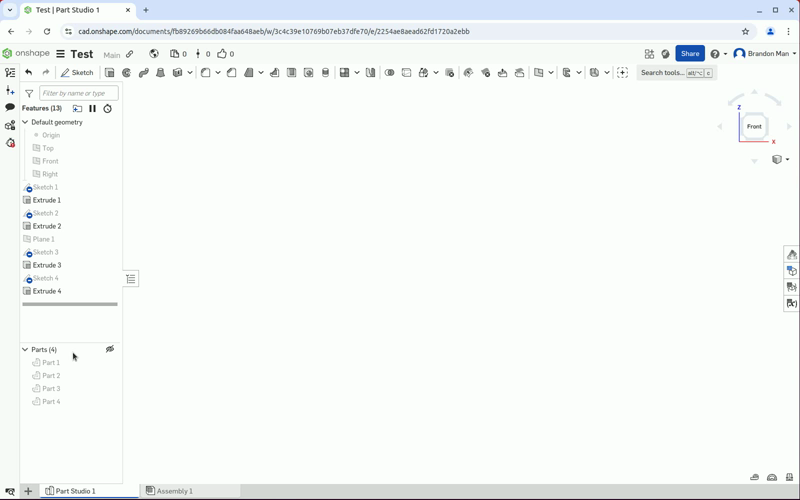
mouse_move(73, 352)
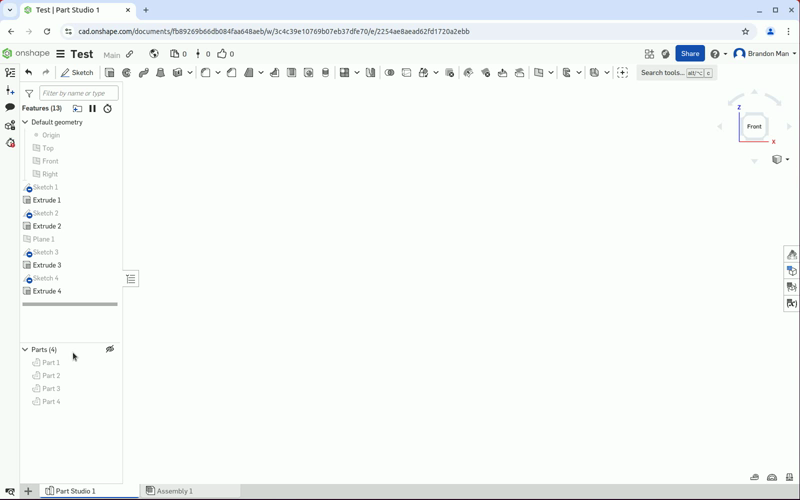
key(shift+y)
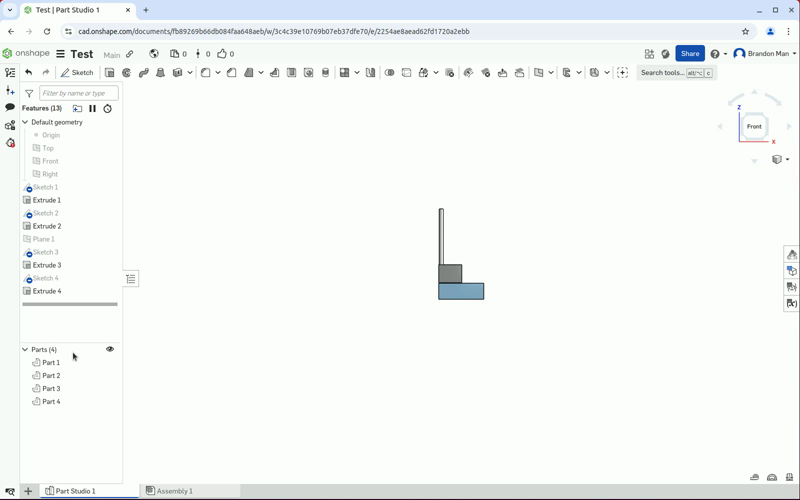
mouse_move(541, 75)
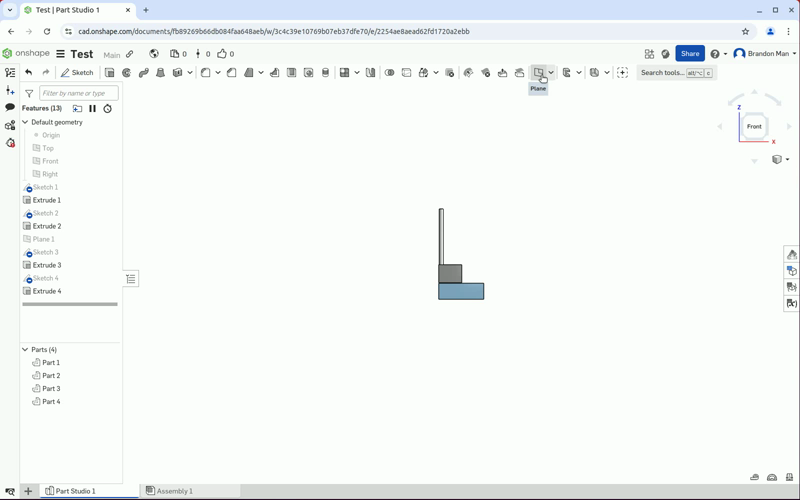
click(541, 75)
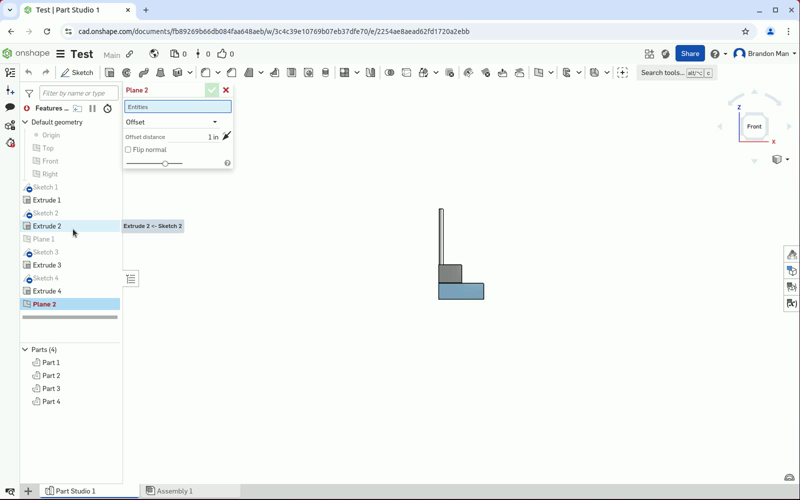
scroll(3)
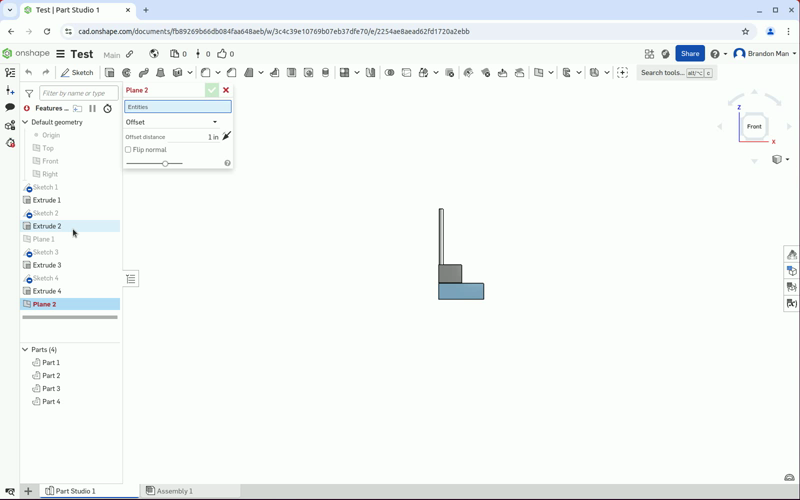
mouse_move(73, 163)
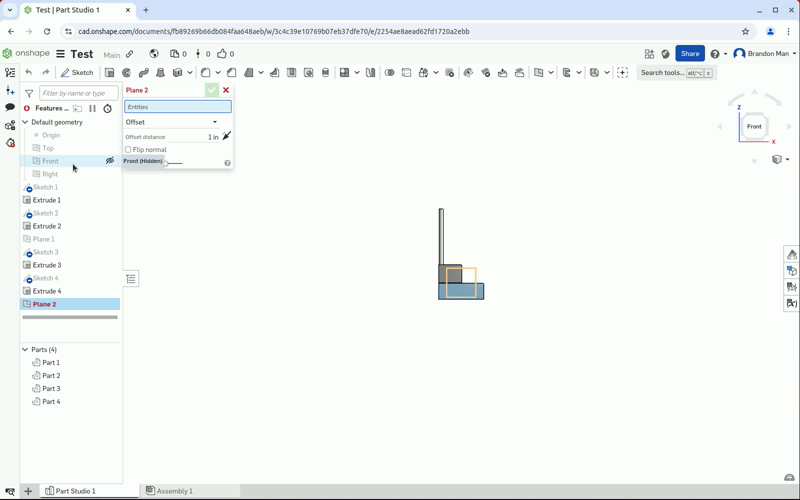
click(73, 163)
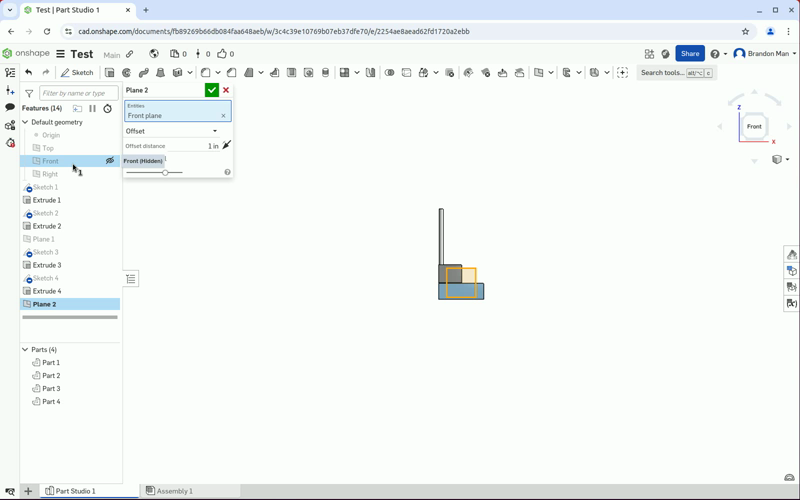
key(tab, 2)
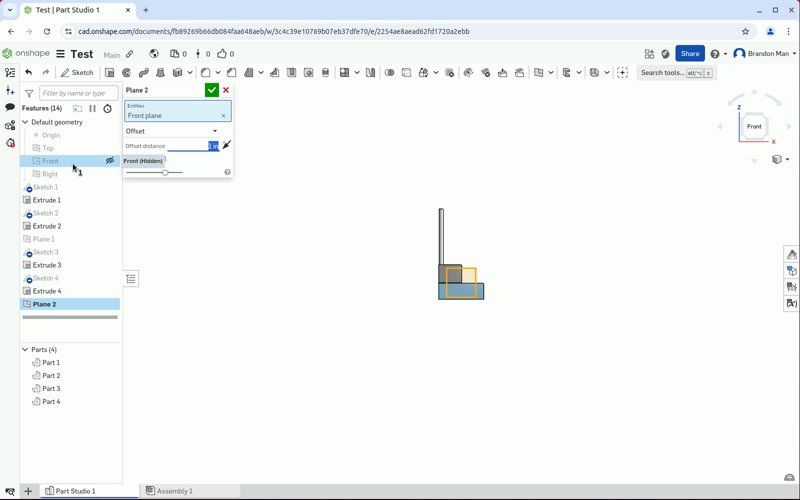
text(23.108)
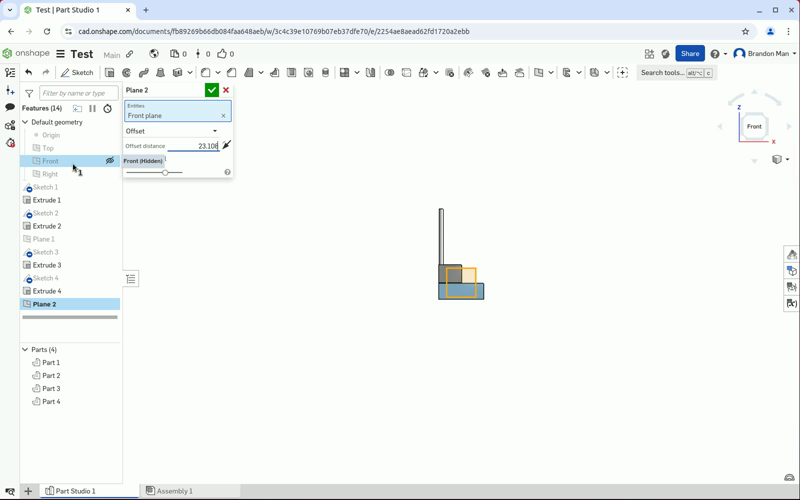
key(enter, 2)
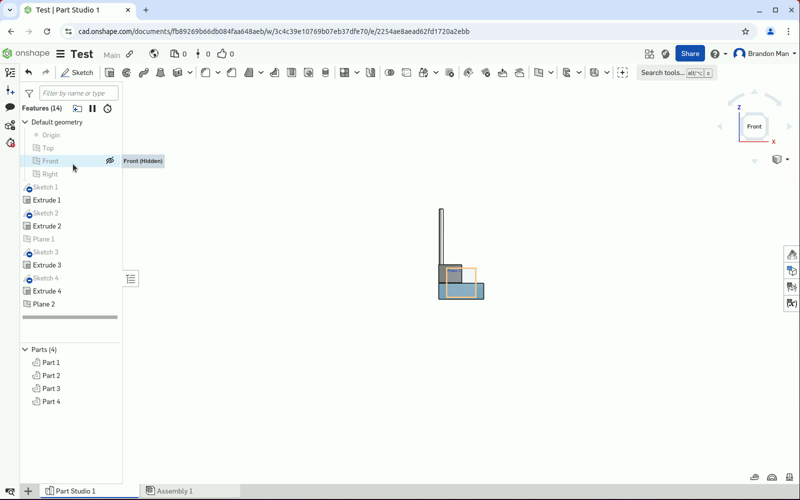
key(shift+s)
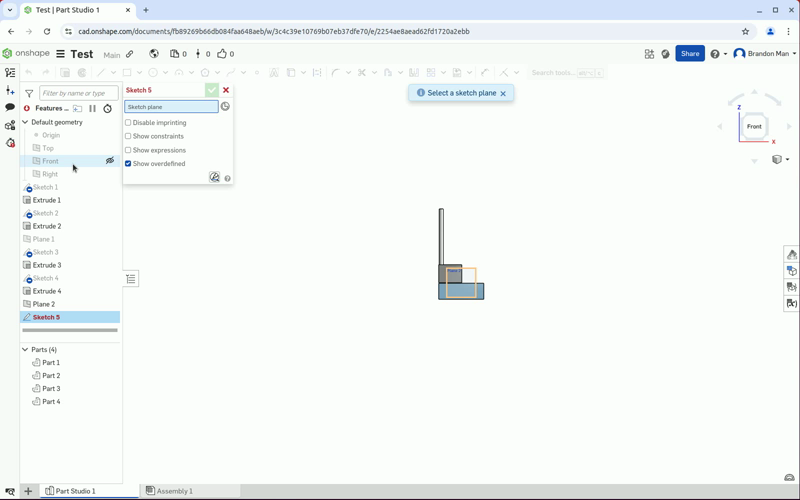
mouse_move(73, 306)
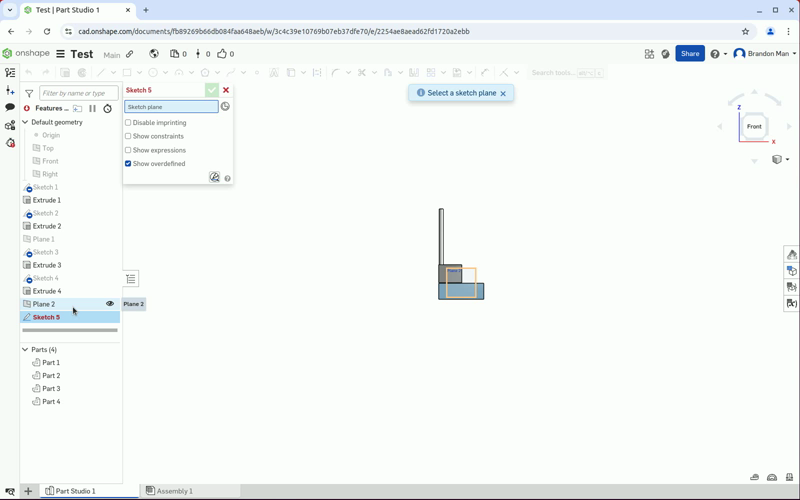
click(73, 306)
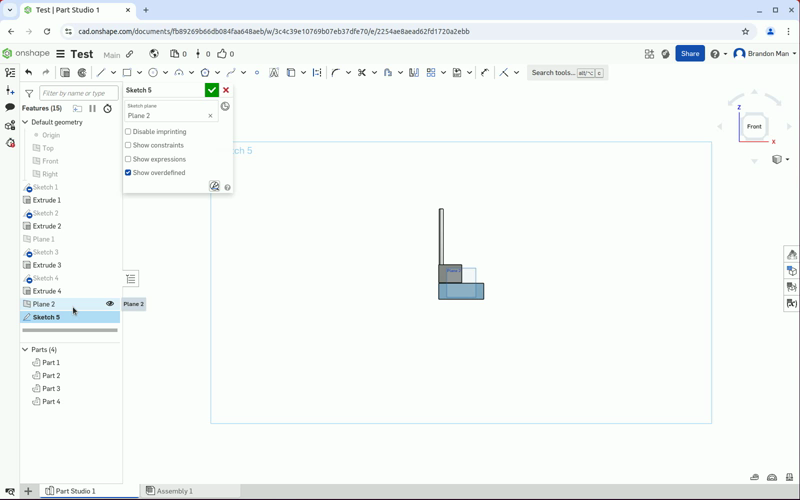
mouse_move(73, 352)
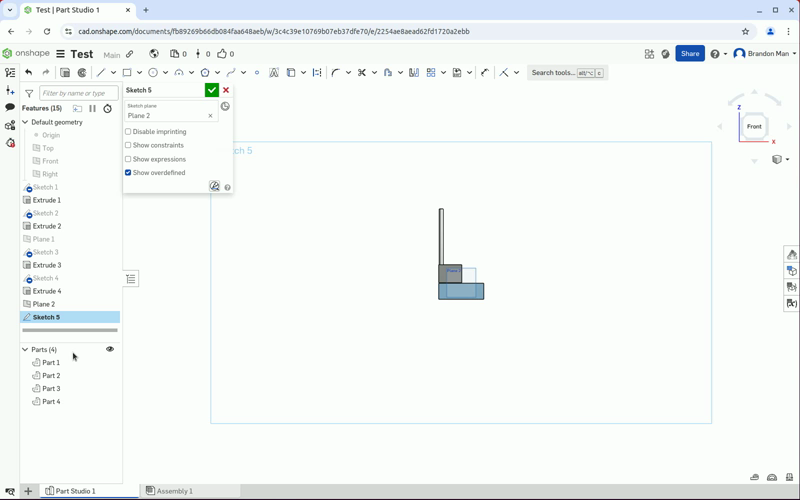
key(y)
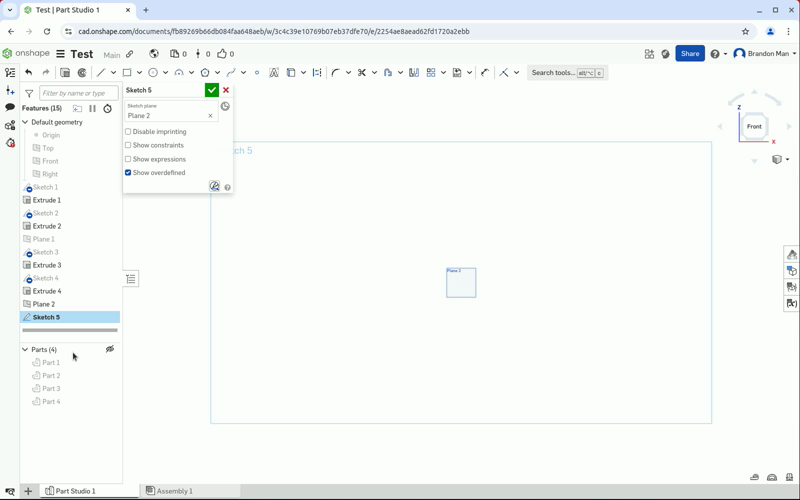
key(l)
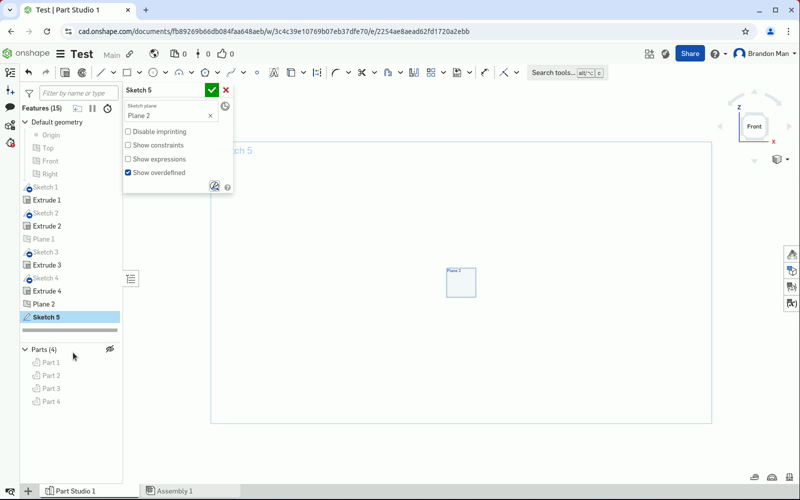
key_down(shift)
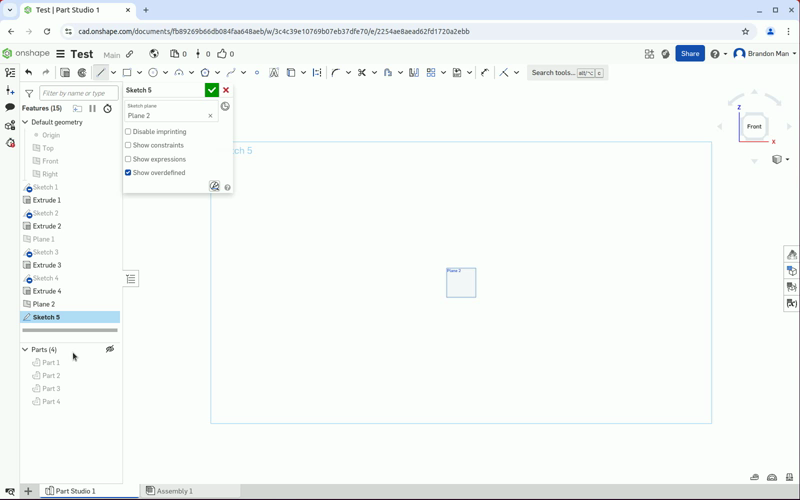
mouse_move(460, 282)
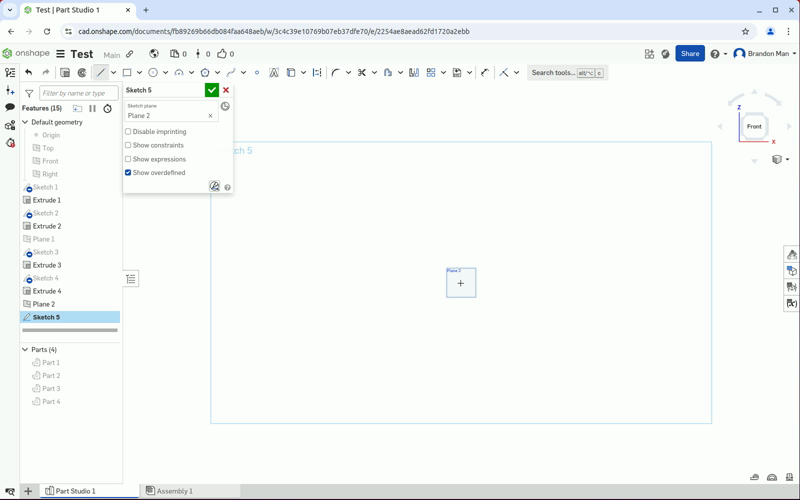
click(460, 282)
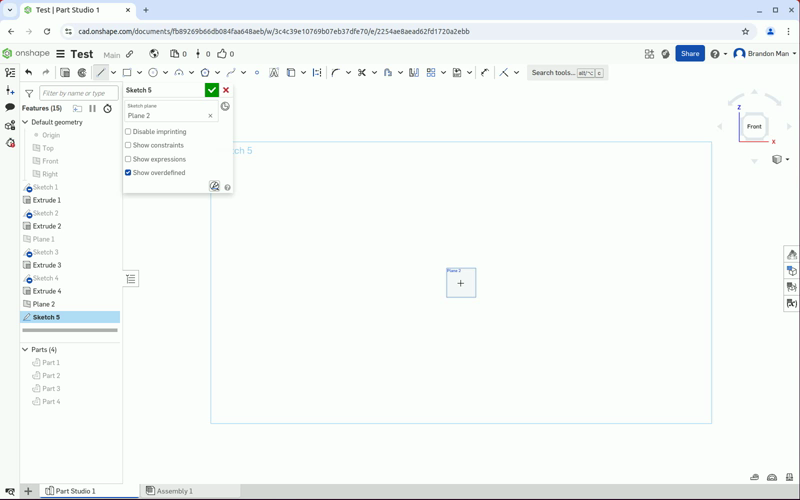
key_up(shift)
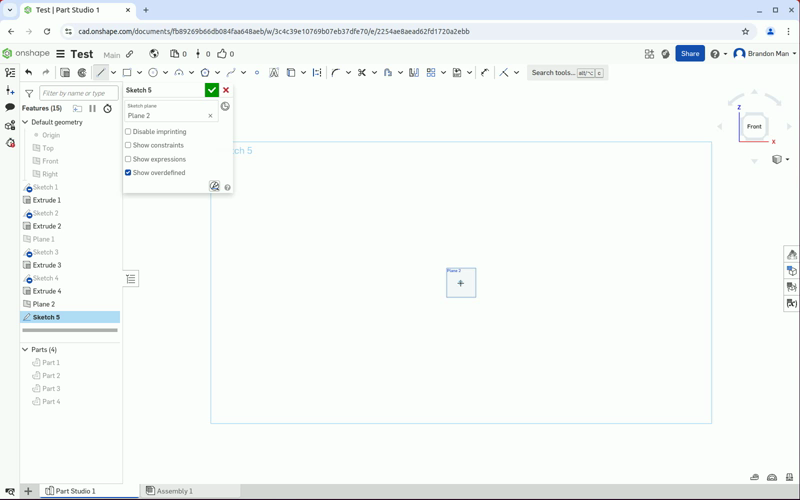
key_down(shift)
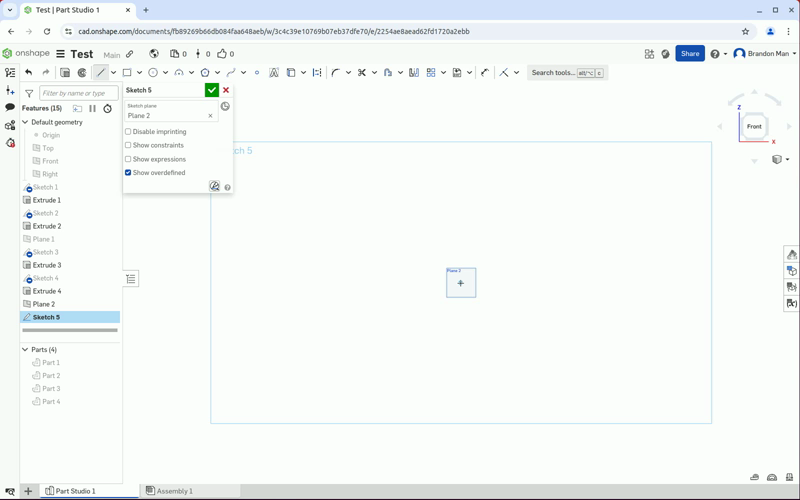
mouse_move(490, 282)
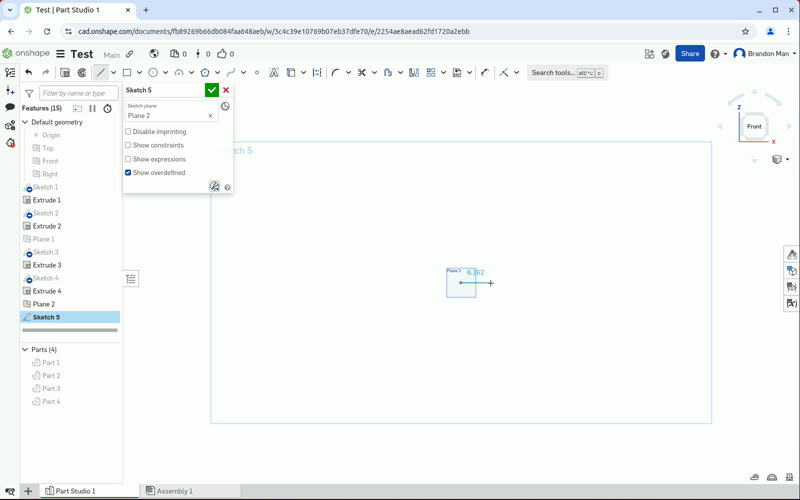
mouse_move(483, 282)
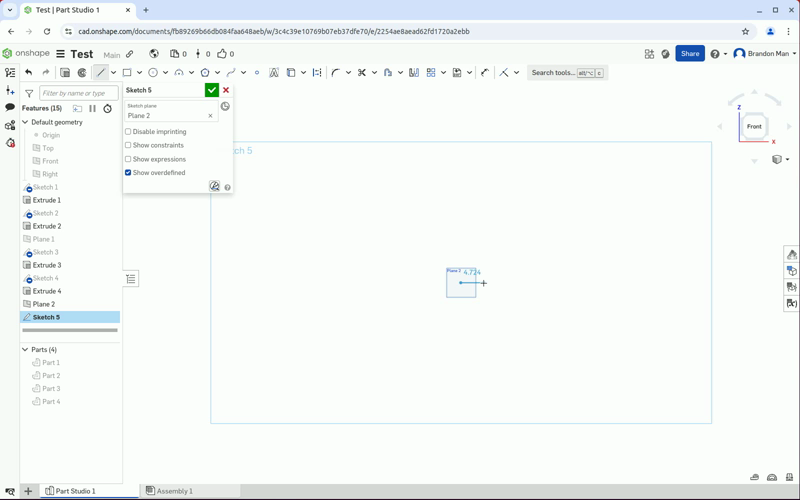
click(483, 282)
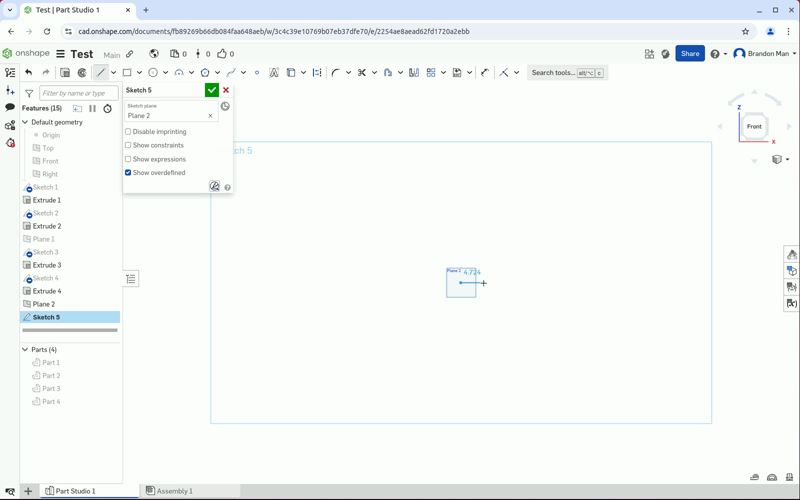
key_up(shift)
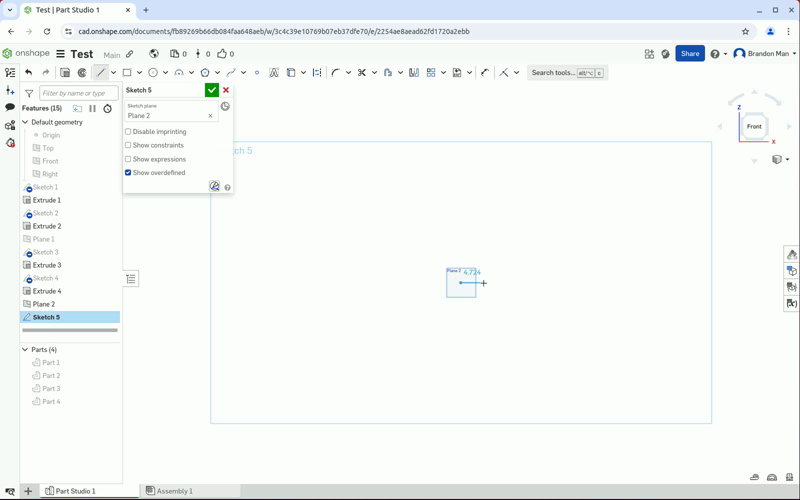
key_down(shift)
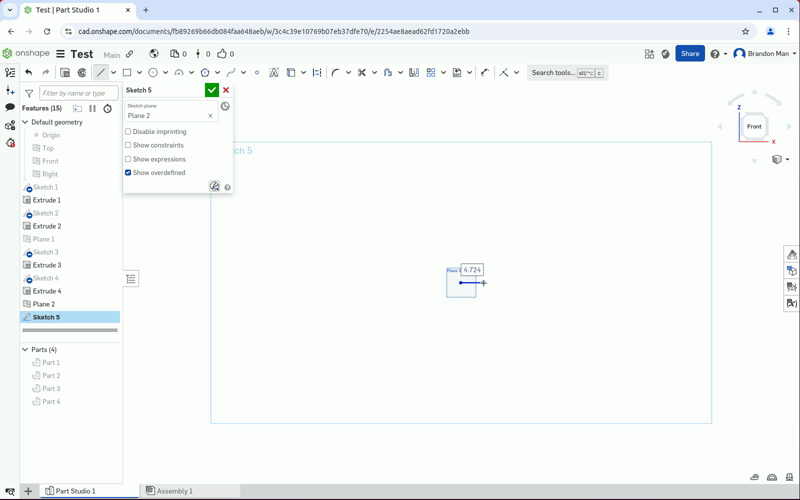
mouse_move(513, 282)
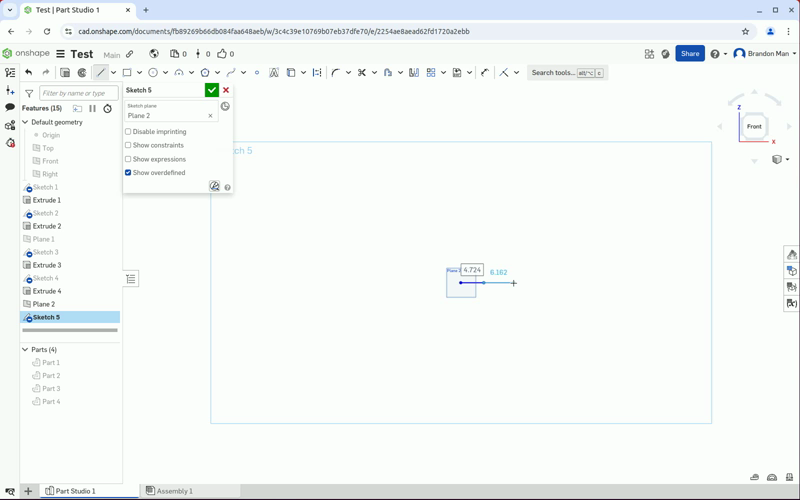
mouse_move(483, 282)
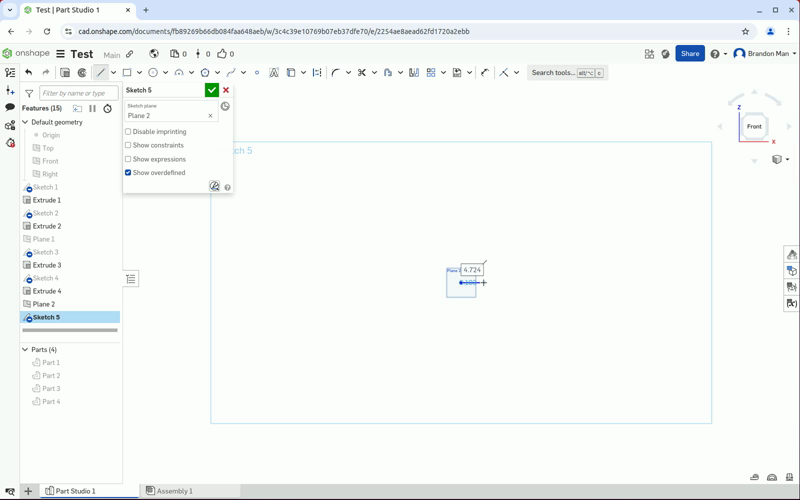
scroll(6)
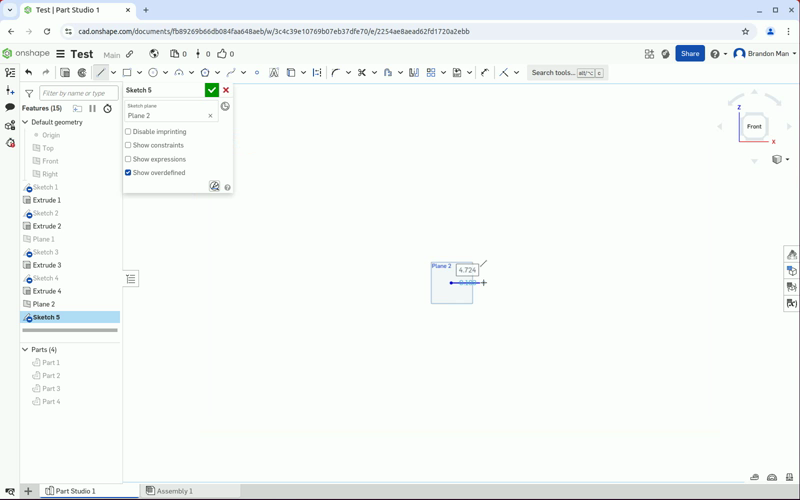
scroll(6)
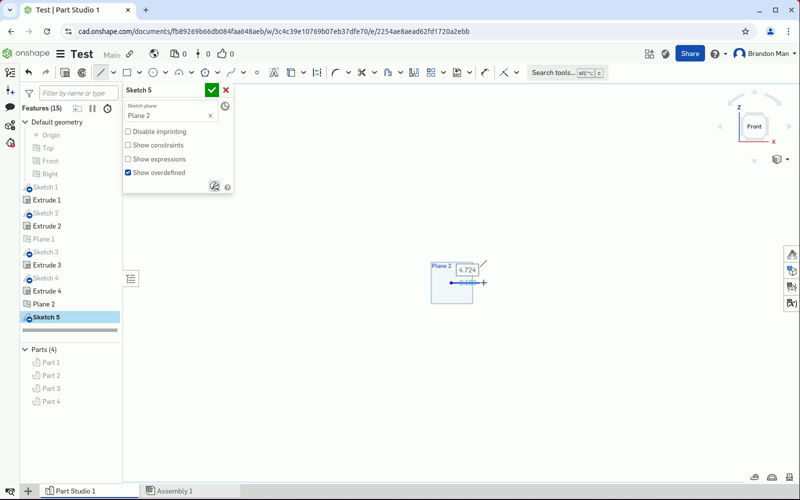
scroll(6)
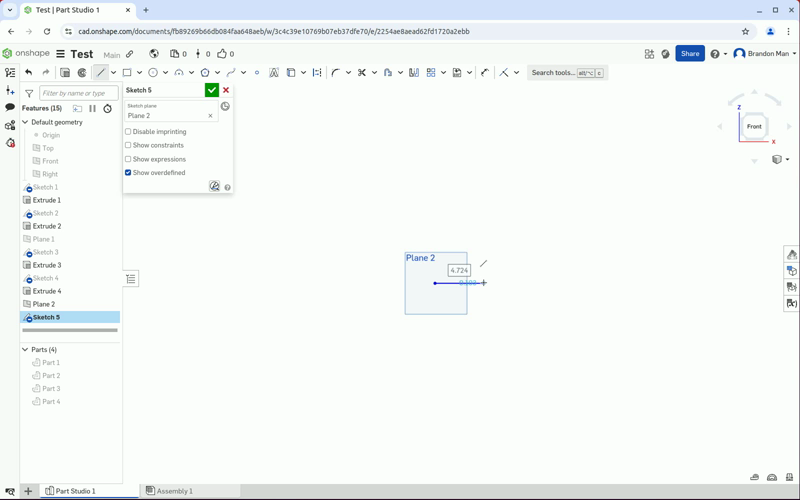
scroll(6)
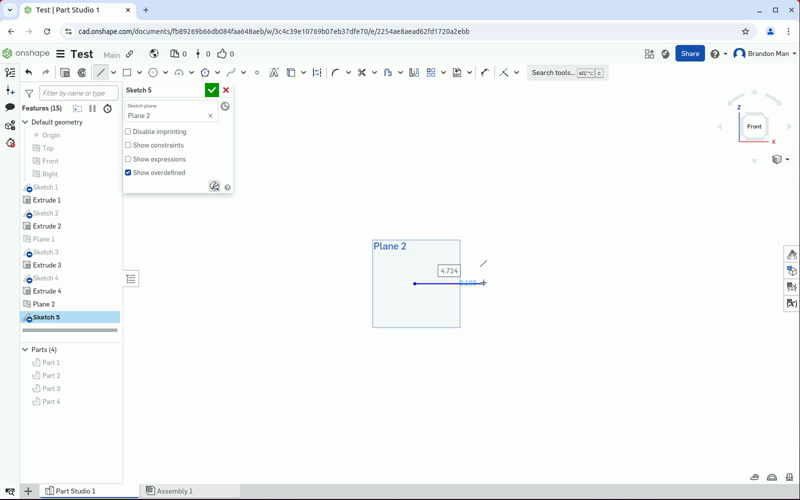
scroll(6)
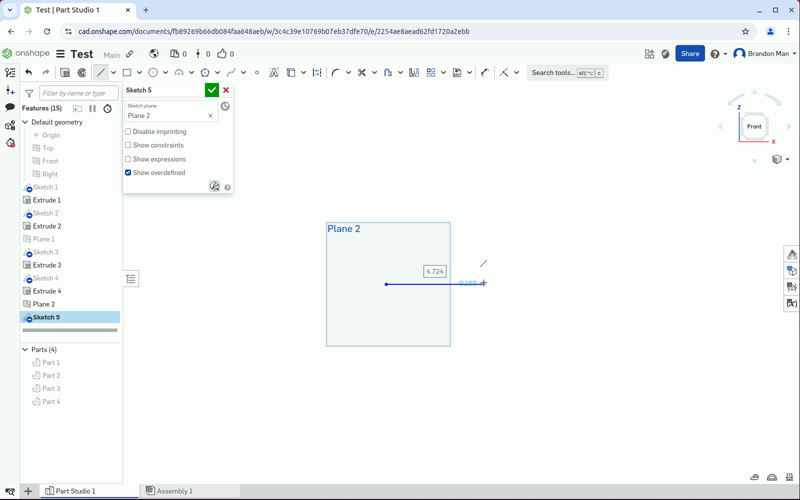
scroll(6)
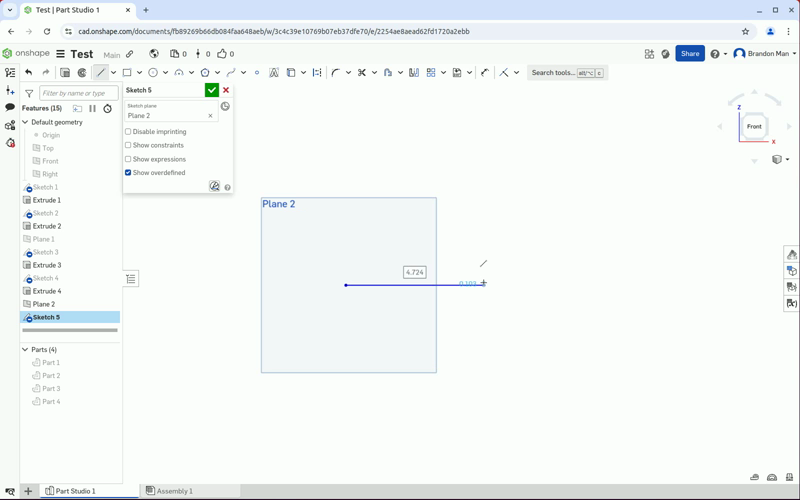
scroll(6)
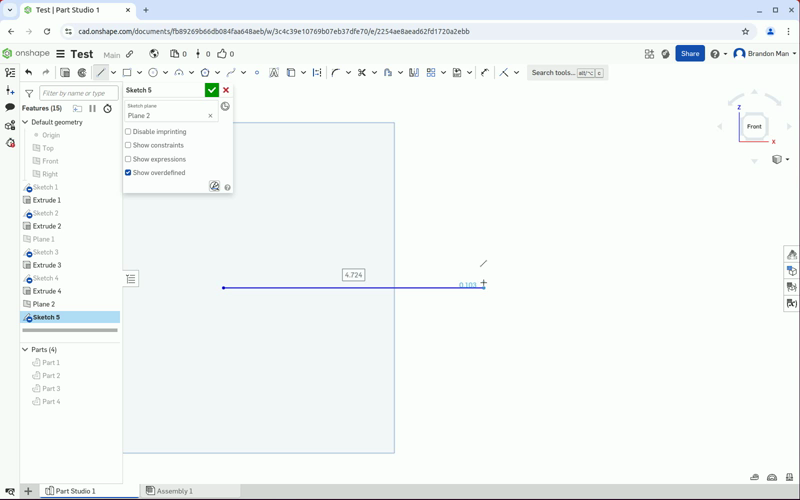
click(483, 282)
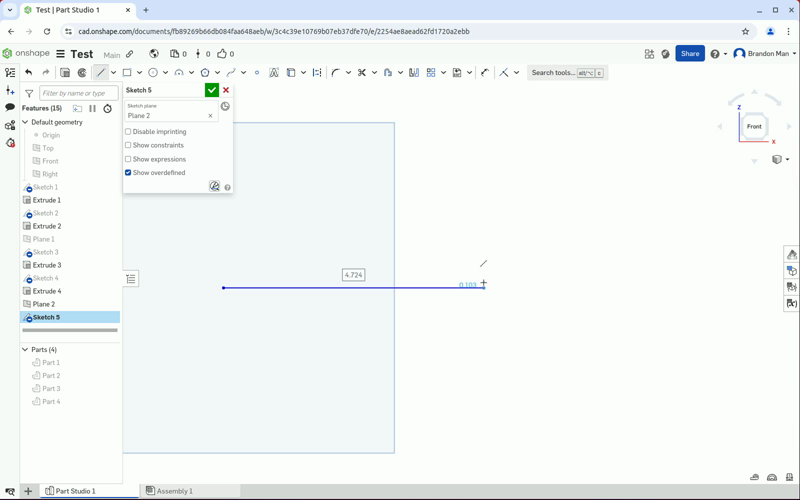
scroll(-6)
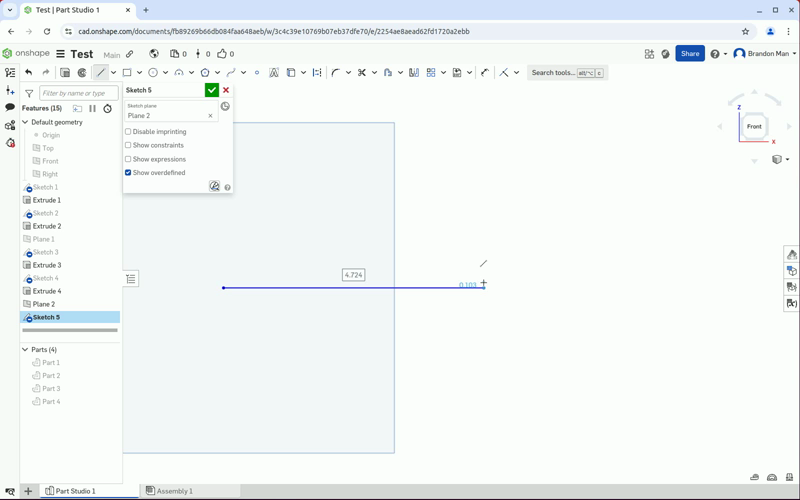
scroll(-6)
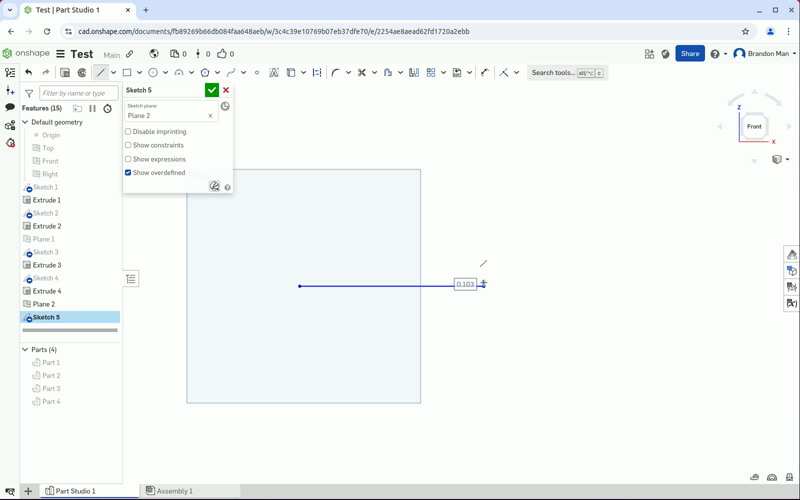
scroll(-6)
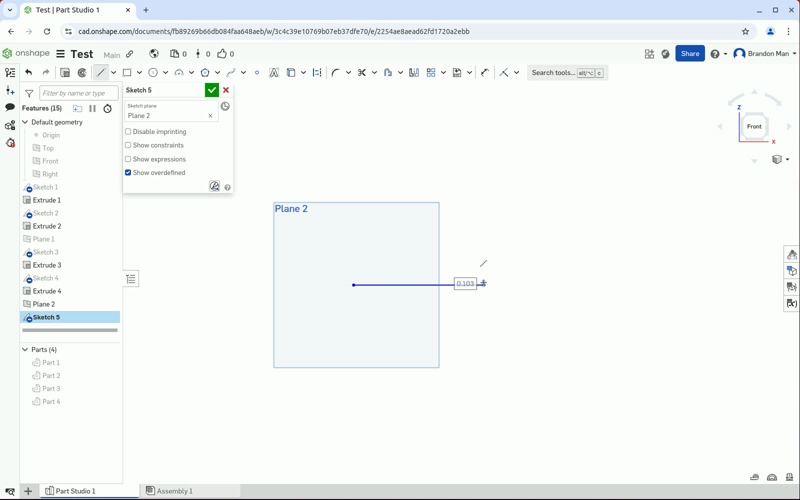
scroll(-6)
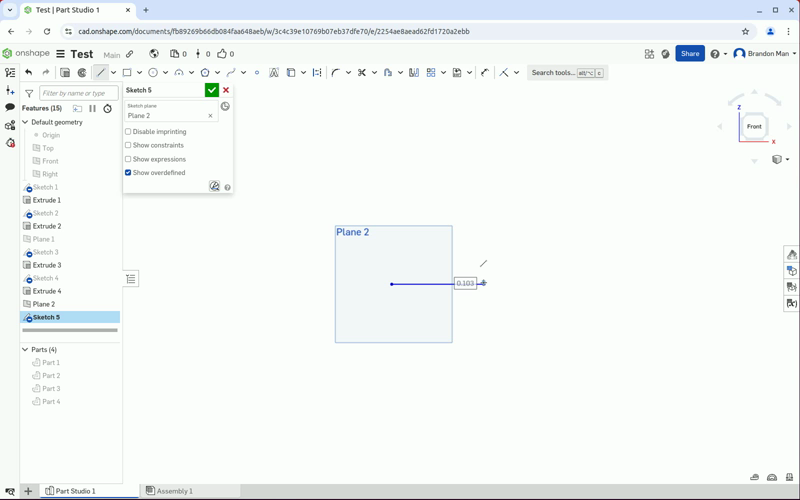
scroll(-6)
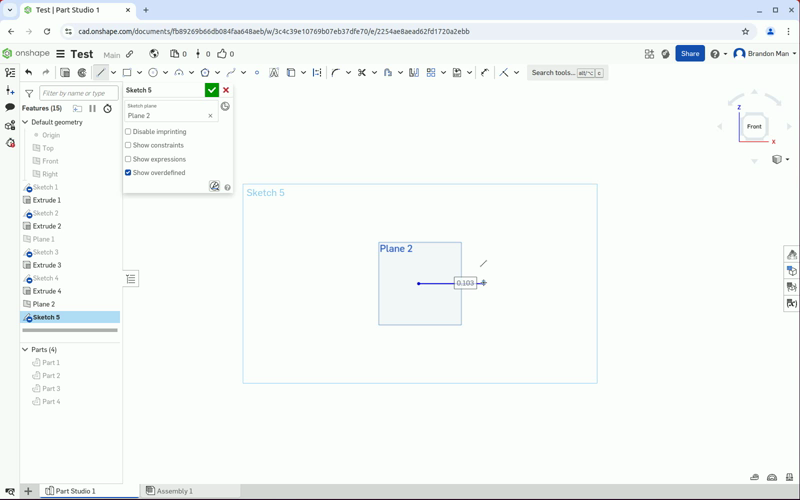
scroll(-6)
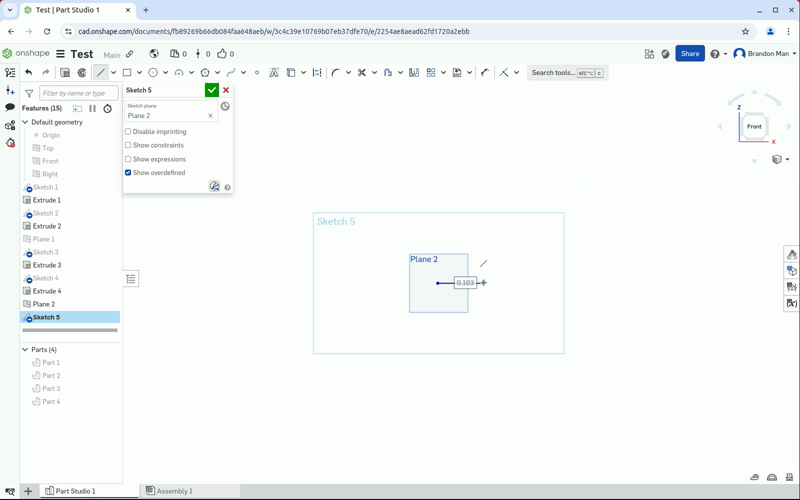
scroll(-6)
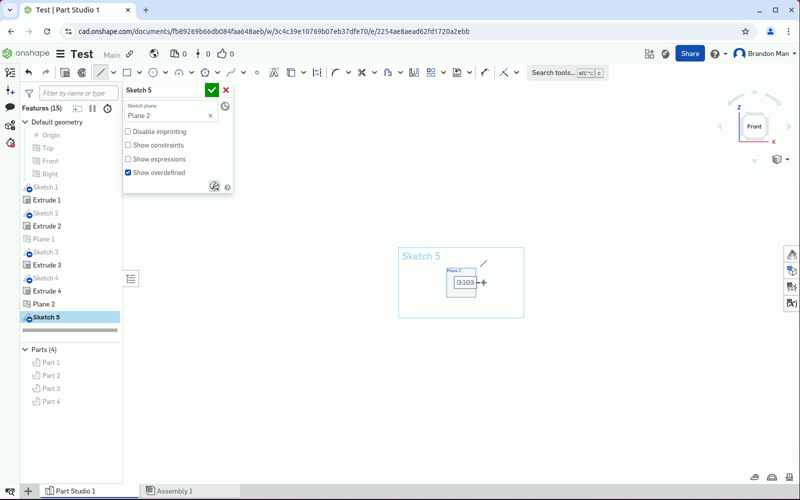
key_up(shift)
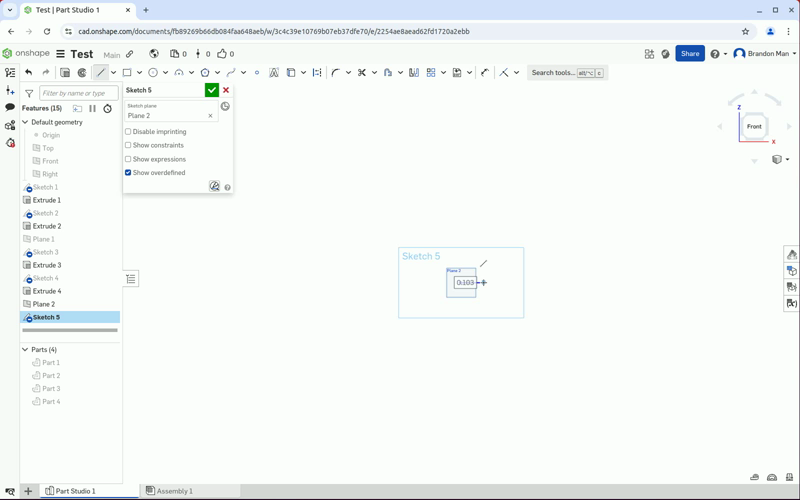
key_down(shift)
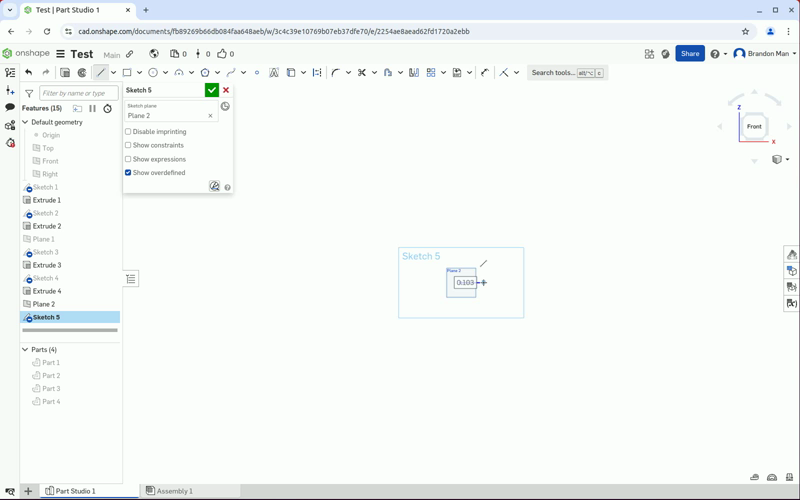
mouse_move(513, 282)
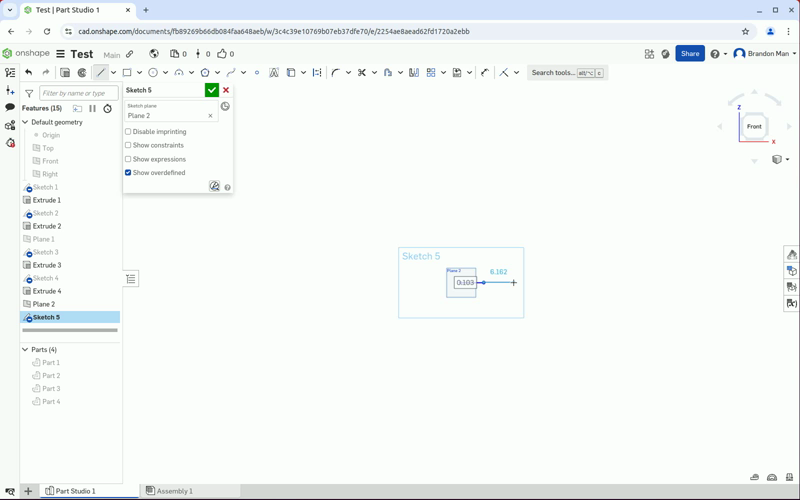
mouse_move(460, 282)
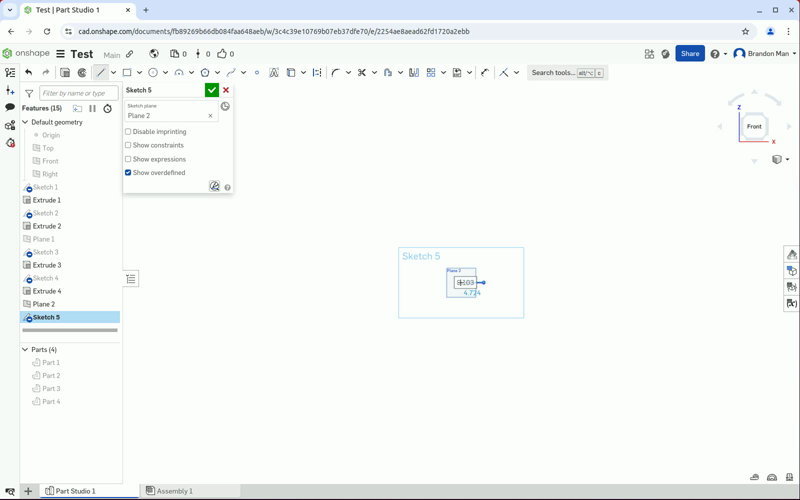
scroll(6)
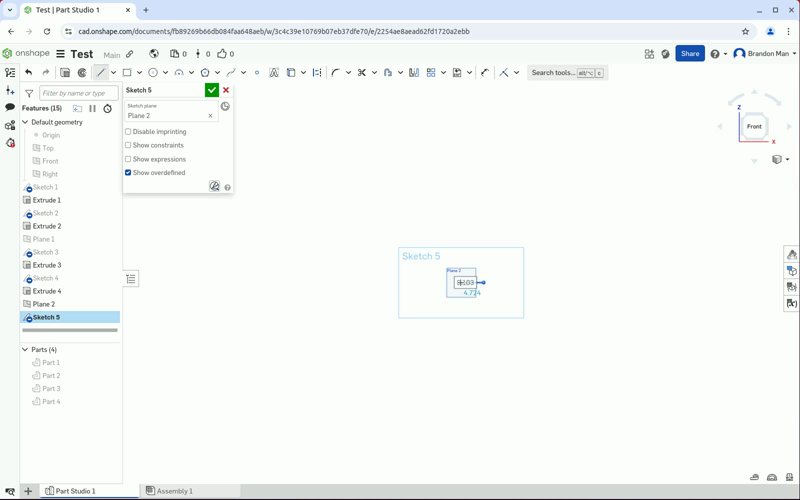
scroll(6)
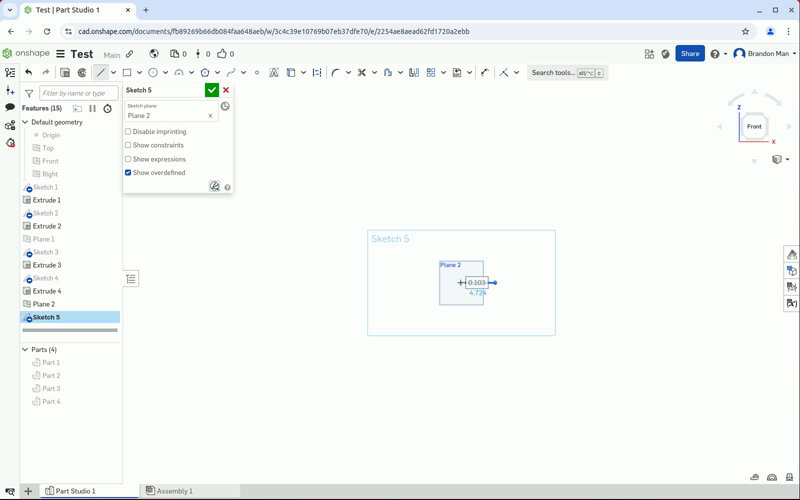
scroll(6)
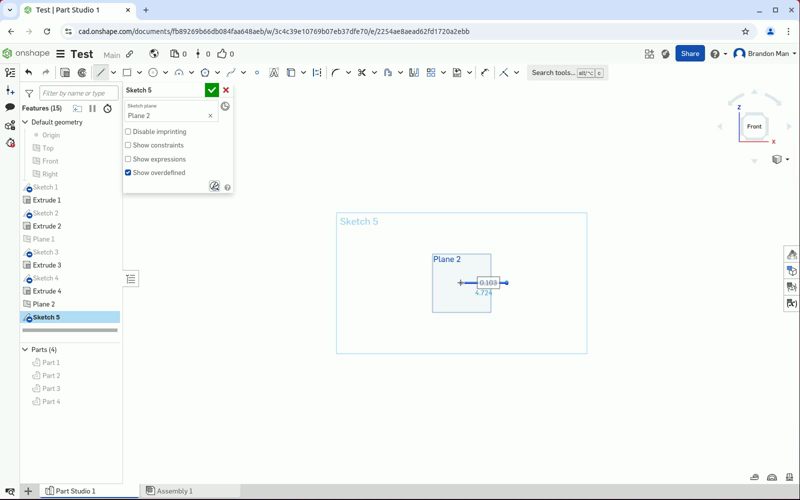
scroll(6)
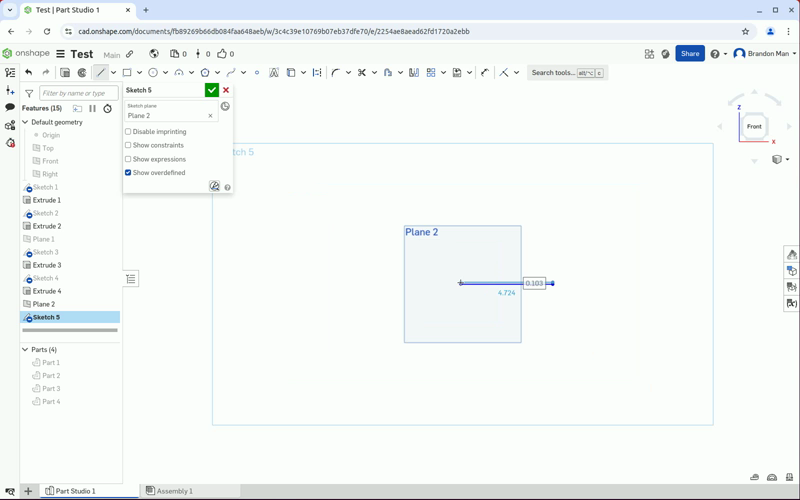
scroll(6)
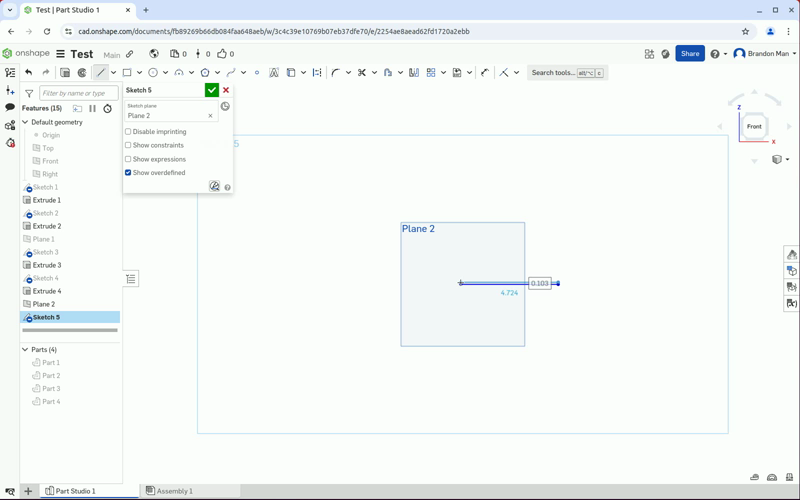
scroll(6)
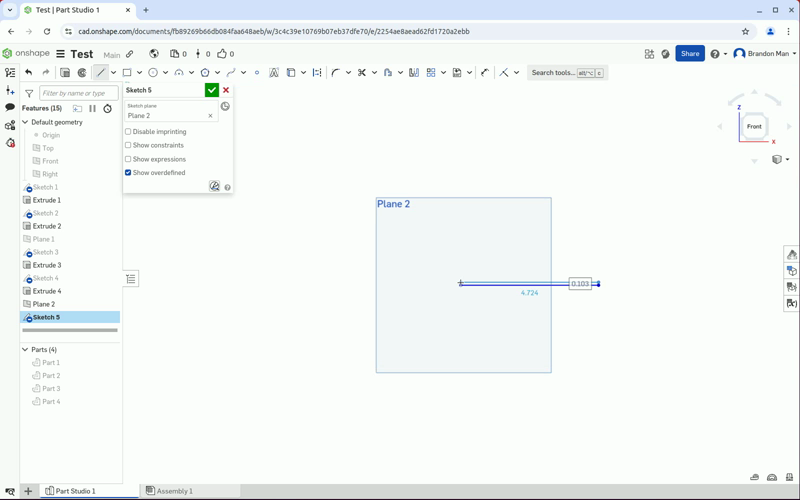
scroll(6)
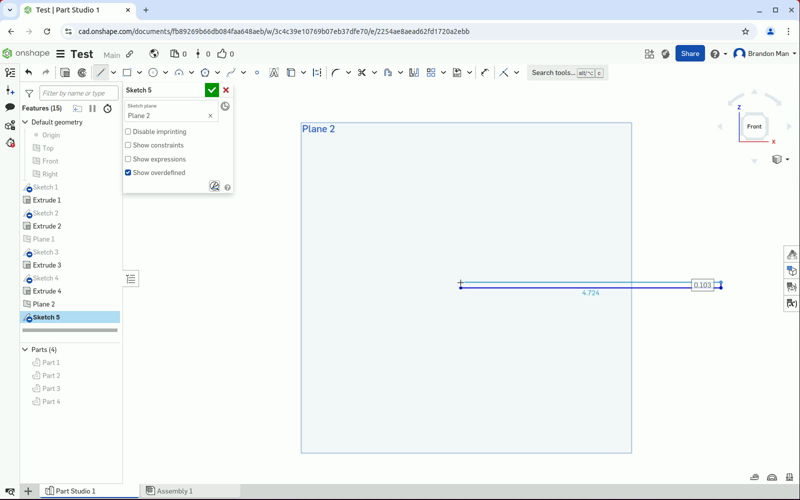
click(460, 282)
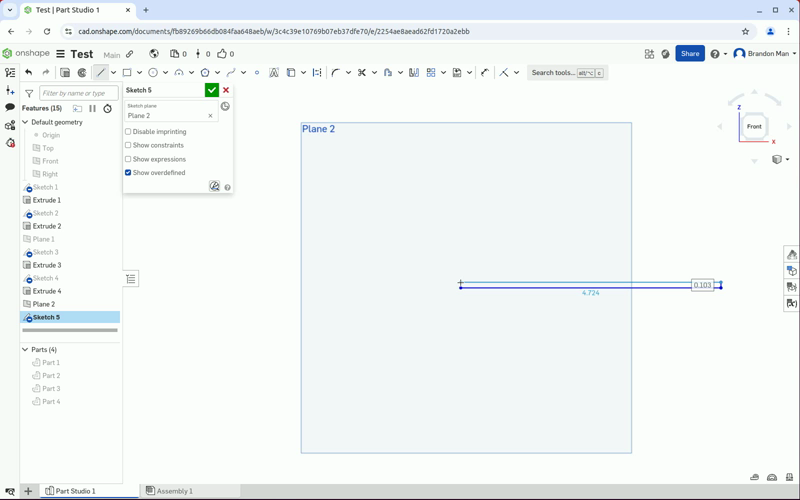
scroll(-6)
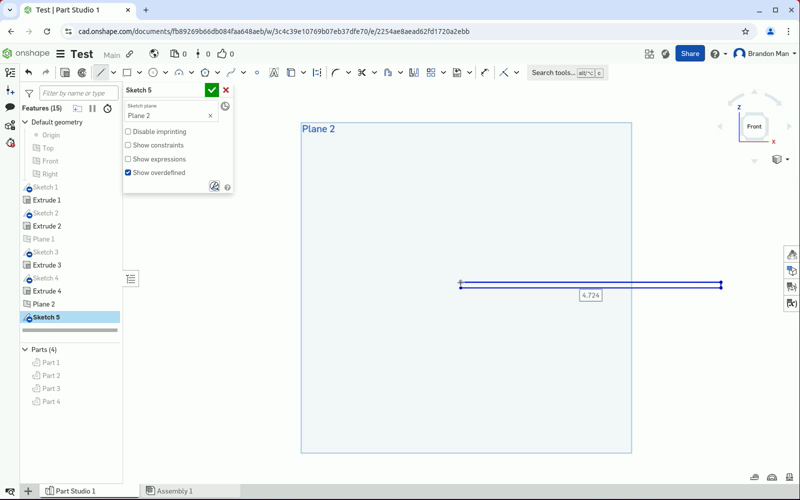
scroll(-6)
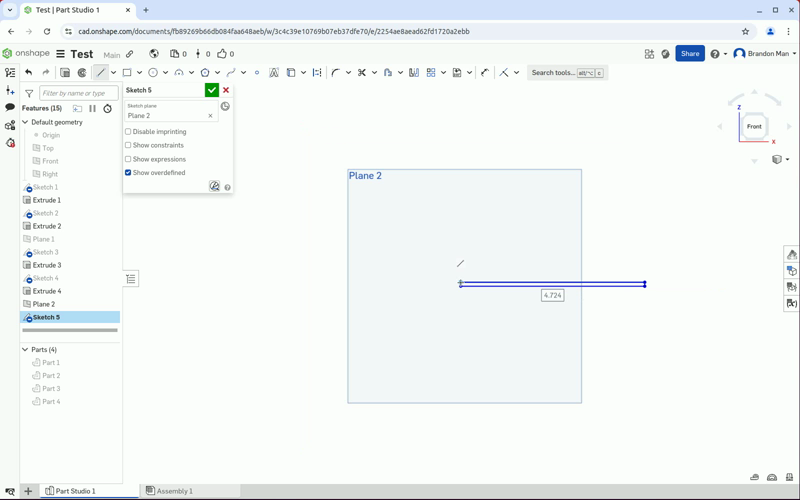
scroll(-6)
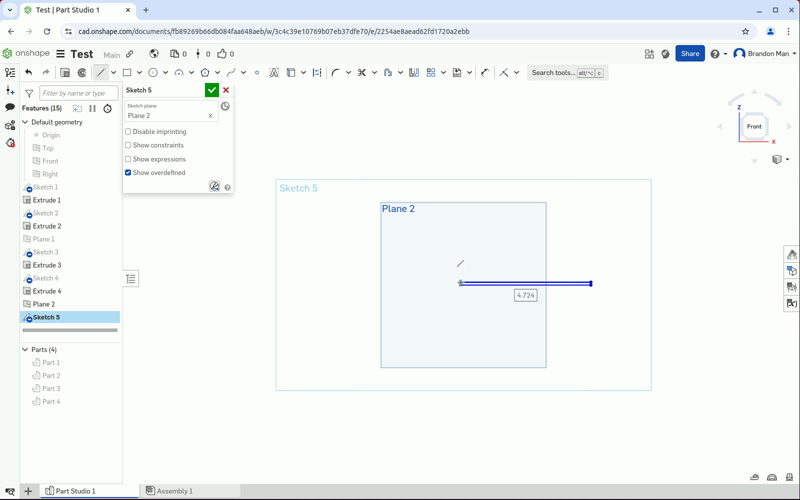
scroll(-6)
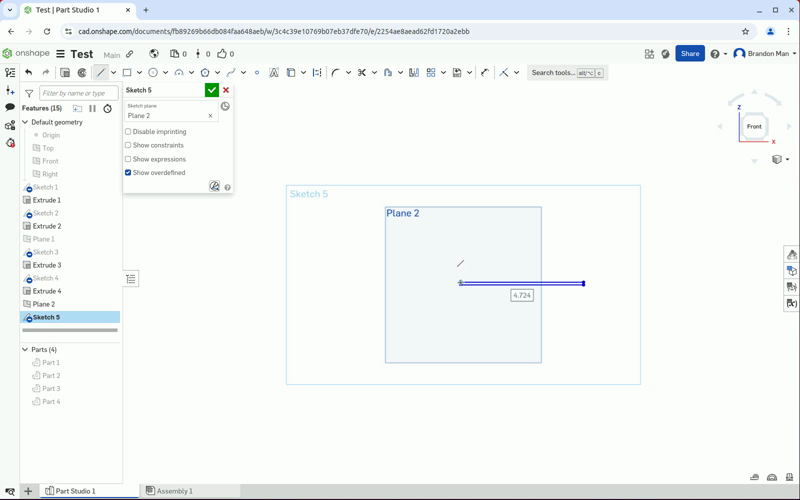
scroll(-6)
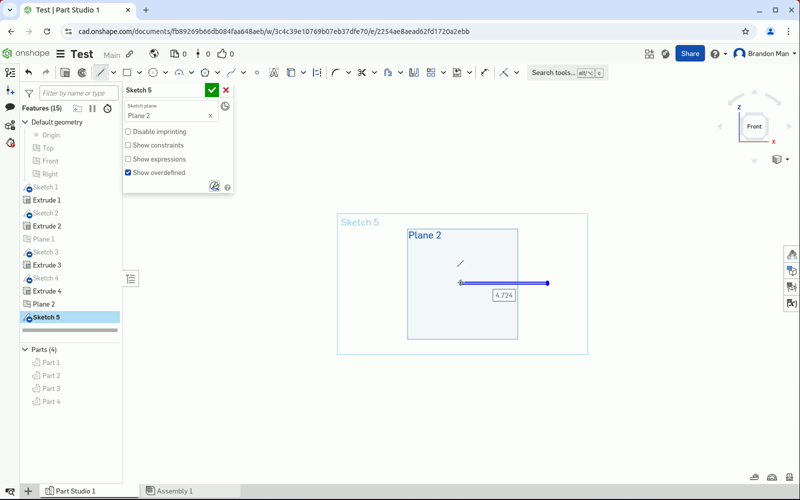
scroll(-6)
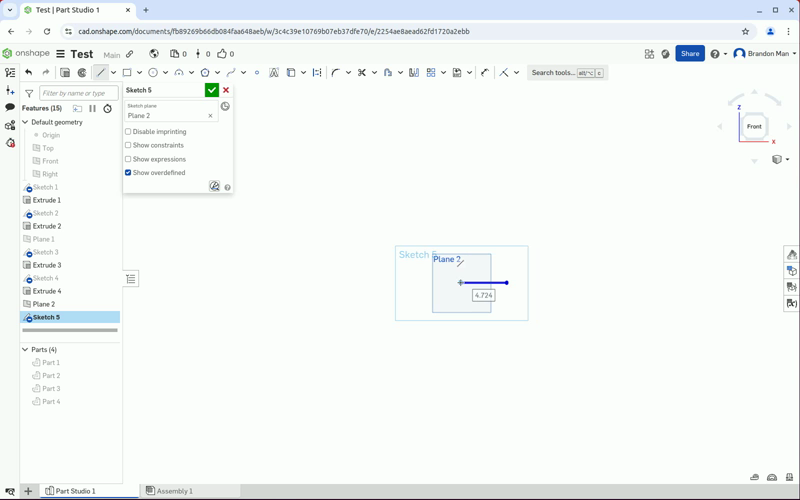
scroll(-6)
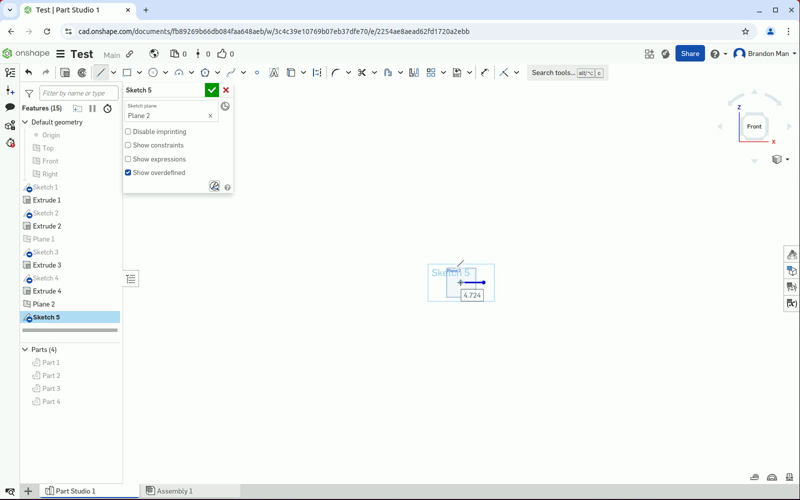
key_up(shift)
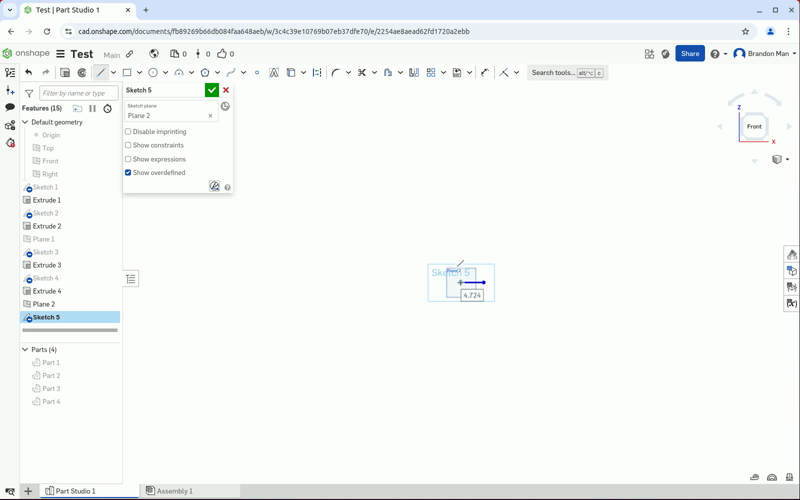
mouse_move(490, 282)
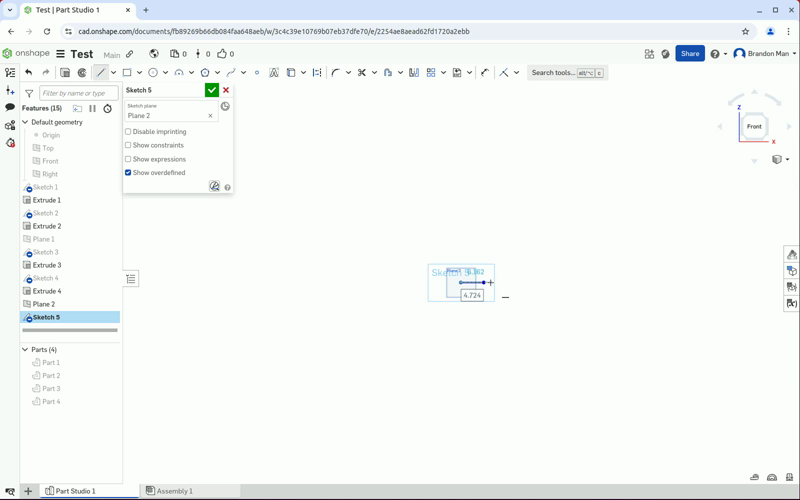
key_down(shift)
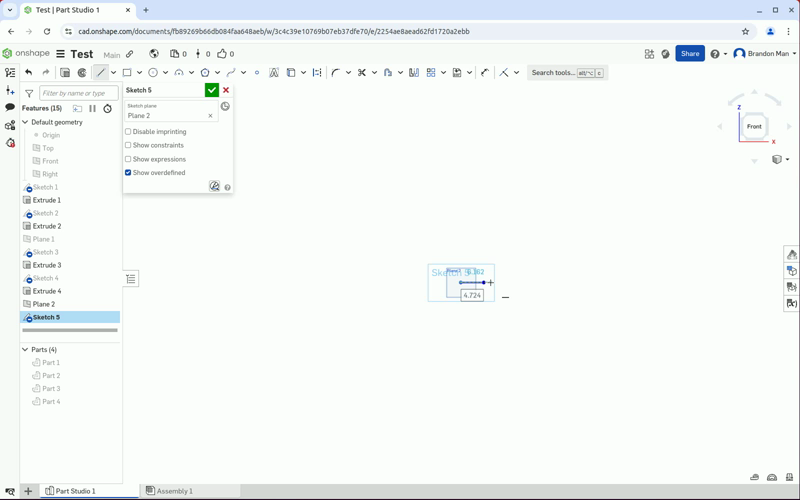
mouse_move(460, 282)
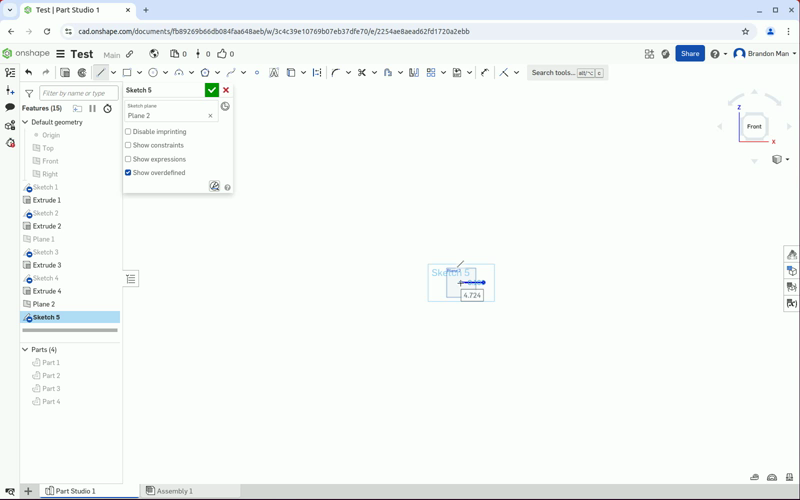
scroll(6)
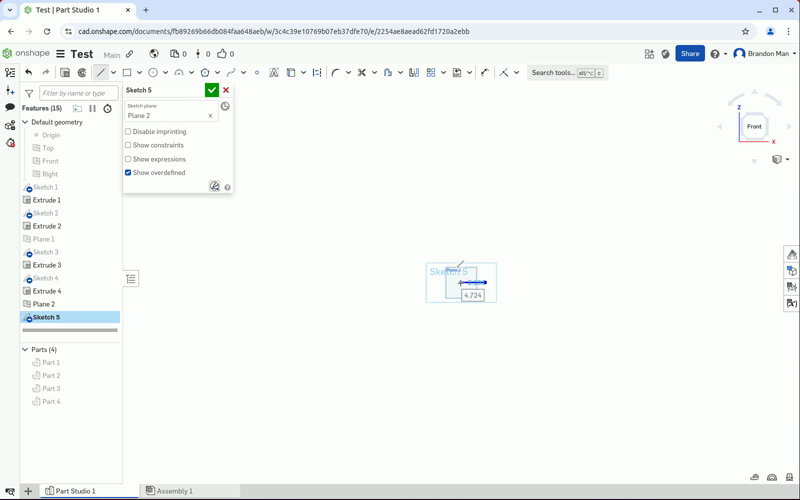
scroll(6)
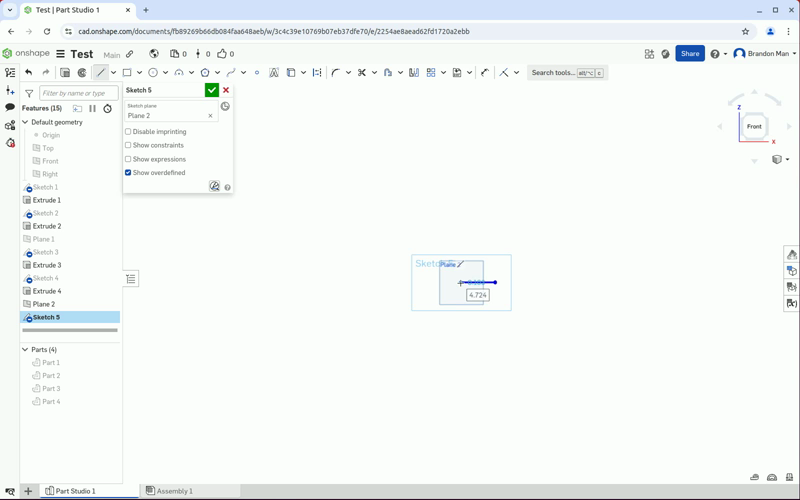
scroll(6)
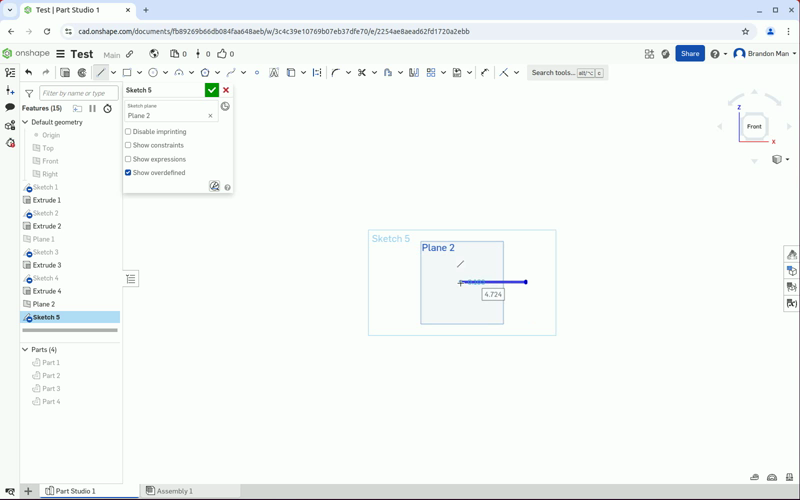
scroll(6)
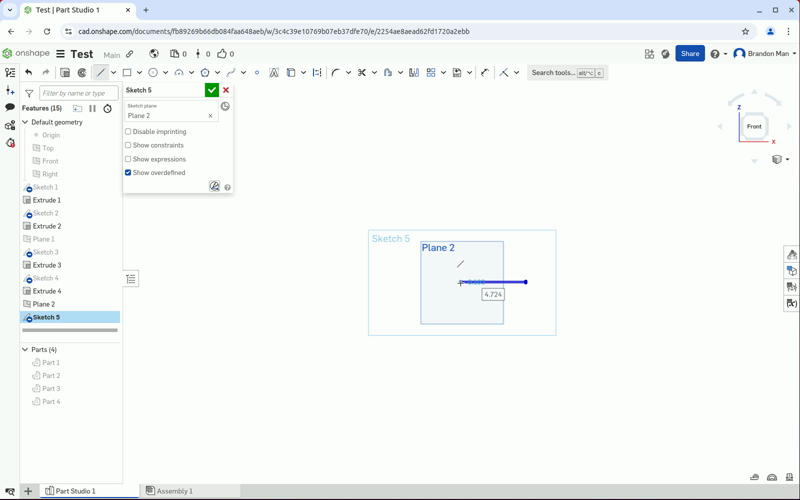
scroll(6)
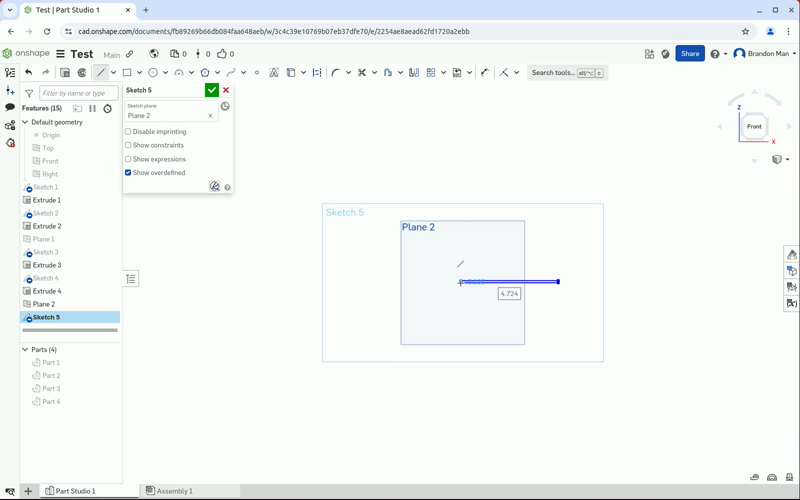
scroll(6)
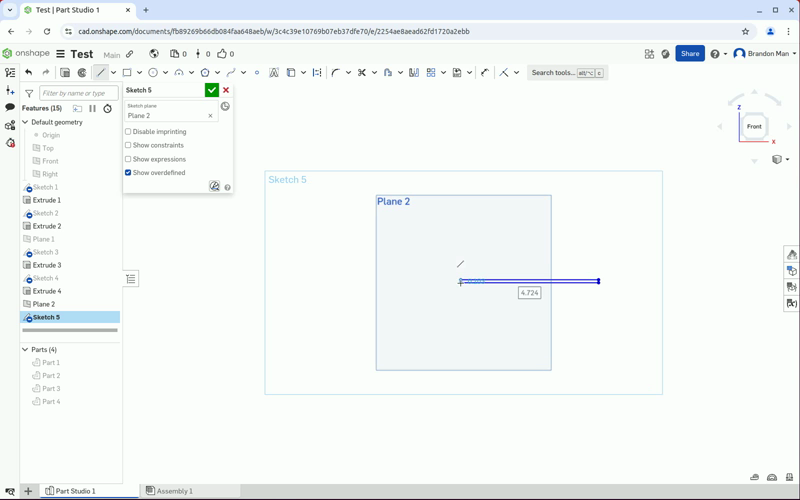
scroll(6)
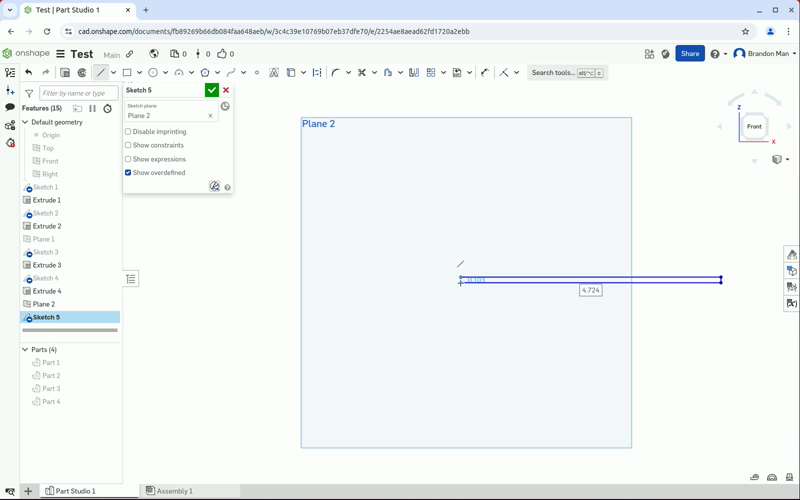
key_up(shift)
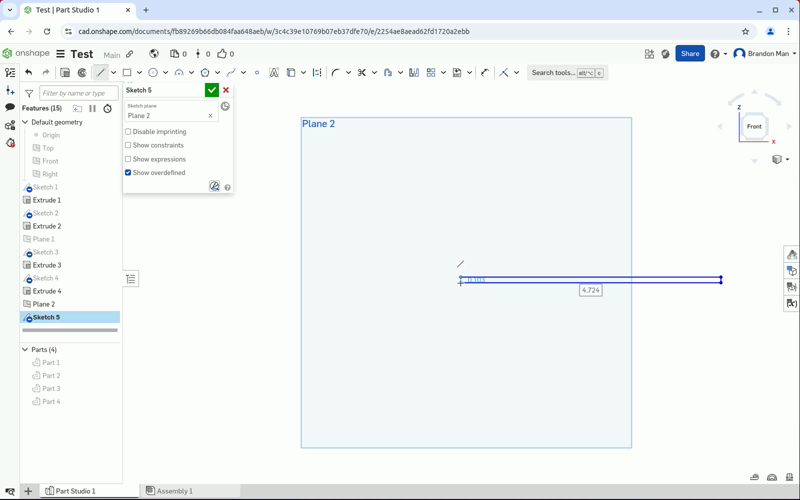
click(460, 282)
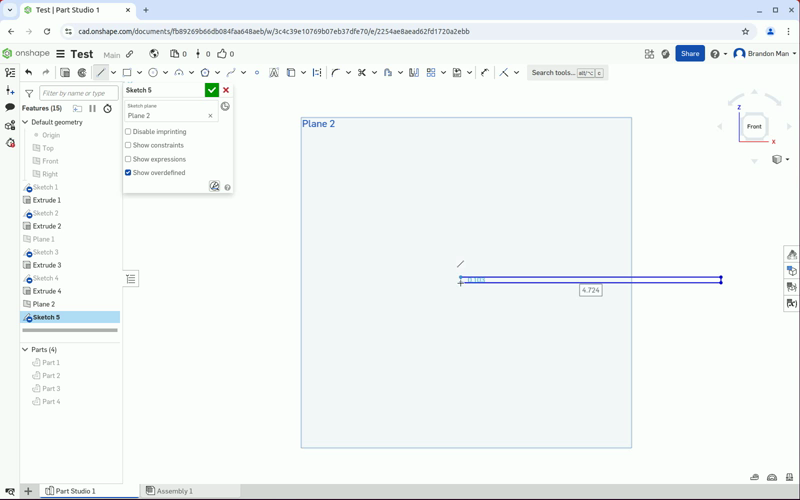
scroll(-6)
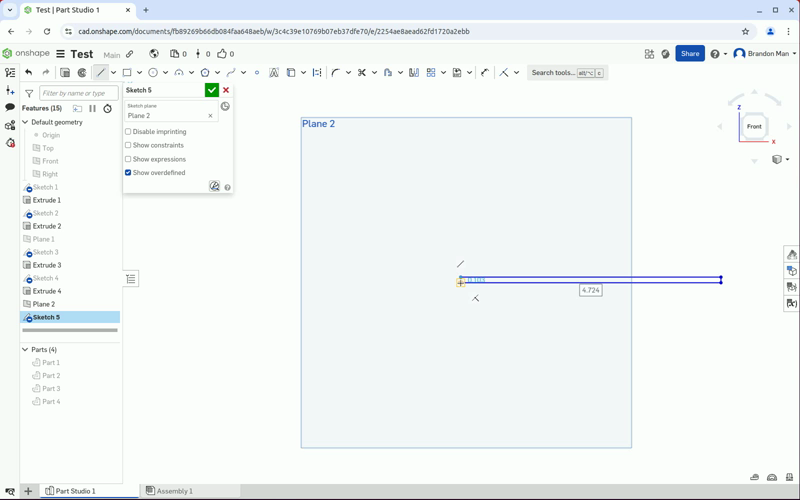
scroll(-6)
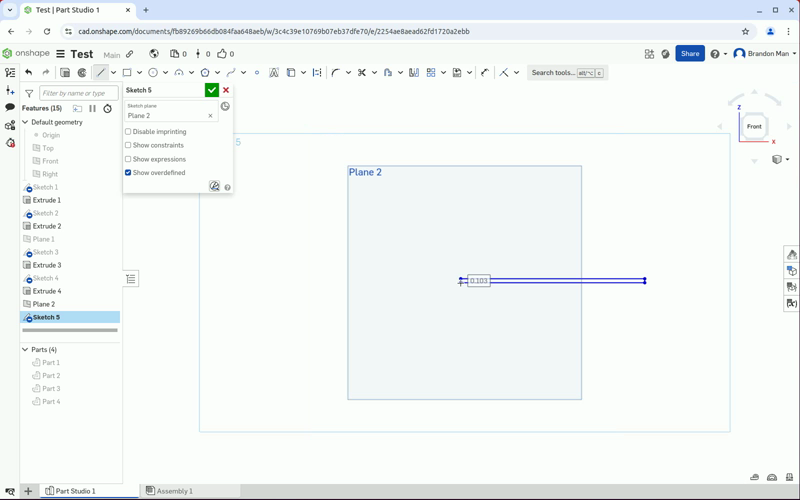
scroll(-6)
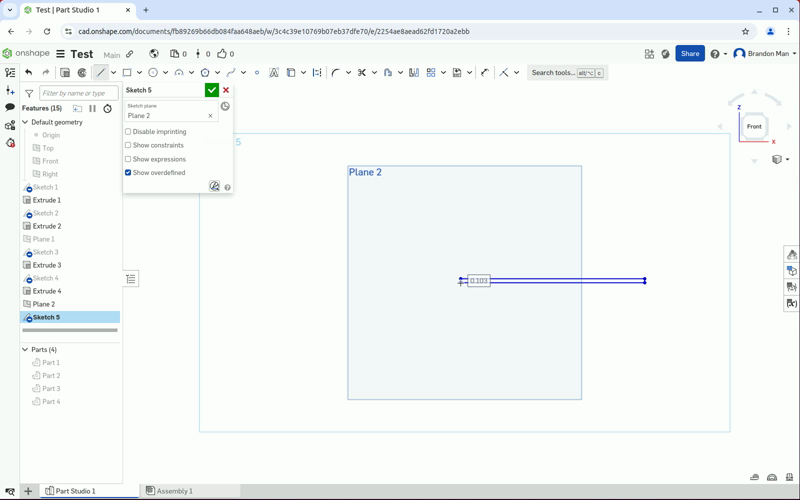
scroll(-6)
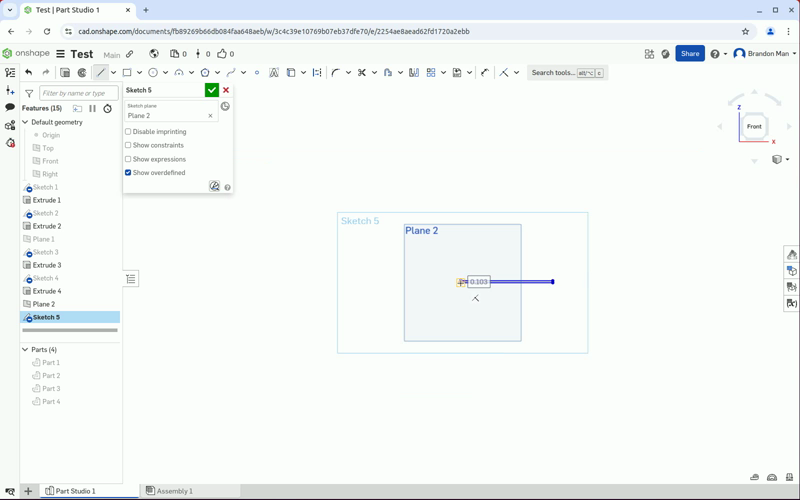
scroll(-6)
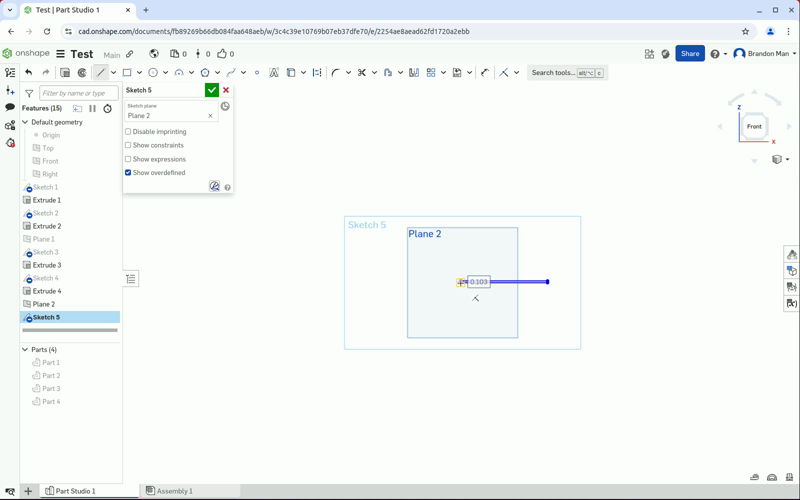
scroll(-6)
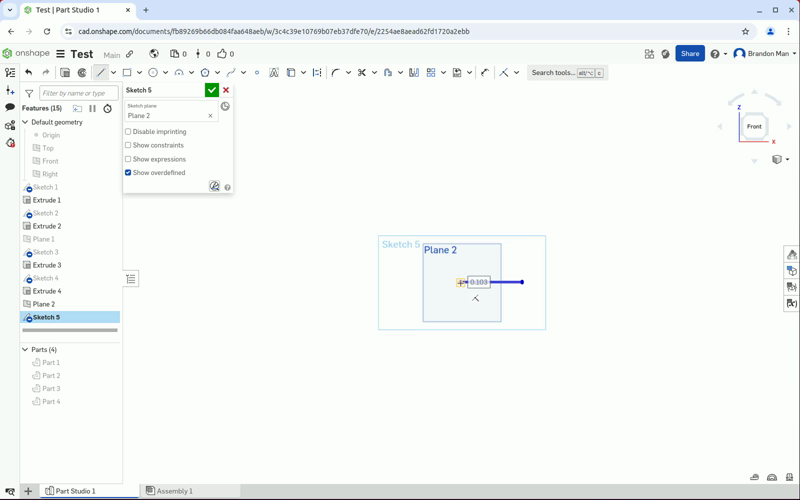
scroll(-6)
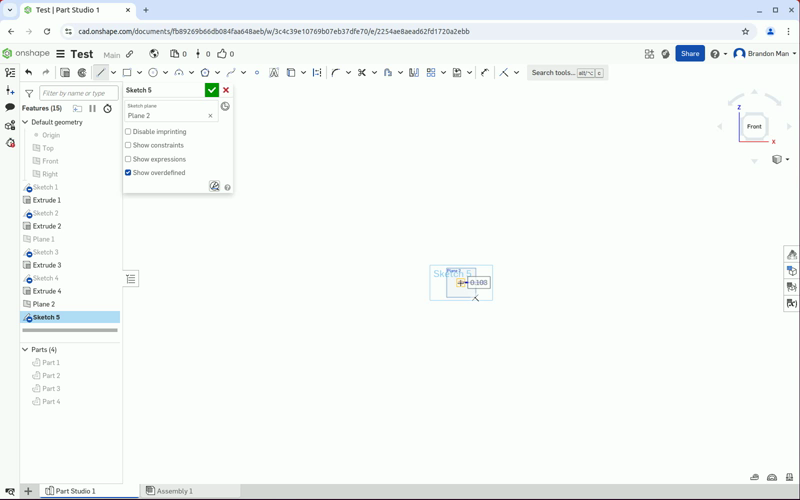
key(esc)
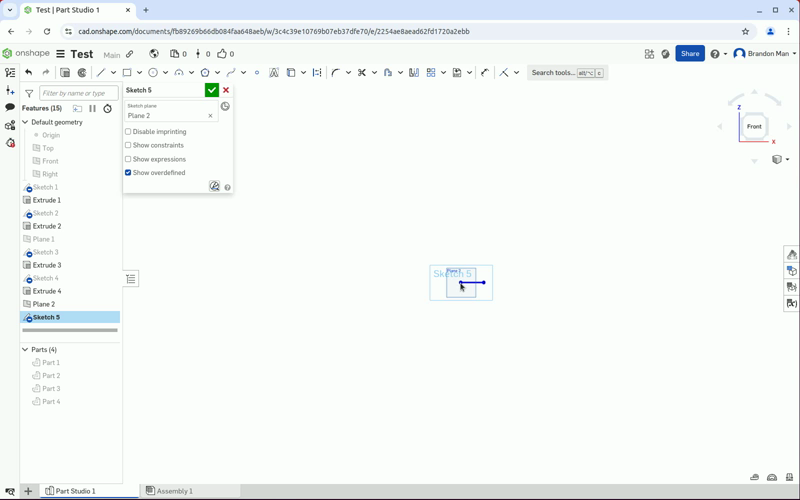
mouse_move(463, 282)
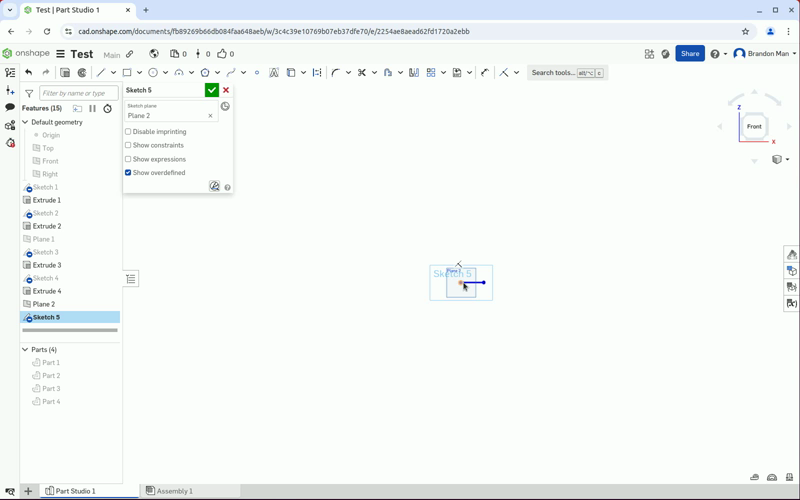
scroll(6)
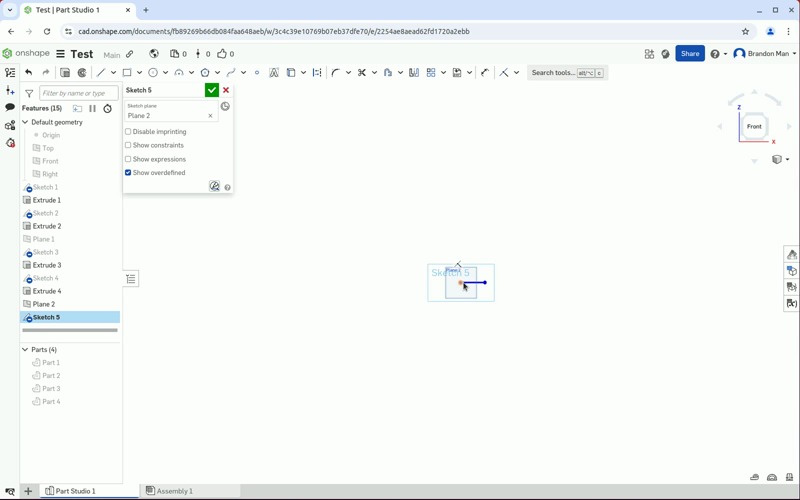
scroll(6)
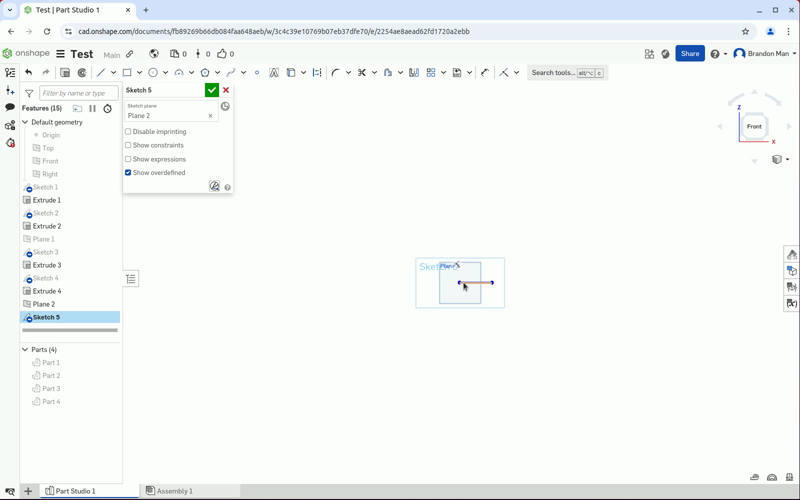
scroll(6)
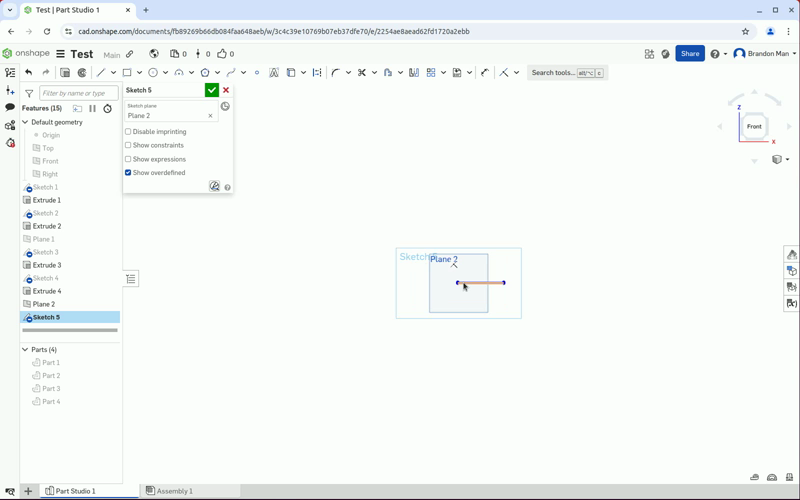
scroll(6)
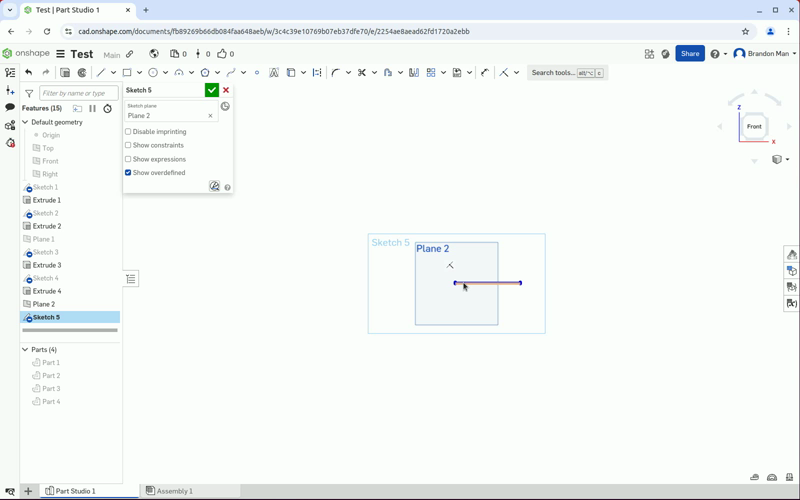
scroll(6)
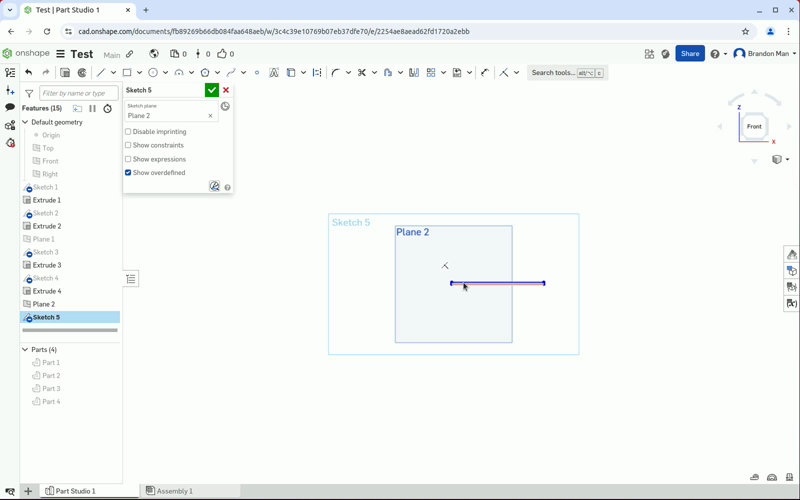
scroll(6)
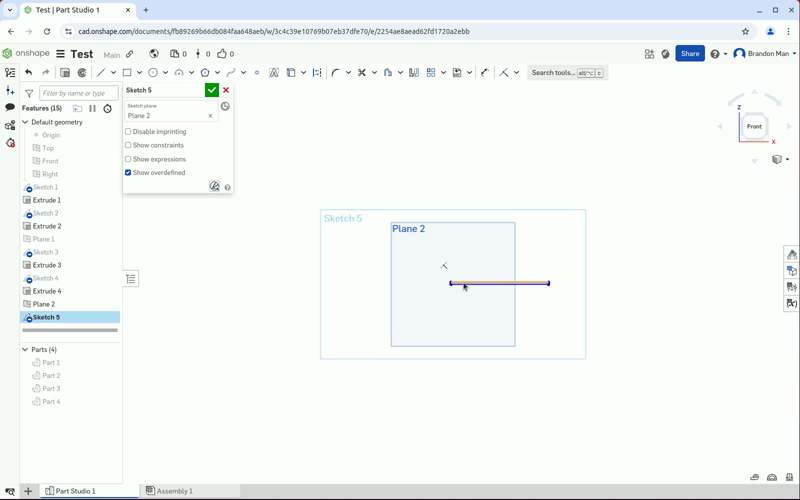
scroll(6)
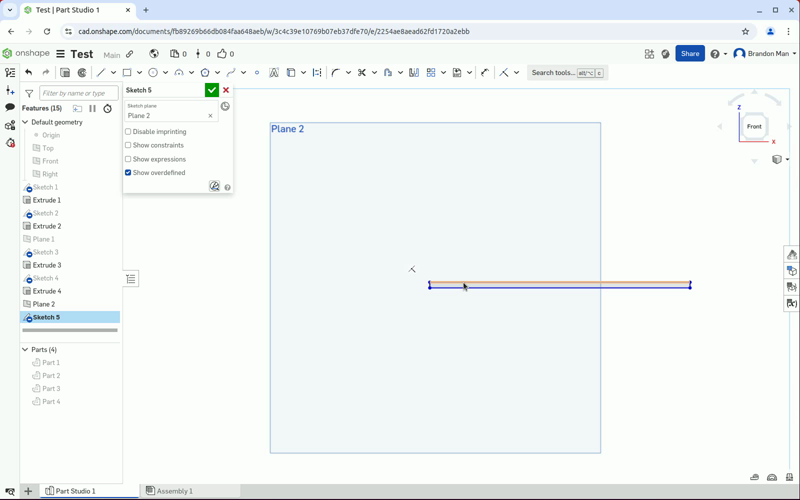
click(463, 282)
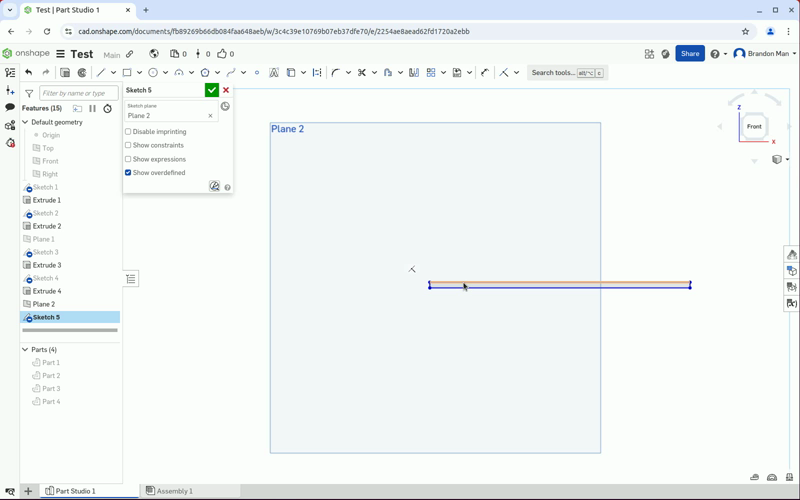
scroll(-6)
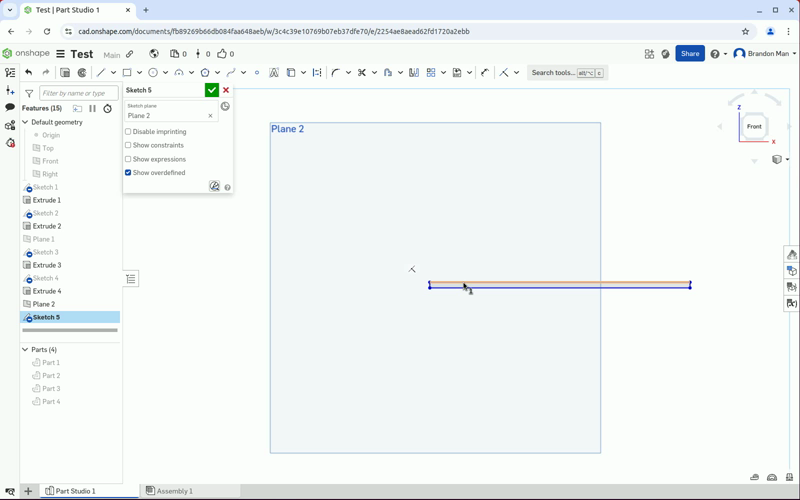
scroll(-6)
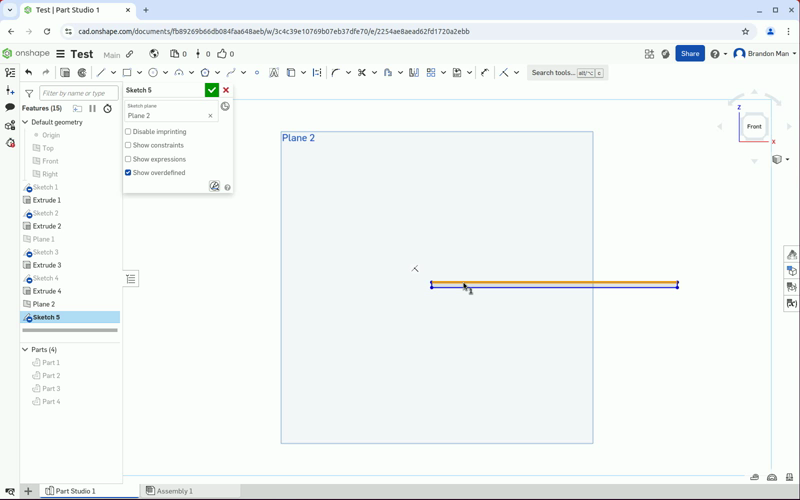
scroll(-6)
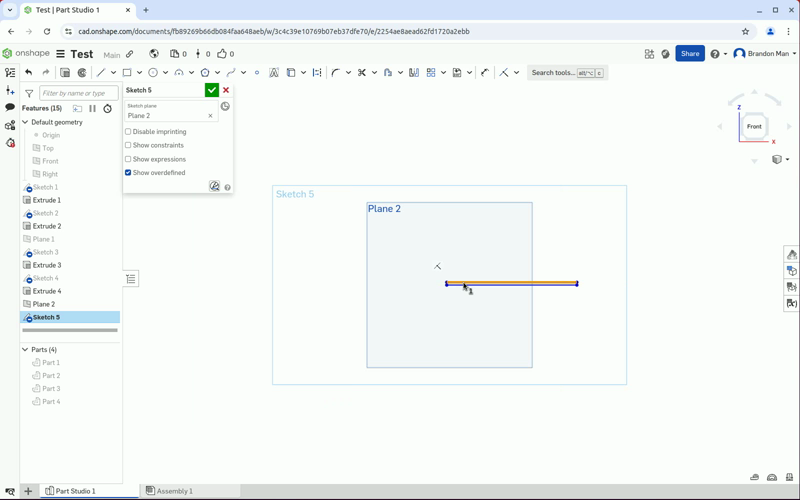
scroll(-6)
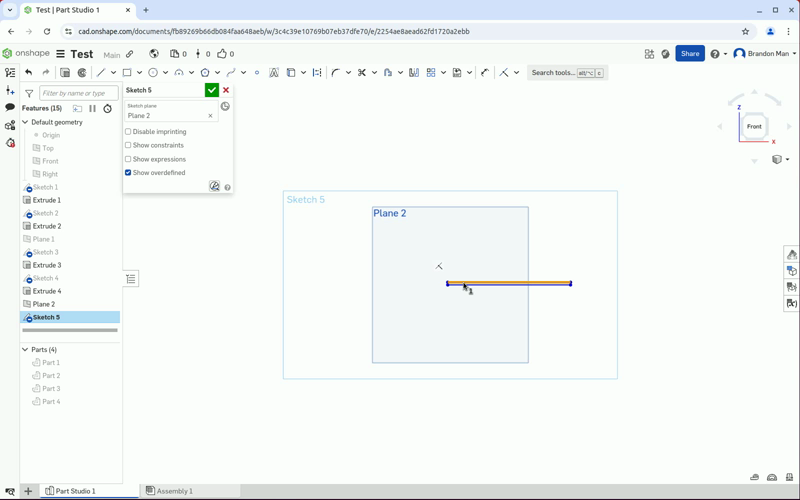
scroll(-6)
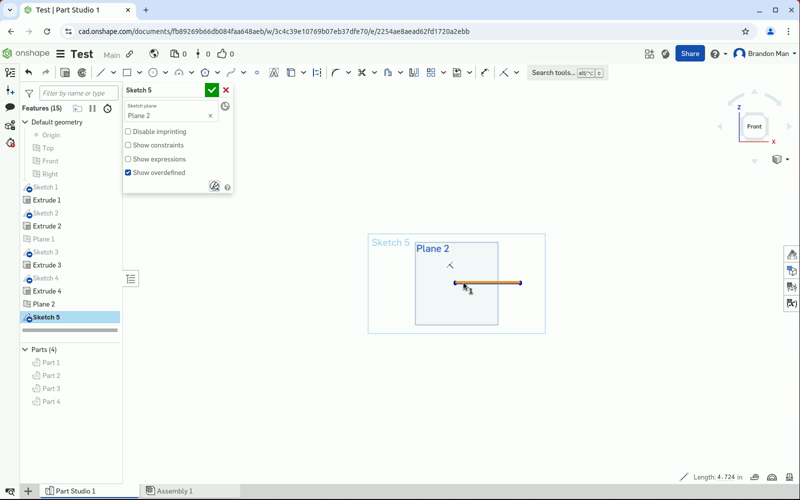
scroll(-6)
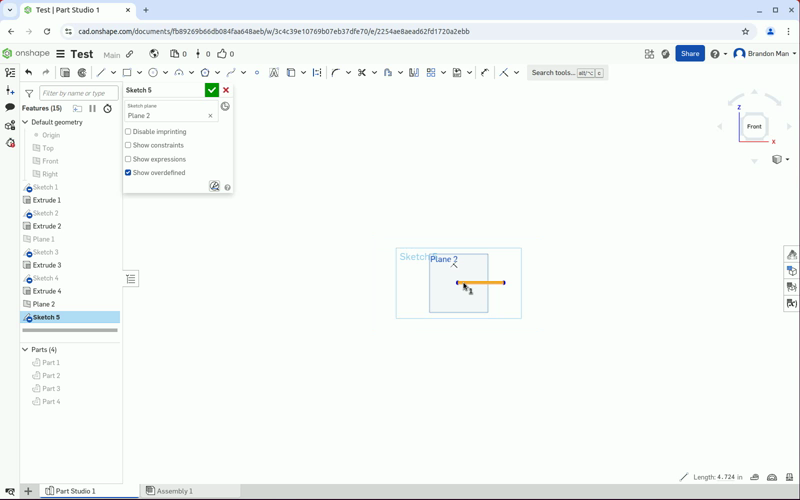
scroll(-6)
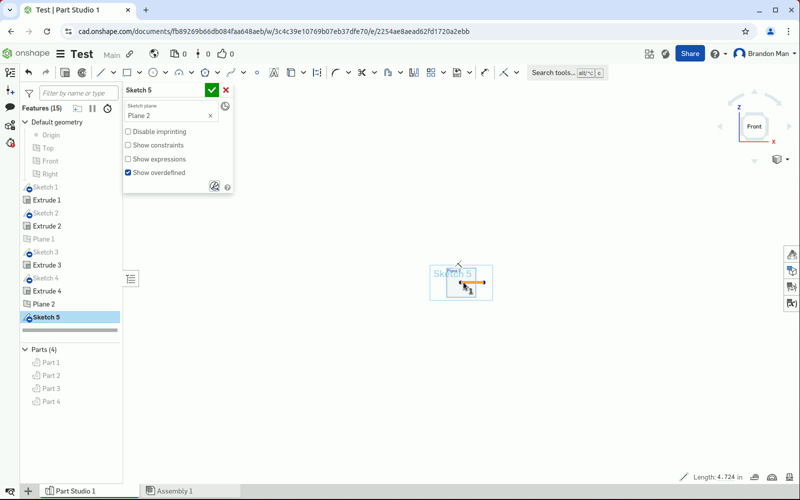
mouse_move(73, 352)
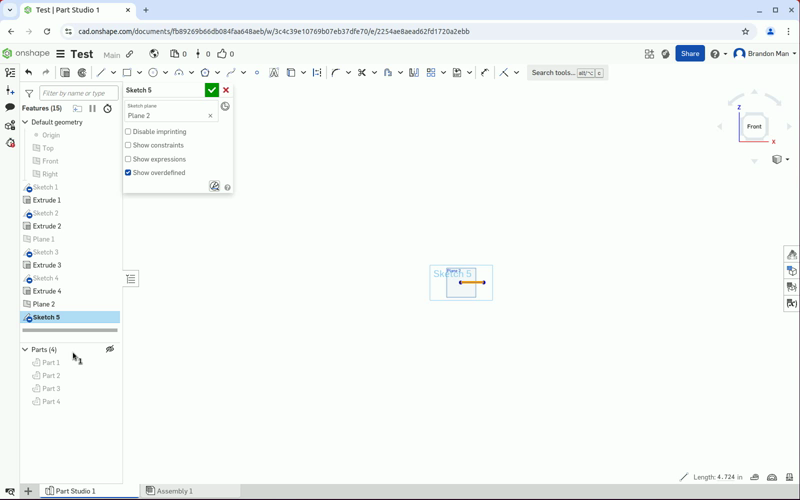
key(shift+y)
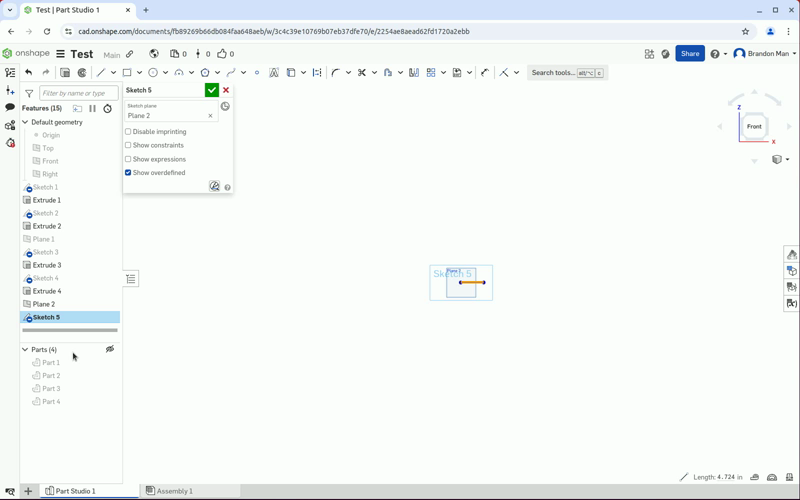
key(shift+e)
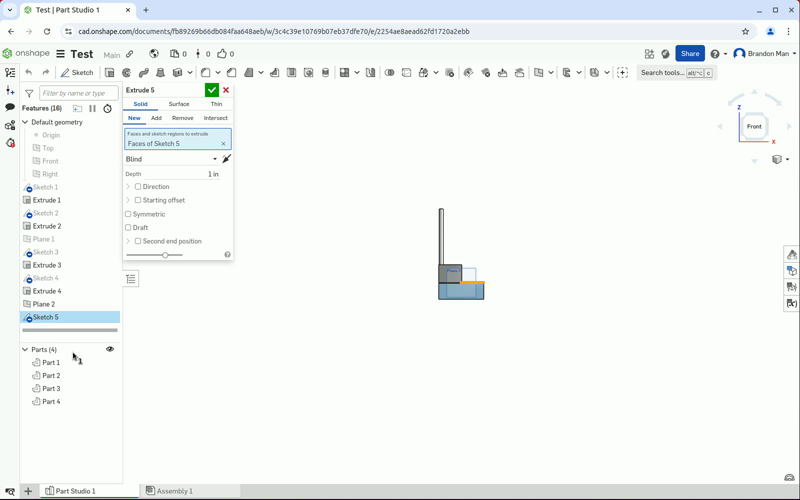
mouse_move(143, 106)
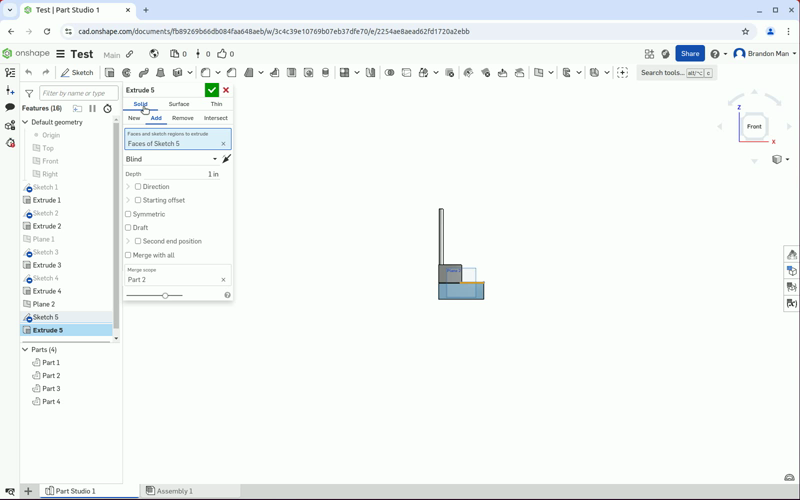
click(143, 106)
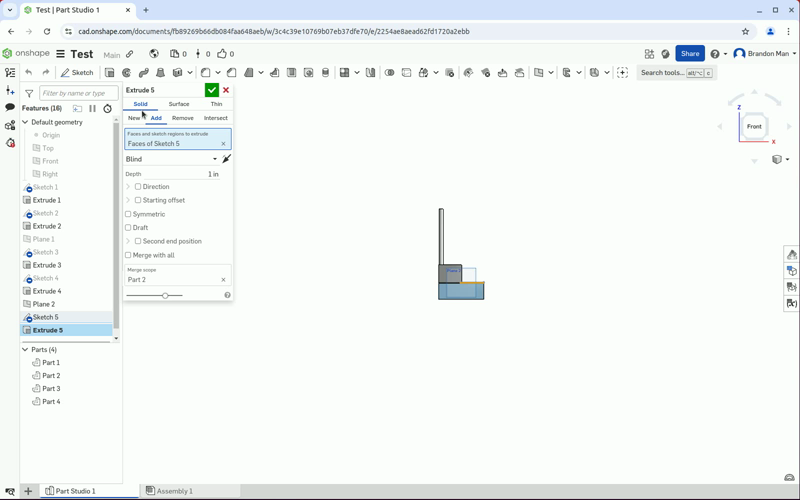
mouse_move(137, 120)
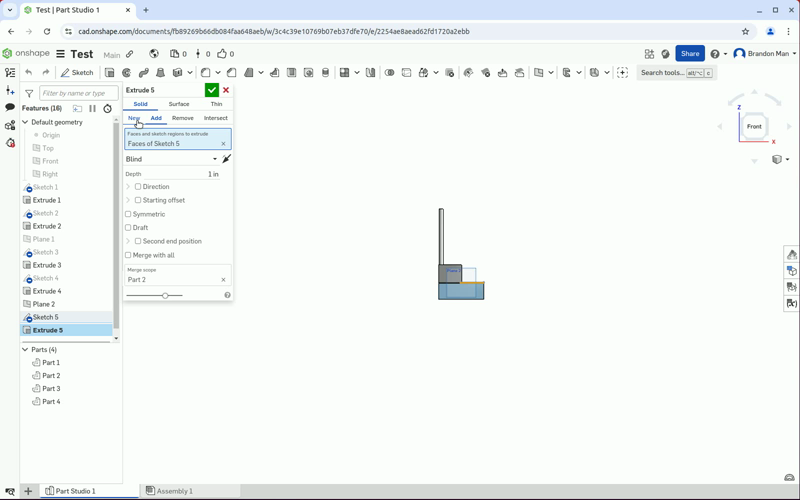
click(137, 120)
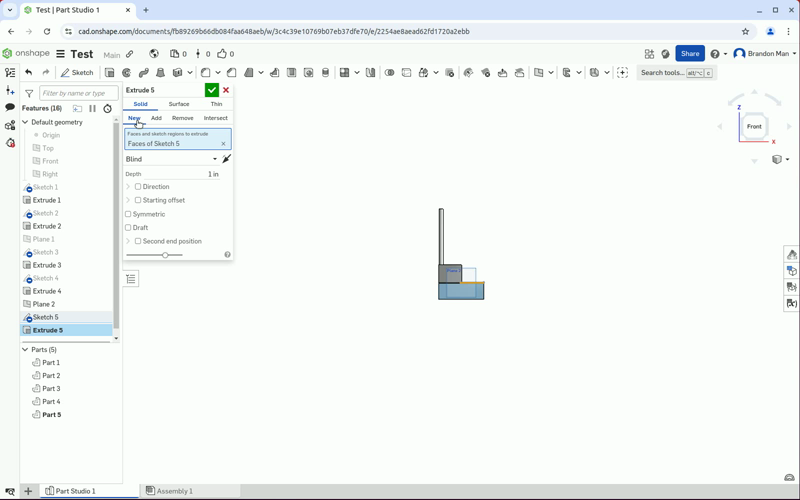
key(tab, 4)
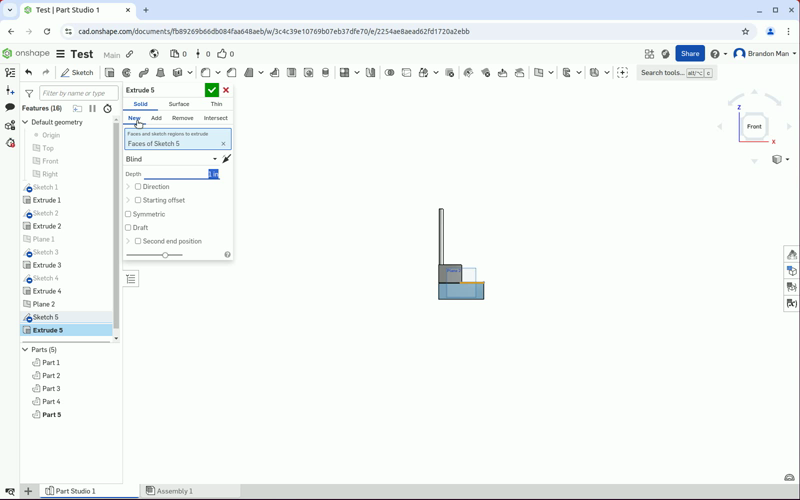
text(-23.108)
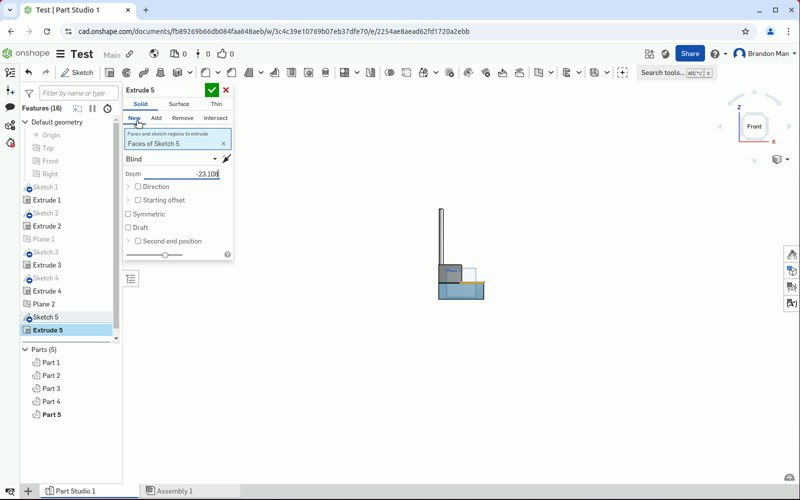
key(enter)
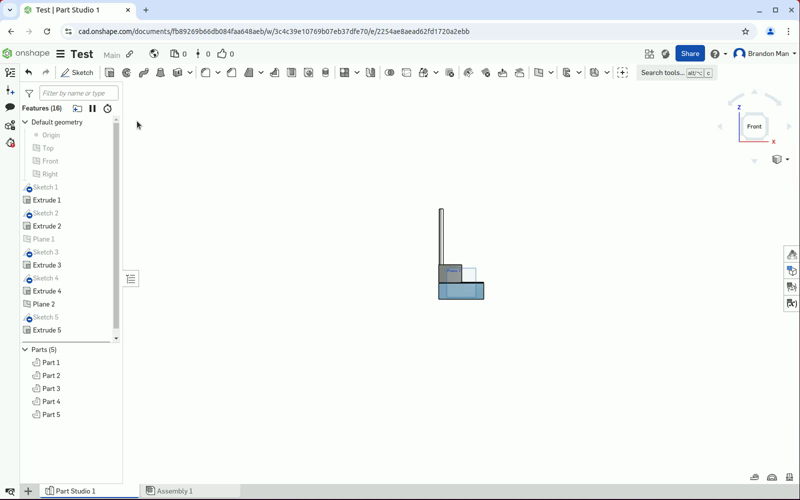
key(shift+h)
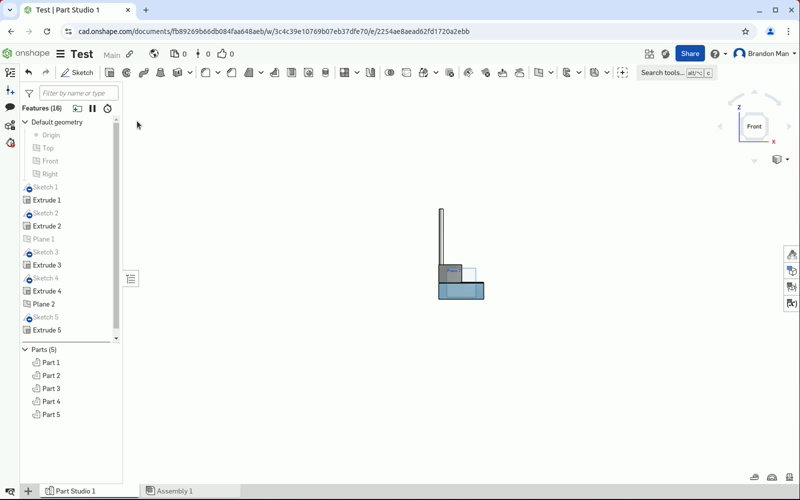
key(shift+h)
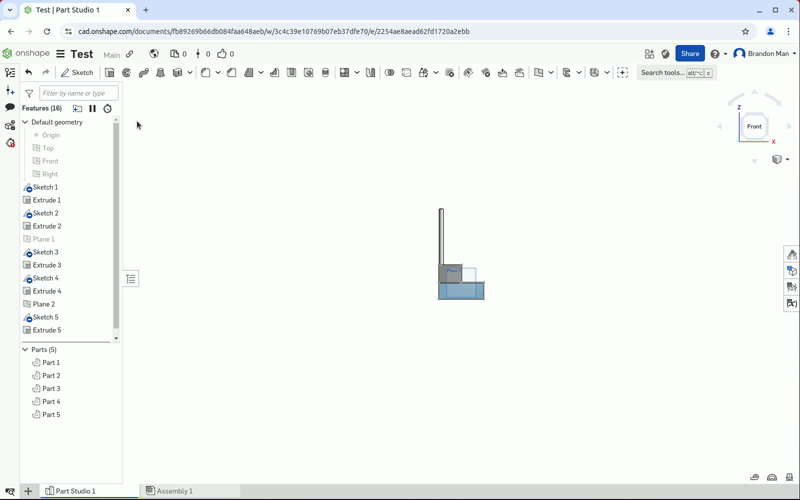
key(shift+7)
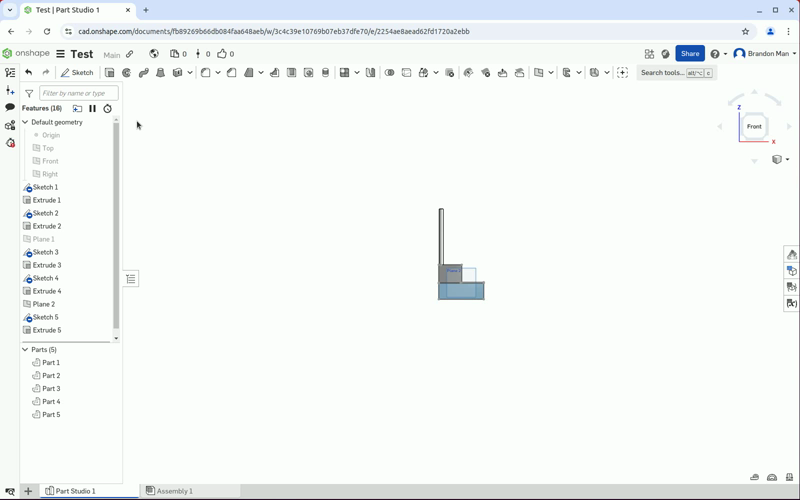
key(left, 2)
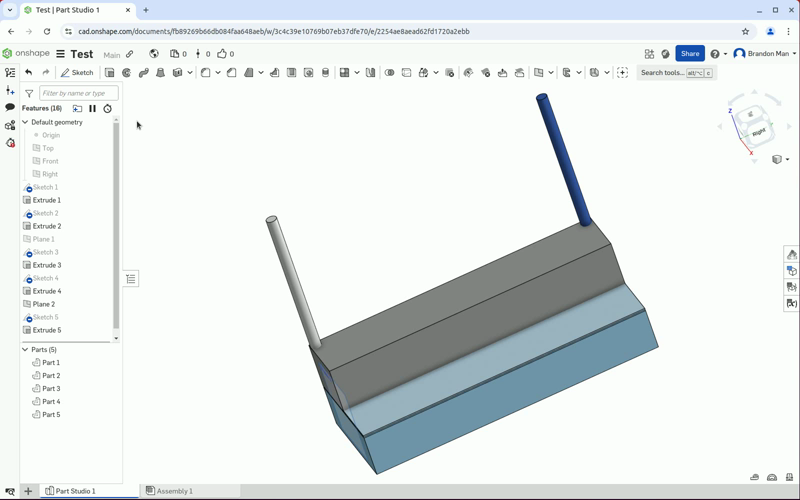
key(down, 2)
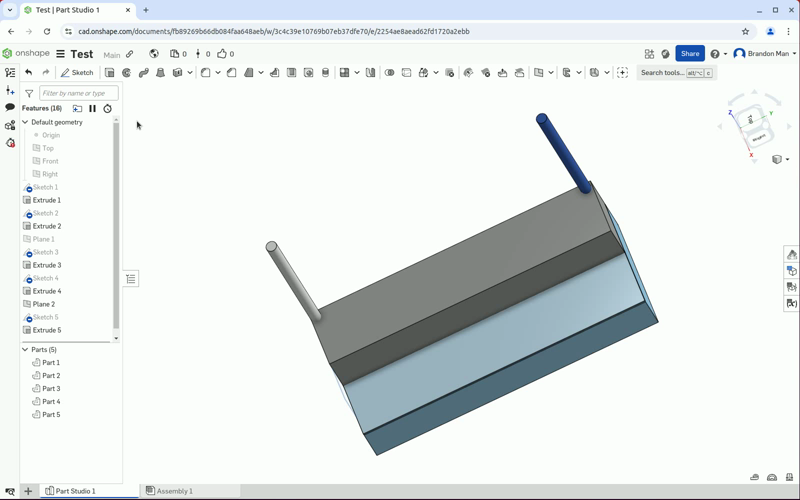
key(up, 2)
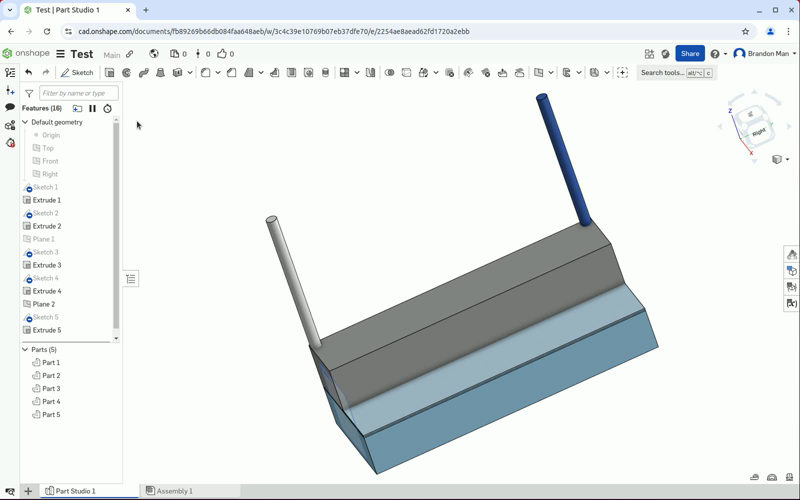
key(right, 2)
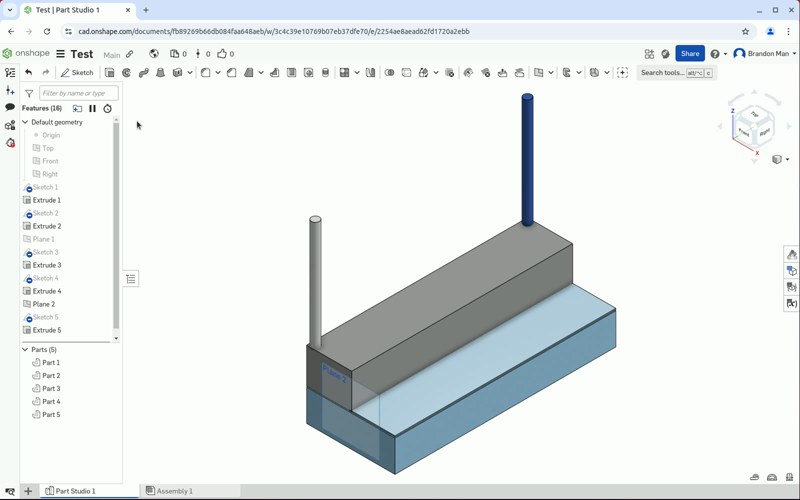
mouse_move(69, 189)
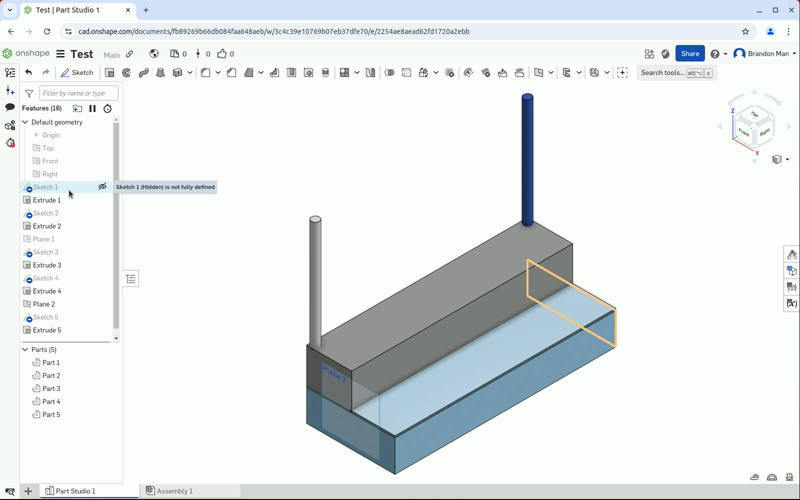
click(69, 189)